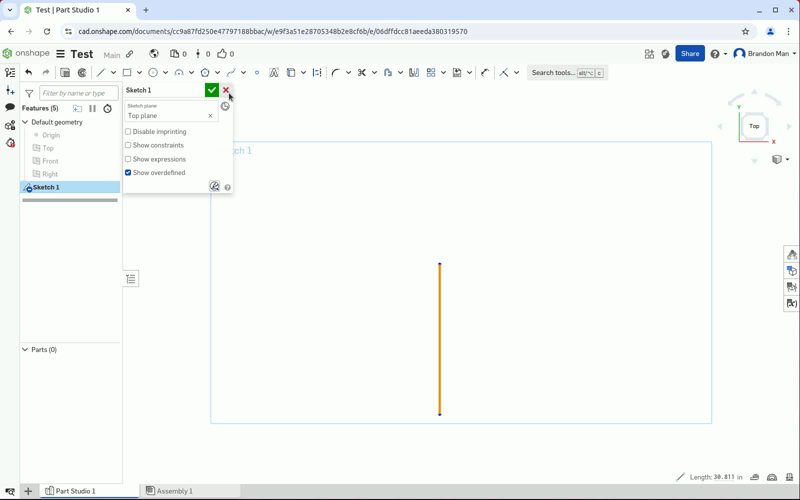
key(shift+h)
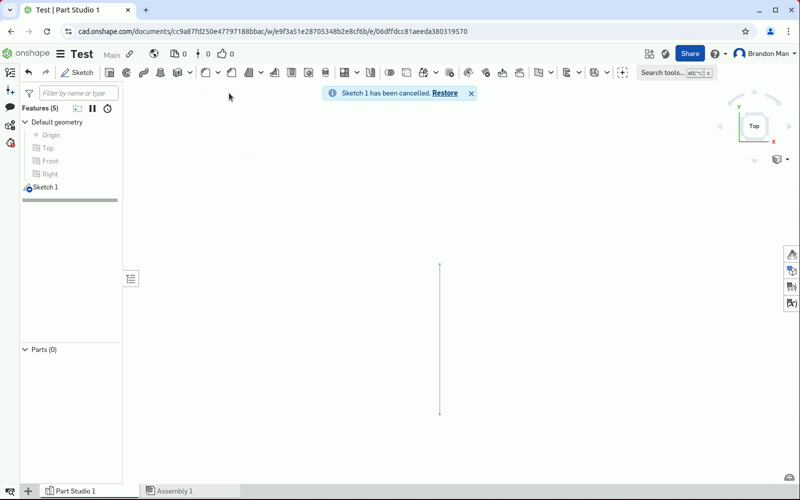
key(shift+s)
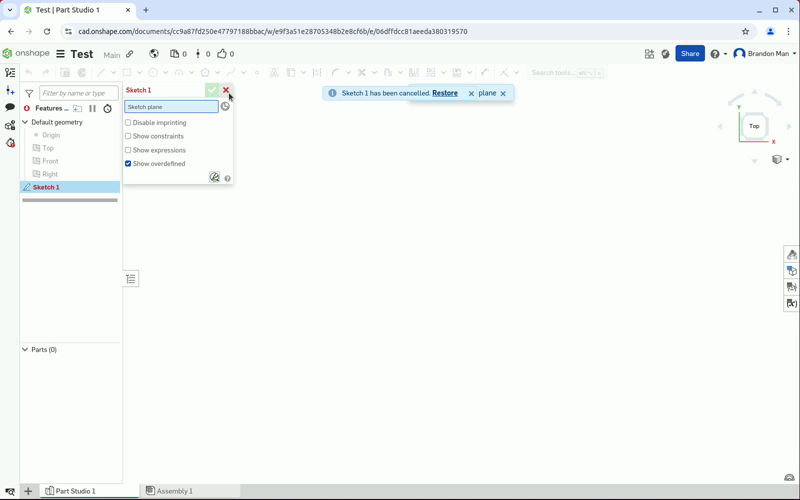
mouse_move(73, 150)
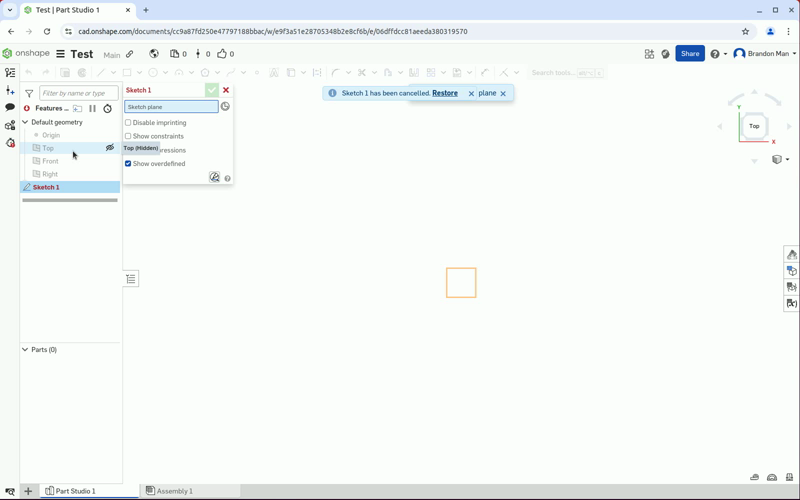
click(73, 150)
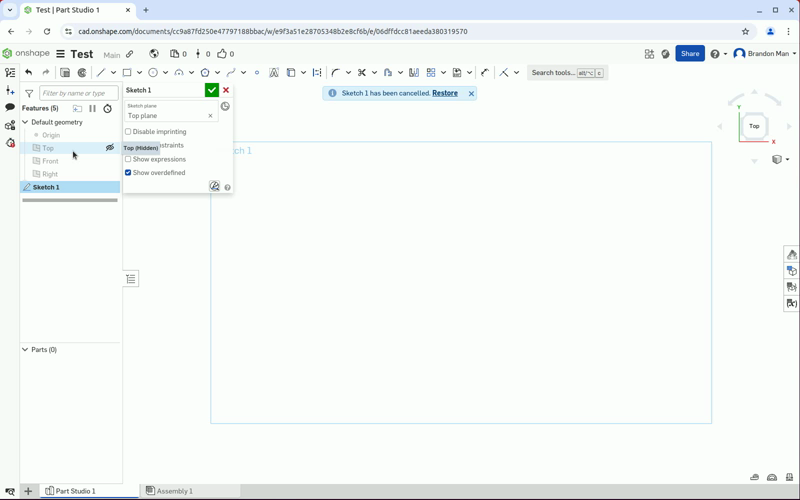
mouse_move(73, 352)
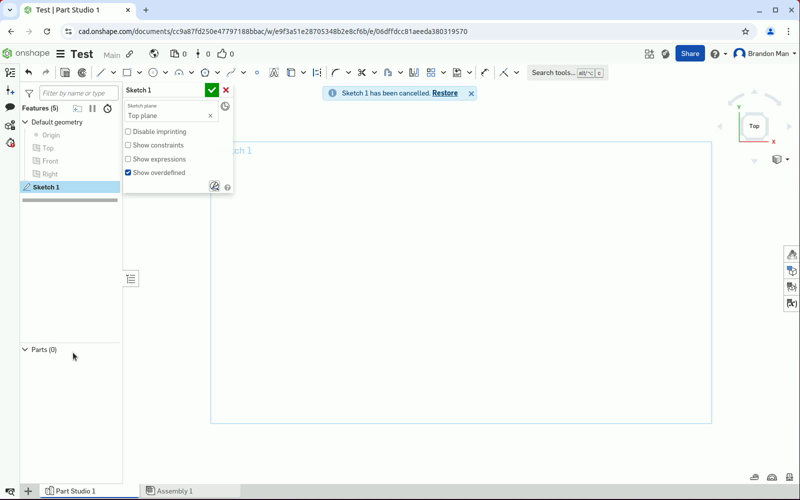
key(y)
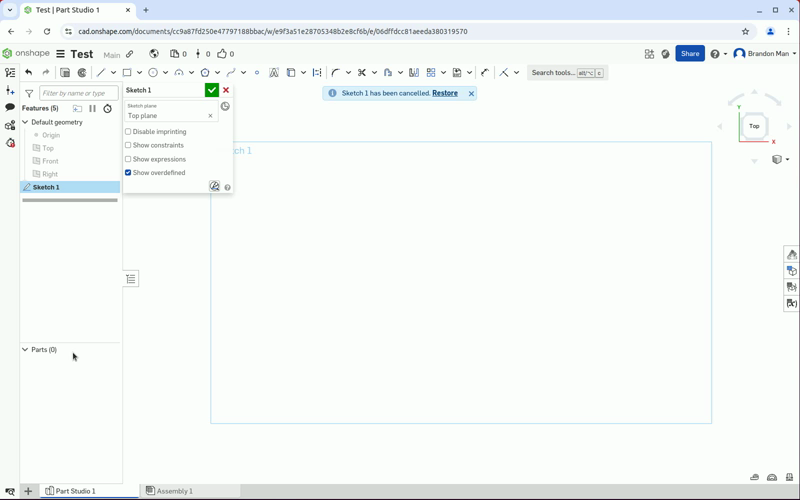
key(a)
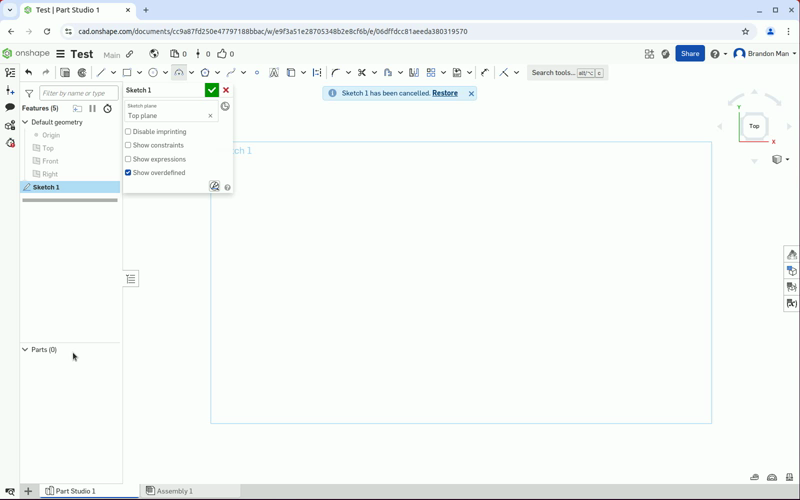
key_down(shift)
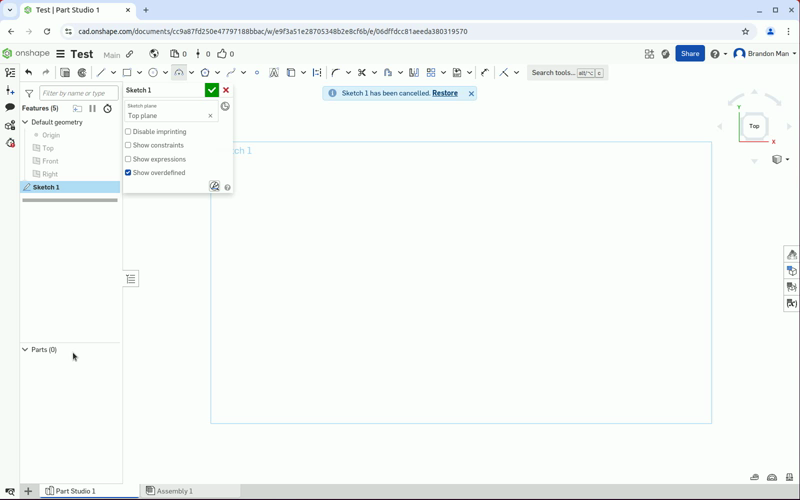
mouse_move(414, 306)
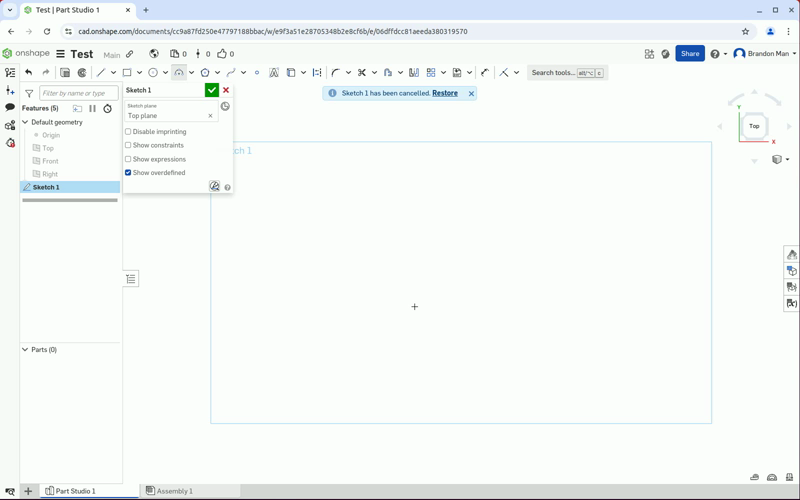
click(414, 306)
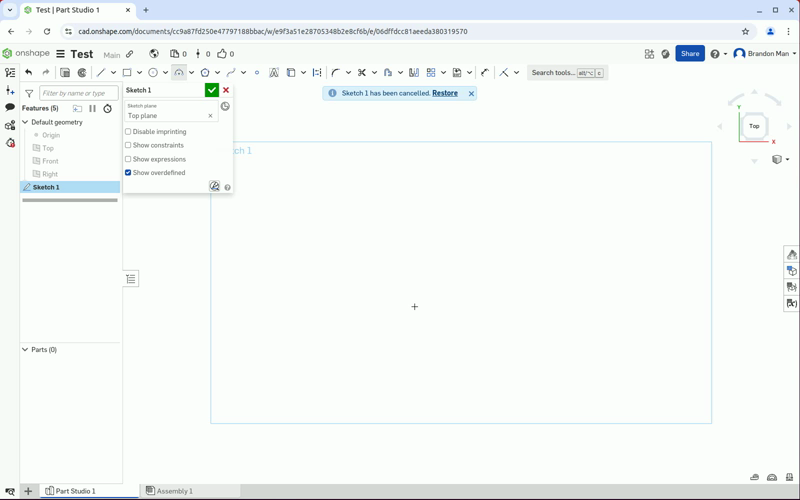
key_up(shift)
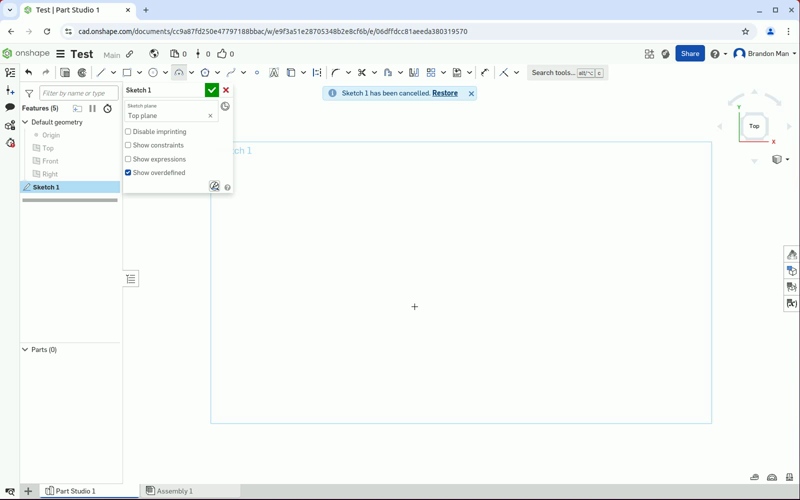
key_down(shift)
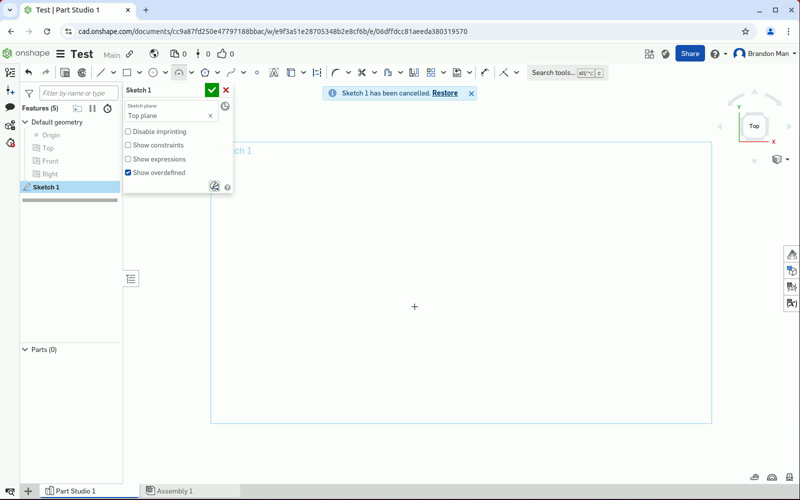
mouse_move(441, 306)
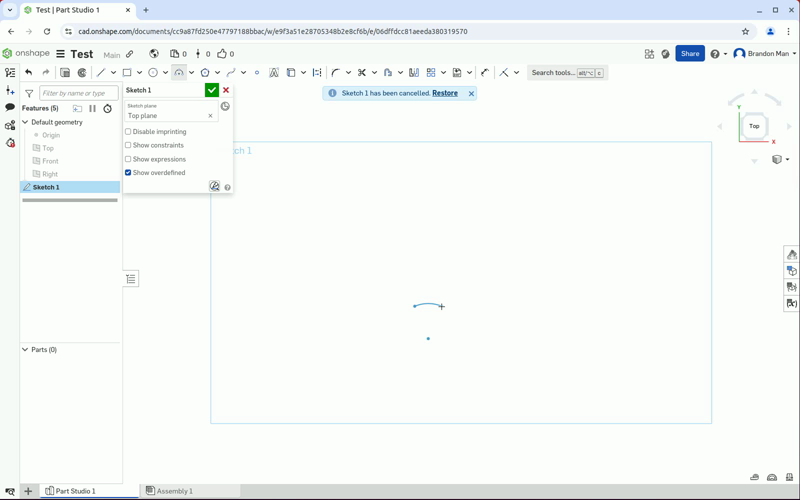
click(441, 306)
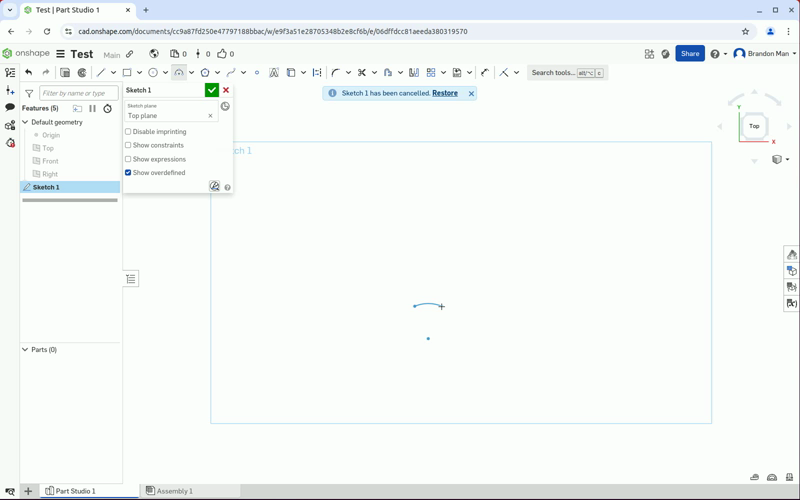
mouse_move(428, 301)
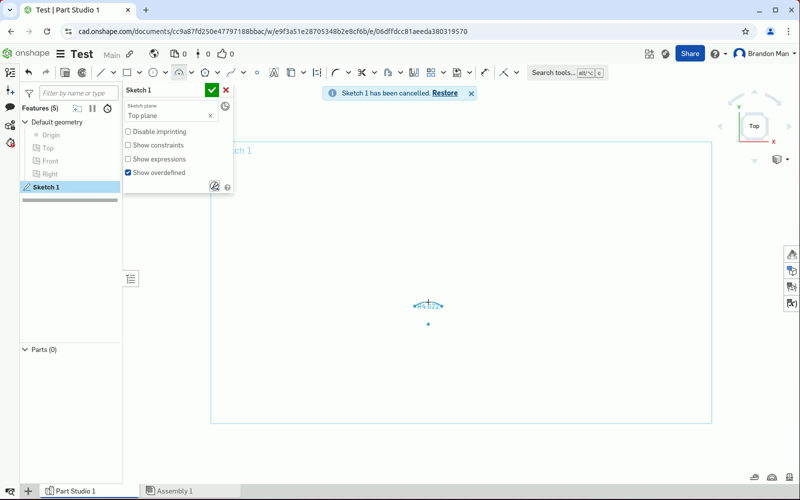
click(428, 301)
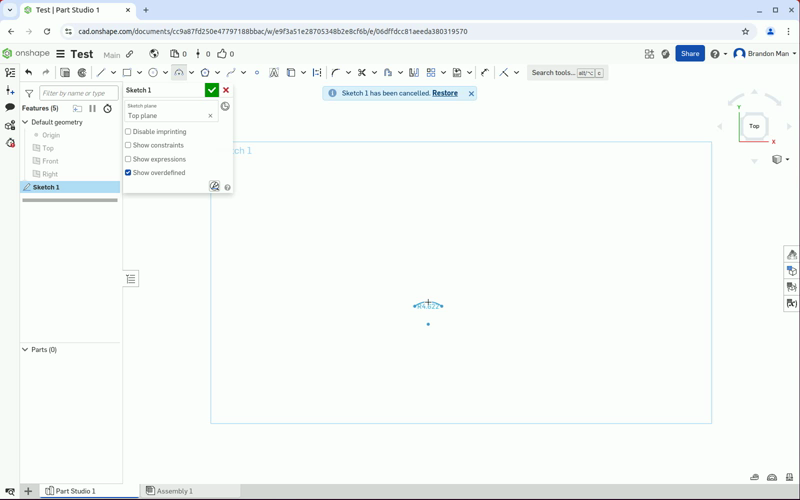
key_up(shift)
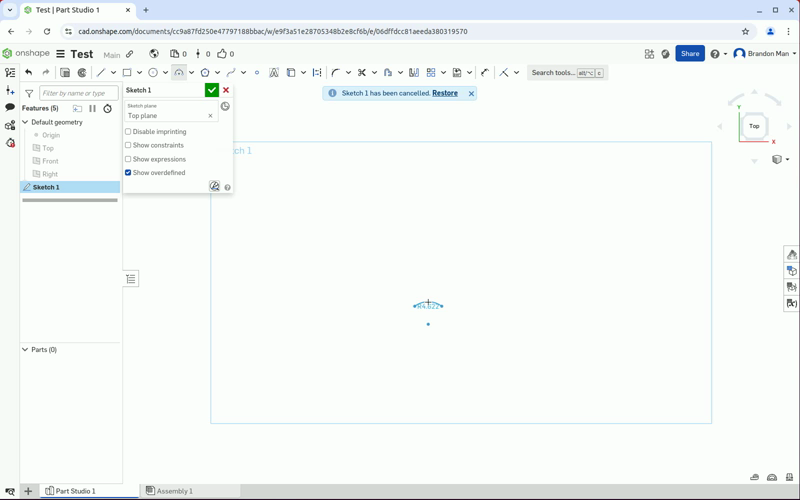
mouse_move(441, 306)
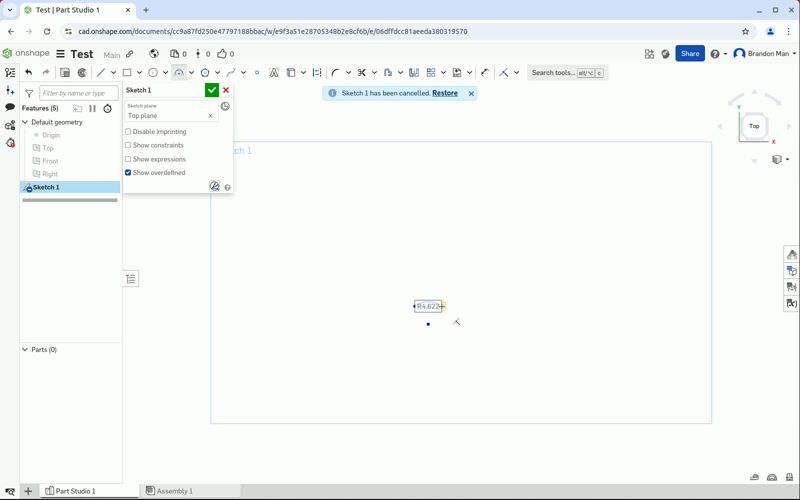
click(441, 306)
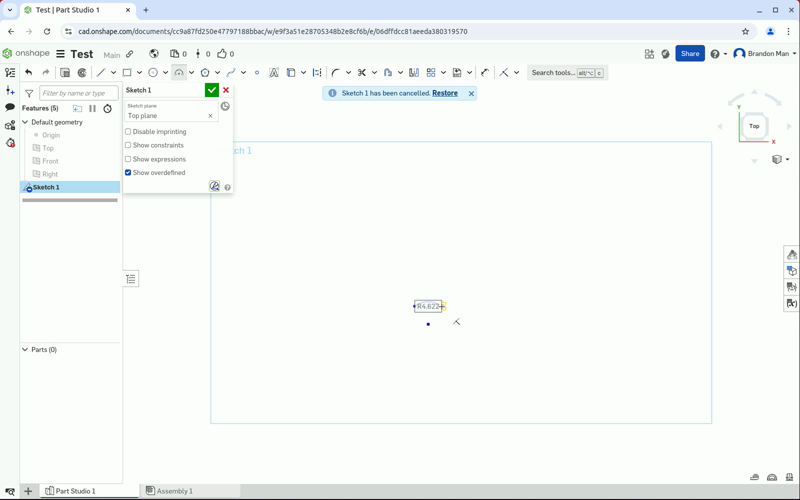
key_down(shift)
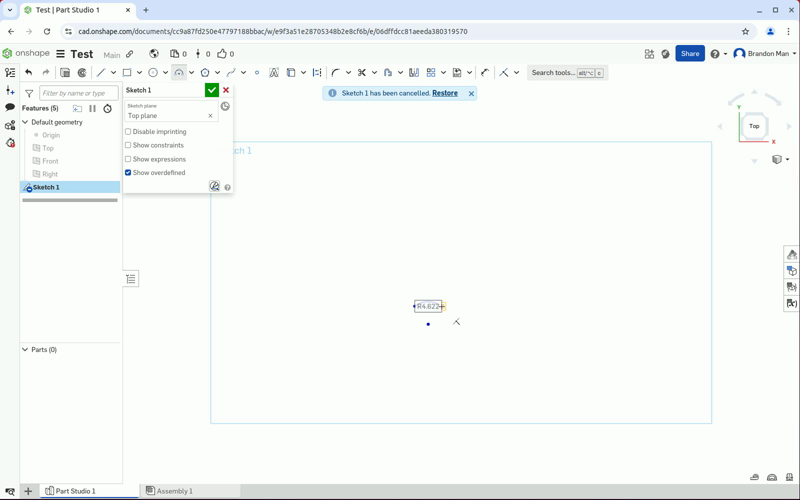
mouse_move(440, 259)
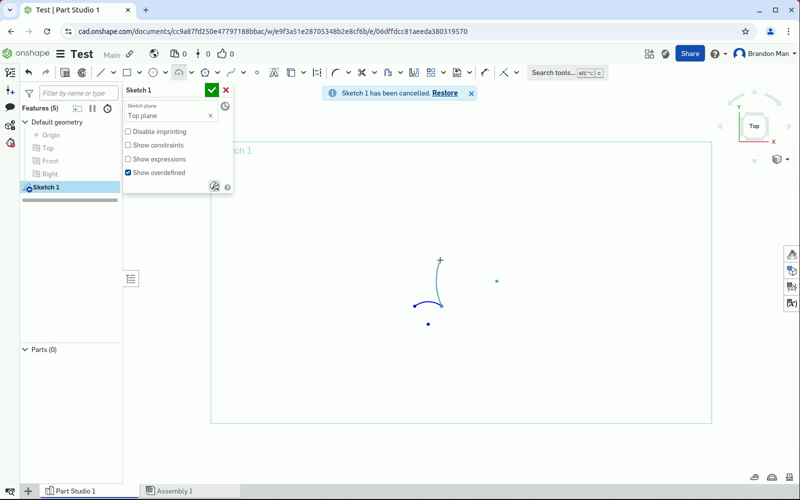
click(440, 259)
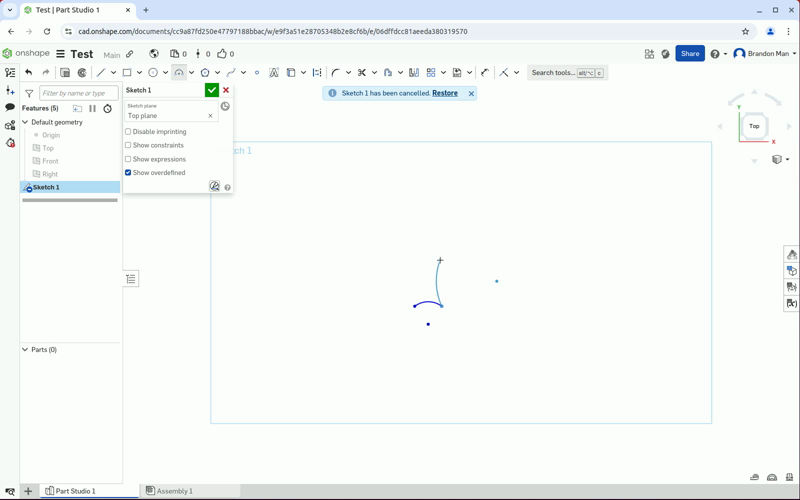
mouse_move(430, 283)
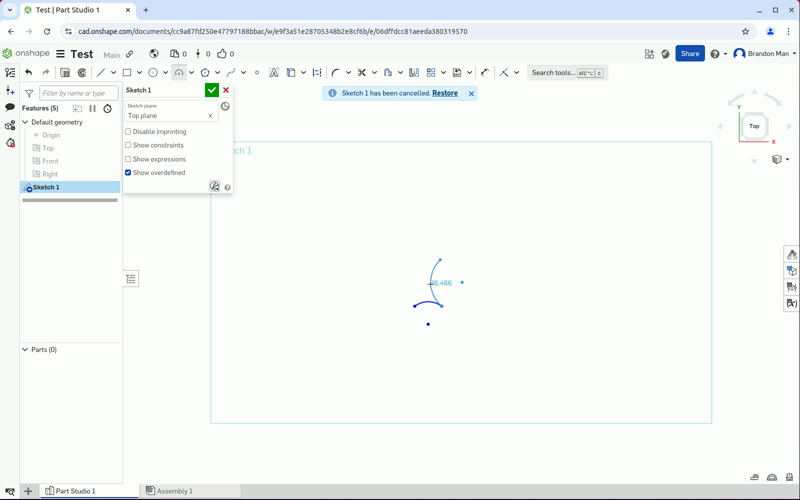
click(430, 283)
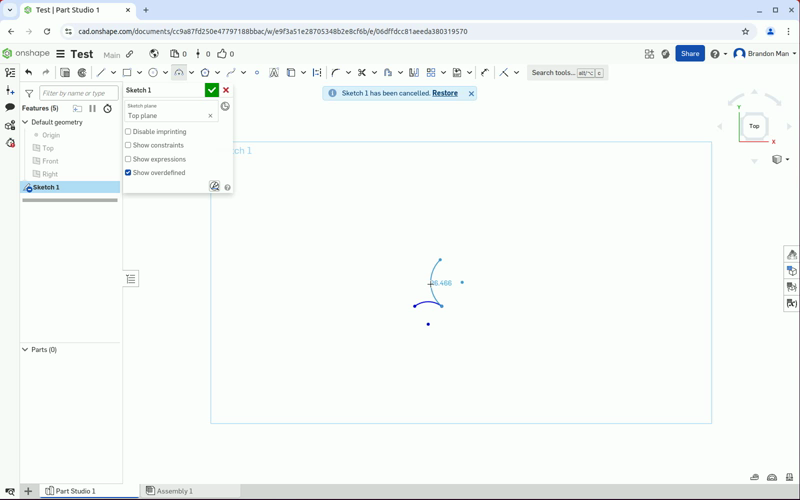
key_up(shift)
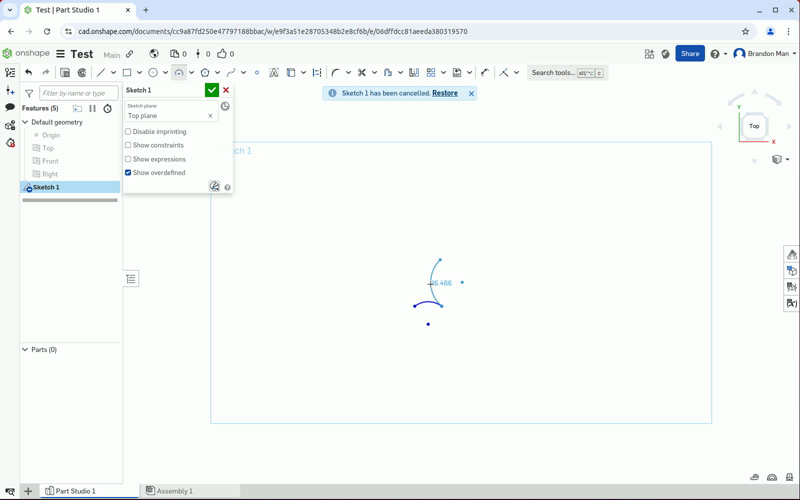
mouse_move(440, 259)
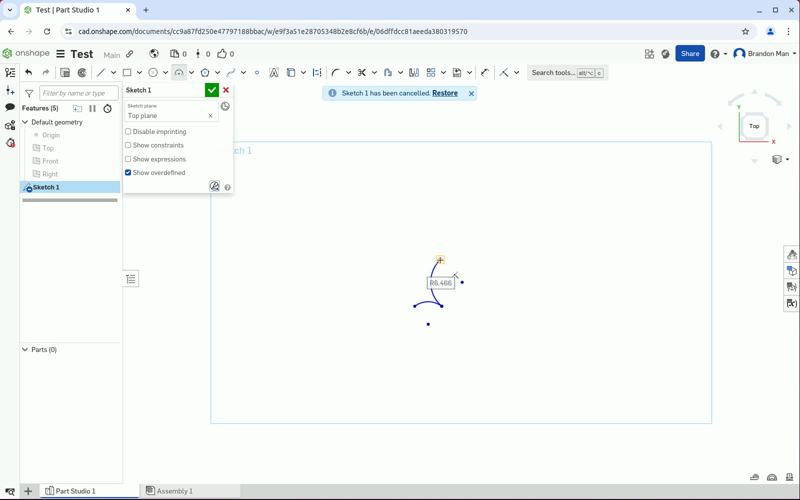
click(440, 259)
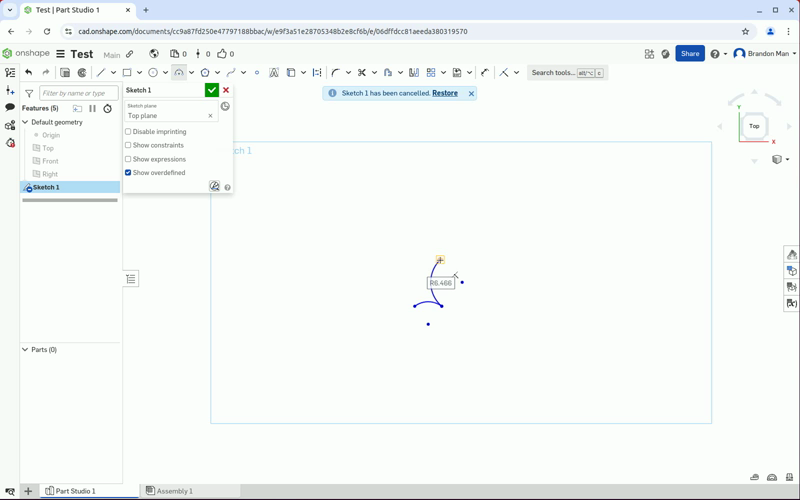
key_down(shift)
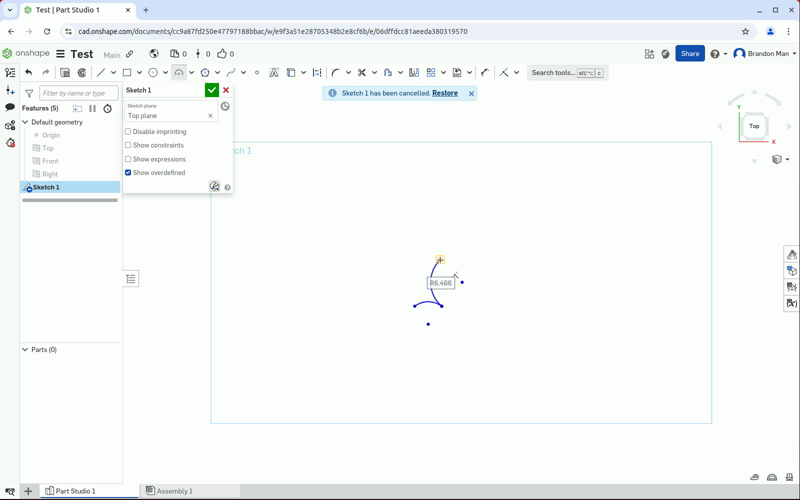
mouse_move(416, 259)
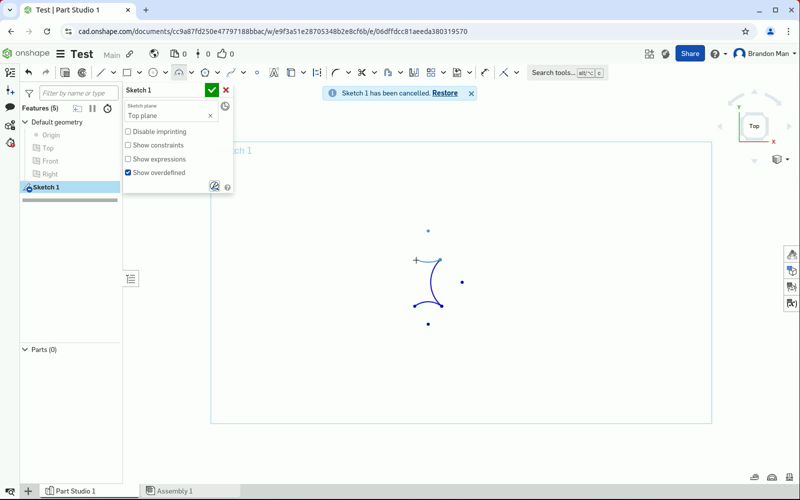
click(416, 259)
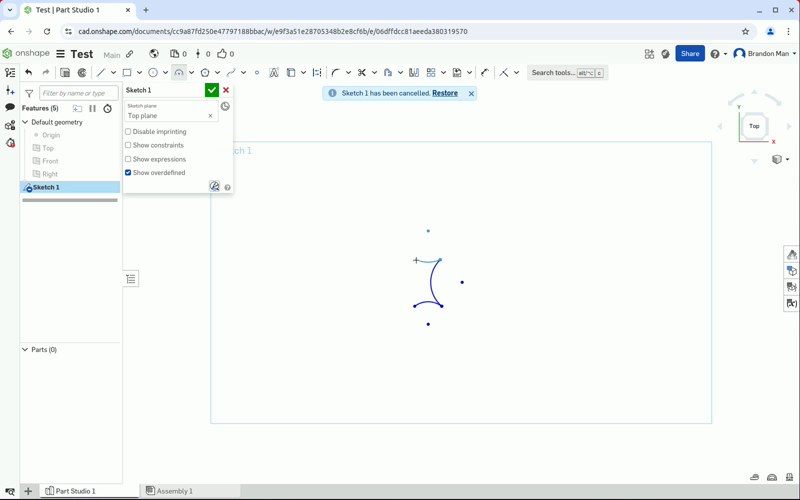
mouse_move(428, 263)
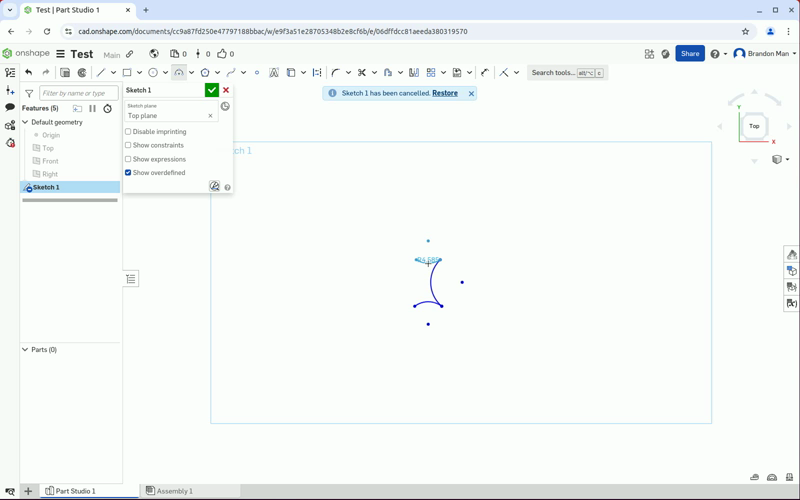
click(428, 263)
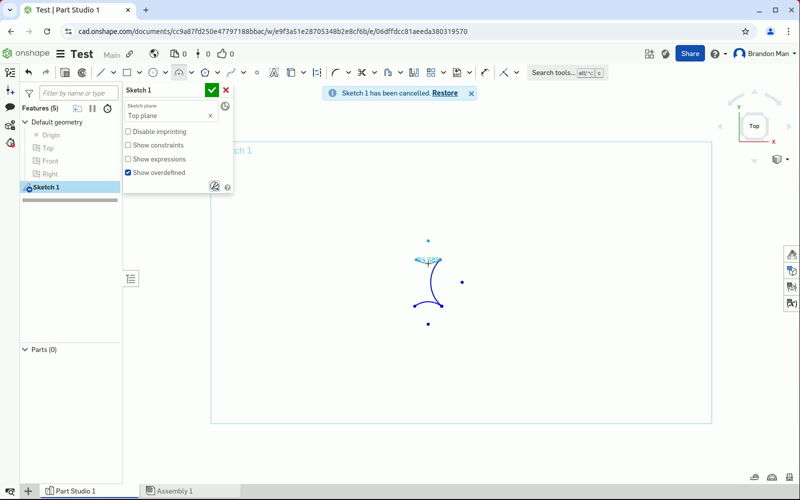
key_up(shift)
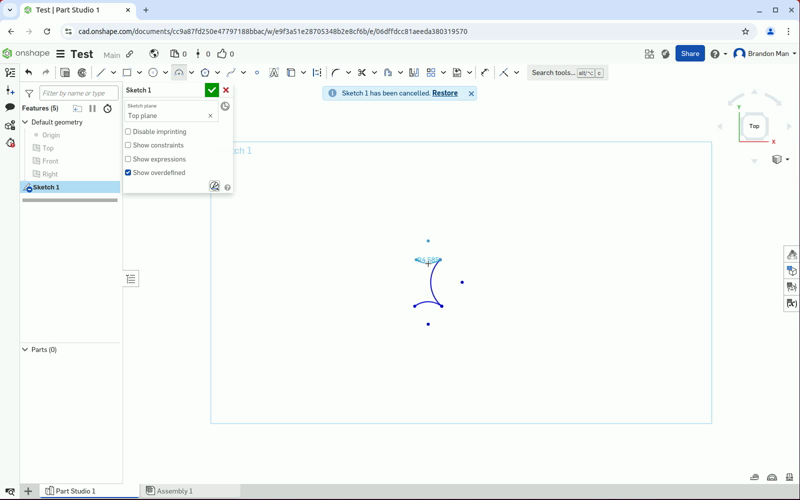
mouse_move(416, 259)
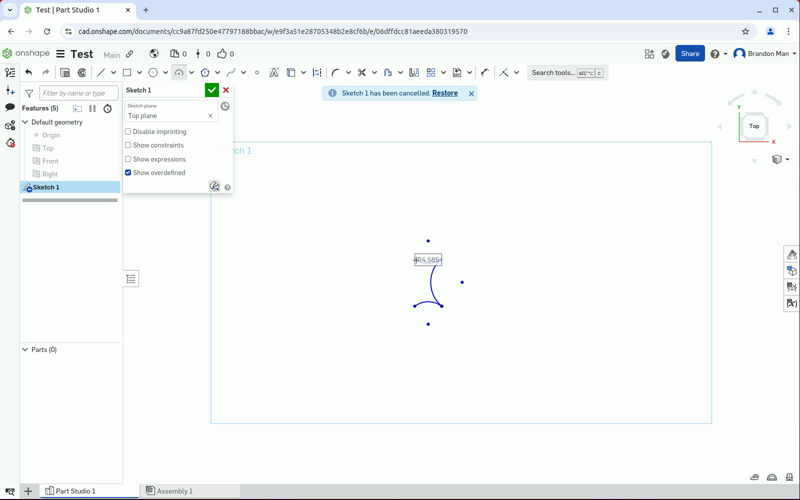
click(416, 259)
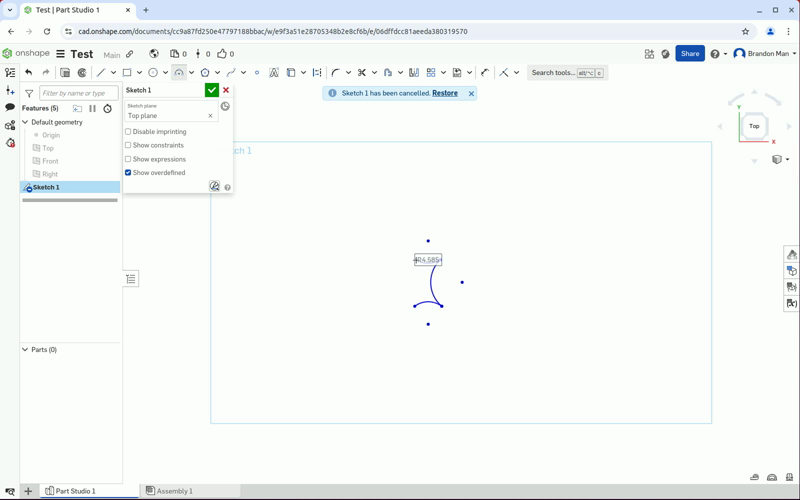
mouse_move(414, 306)
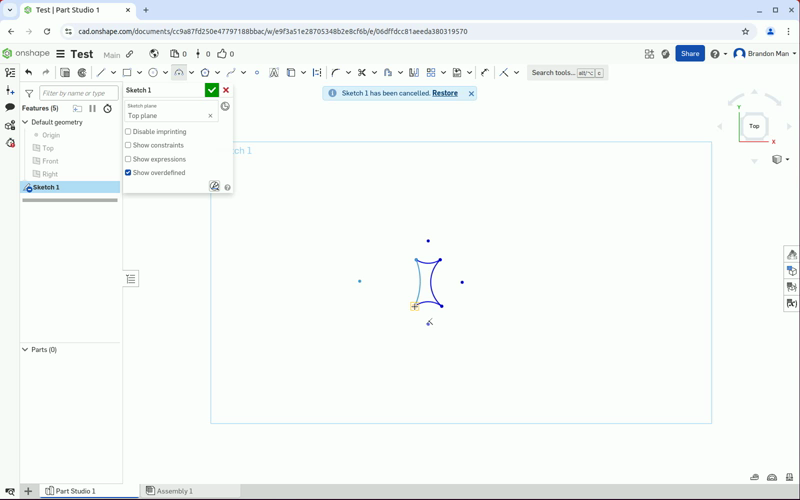
click(414, 306)
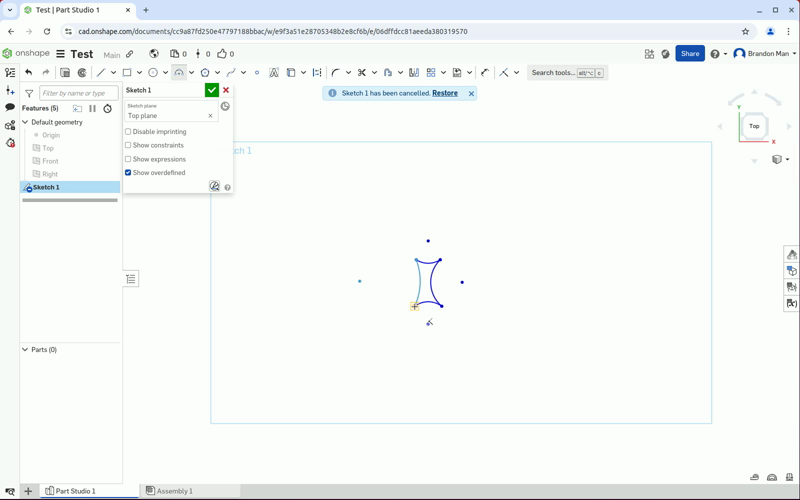
key_down(shift)
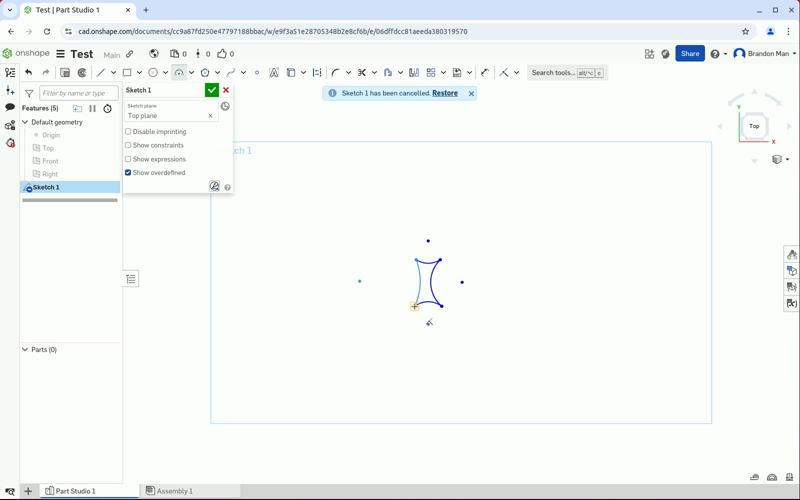
mouse_move(426, 283)
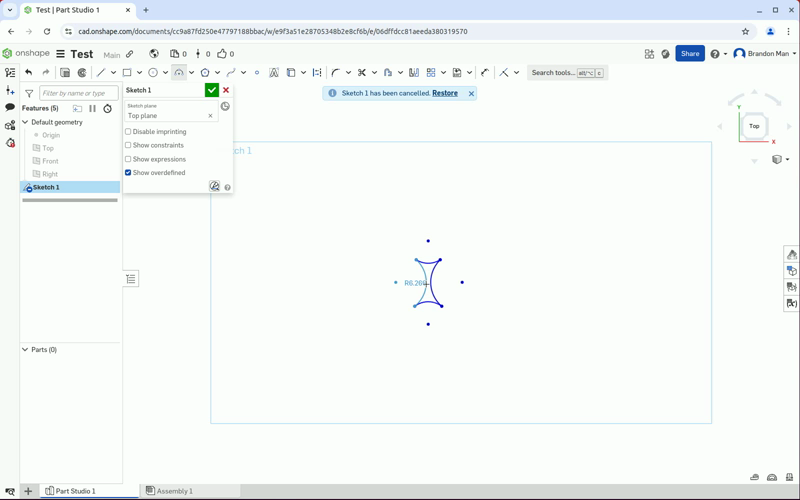
scroll(6)
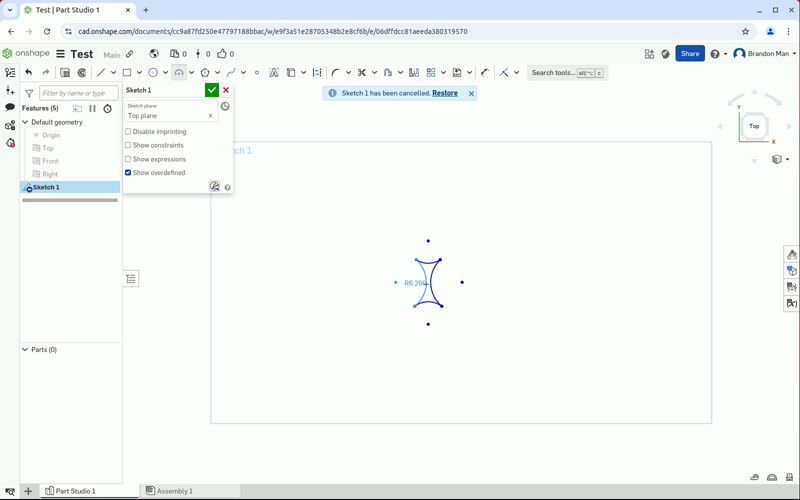
scroll(6)
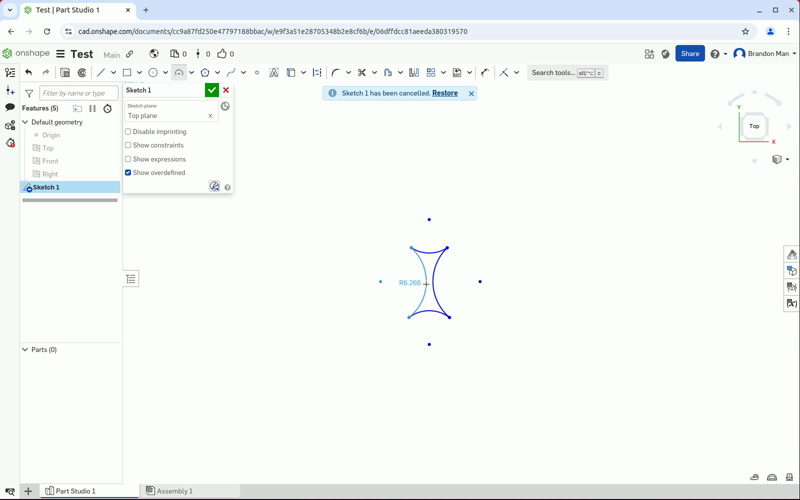
scroll(6)
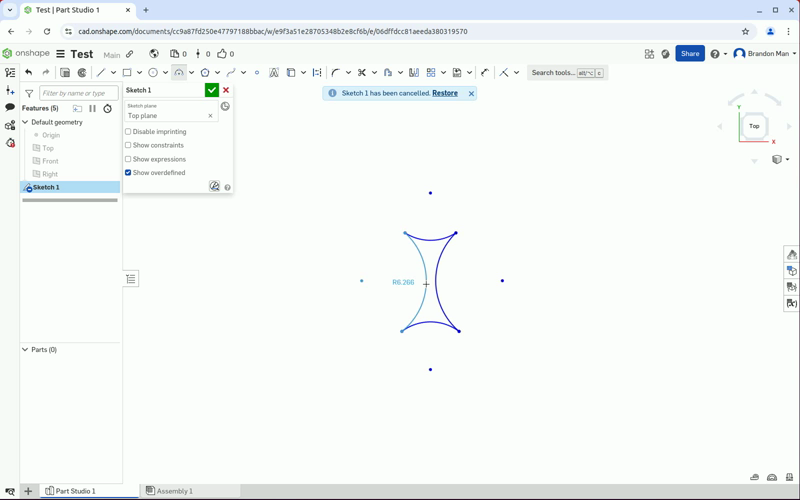
scroll(6)
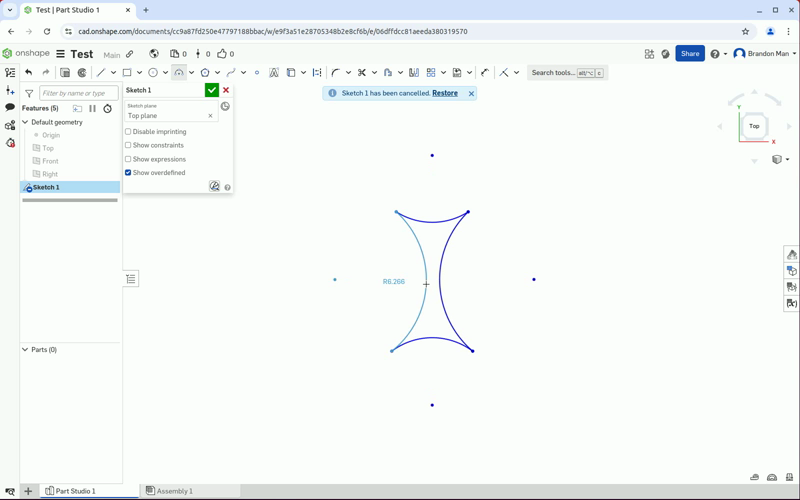
scroll(6)
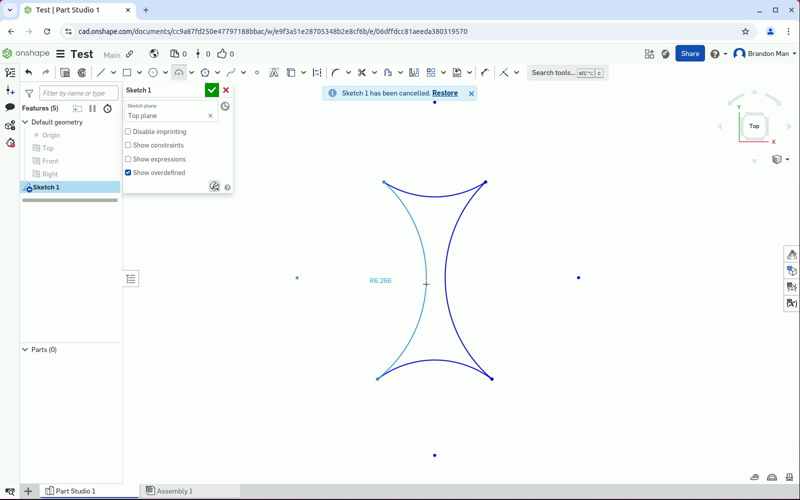
scroll(6)
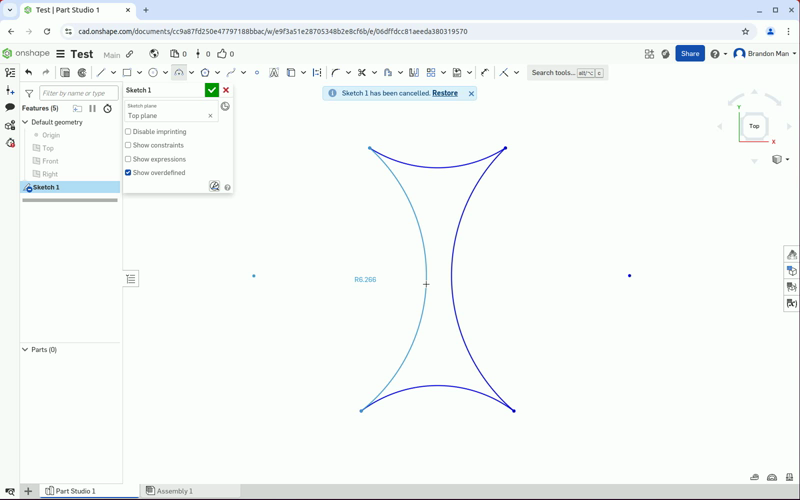
scroll(6)
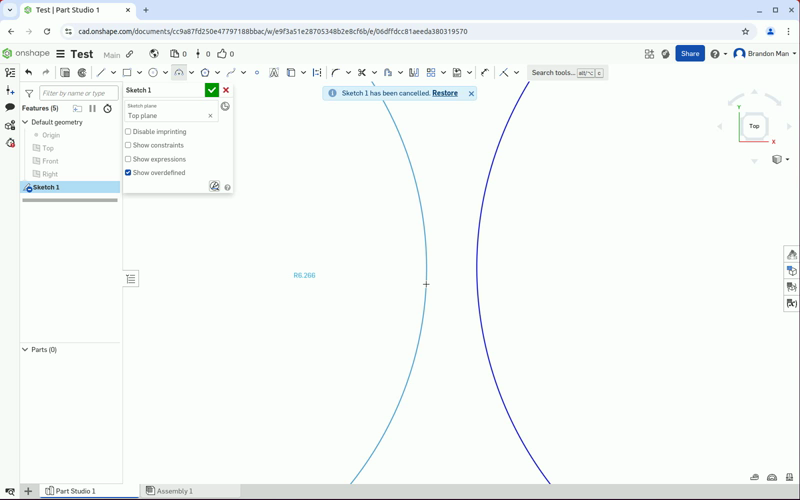
click(426, 283)
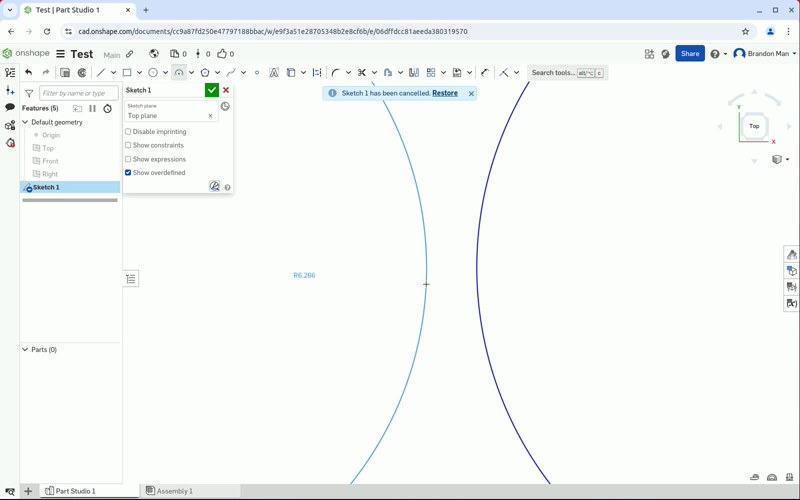
scroll(-6)
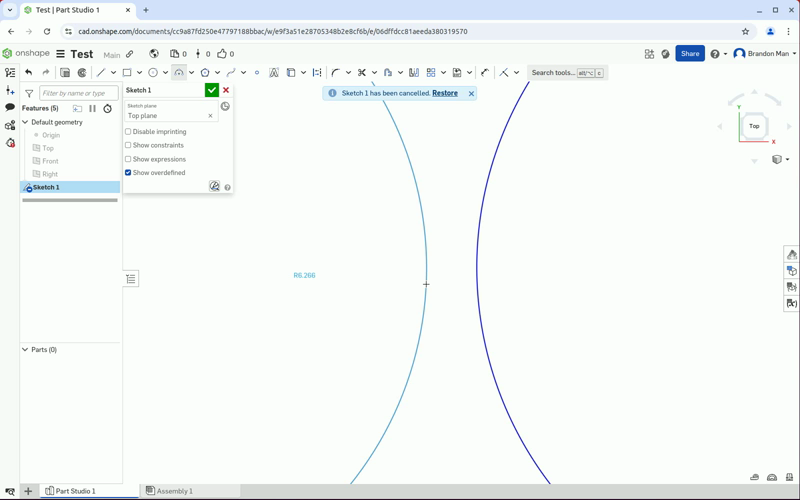
scroll(-6)
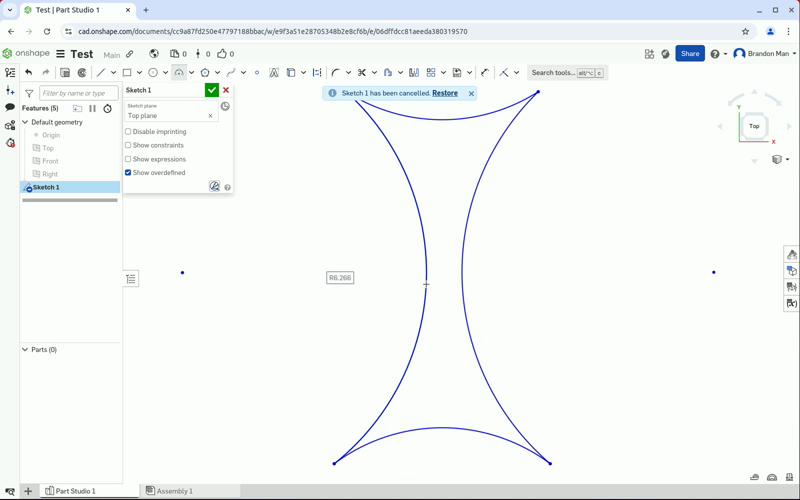
scroll(-6)
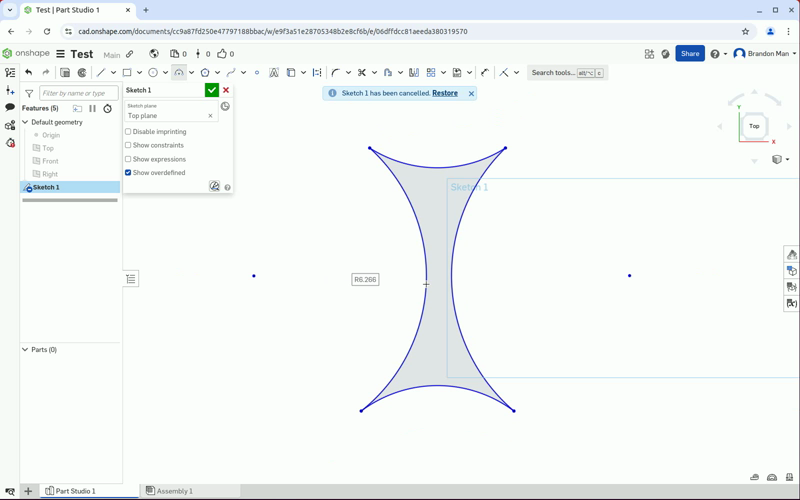
scroll(-6)
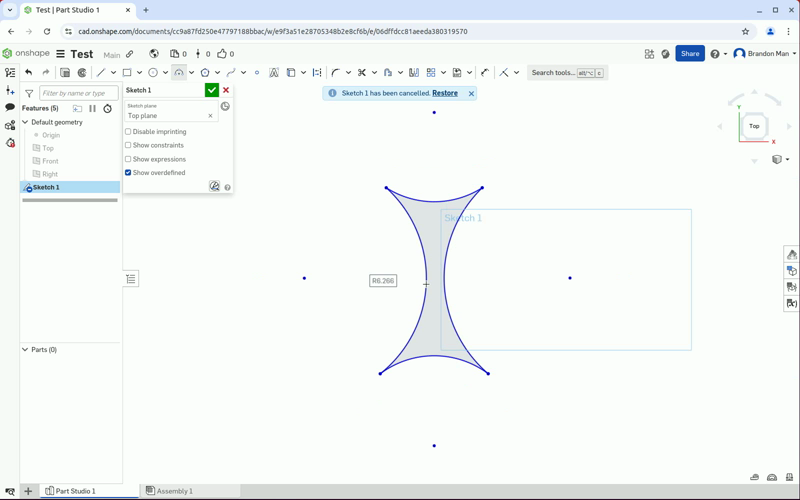
scroll(-6)
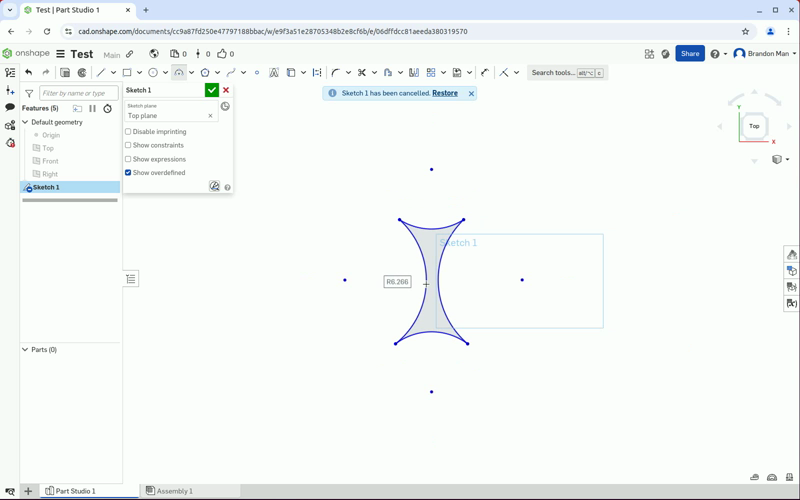
scroll(-6)
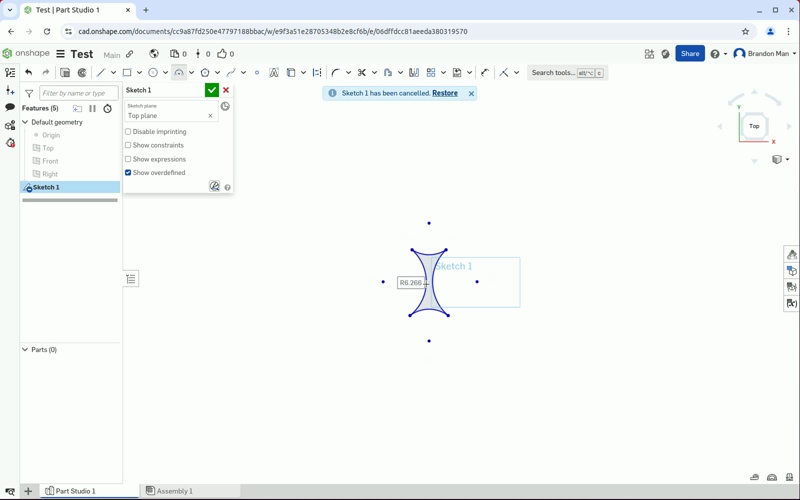
scroll(-6)
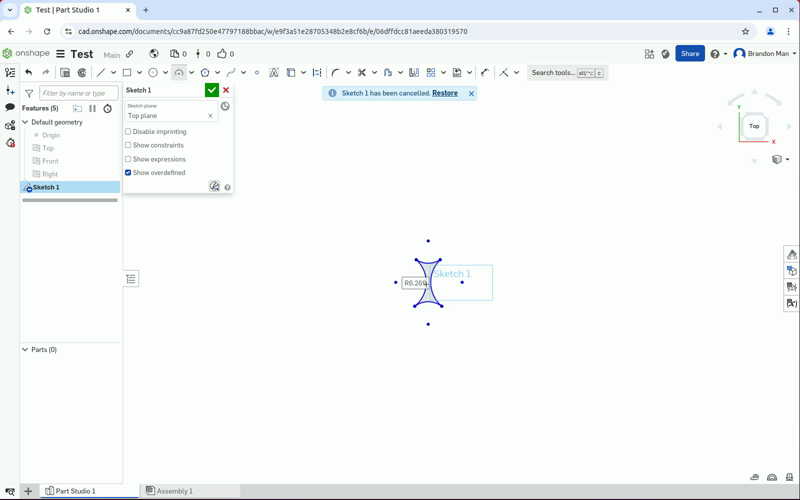
key_up(shift)
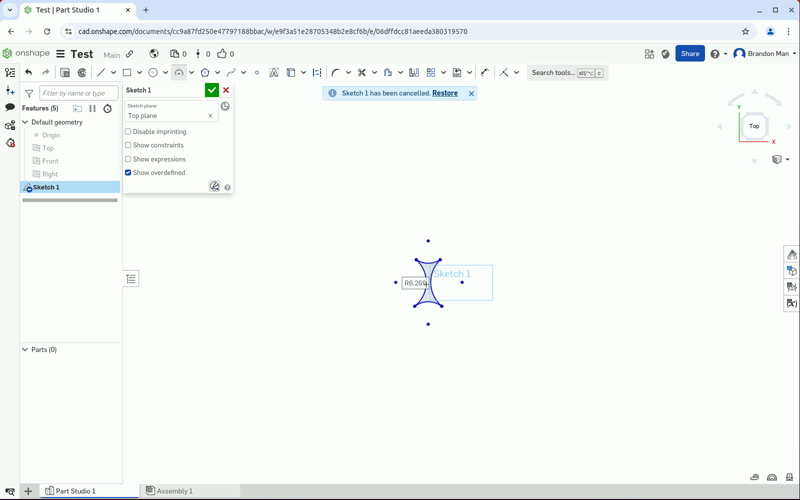
key(esc)
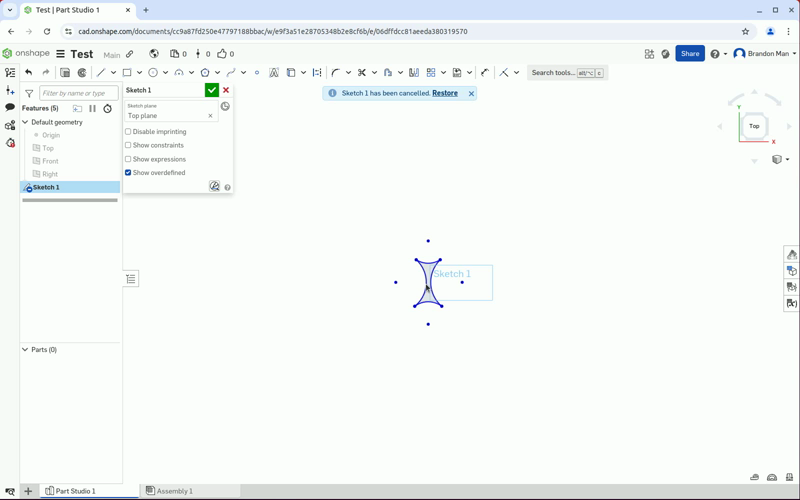
mouse_move(430, 268)
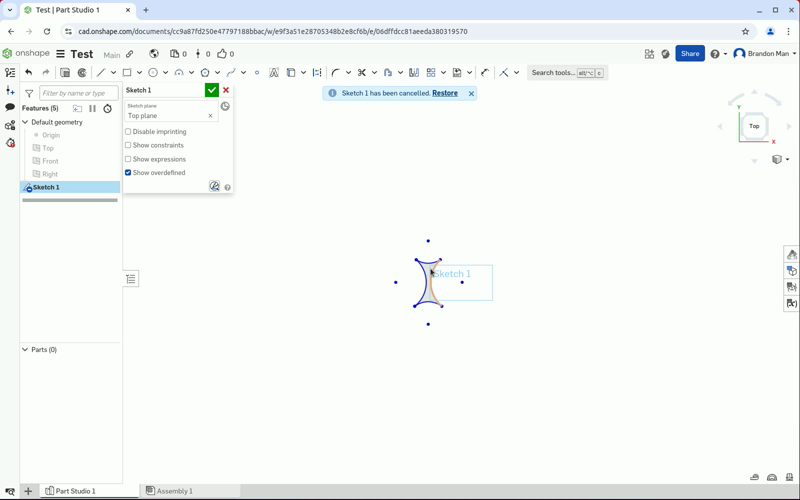
scroll(6)
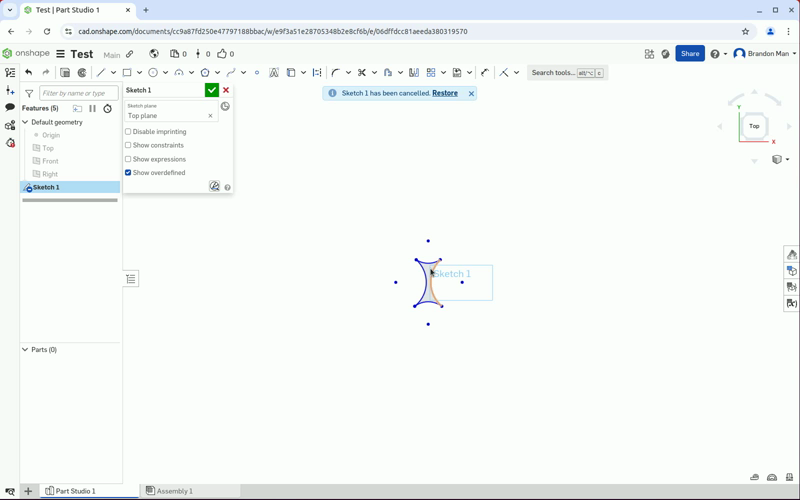
scroll(6)
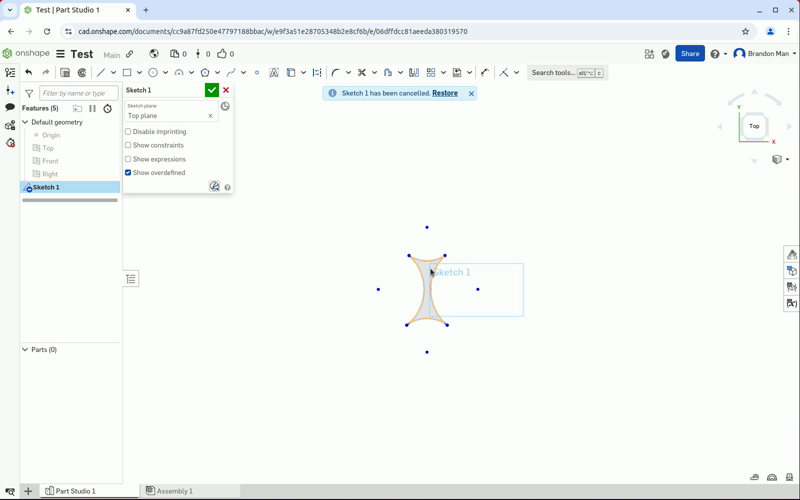
scroll(6)
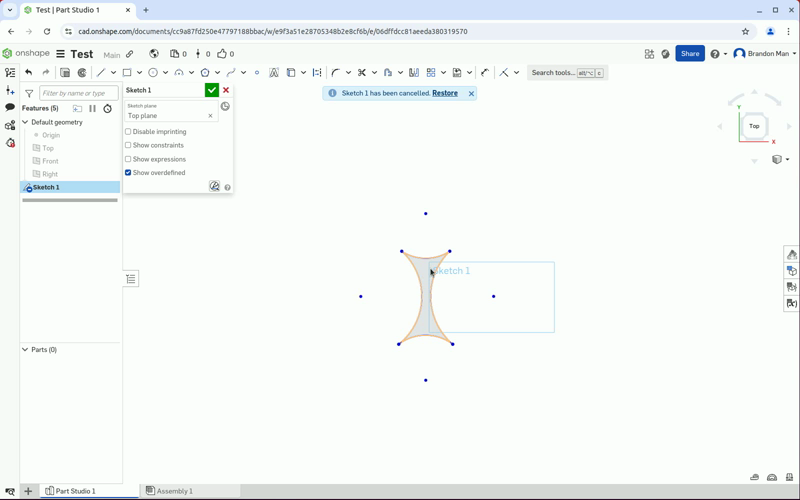
scroll(6)
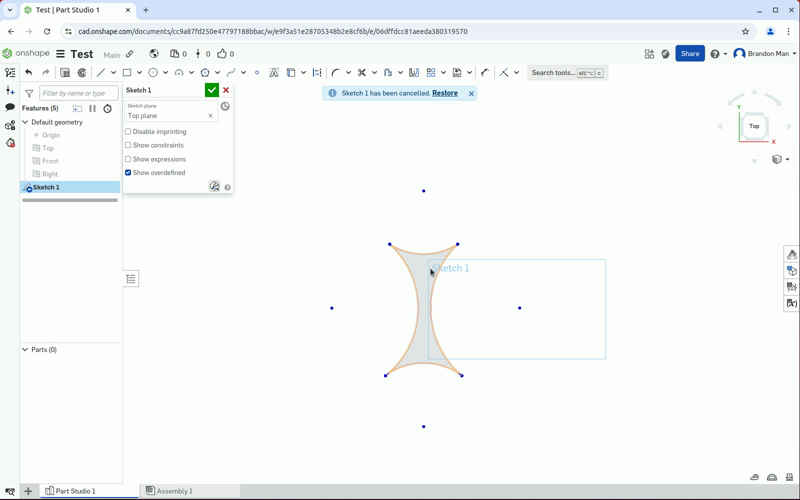
scroll(6)
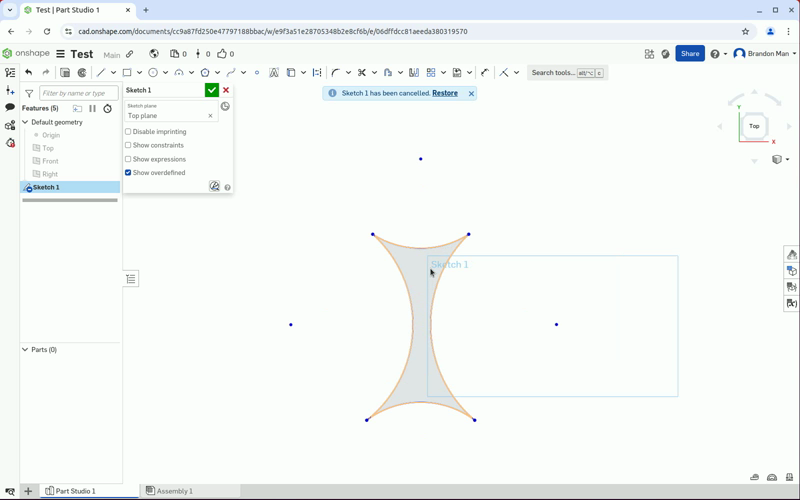
scroll(6)
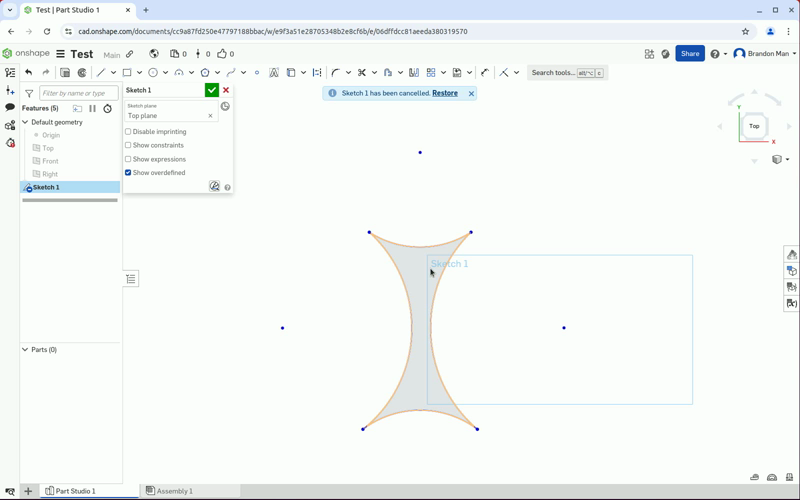
scroll(6)
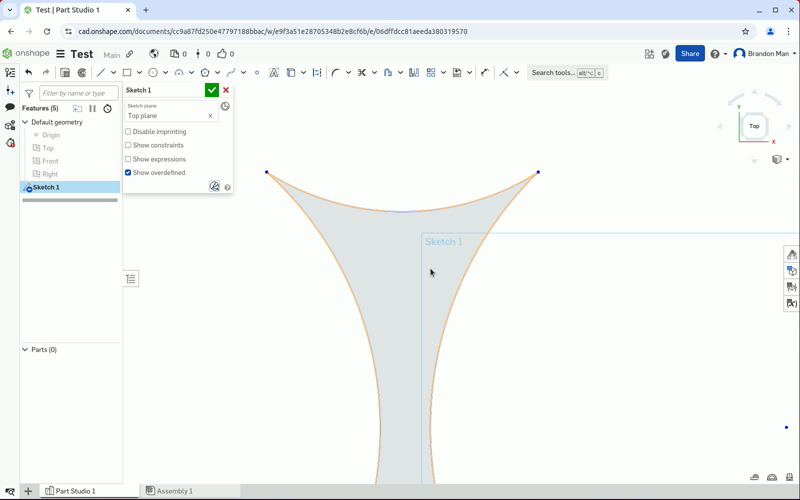
click(430, 268)
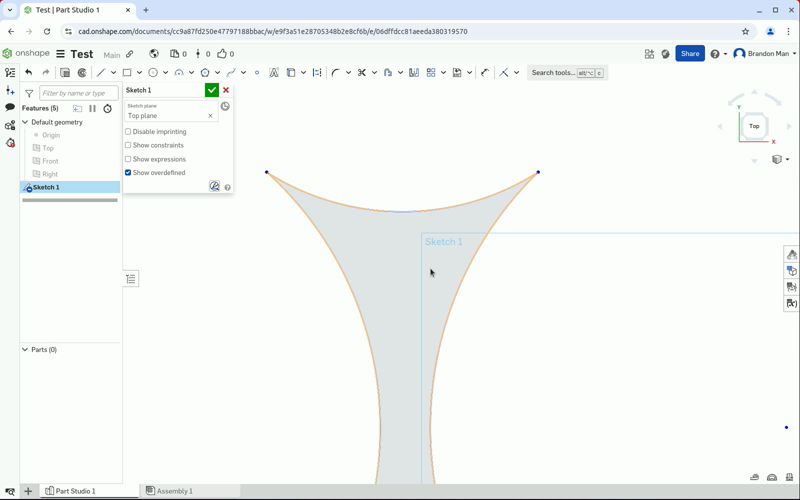
scroll(-6)
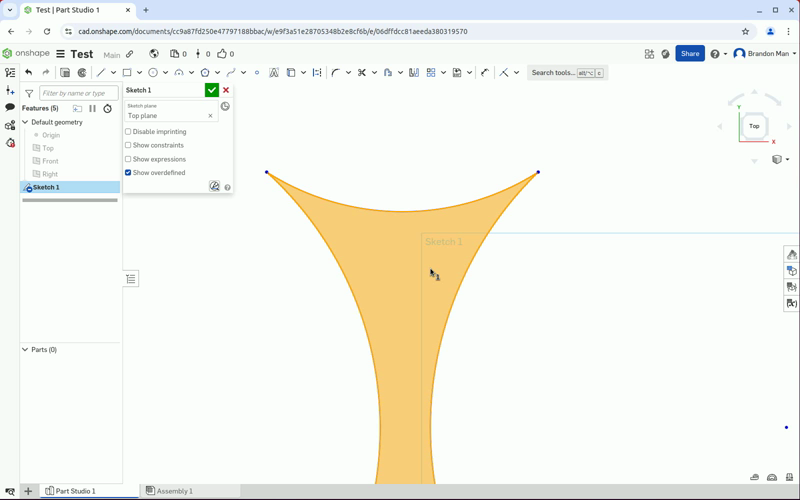
scroll(-6)
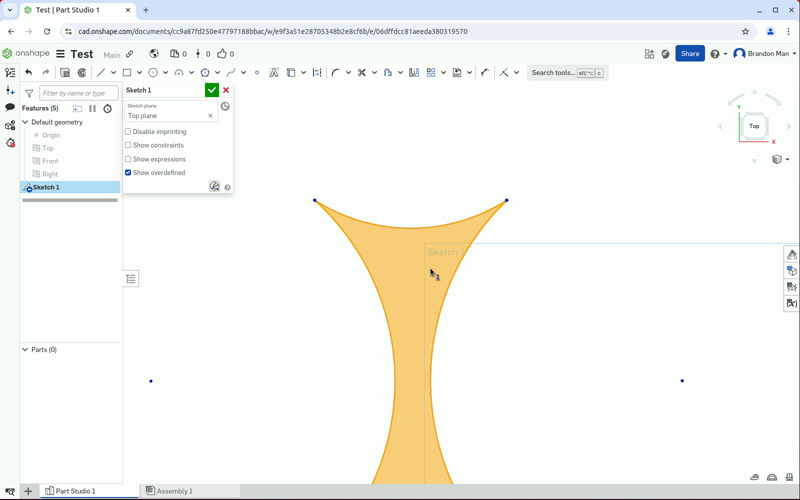
scroll(-6)
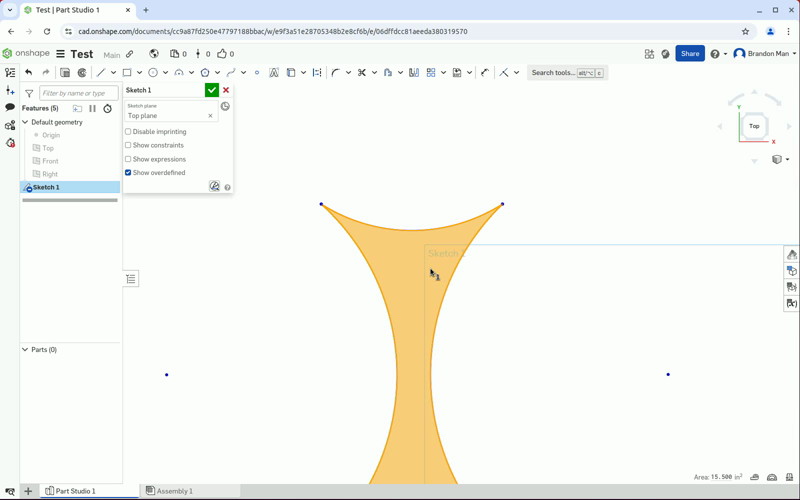
scroll(-6)
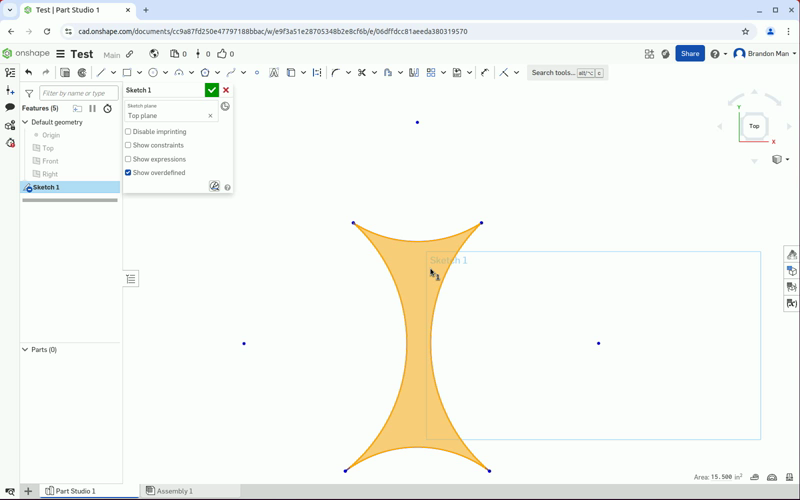
scroll(-6)
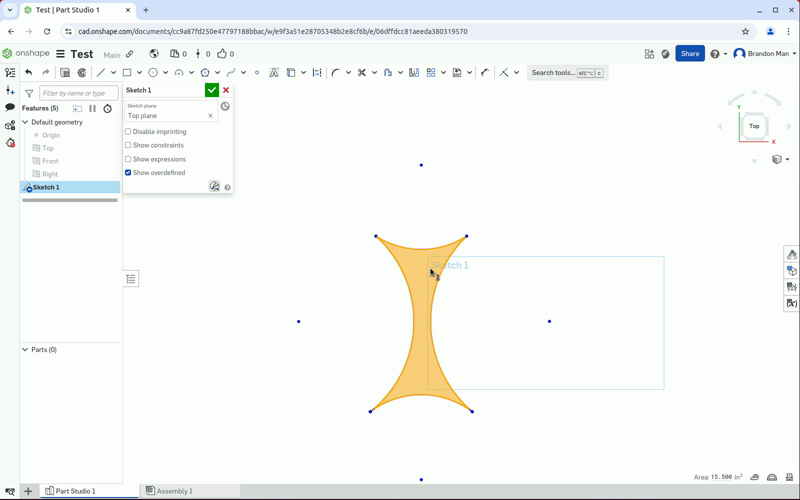
scroll(-6)
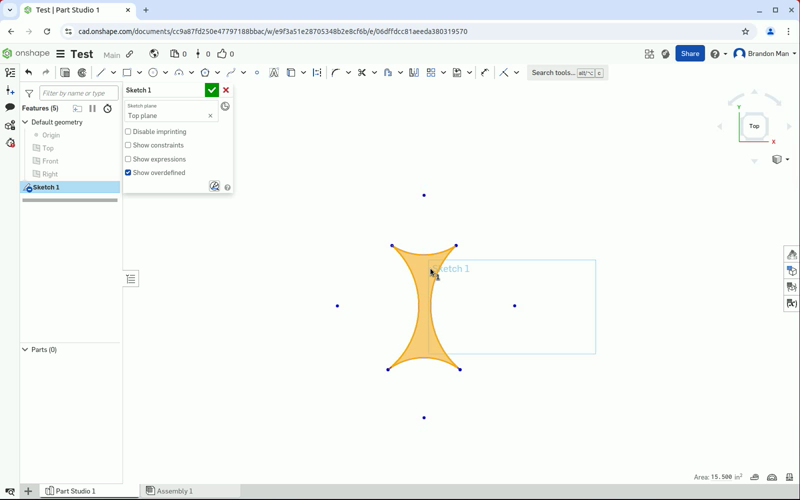
scroll(-6)
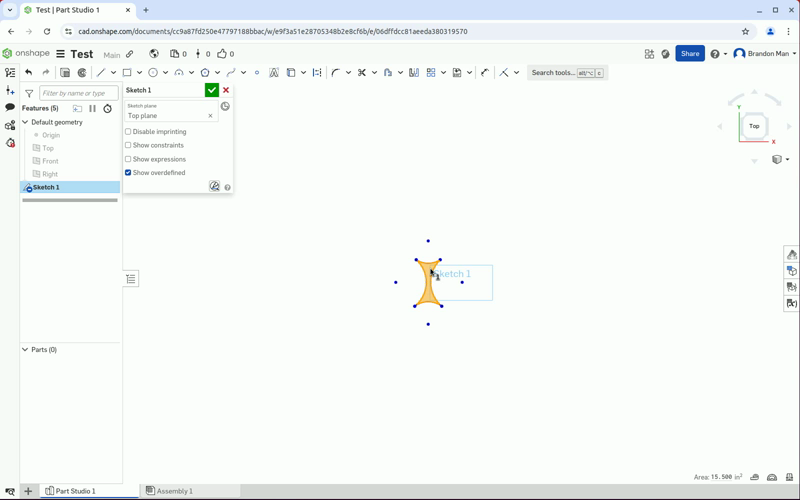
mouse_move(73, 352)
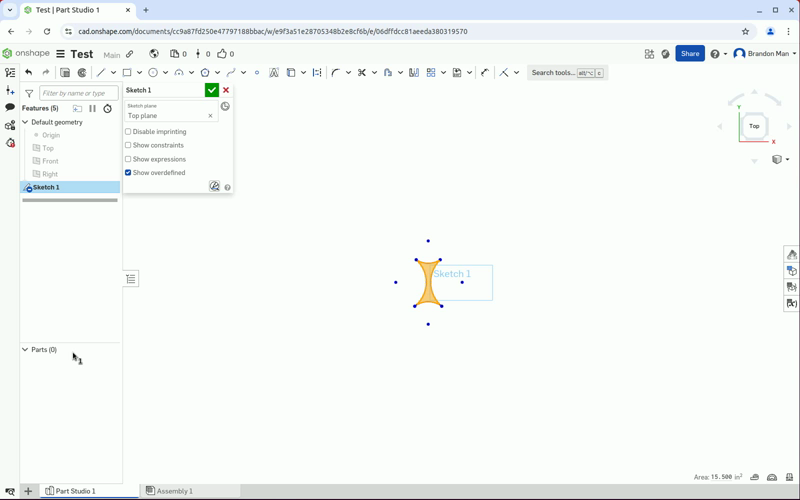
key(shift+y)
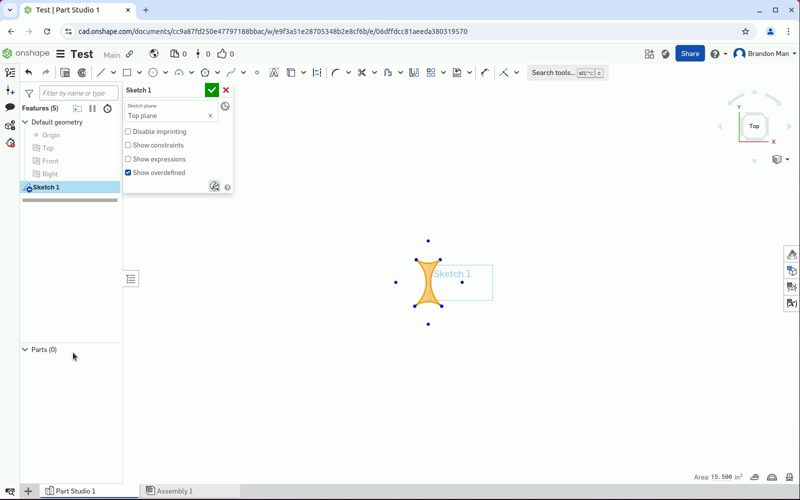
key(shift+e)
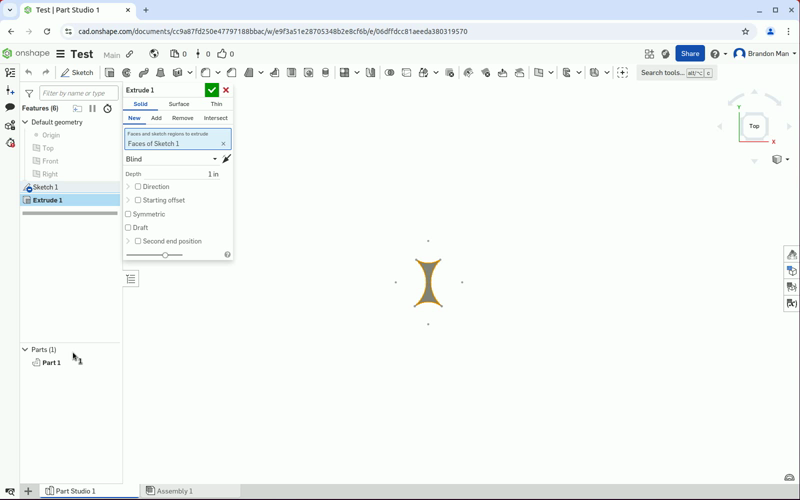
mouse_move(143, 106)
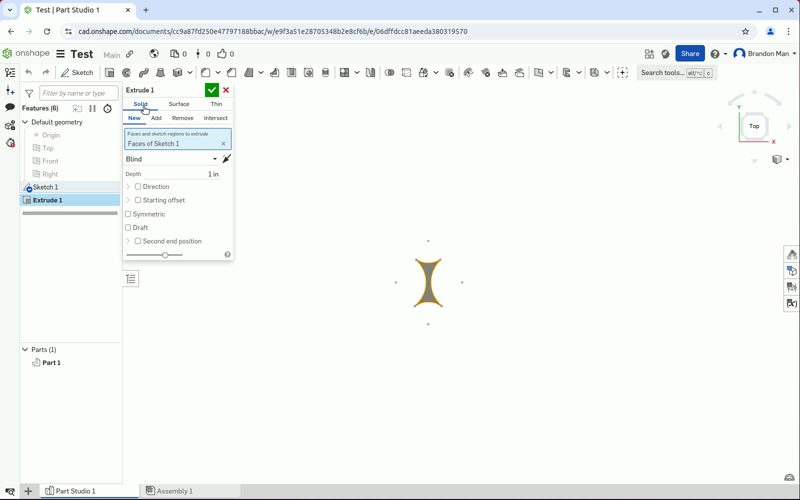
click(143, 106)
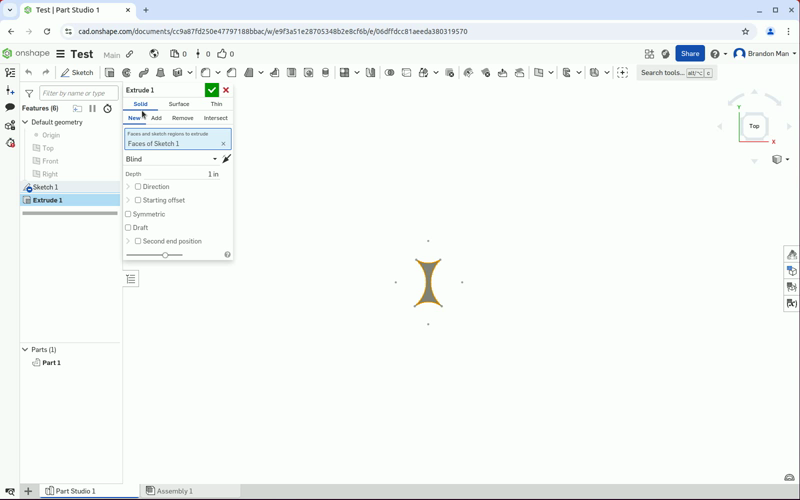
mouse_move(137, 120)
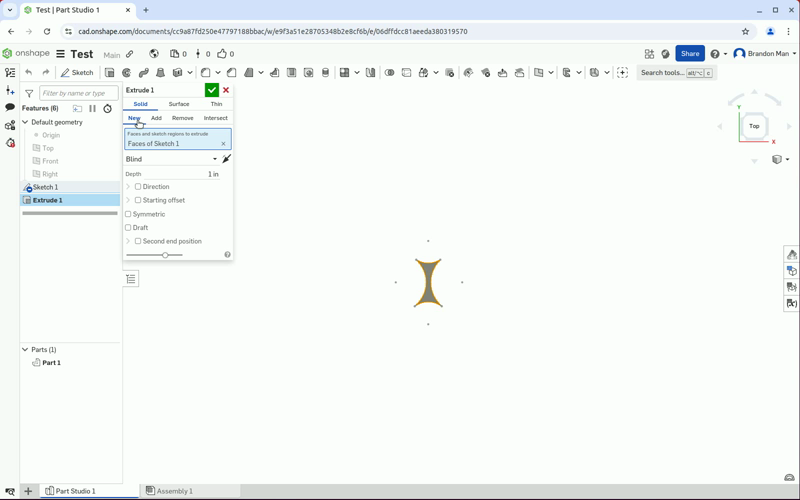
click(137, 120)
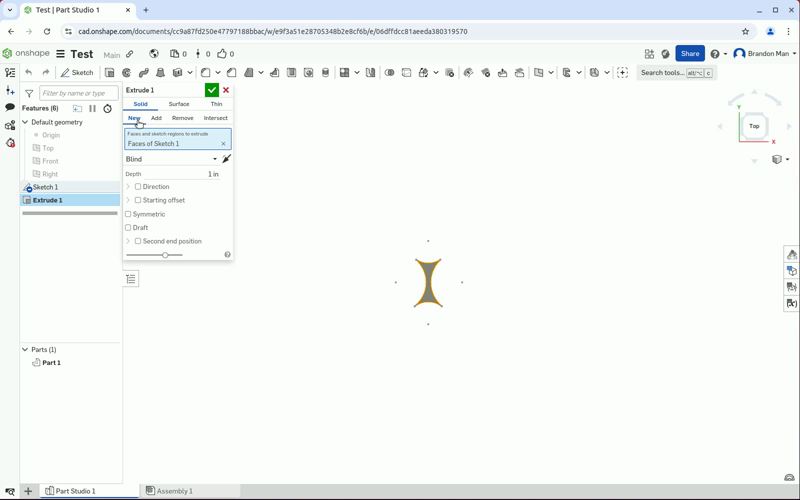
key(tab, 4)
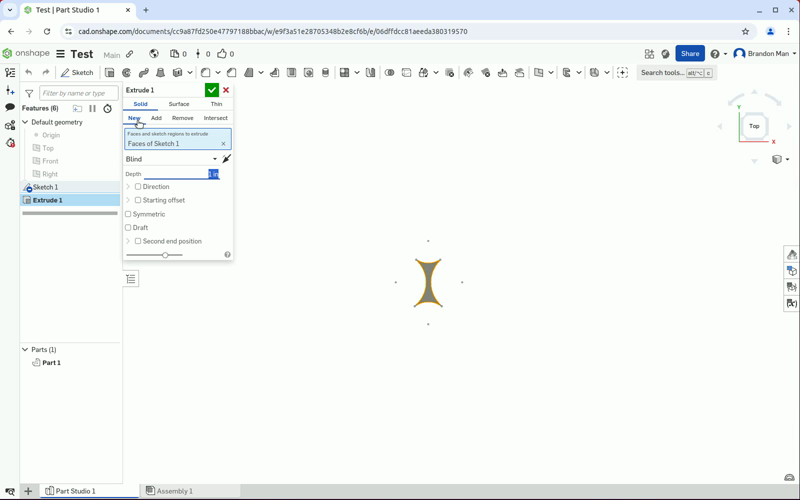
text(2.889)
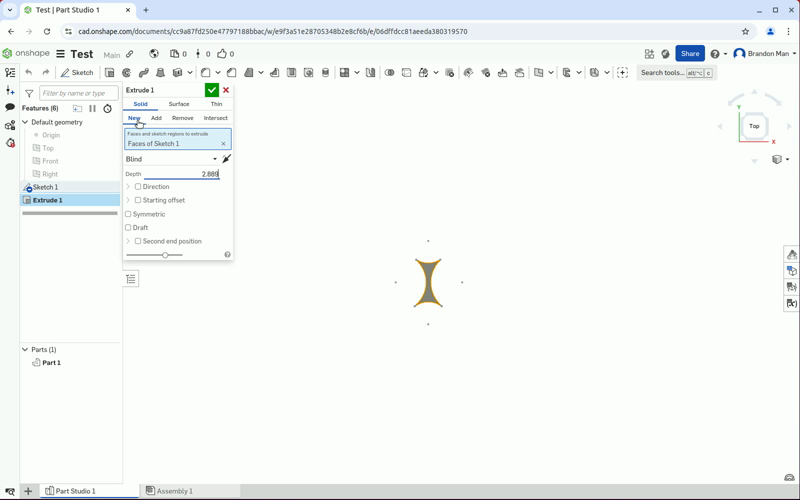
key(enter)
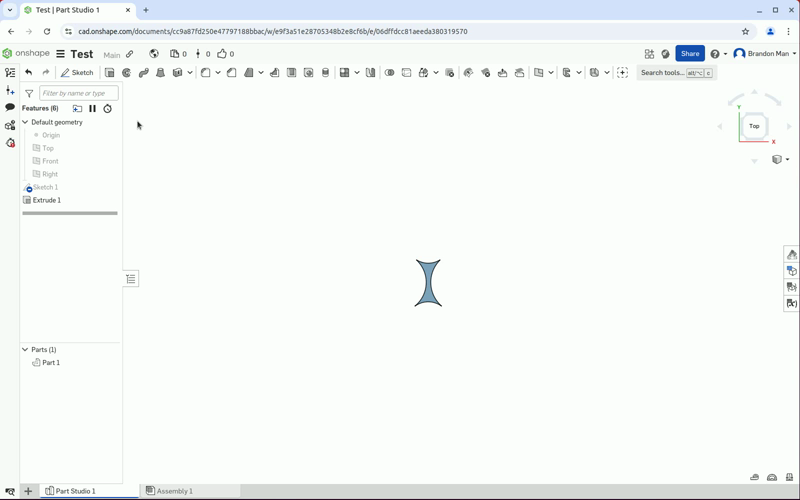
key(shift+h)
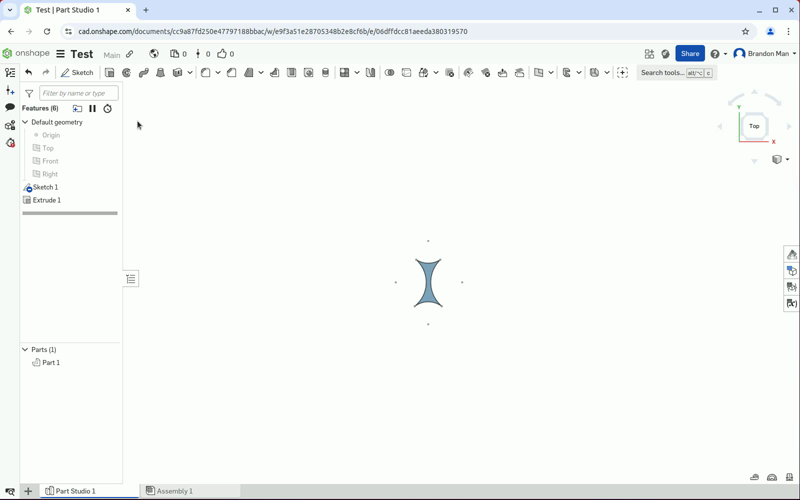
key(shift+h)
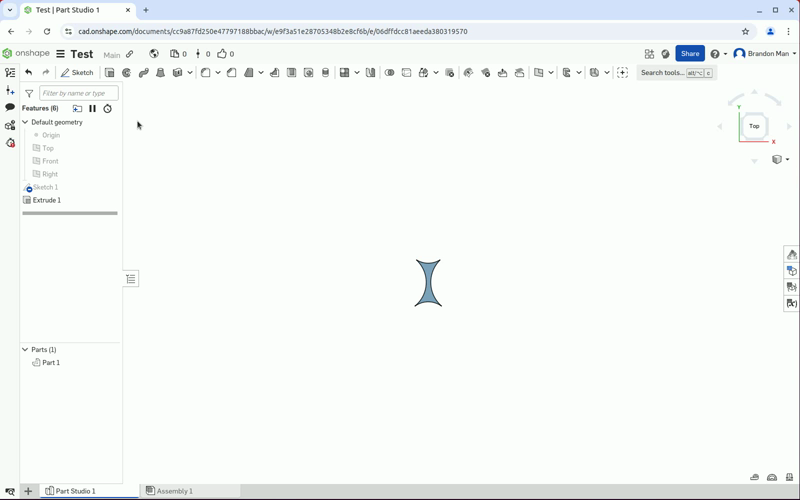
mouse_move(73, 189)
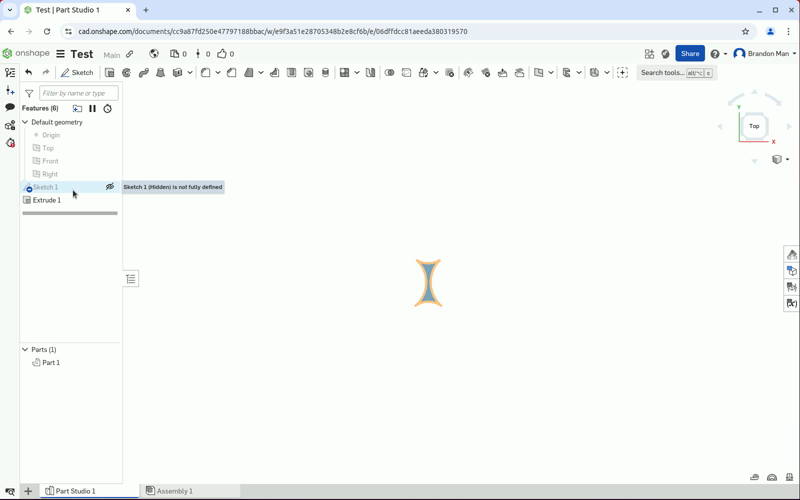
click(73, 189)
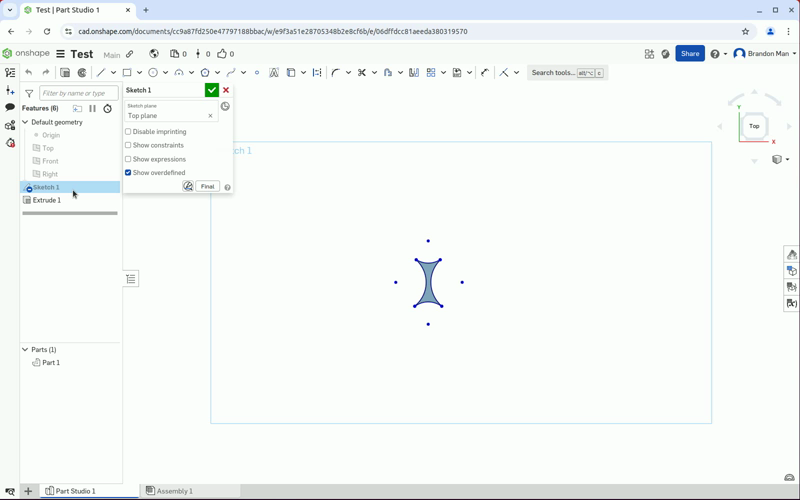
mouse_move(229, 92)
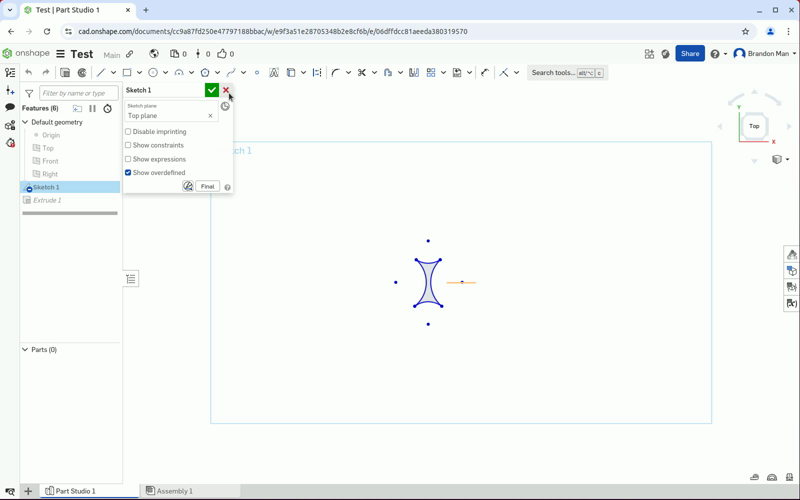
click(229, 92)
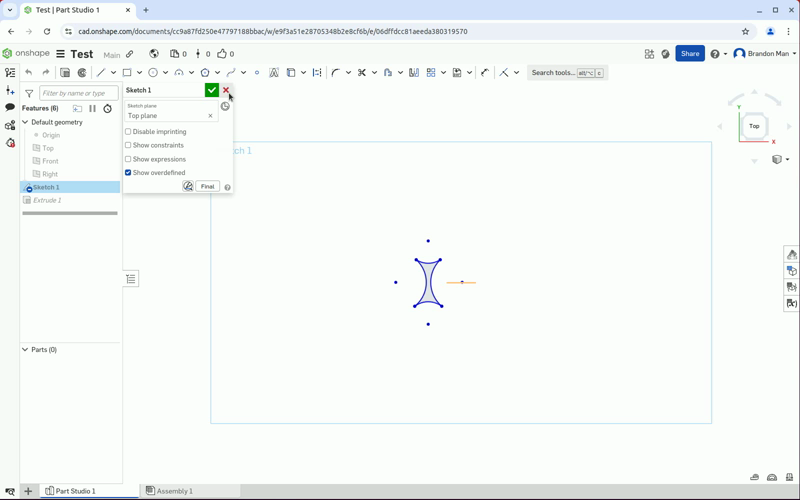
key(shift+s)
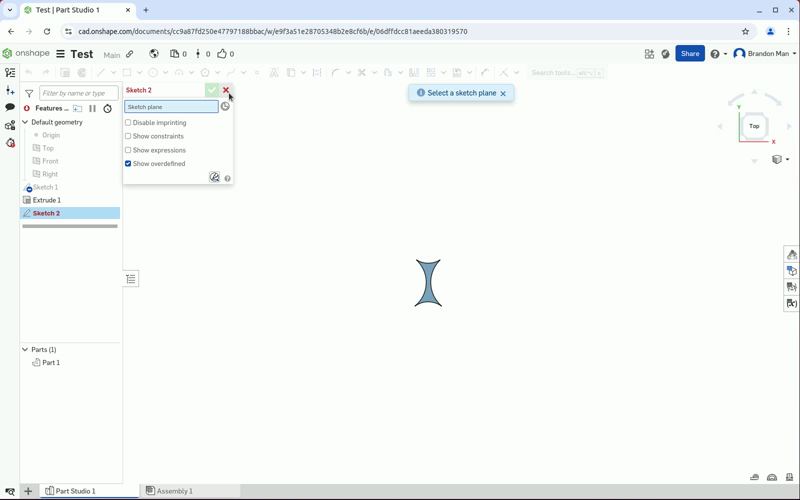
mouse_move(73, 150)
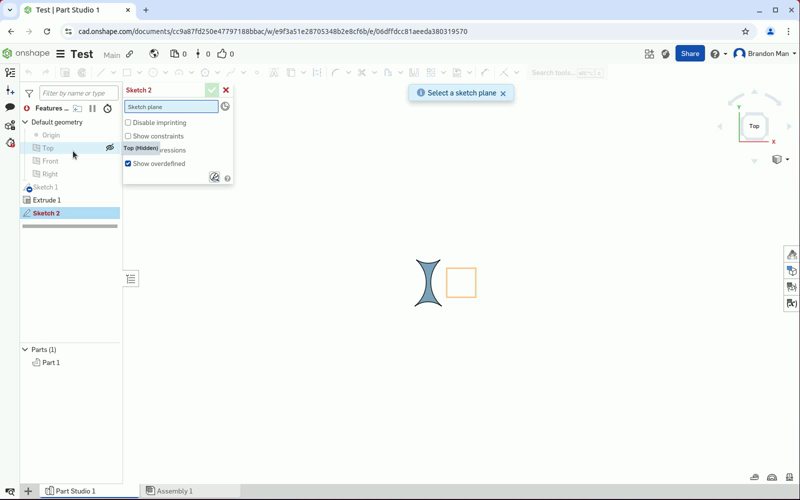
click(73, 150)
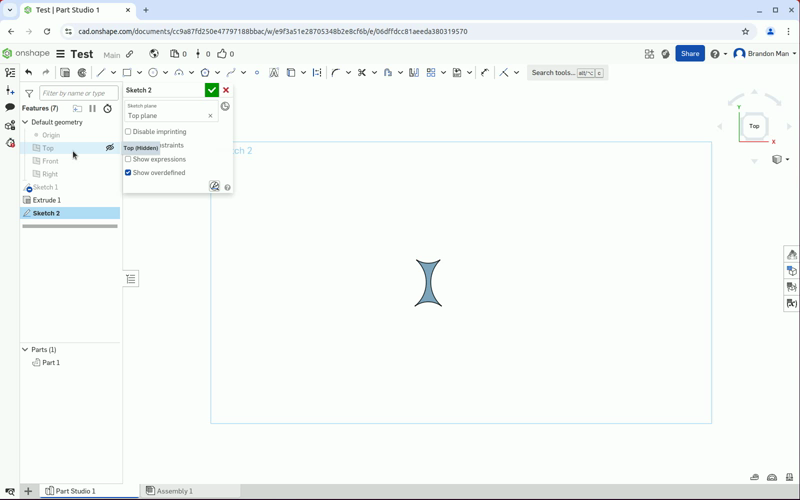
mouse_move(73, 352)
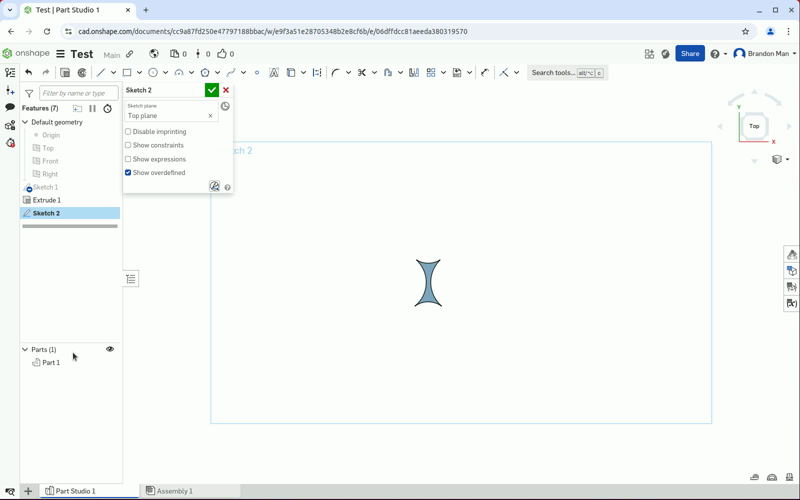
key(y)
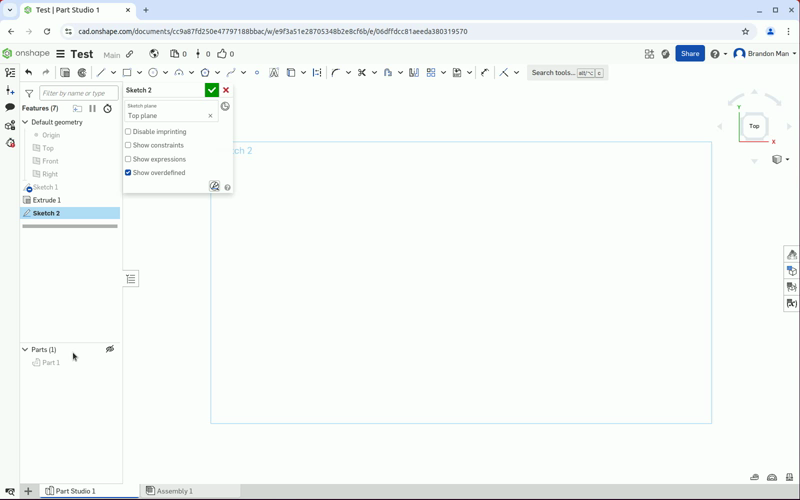
key(a)
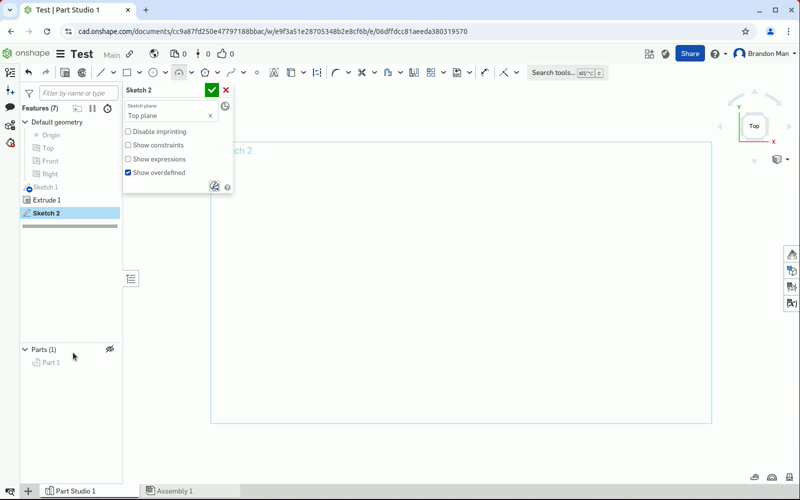
key_down(shift)
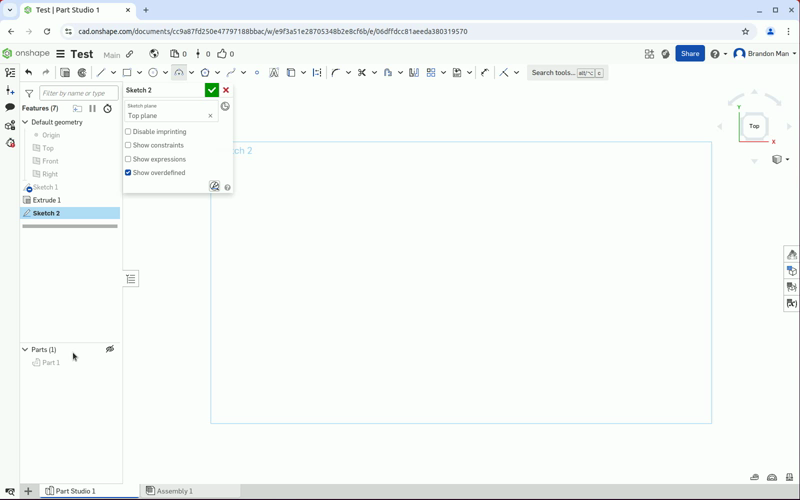
mouse_move(480, 306)
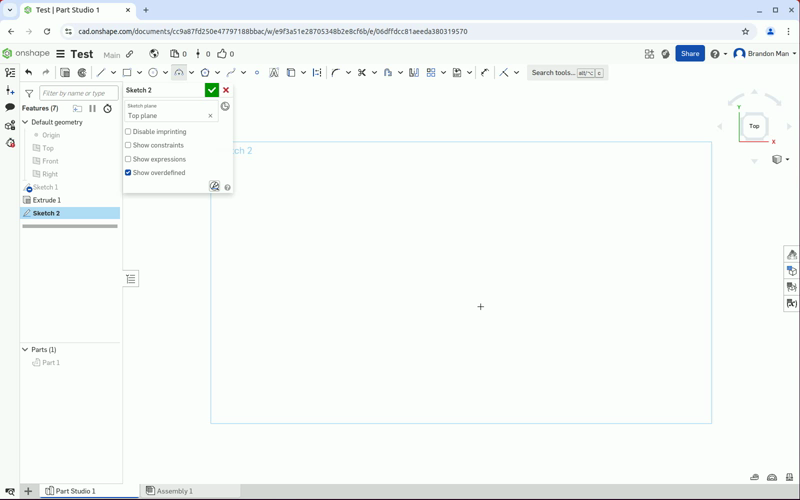
click(480, 306)
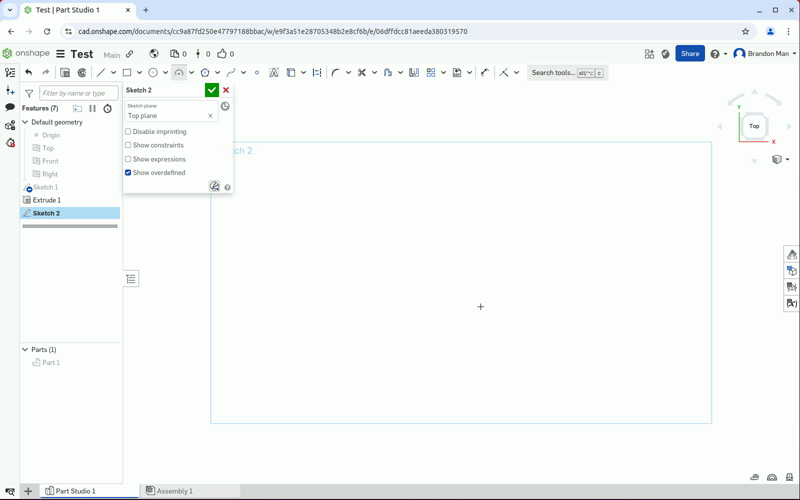
key_up(shift)
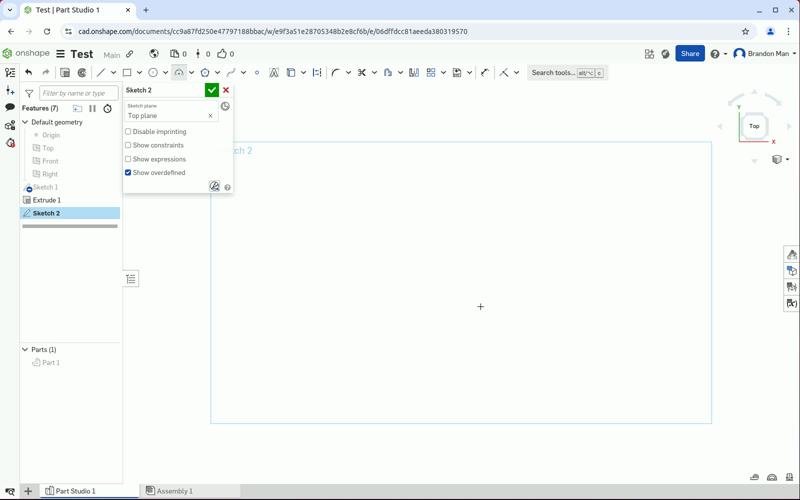
key_down(shift)
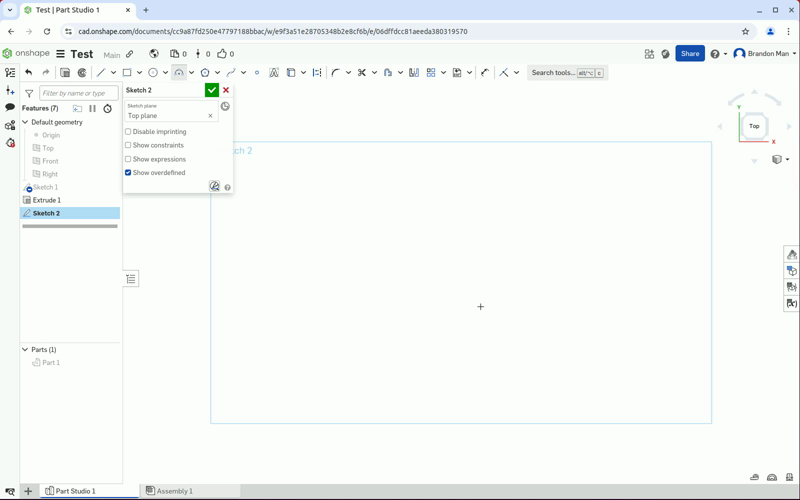
mouse_move(508, 306)
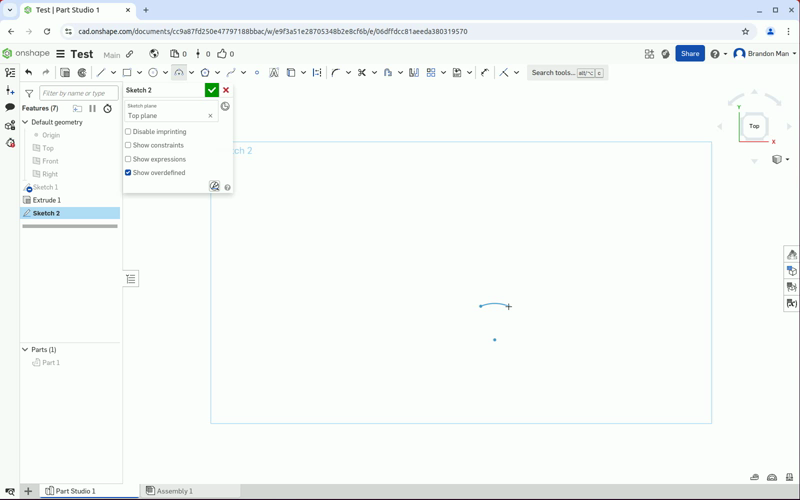
click(508, 306)
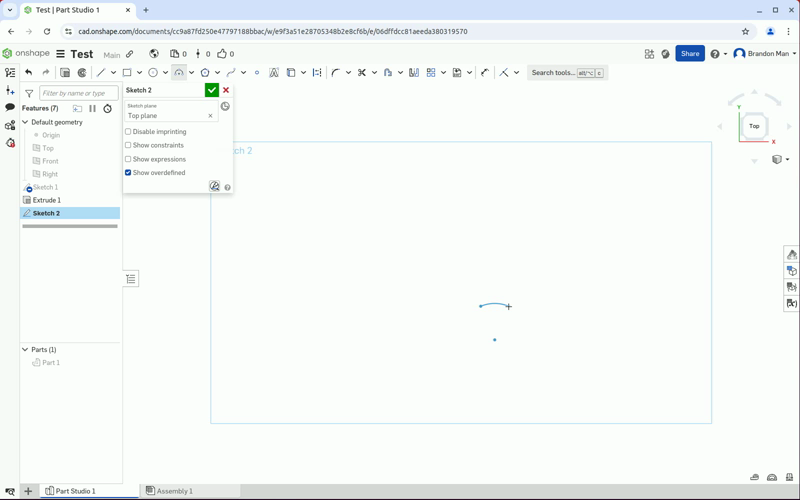
mouse_move(494, 301)
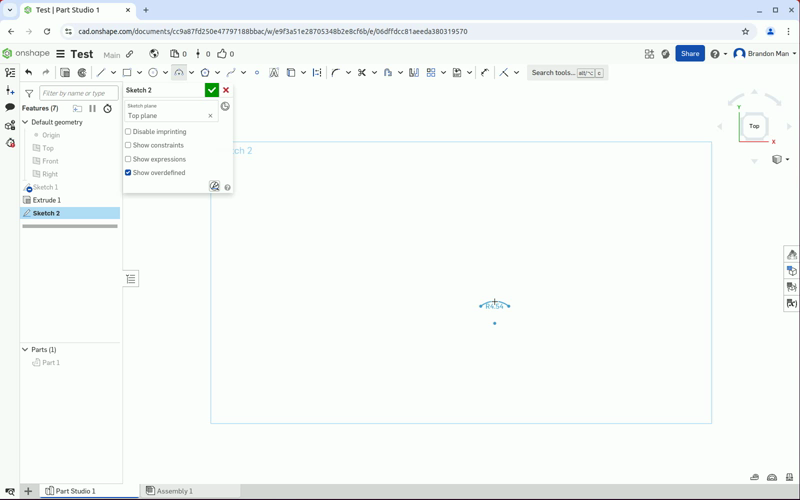
click(494, 301)
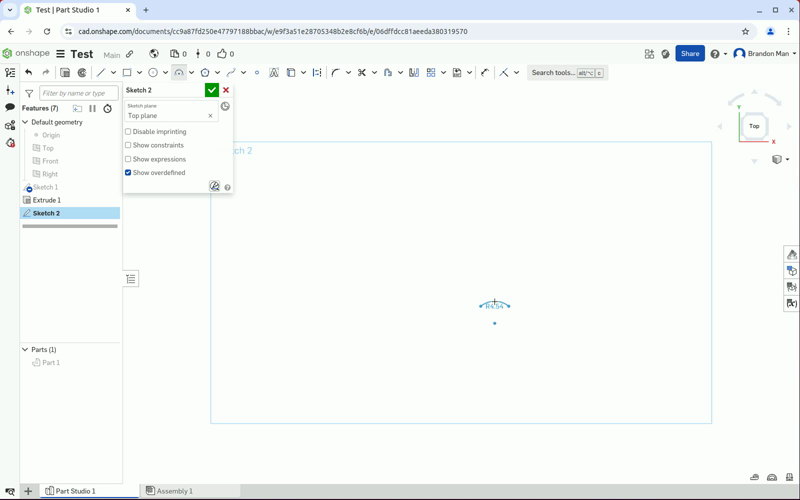
key_up(shift)
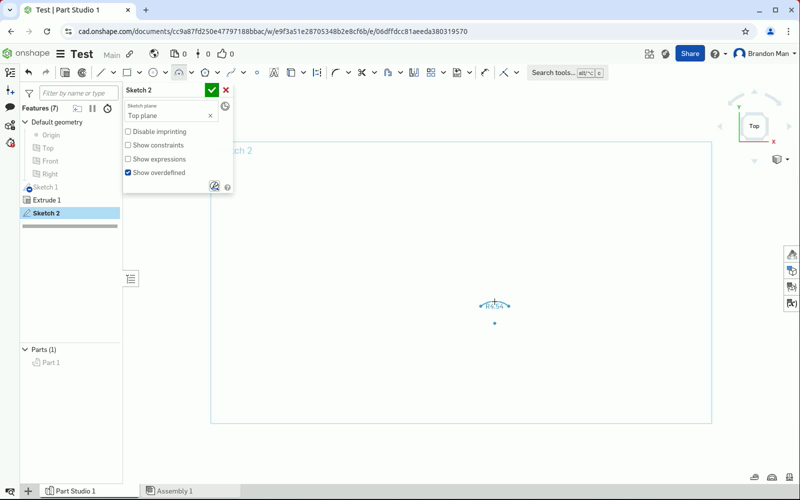
mouse_move(508, 306)
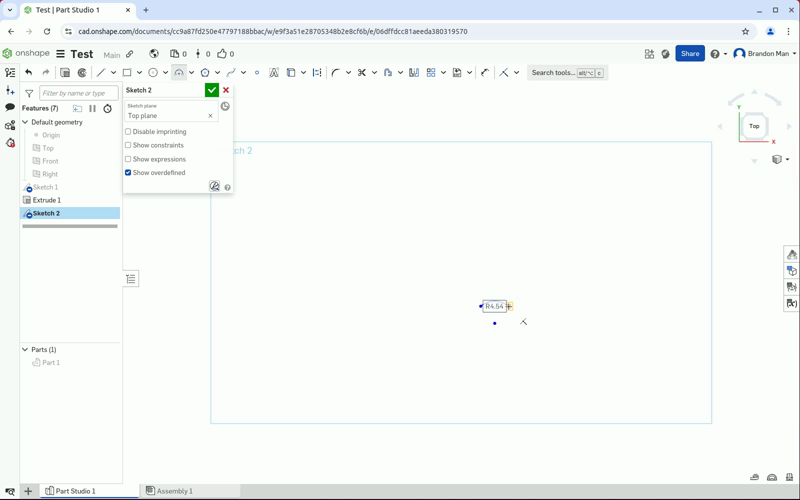
click(508, 306)
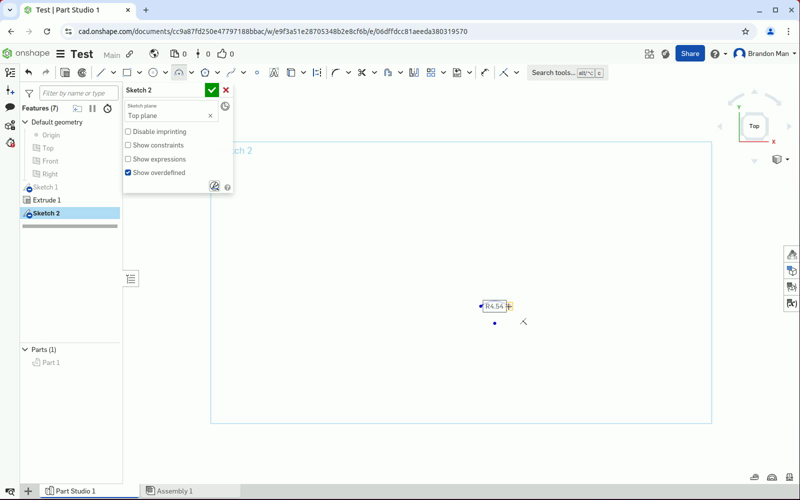
key_down(shift)
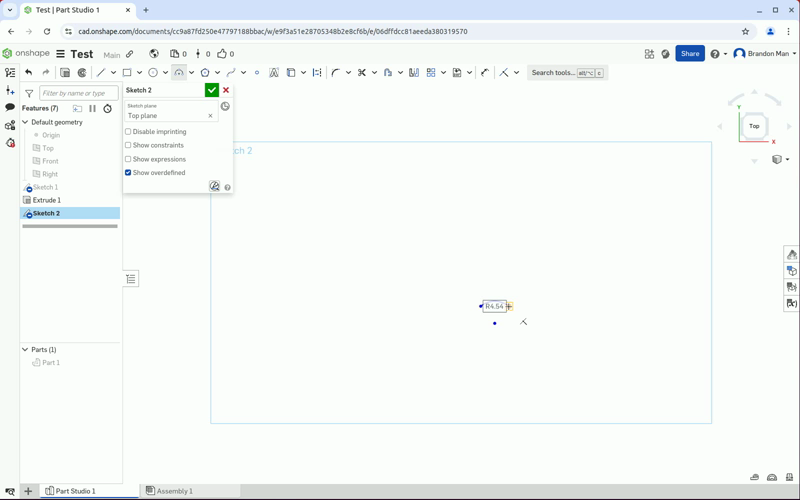
mouse_move(507, 259)
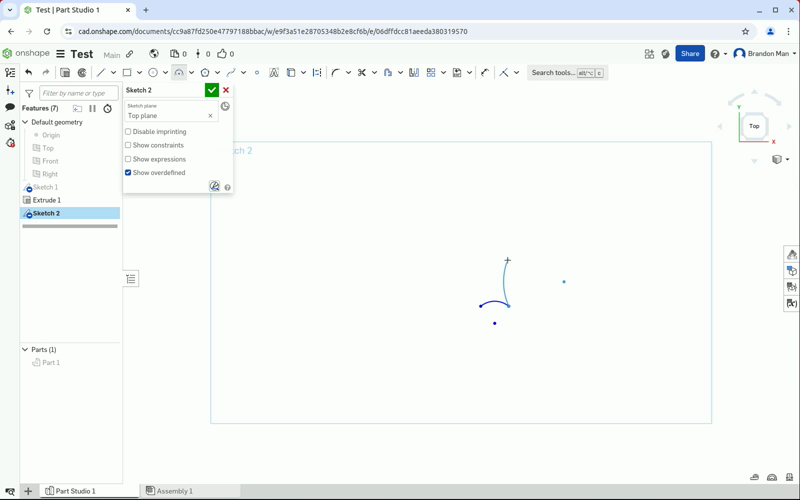
click(507, 259)
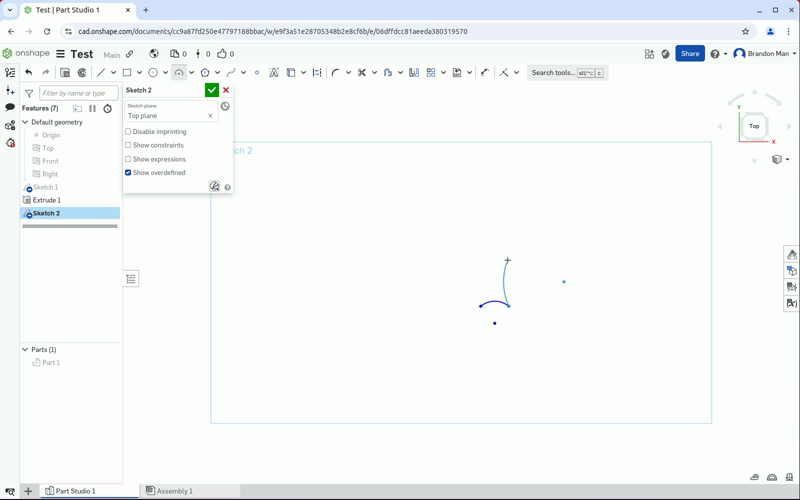
mouse_move(497, 283)
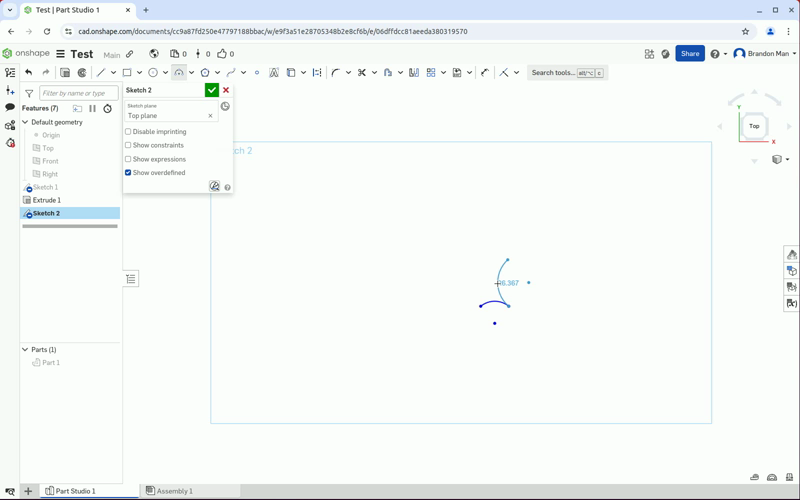
click(497, 283)
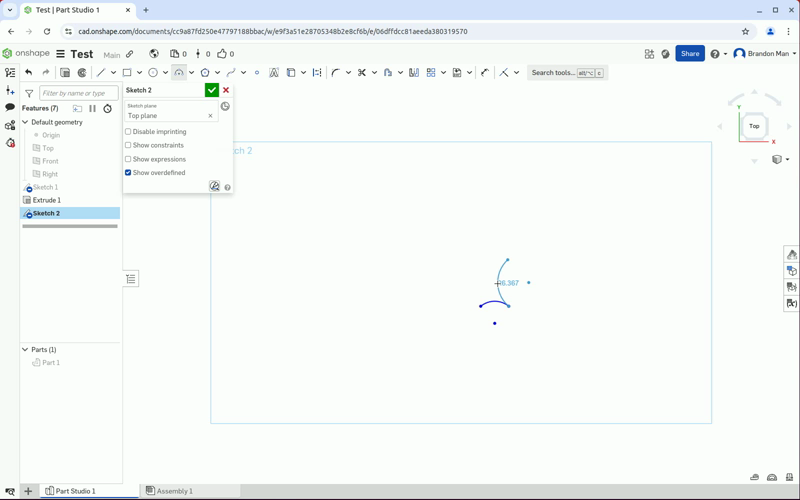
key_up(shift)
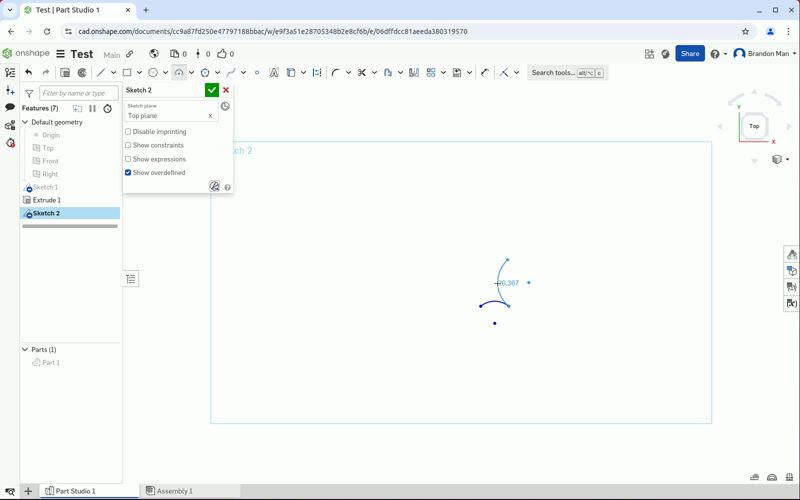
mouse_move(507, 259)
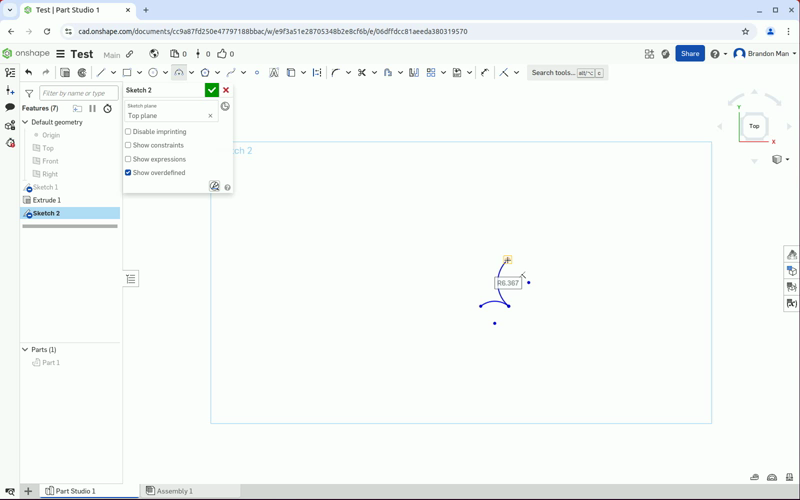
click(507, 259)
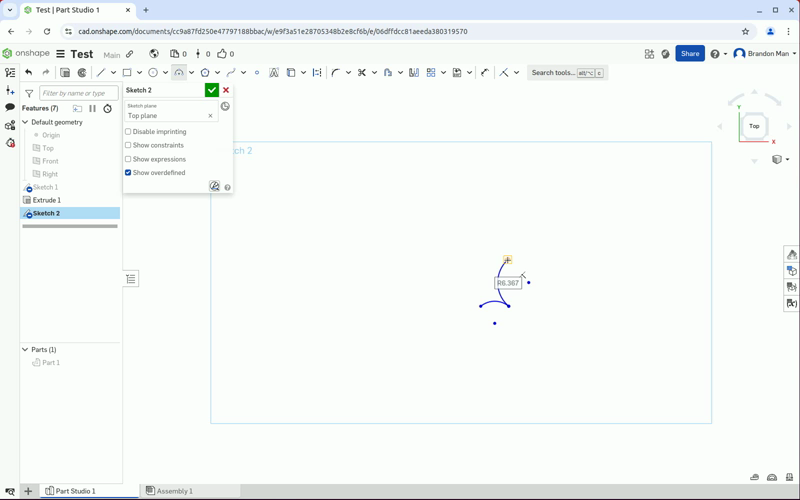
key_down(shift)
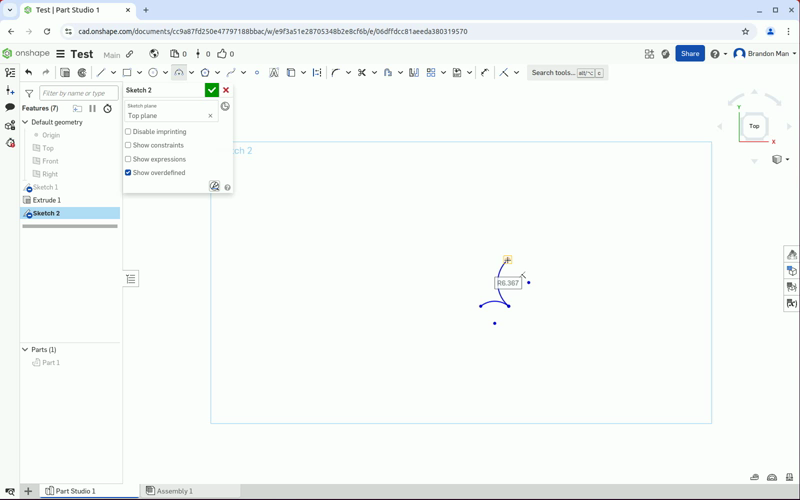
mouse_move(482, 259)
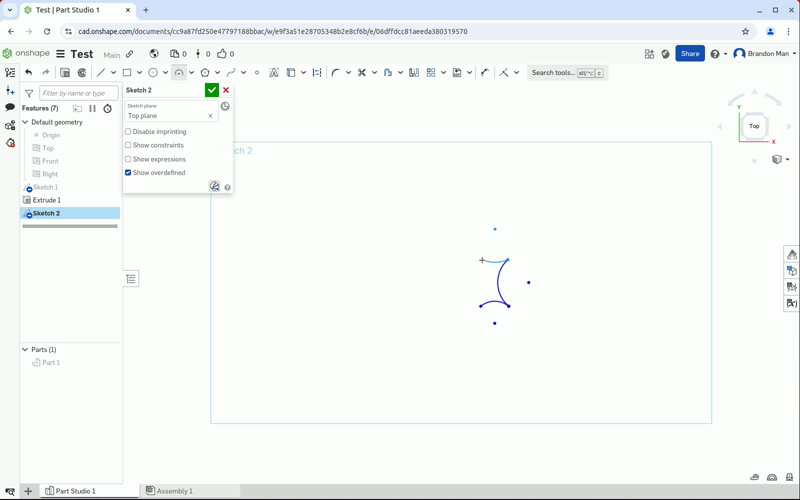
click(482, 259)
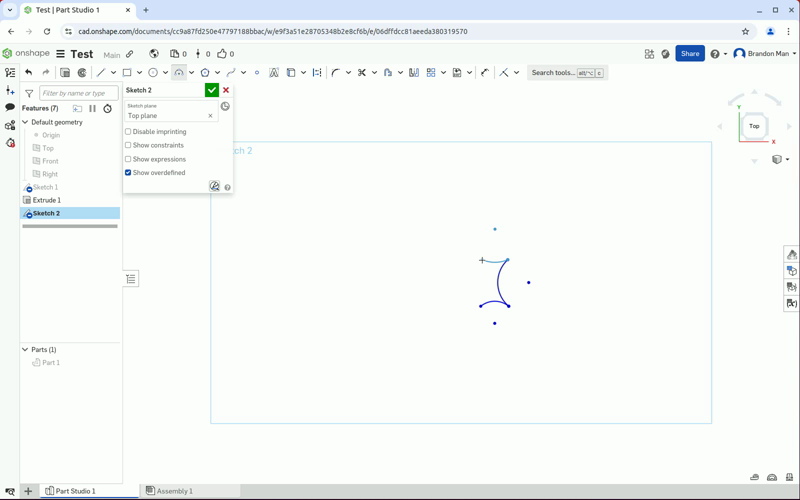
mouse_move(495, 264)
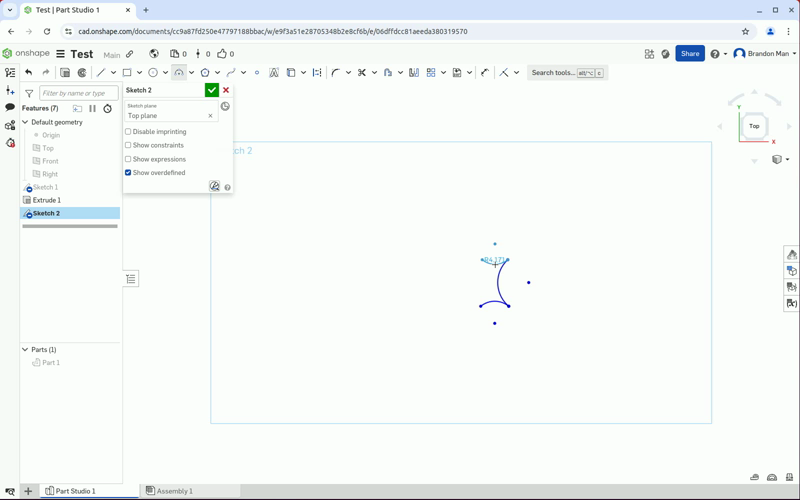
click(495, 264)
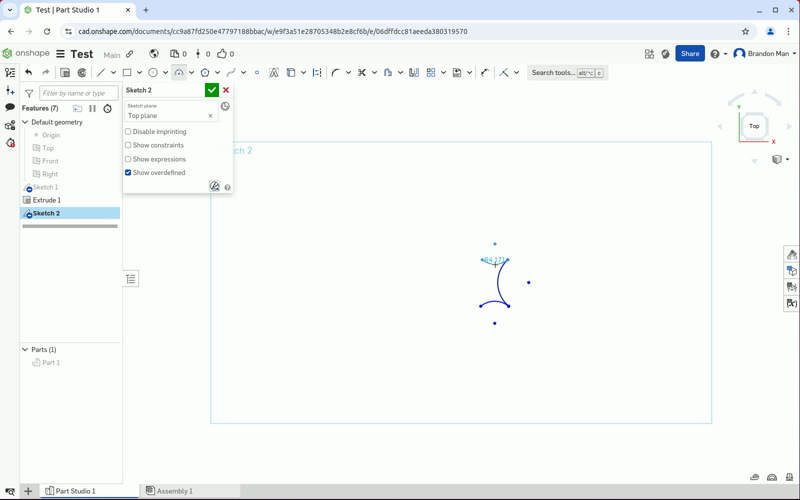
key_up(shift)
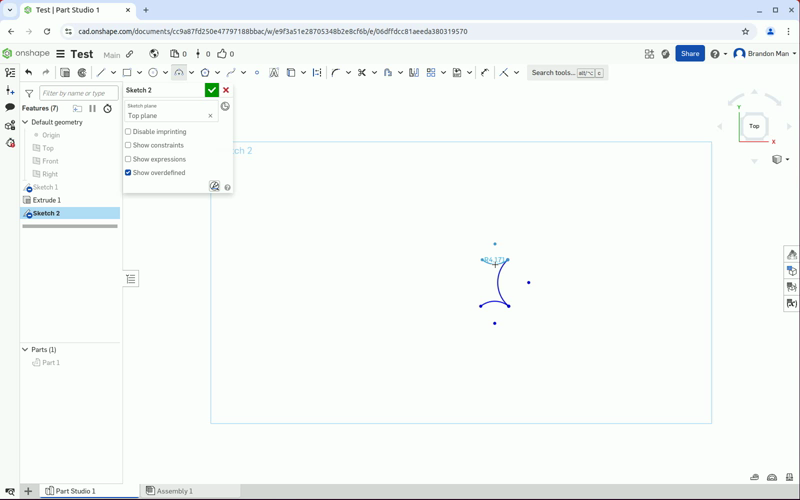
mouse_move(482, 259)
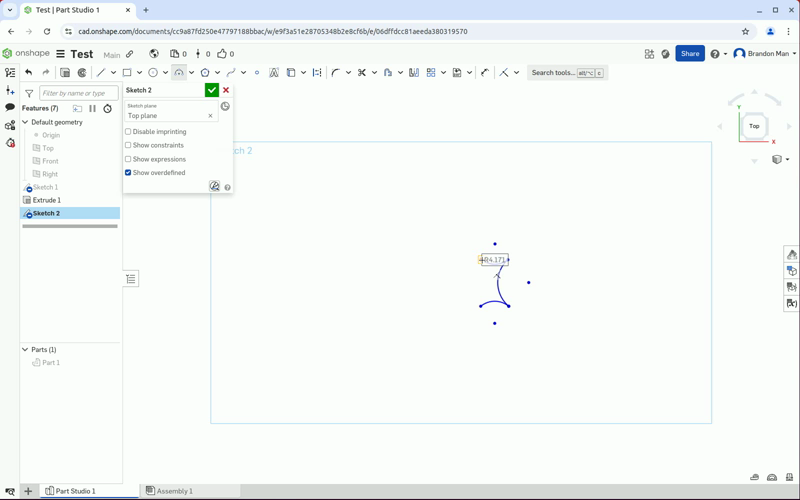
click(482, 259)
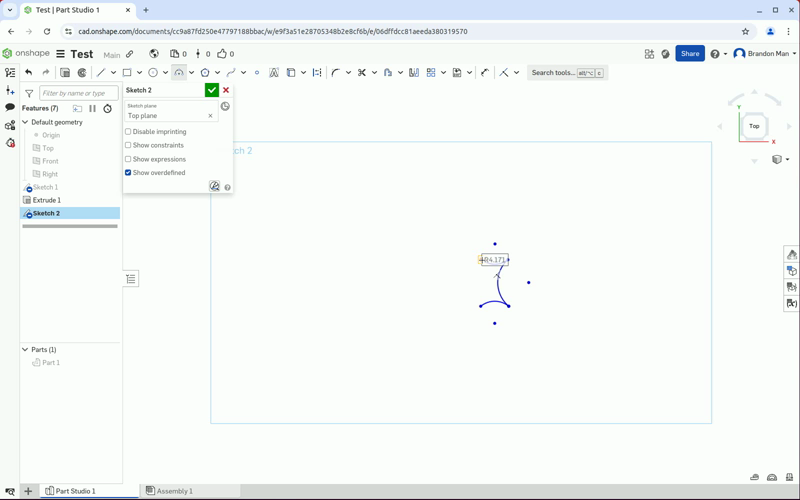
mouse_move(480, 306)
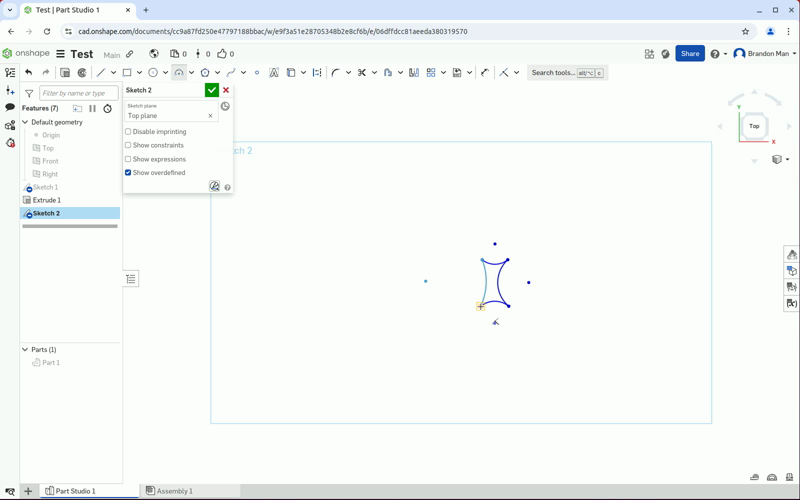
click(480, 306)
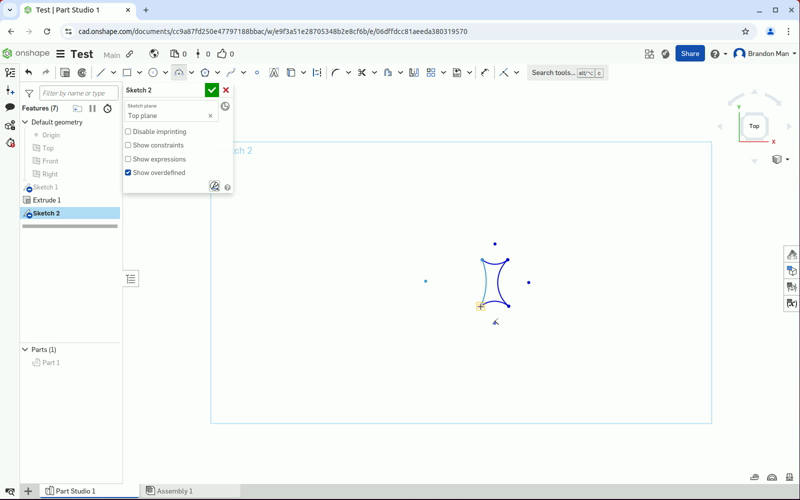
key_down(shift)
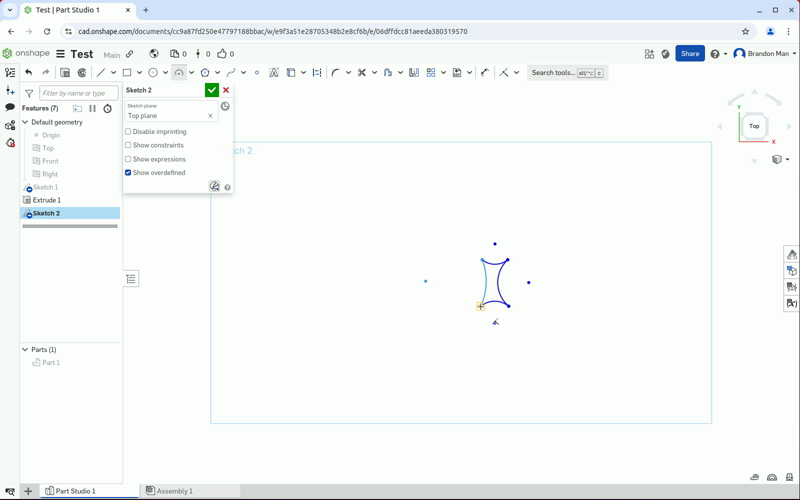
mouse_move(492, 283)
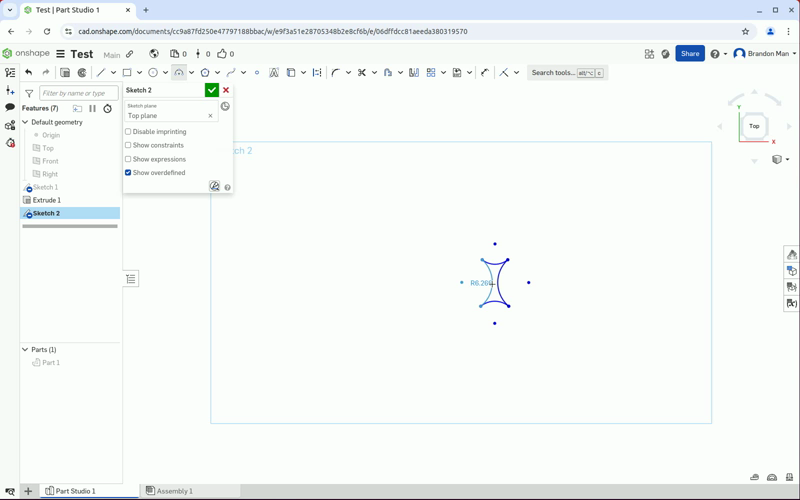
click(492, 283)
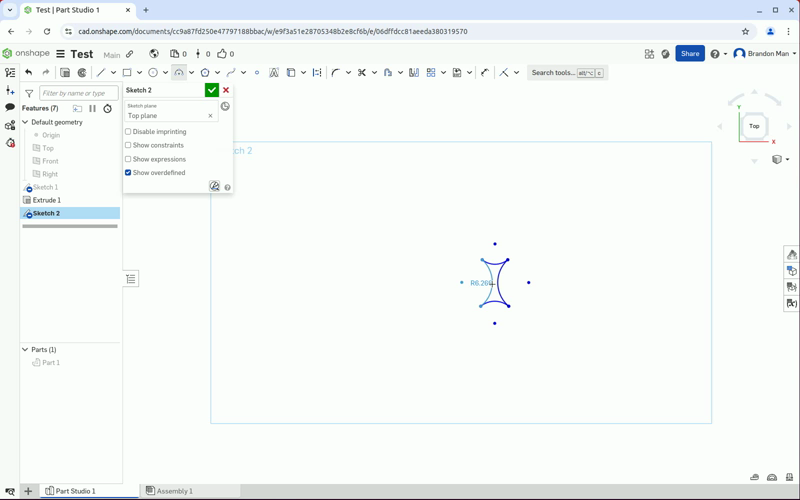
key_up(shift)
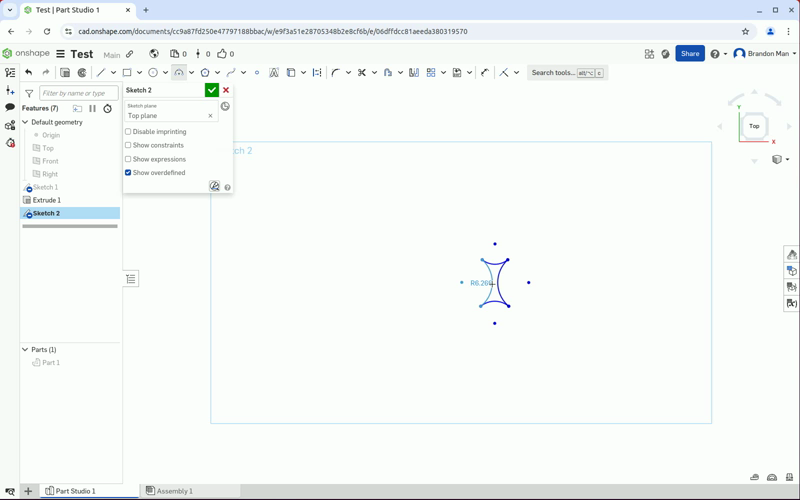
key(esc)
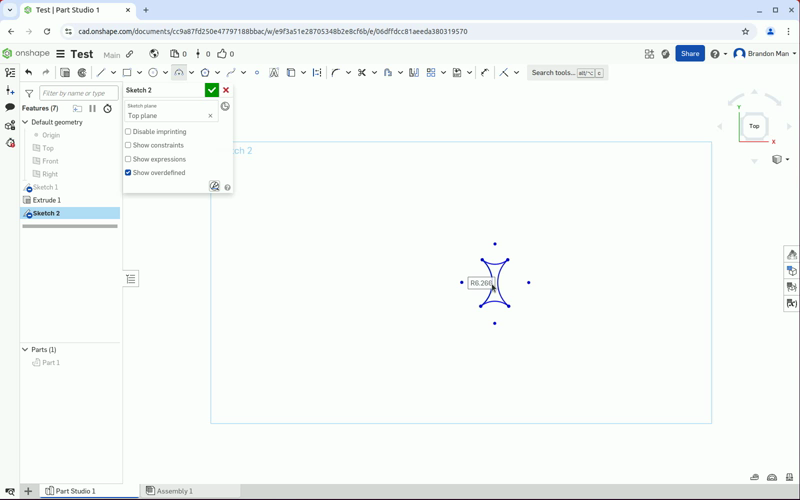
mouse_move(490, 265)
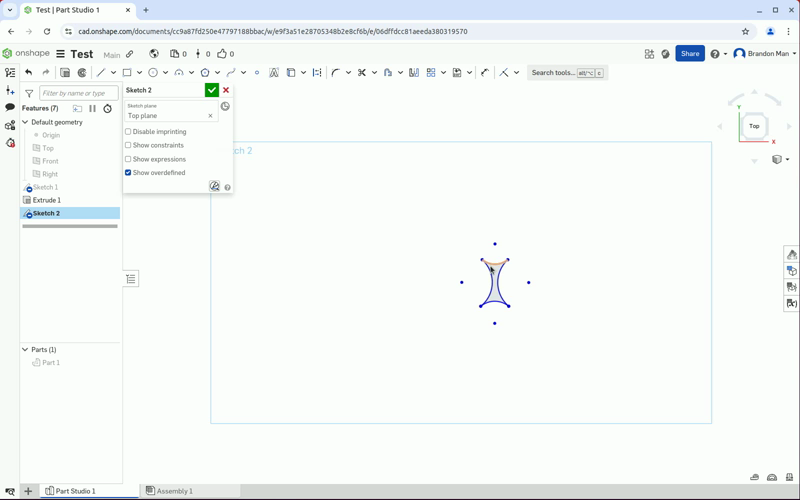
scroll(6)
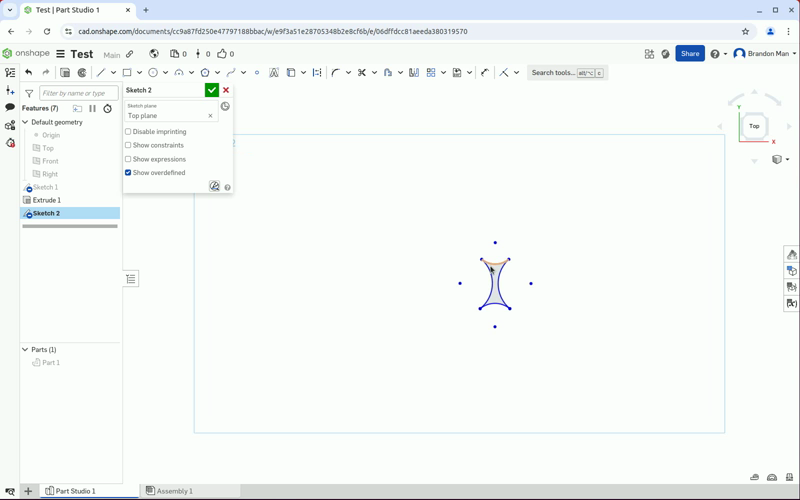
scroll(6)
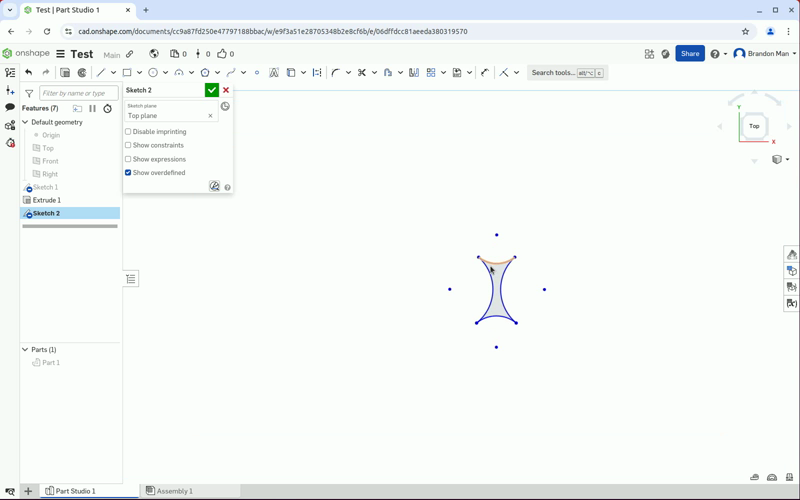
scroll(6)
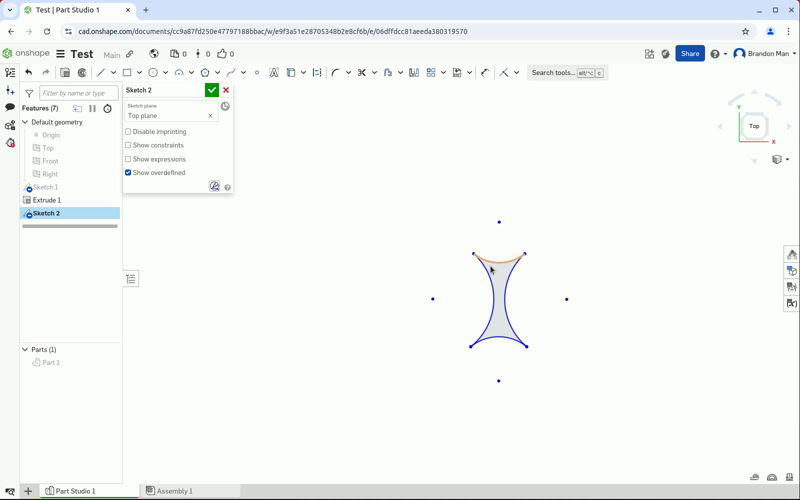
scroll(6)
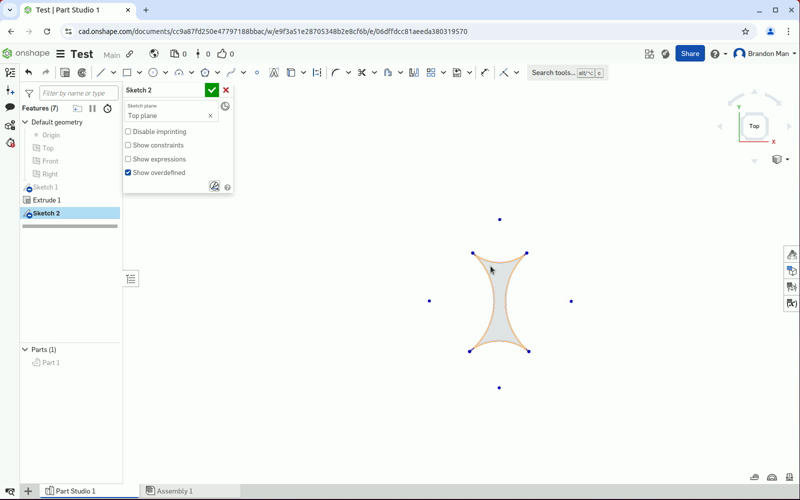
scroll(6)
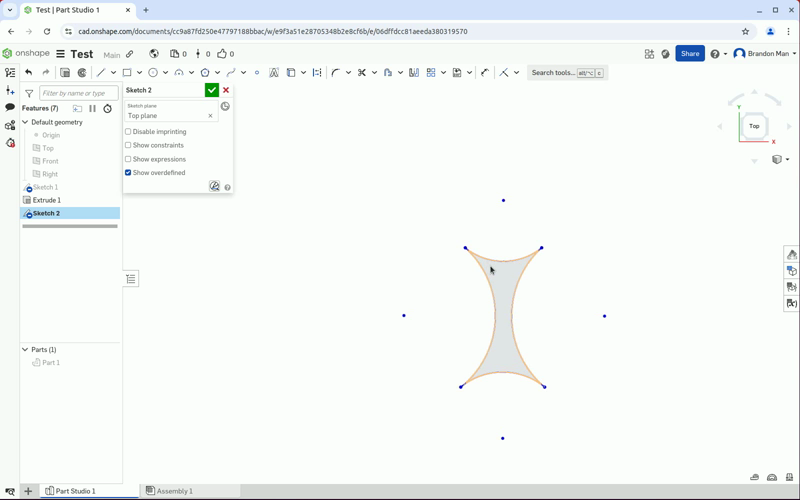
scroll(6)
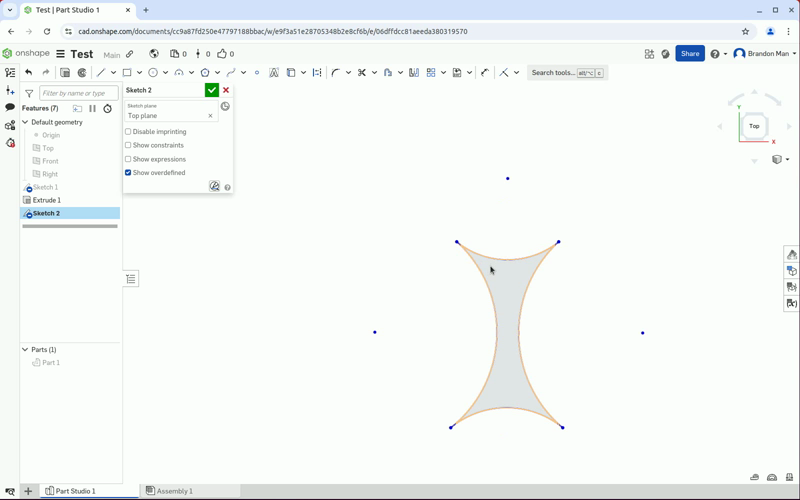
scroll(6)
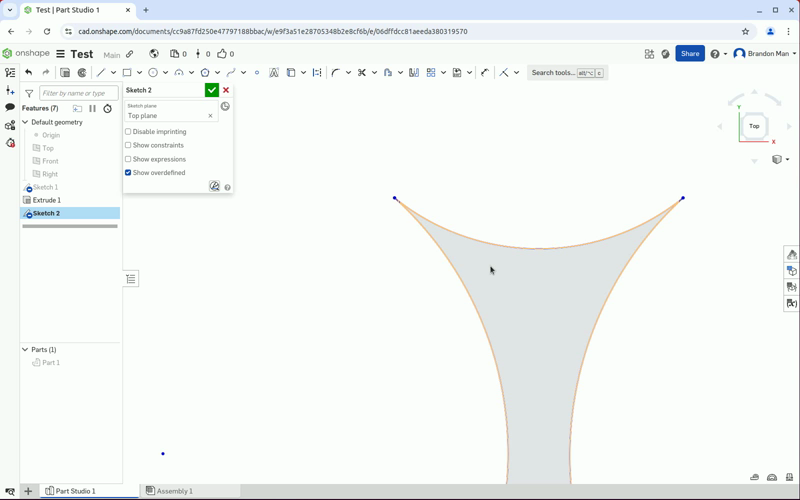
click(490, 265)
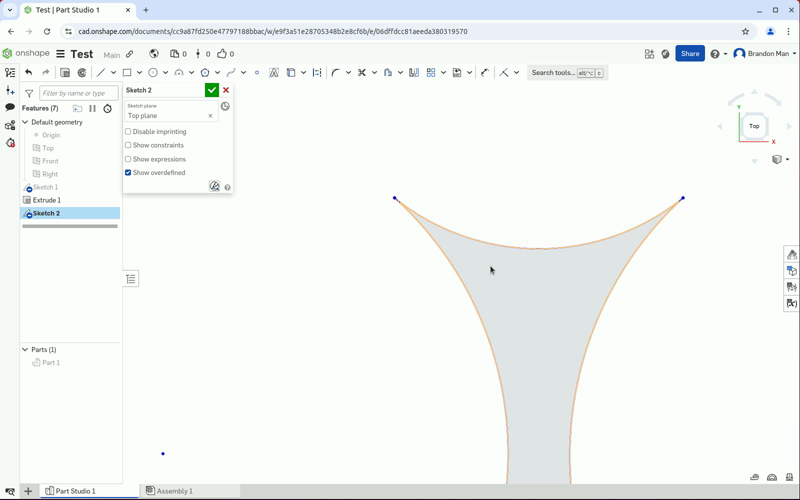
scroll(-6)
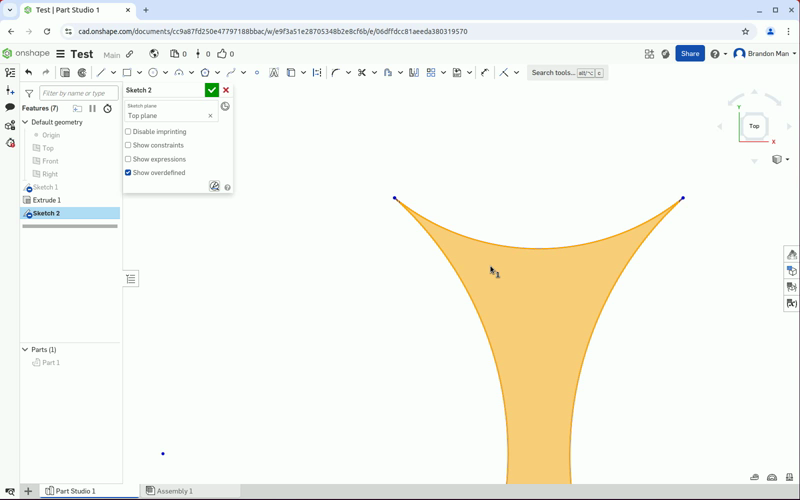
scroll(-6)
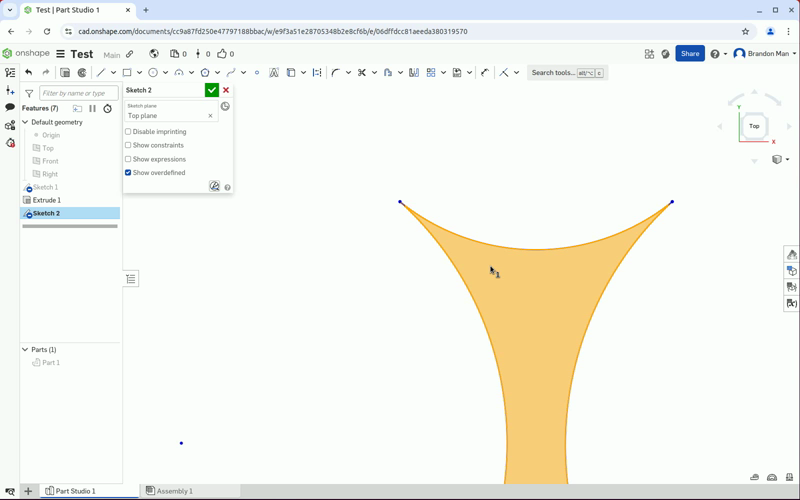
scroll(-6)
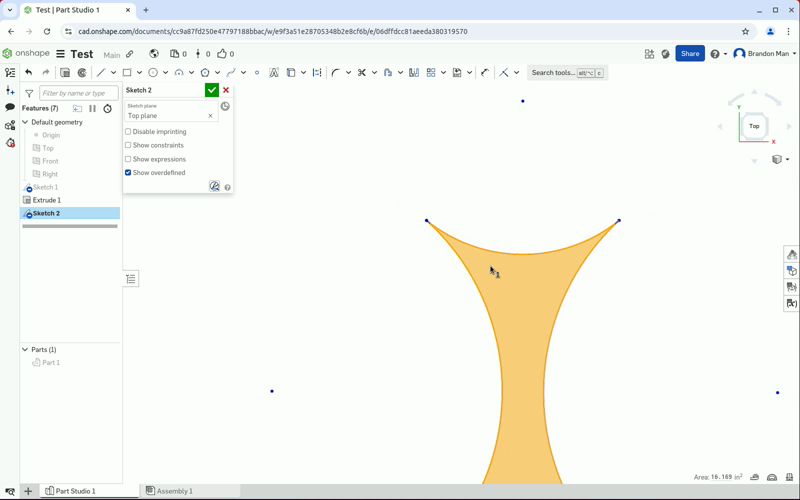
scroll(-6)
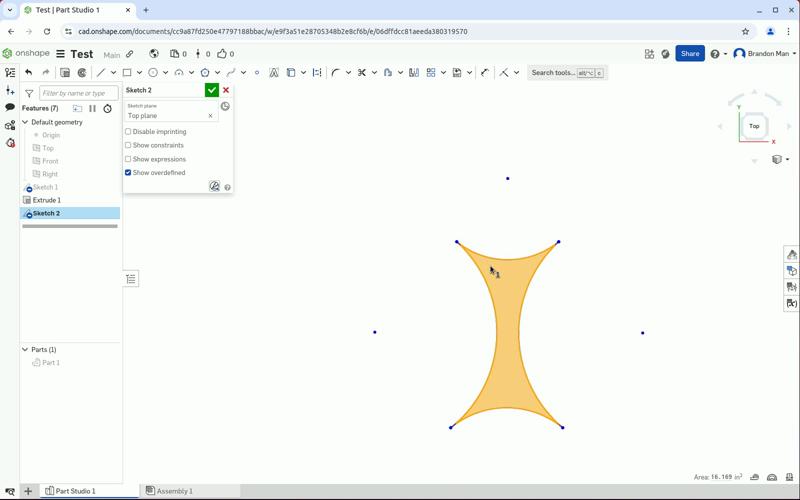
scroll(-6)
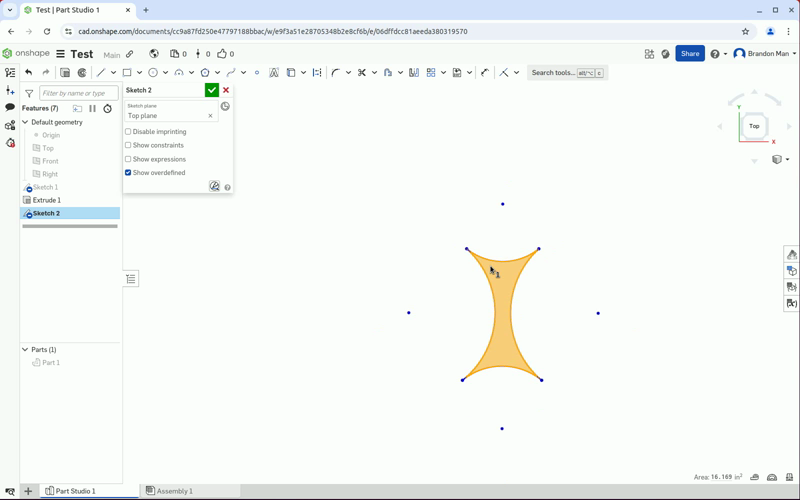
scroll(-6)
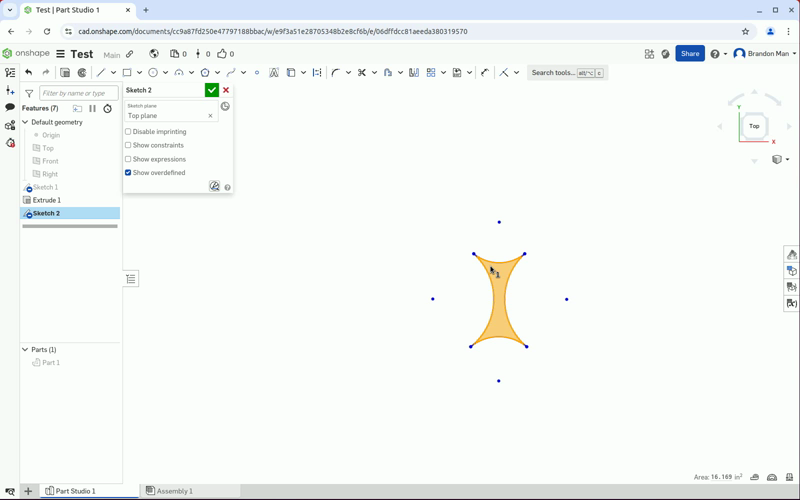
scroll(-6)
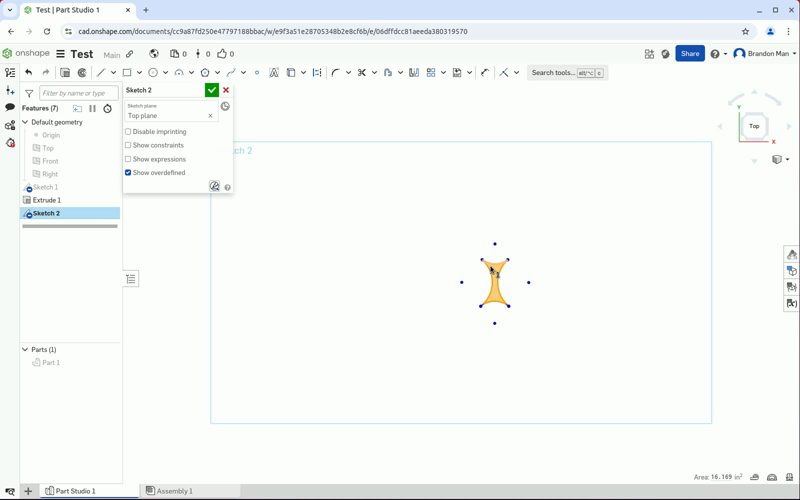
mouse_move(73, 352)
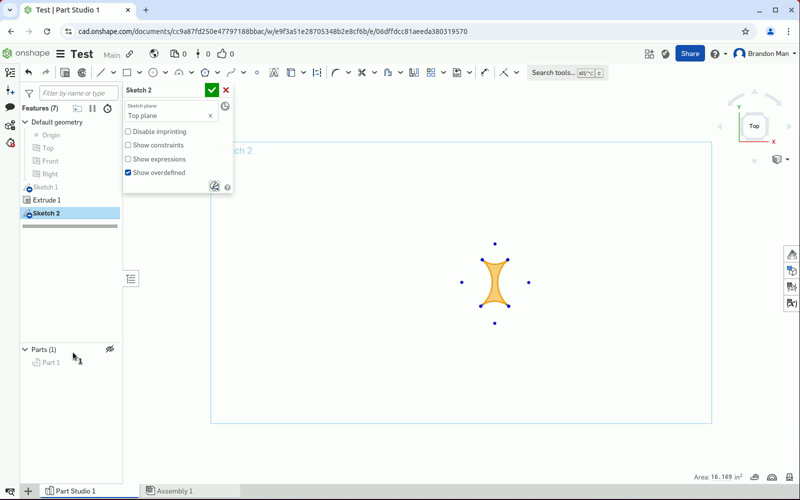
key(shift+y)
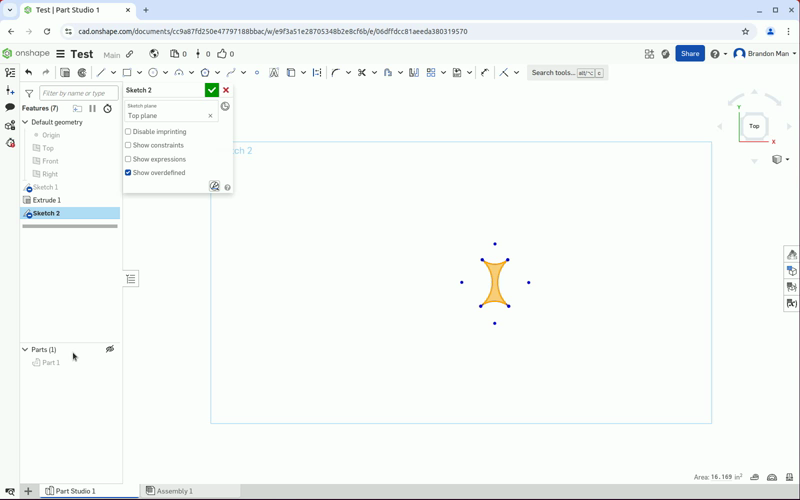
key(shift+e)
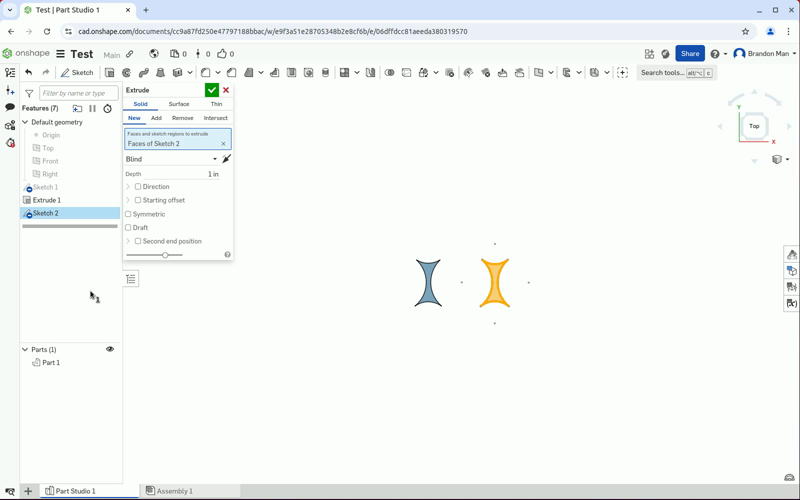
mouse_move(143, 106)
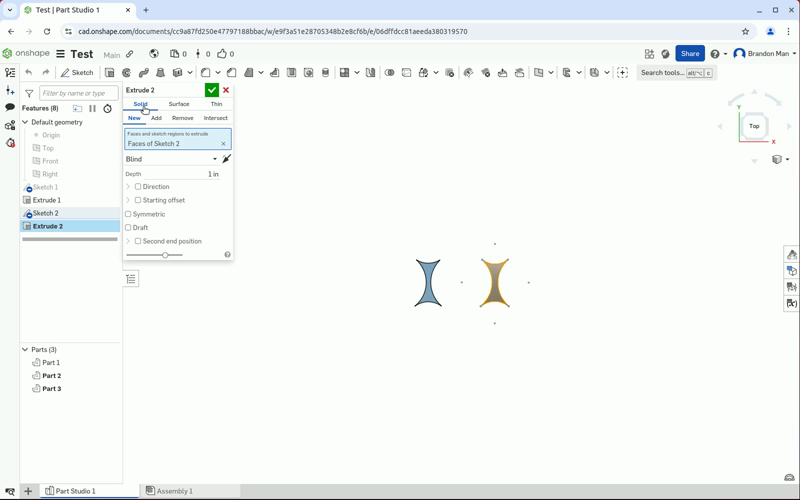
click(143, 106)
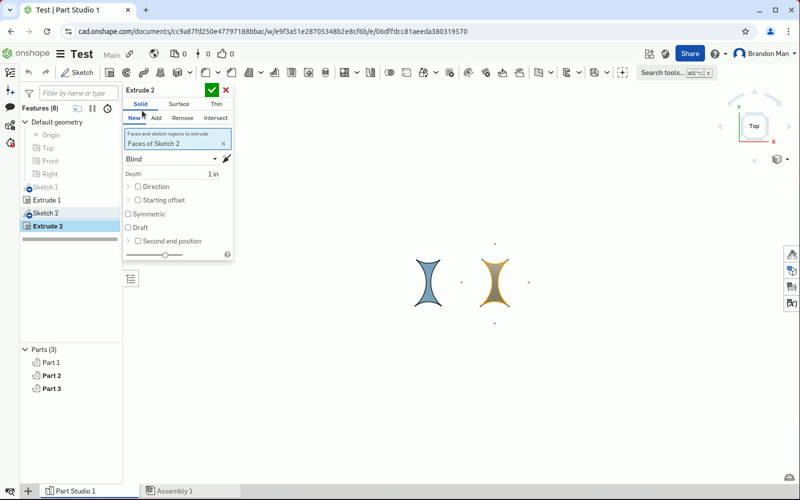
mouse_move(137, 120)
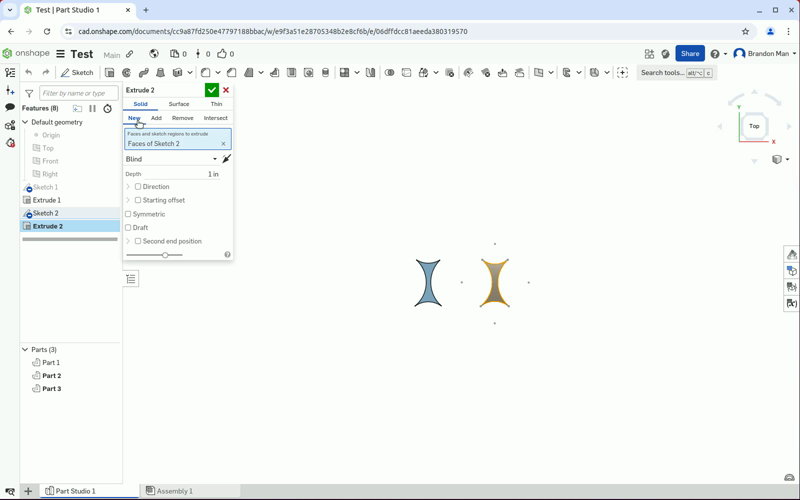
click(137, 120)
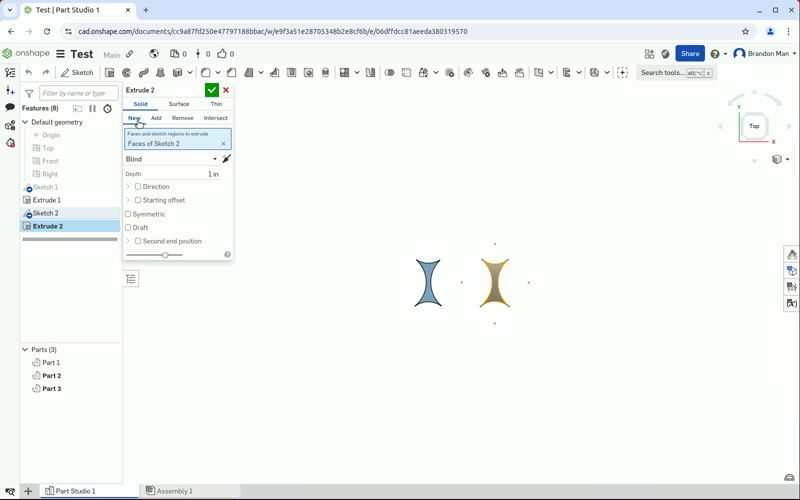
key(tab, 4)
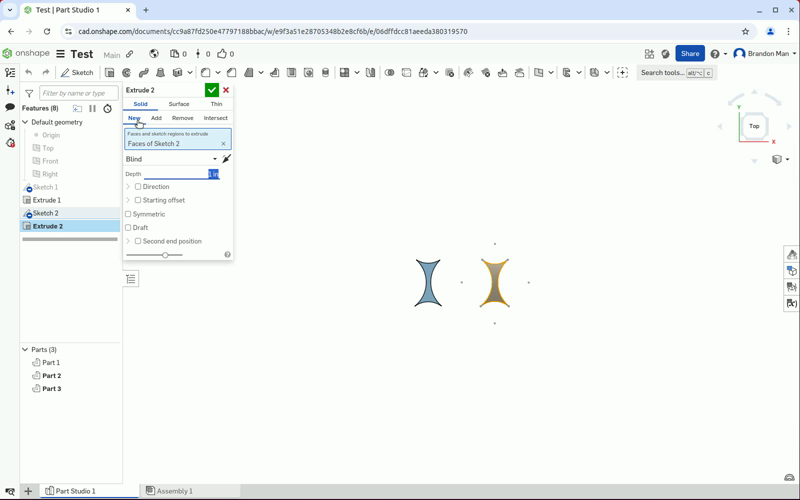
text(2.889)
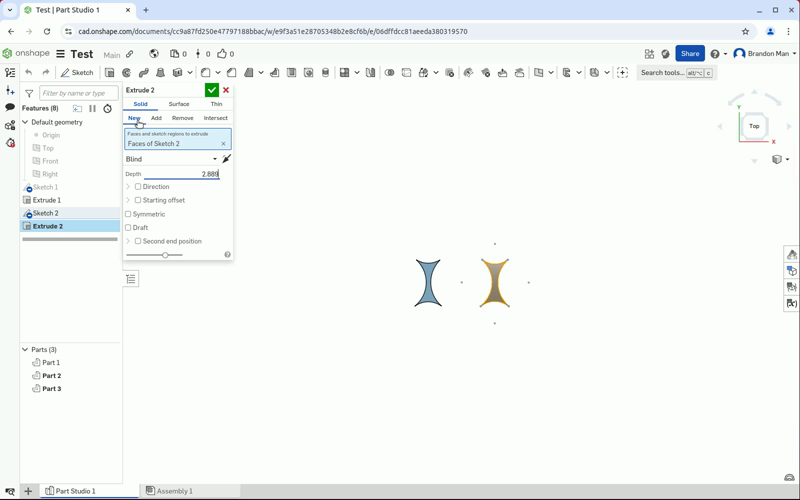
key(enter)
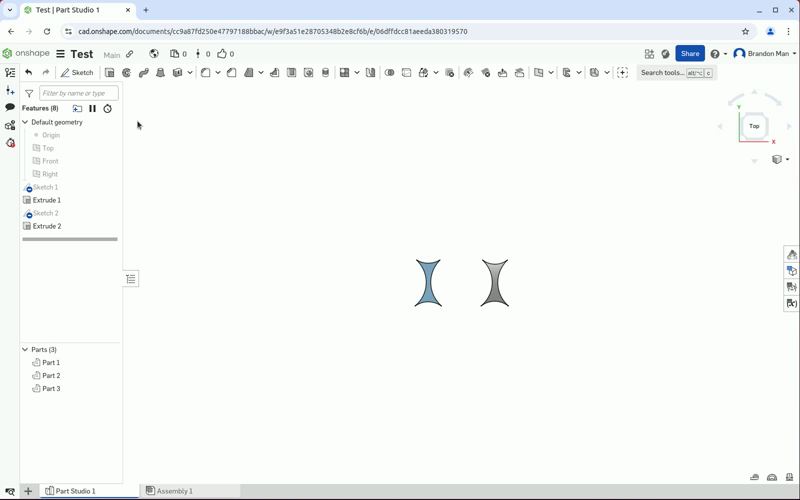
key(shift+h)
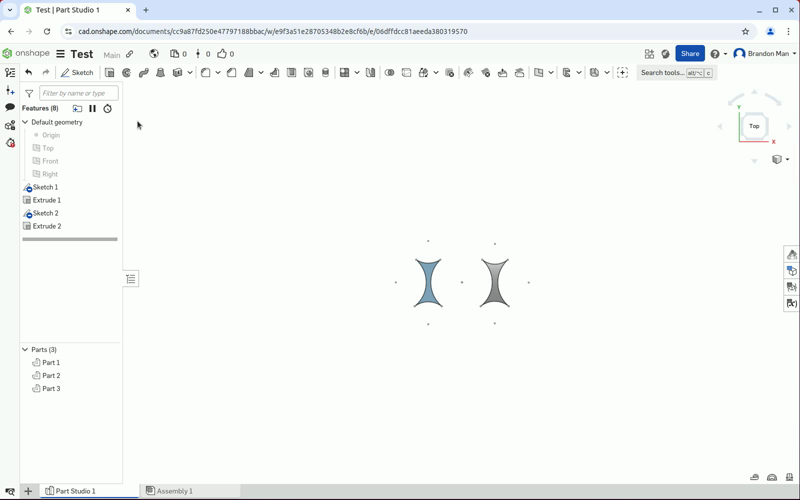
key(shift+h)
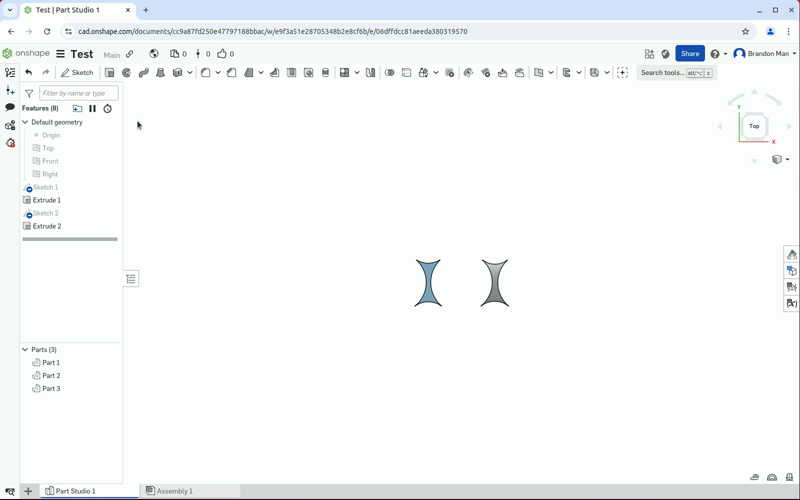
mouse_move(73, 189)
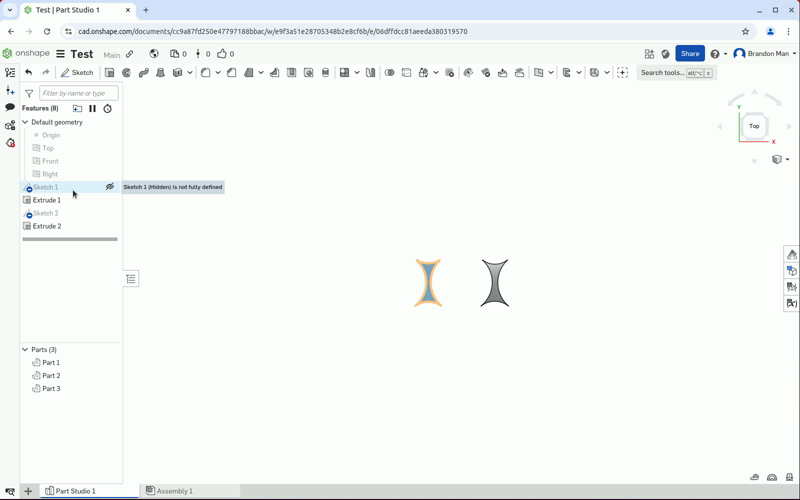
click(73, 189)
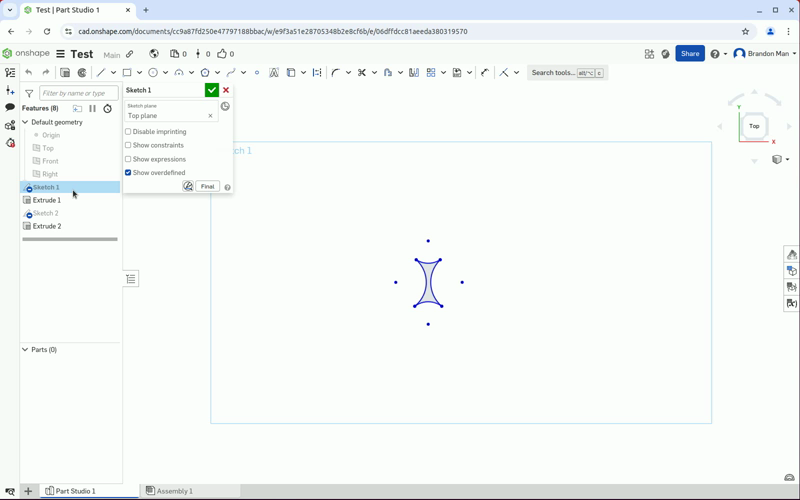
mouse_move(229, 92)
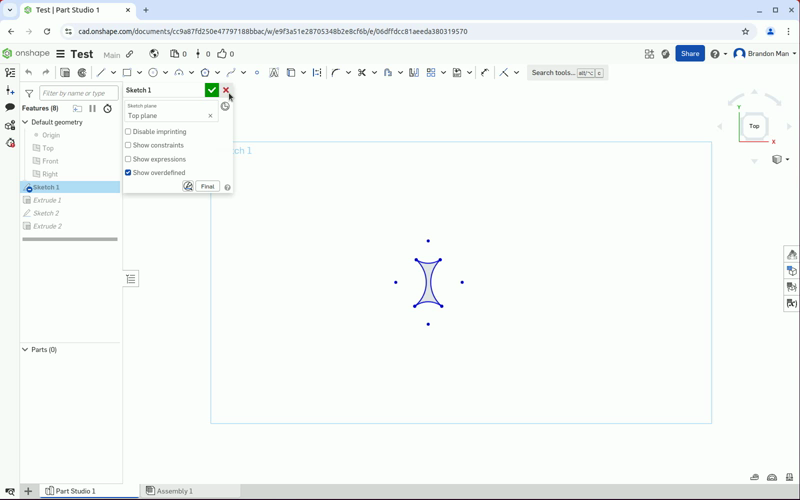
click(229, 92)
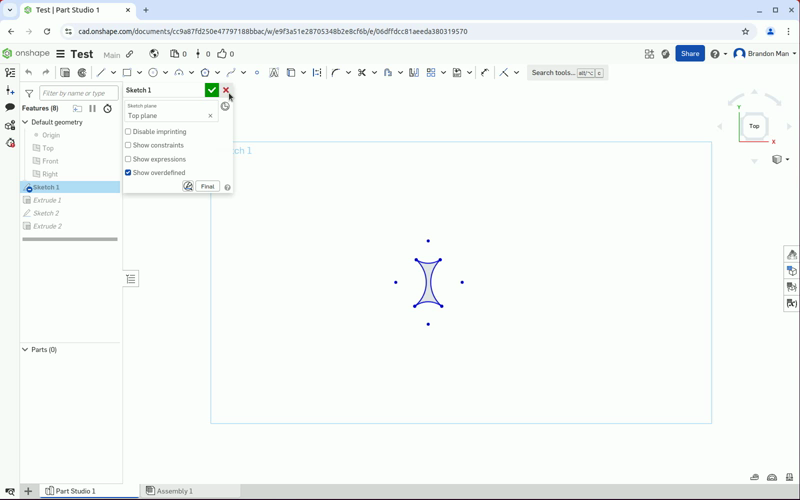
key(shift+s)
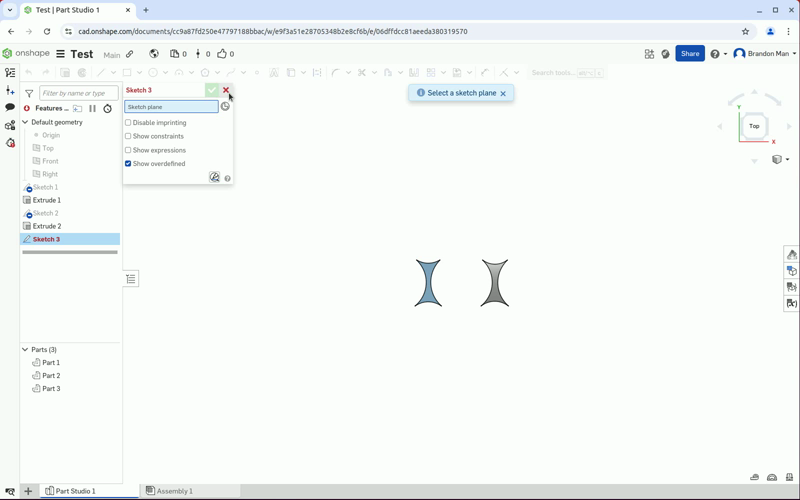
mouse_move(73, 150)
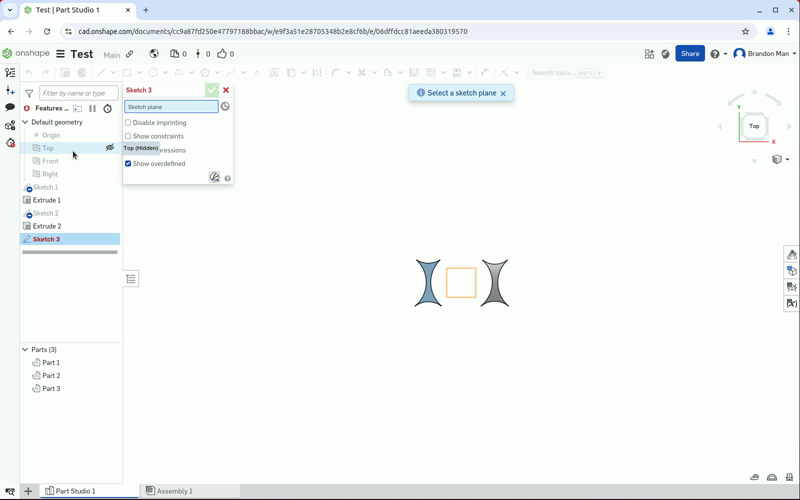
click(73, 150)
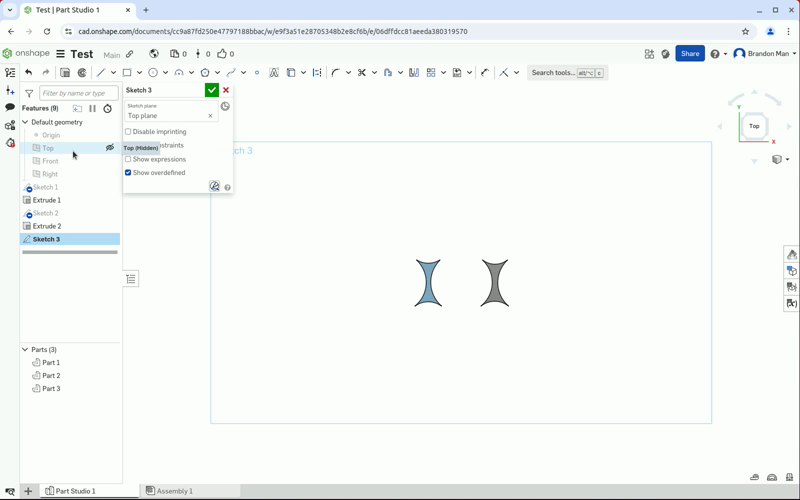
mouse_move(73, 352)
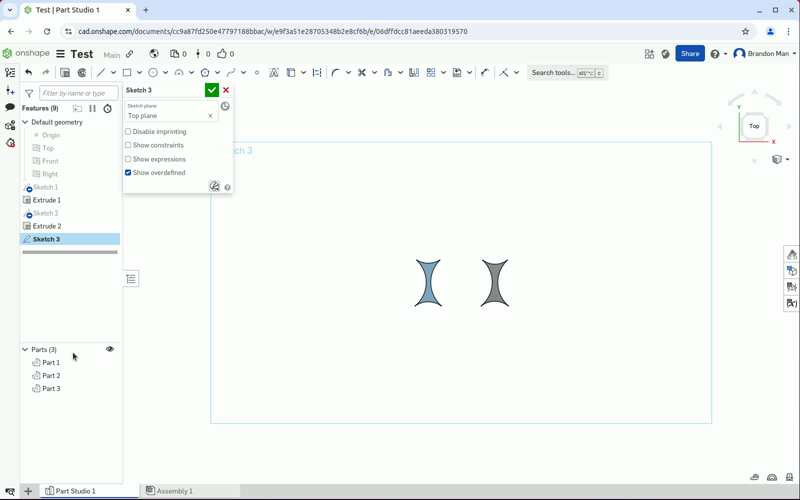
key(y)
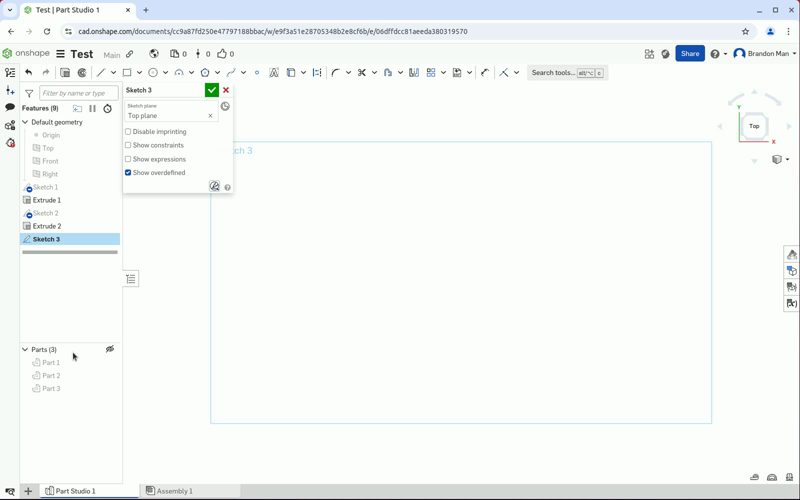
key(c)
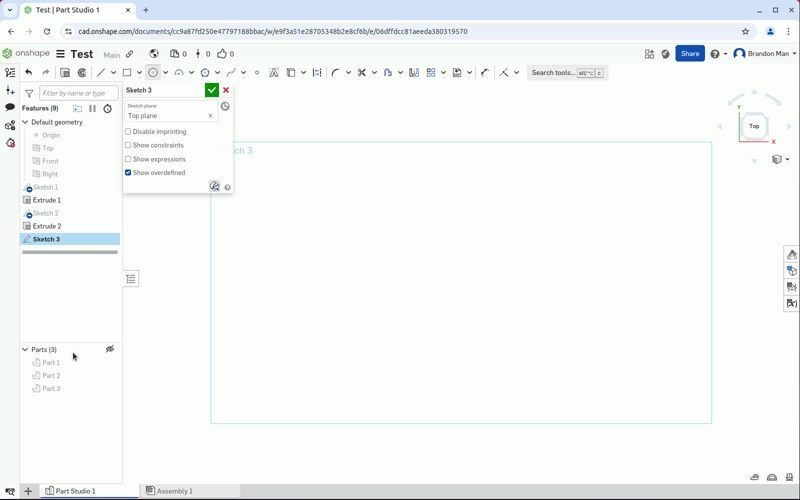
key_down(shift)
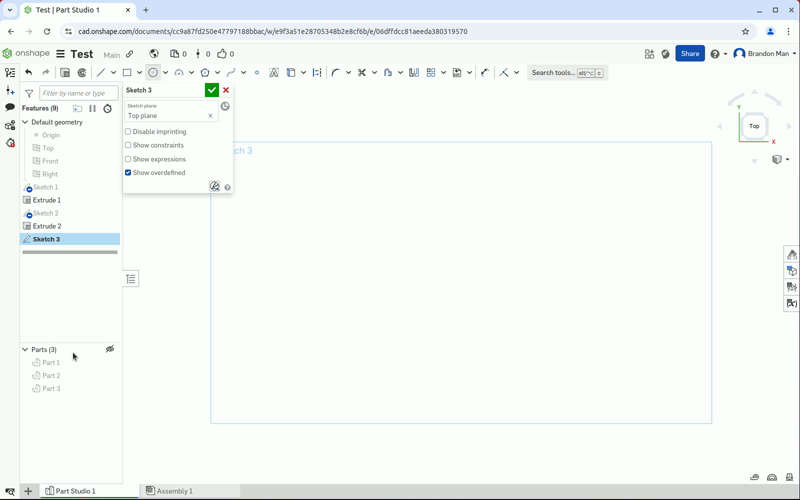
mouse_move(396, 282)
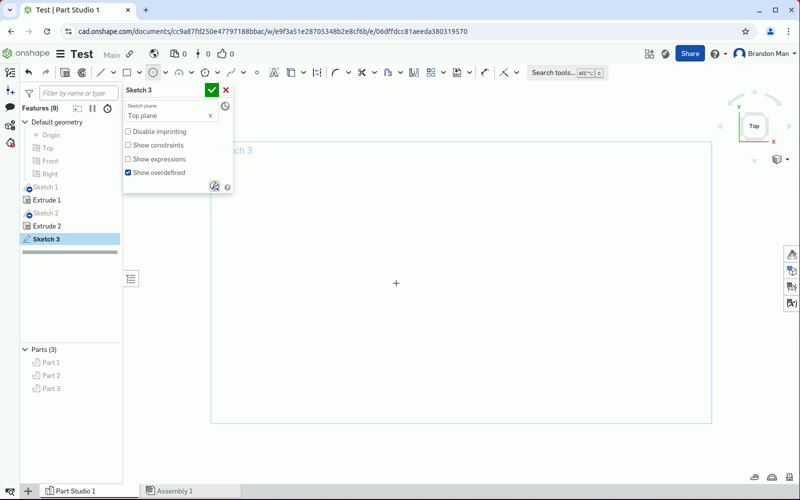
click(396, 282)
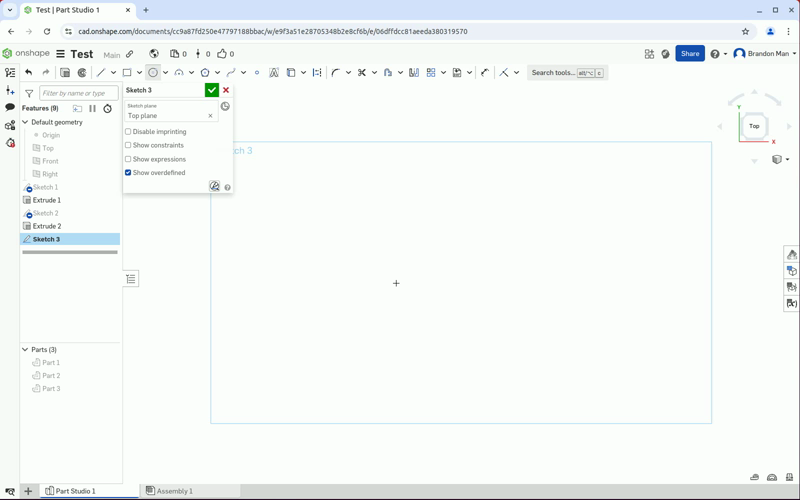
key_up(shift)
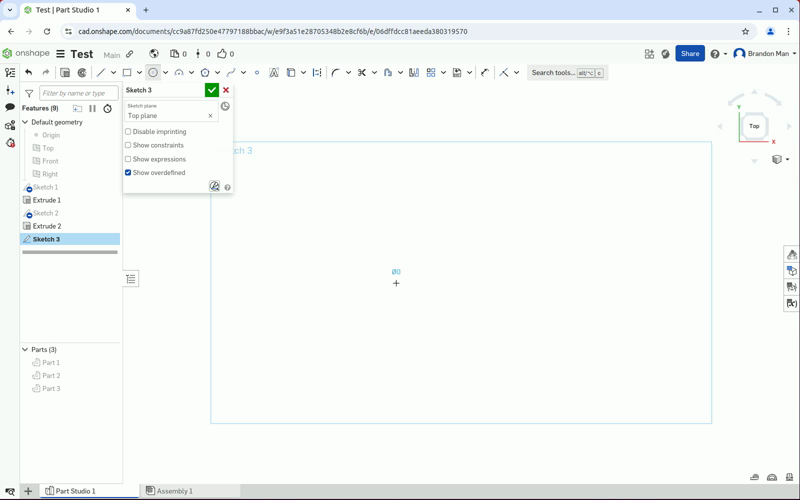
mouse_move(427, 282)
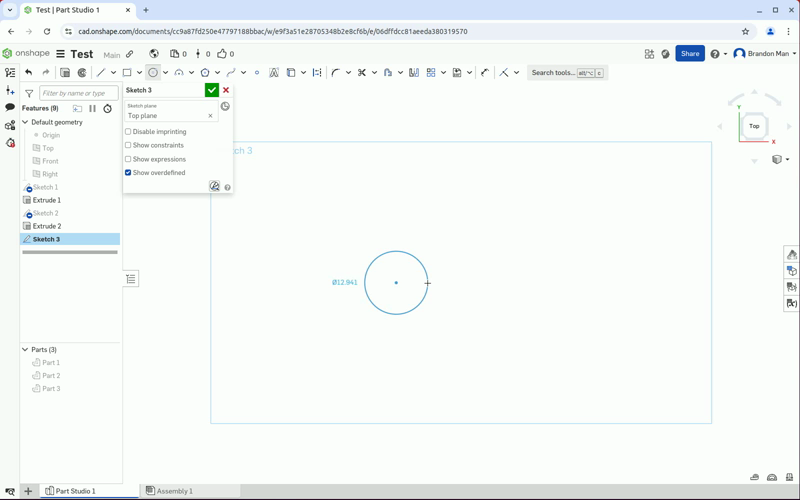
click(427, 282)
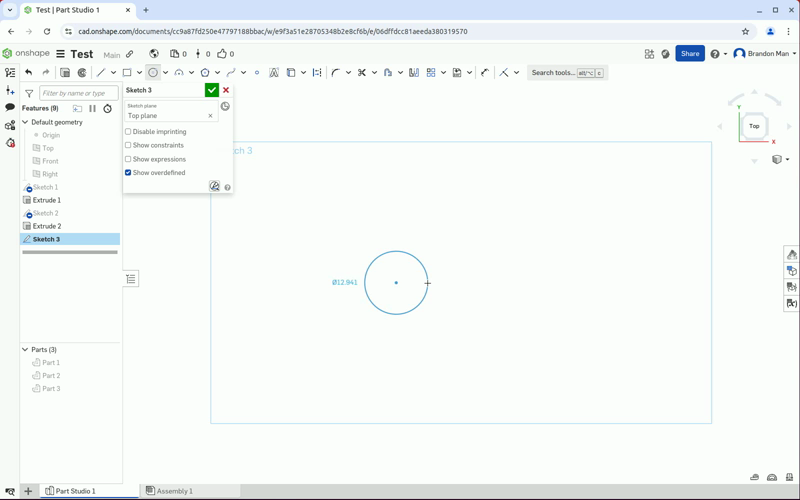
key(esc)
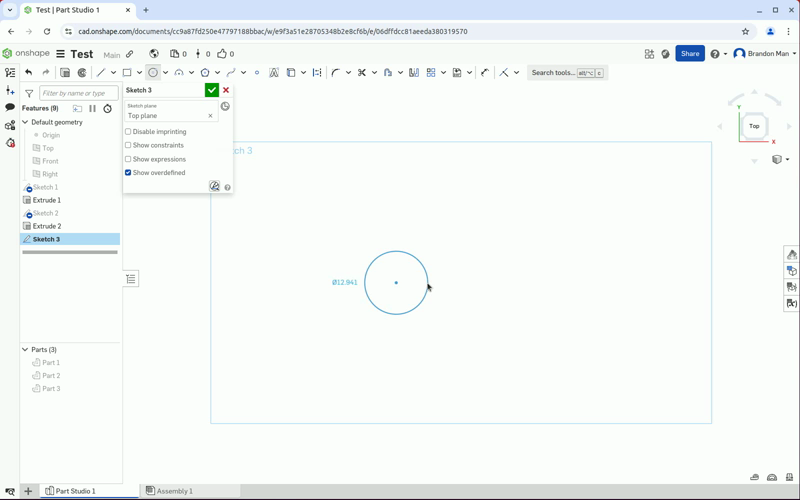
key(c)
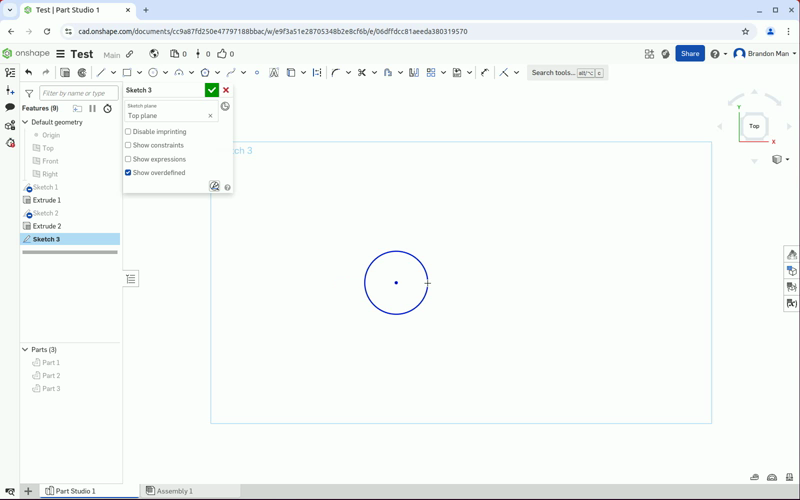
key_down(shift)
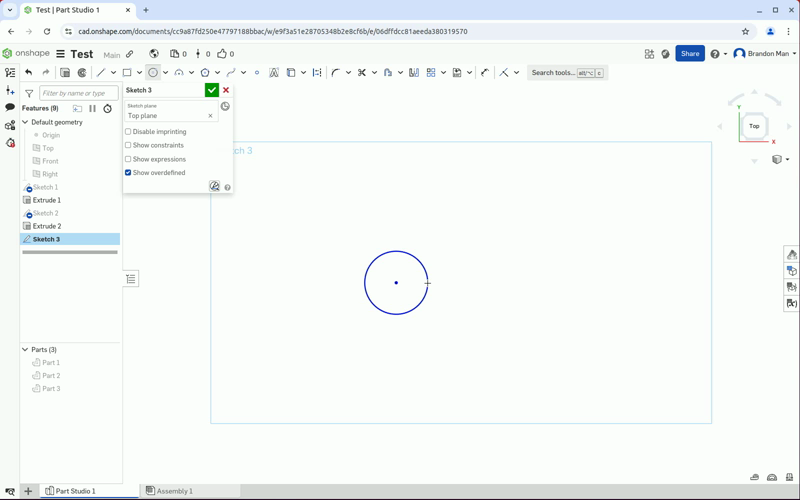
mouse_move(396, 282)
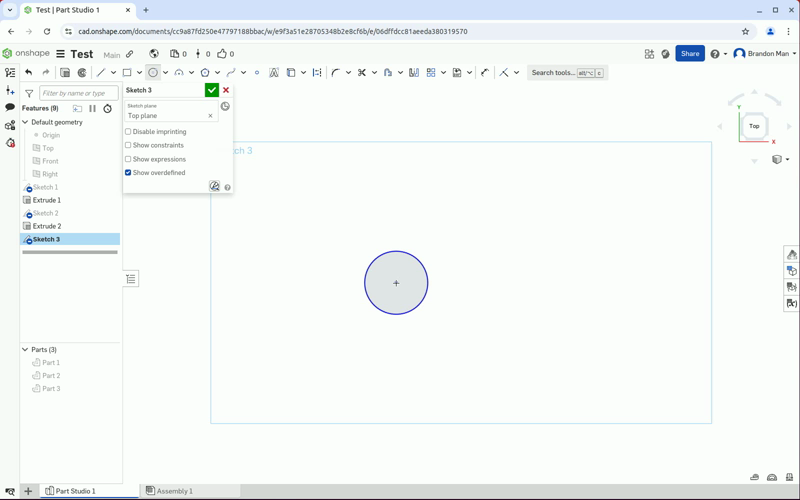
click(396, 282)
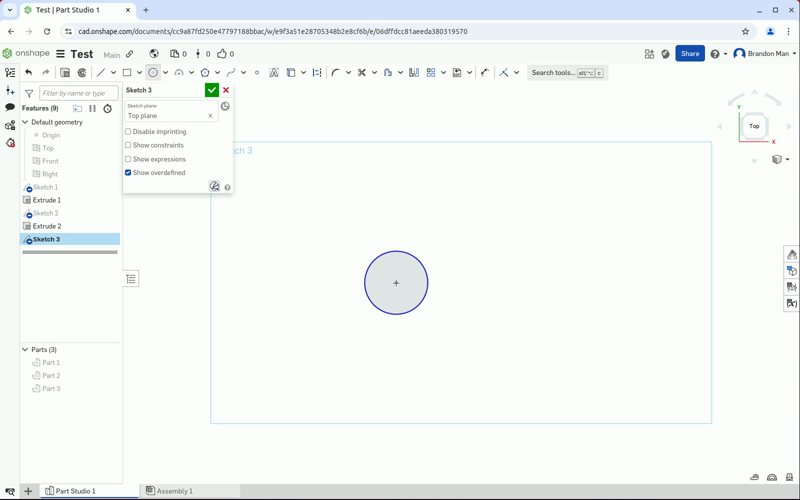
key_up(shift)
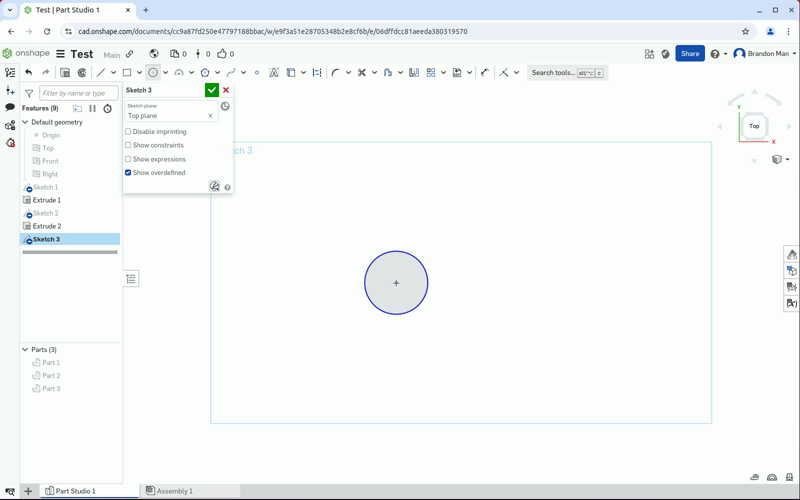
mouse_move(419, 282)
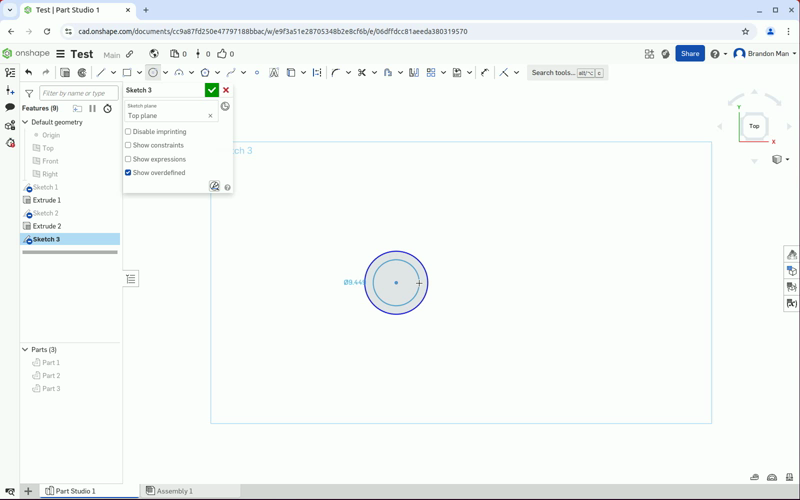
click(419, 282)
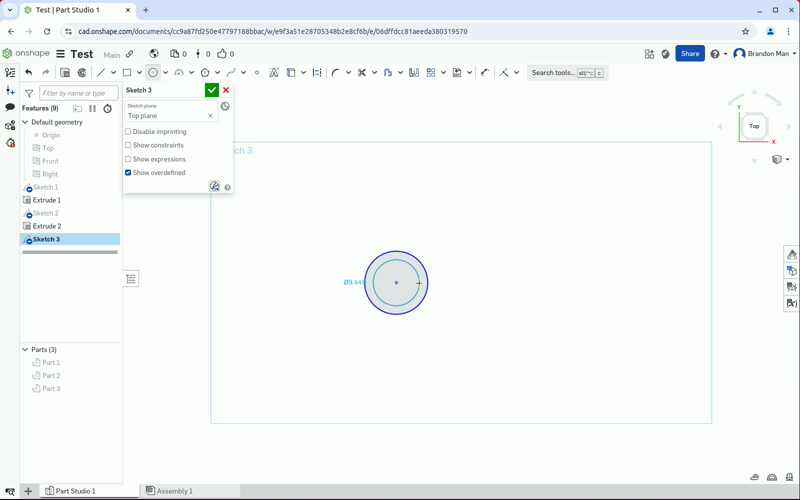
key(esc)
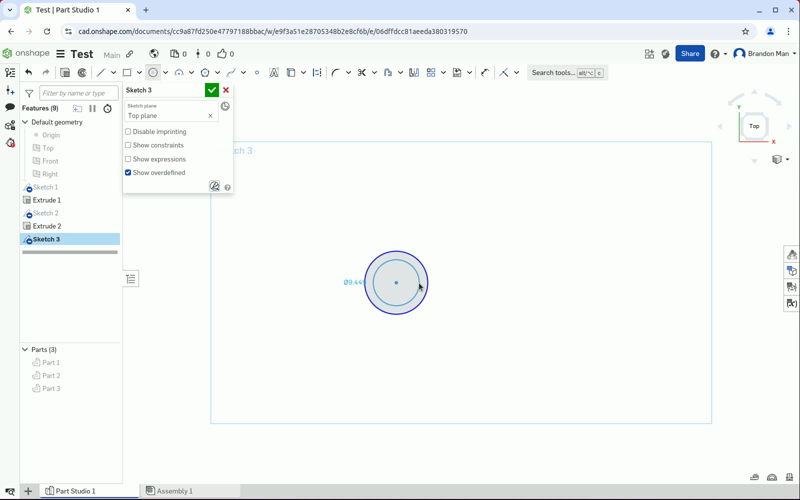
mouse_move(376, 263)
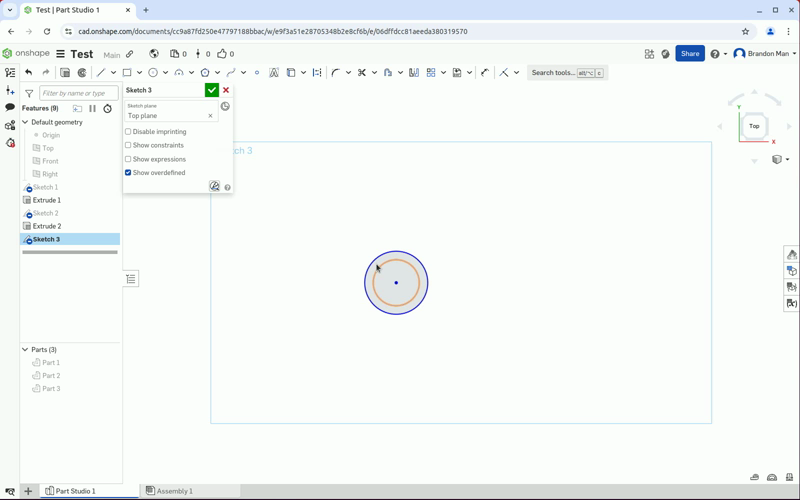
scroll(6)
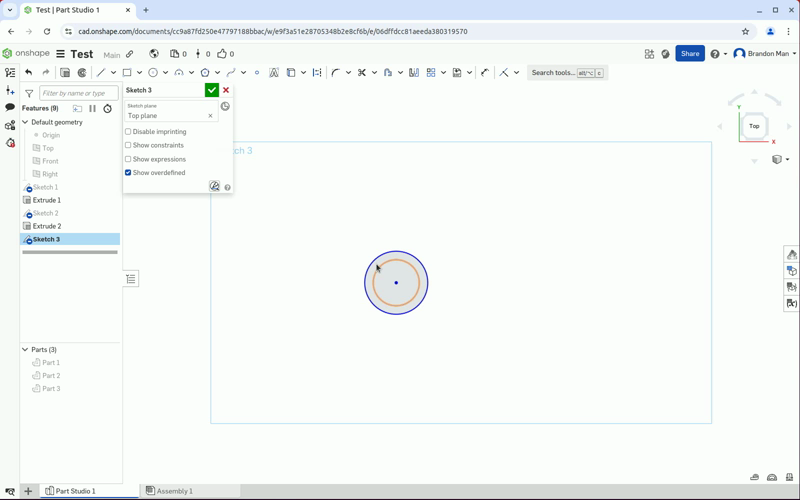
scroll(6)
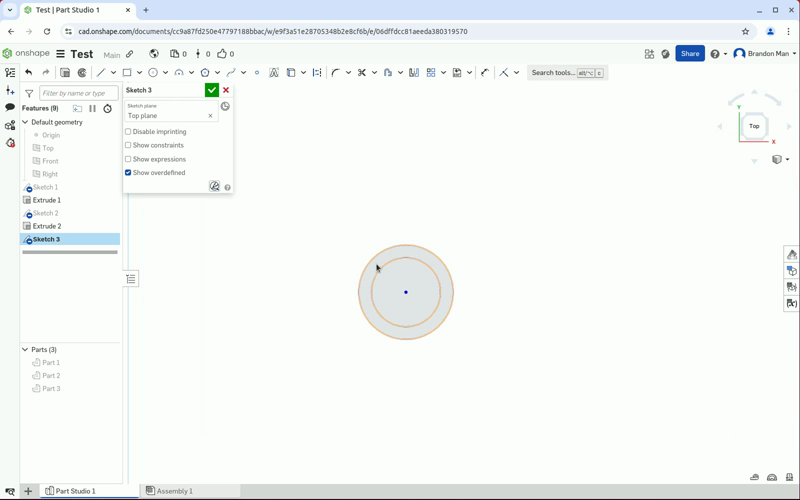
scroll(6)
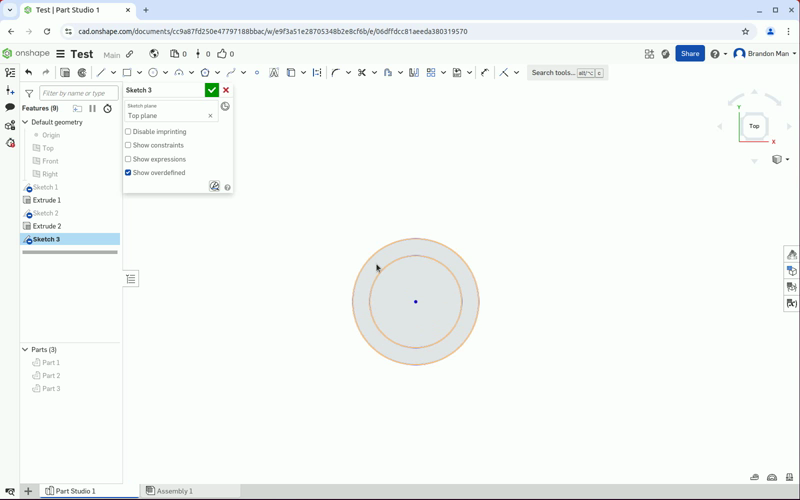
scroll(6)
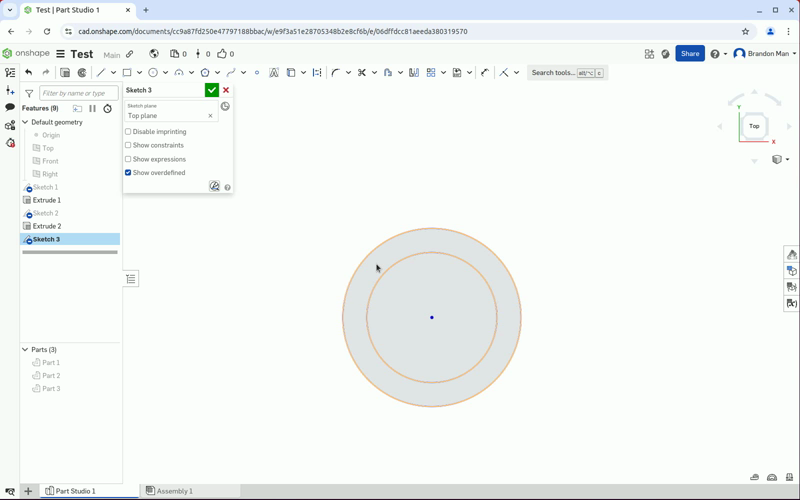
scroll(6)
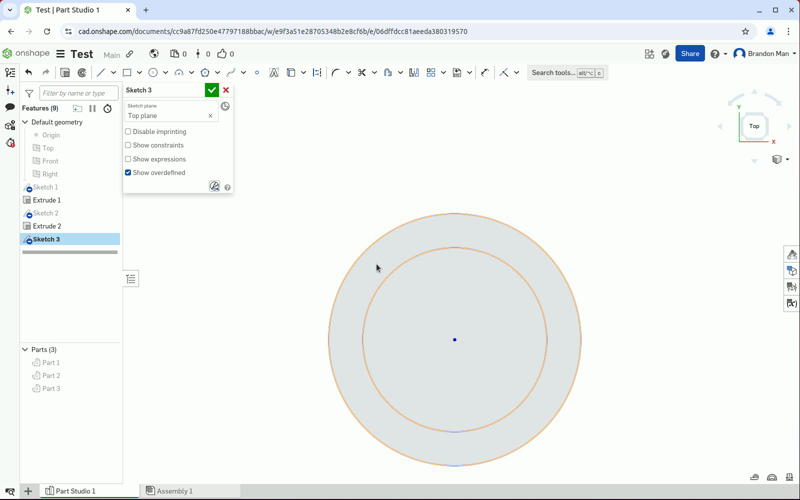
scroll(6)
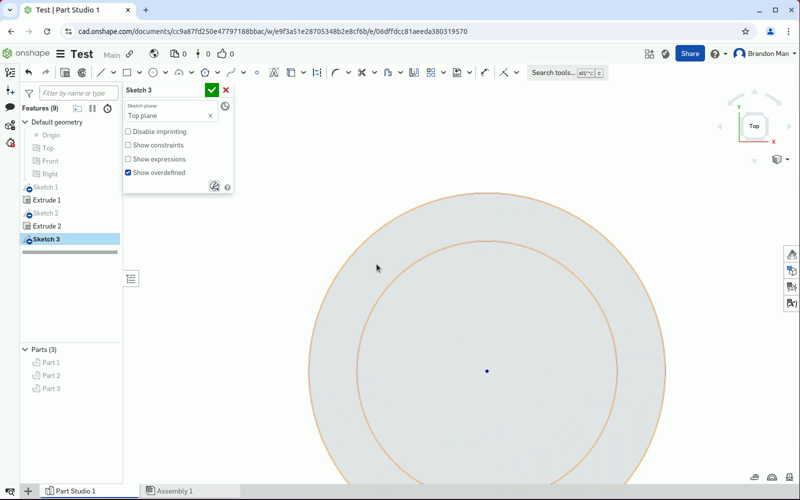
scroll(6)
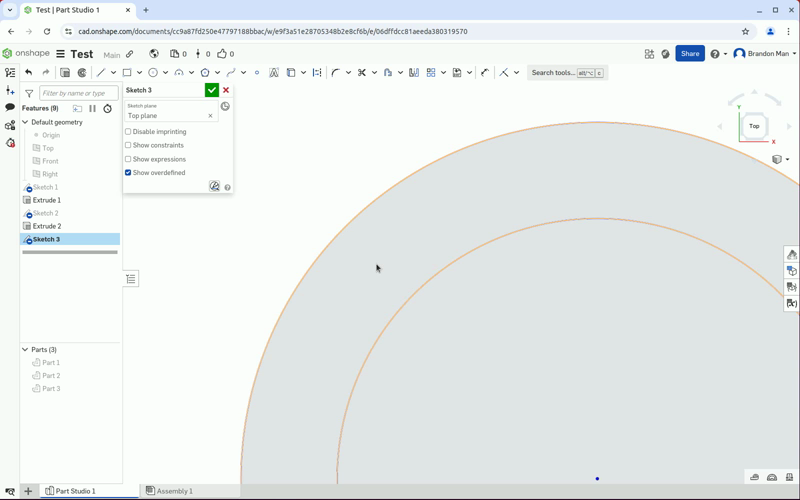
click(376, 263)
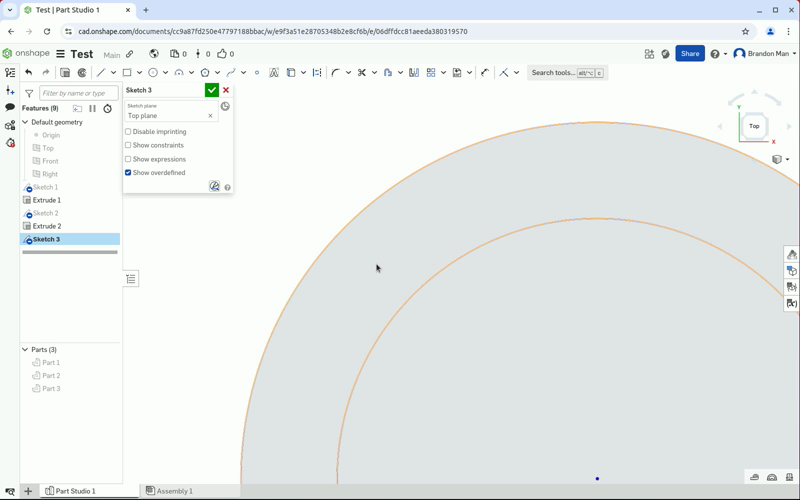
scroll(-6)
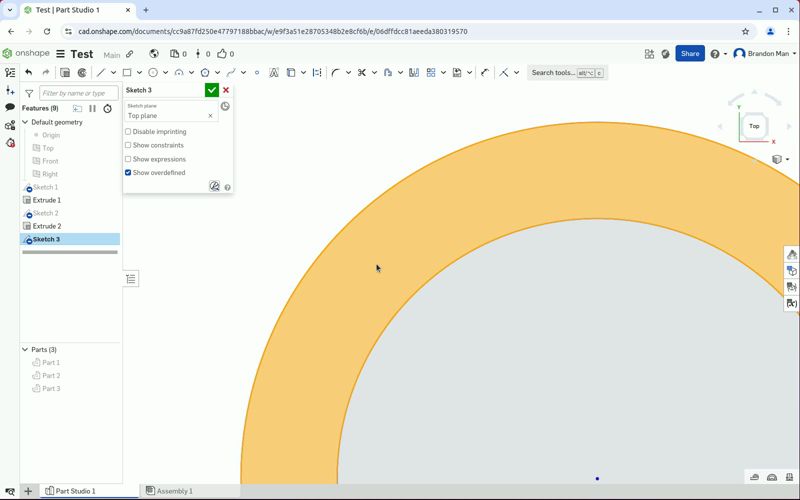
scroll(-6)
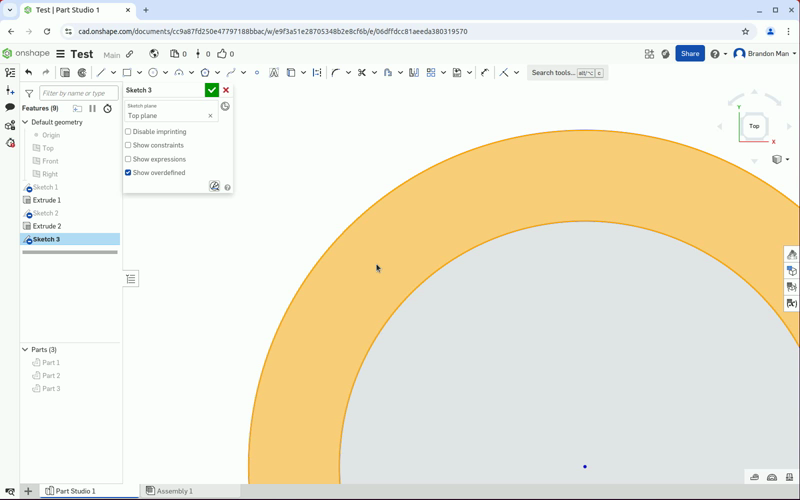
scroll(-6)
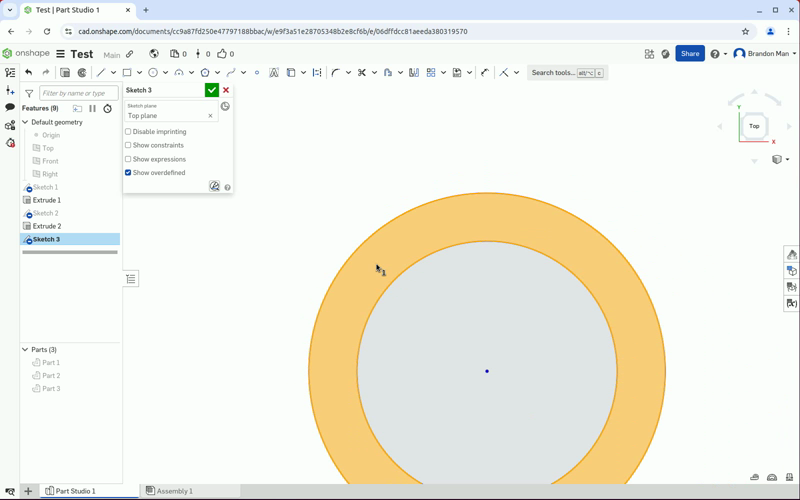
scroll(-6)
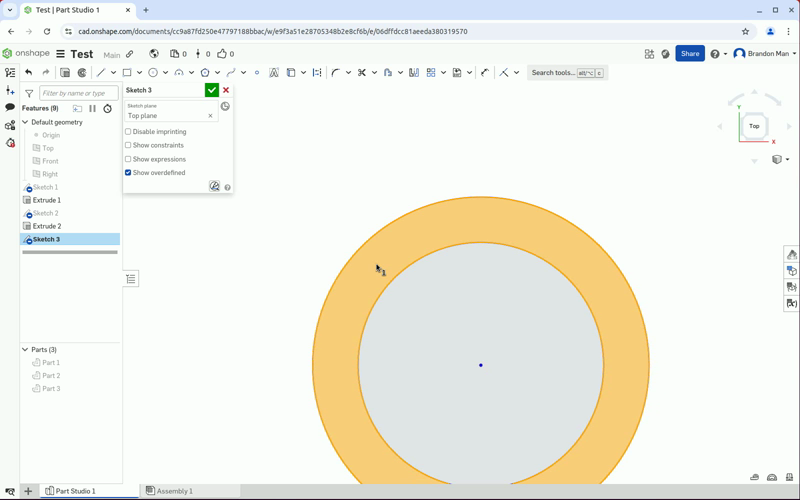
scroll(-6)
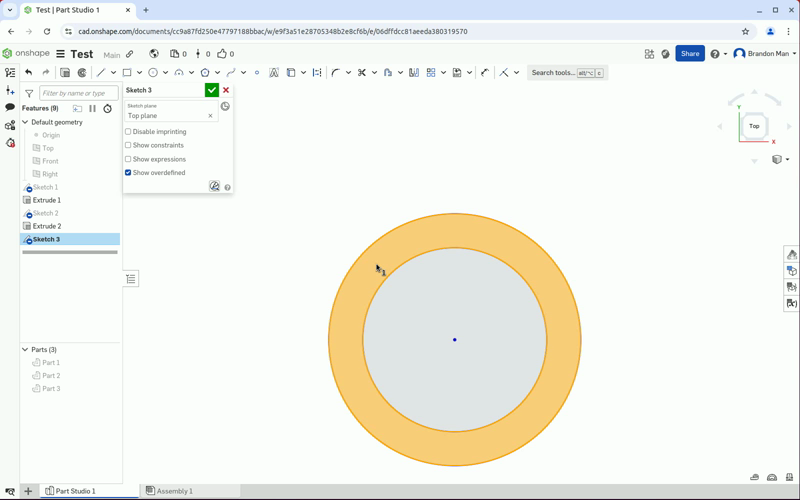
scroll(-6)
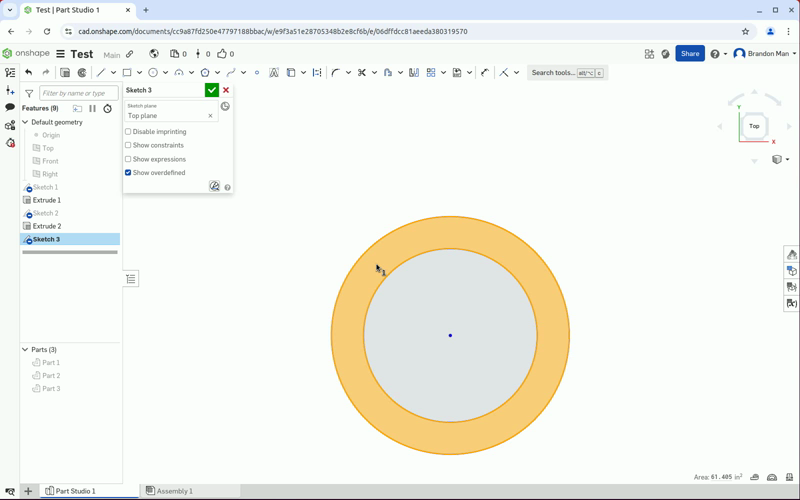
scroll(-6)
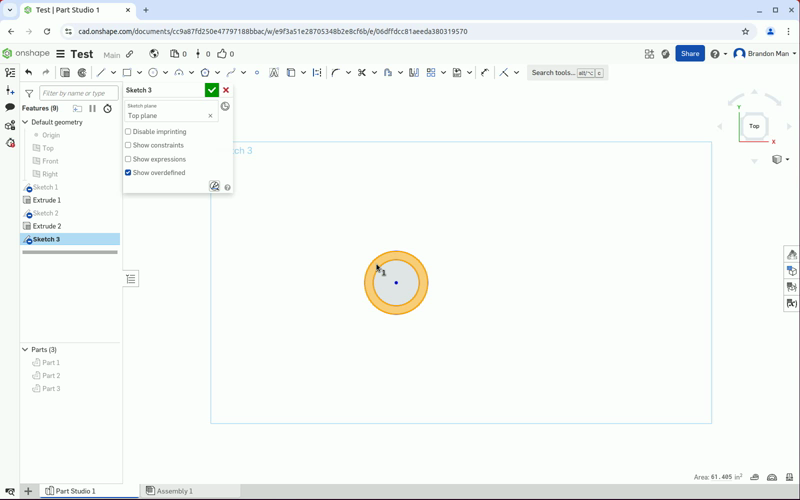
mouse_move(73, 352)
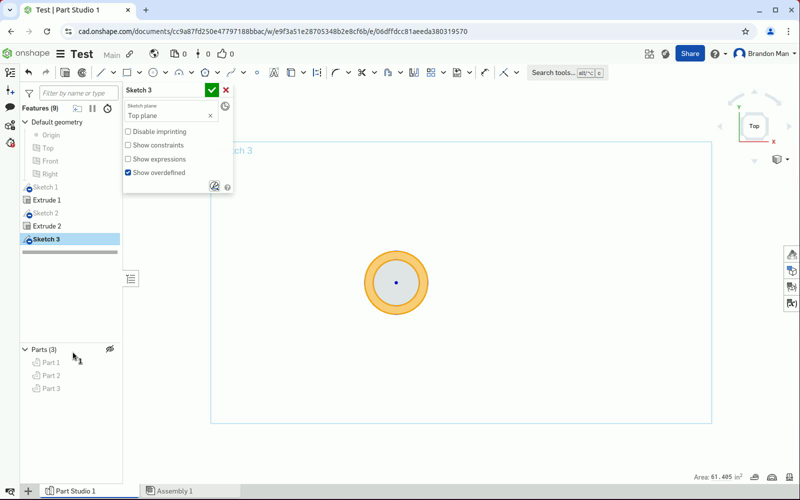
key(shift+y)
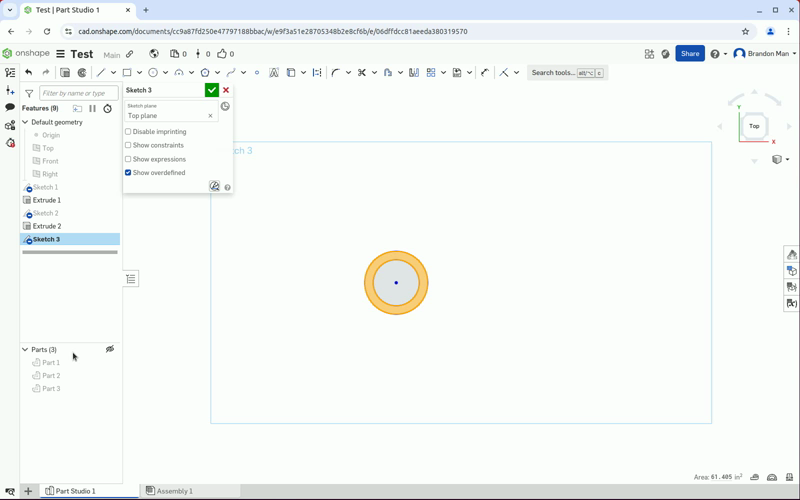
key(shift+e)
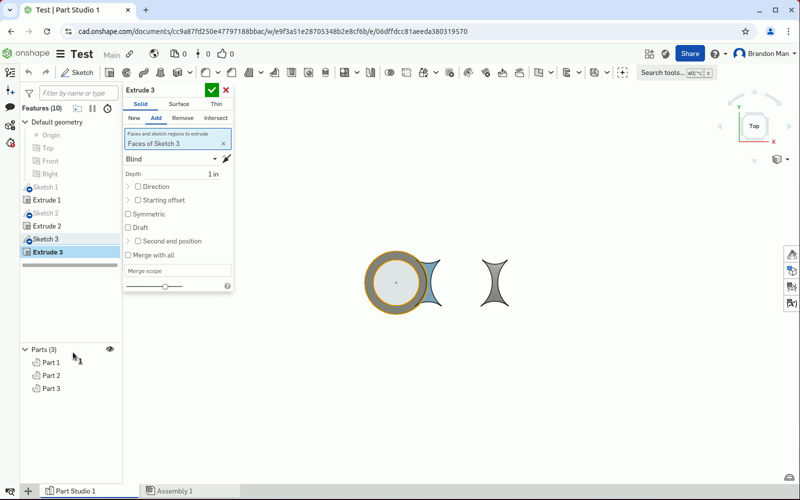
mouse_move(143, 106)
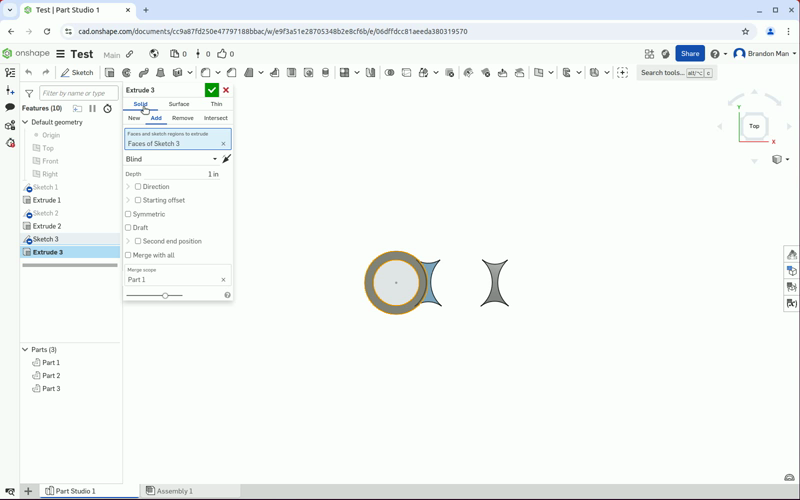
click(143, 106)
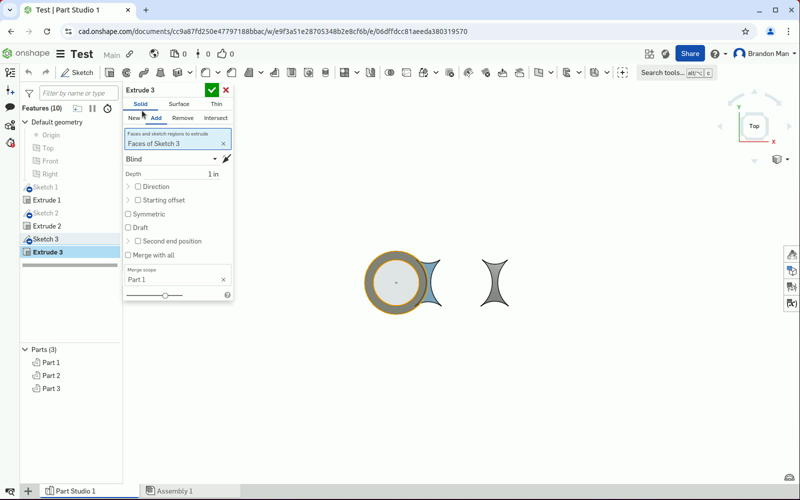
mouse_move(137, 120)
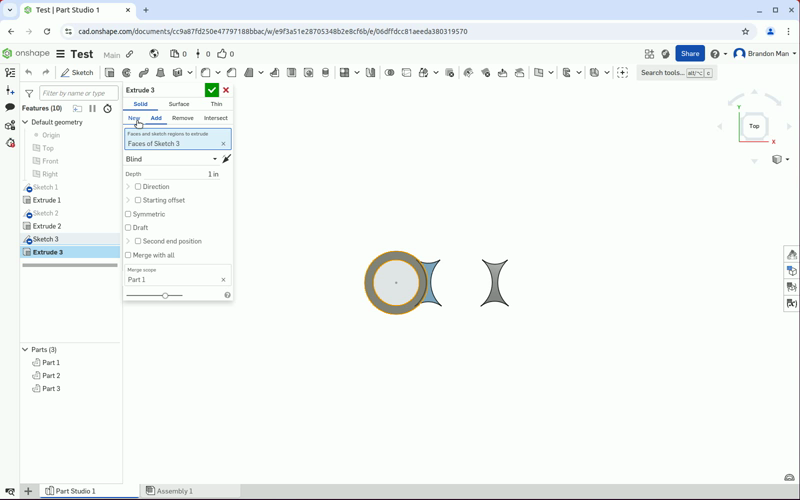
click(137, 120)
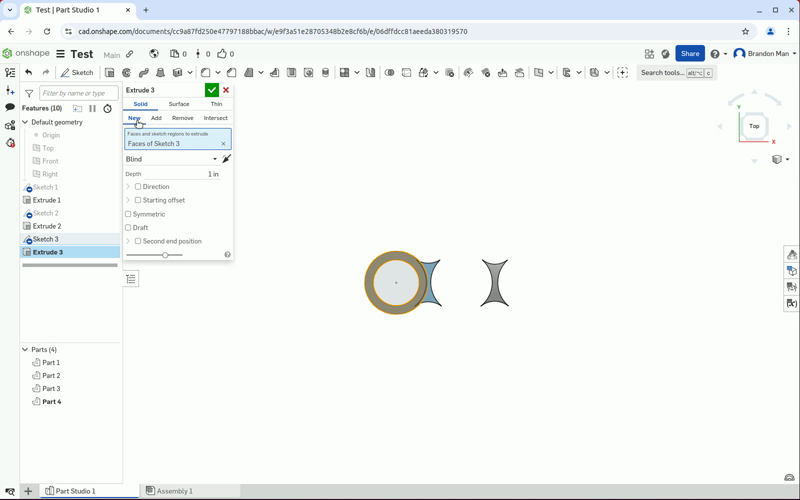
key(tab, 4)
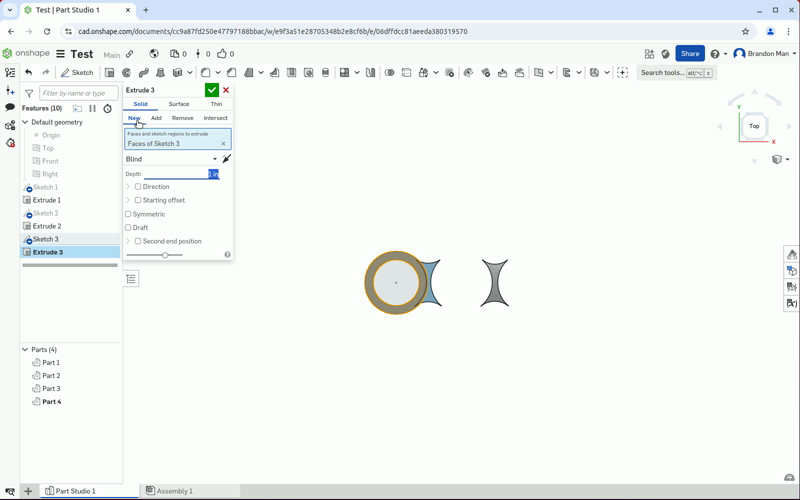
text(2.889)
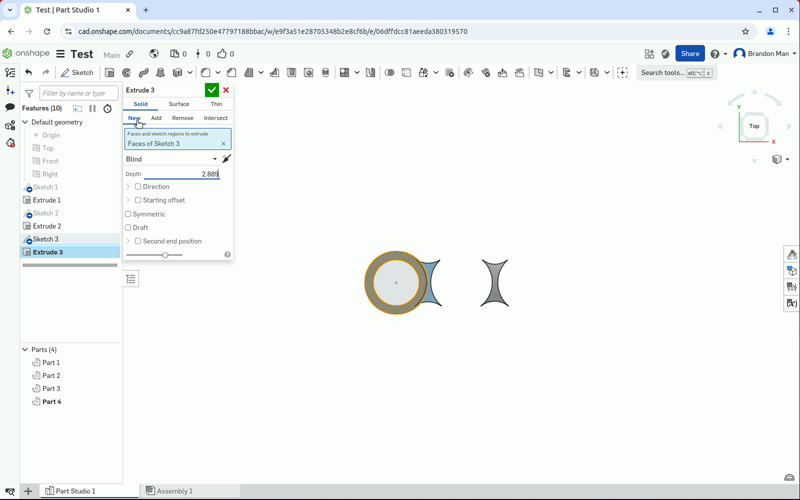
key(enter)
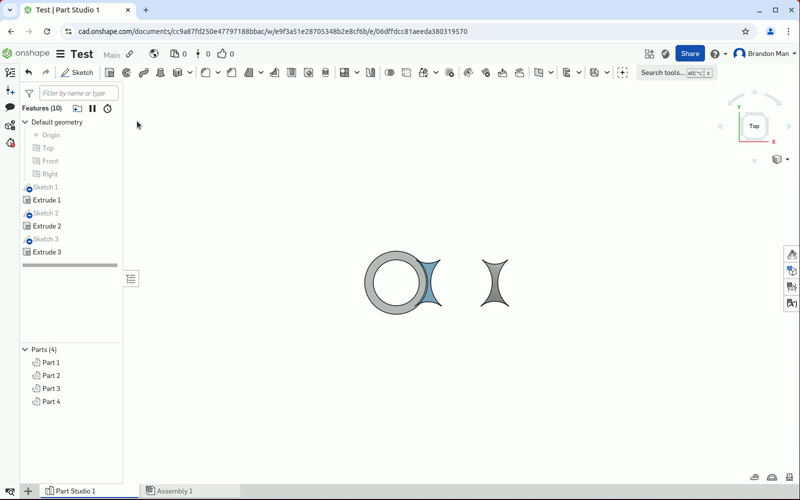
key(shift+h)
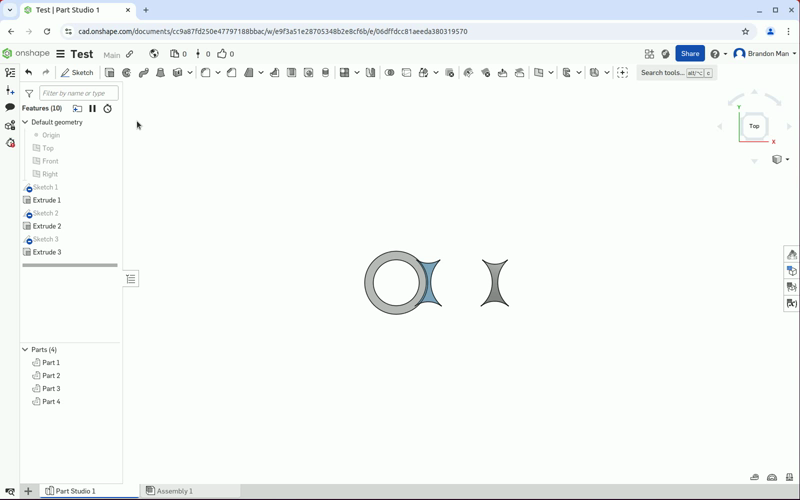
key(shift+h)
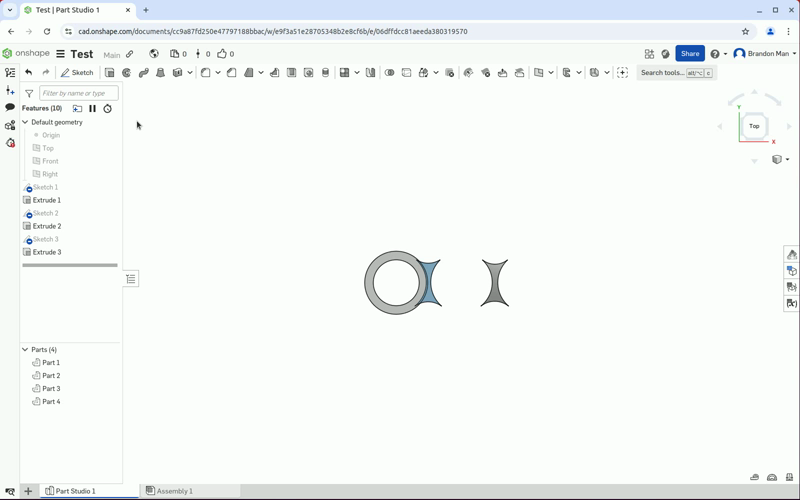
mouse_move(73, 189)
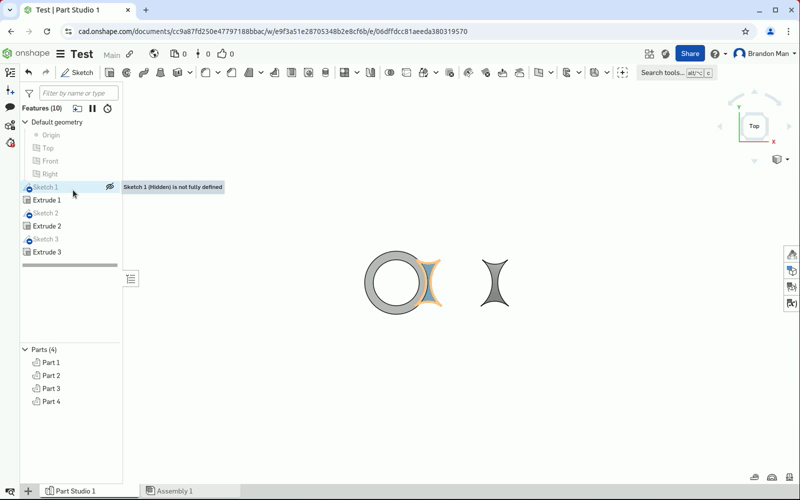
click(73, 189)
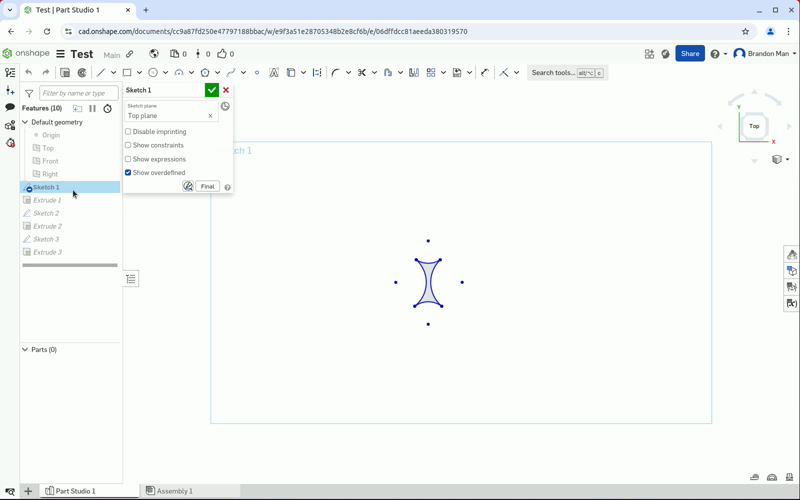
mouse_move(229, 92)
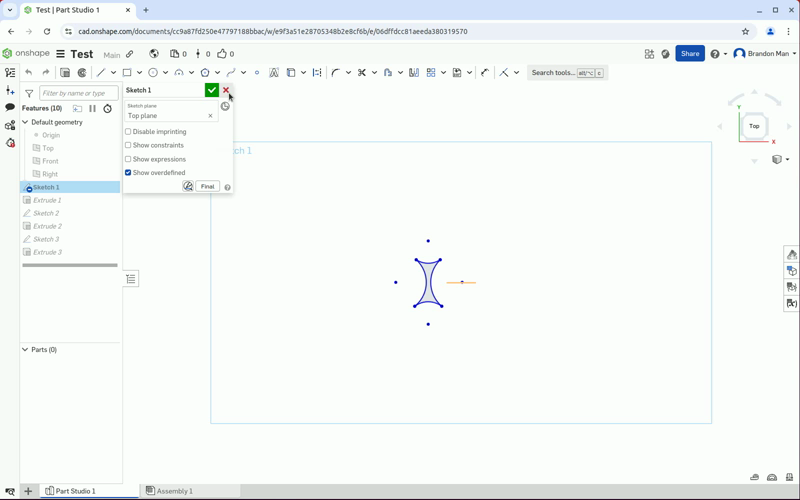
click(229, 92)
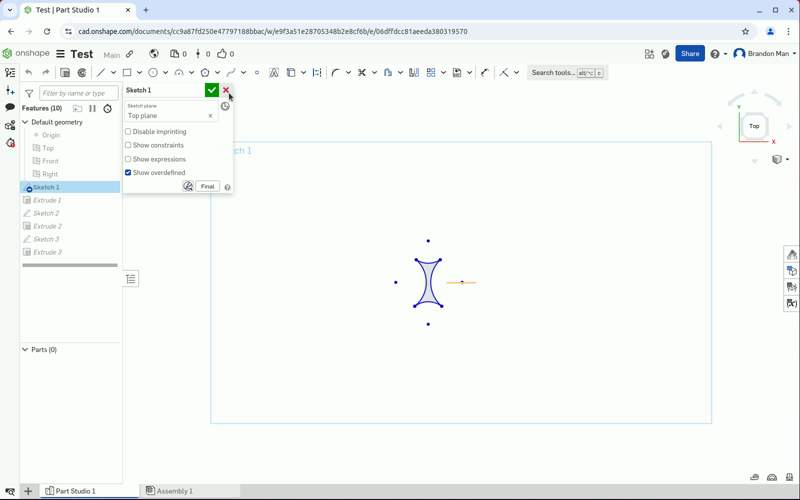
key(shift+s)
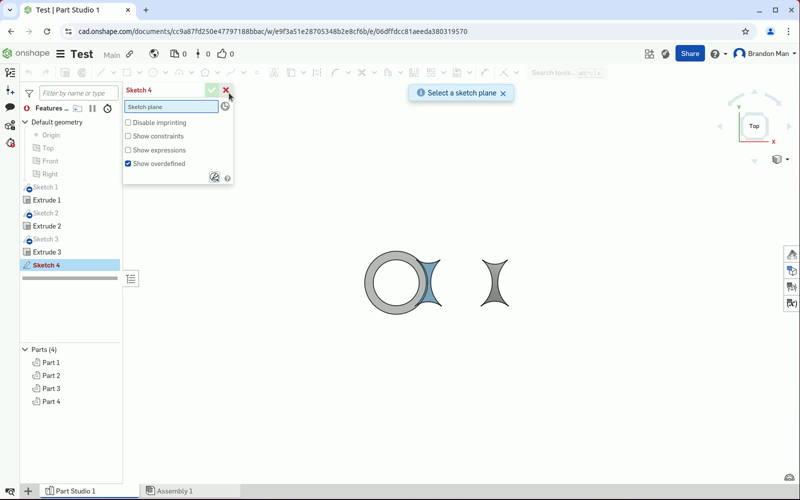
mouse_move(73, 150)
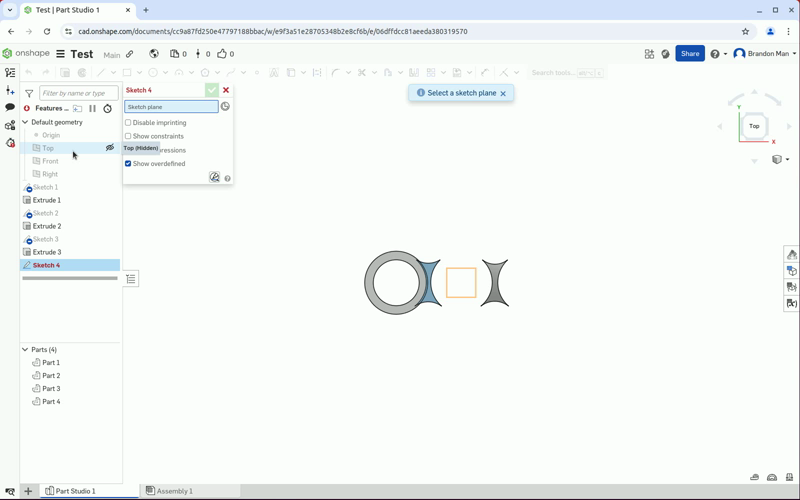
click(73, 150)
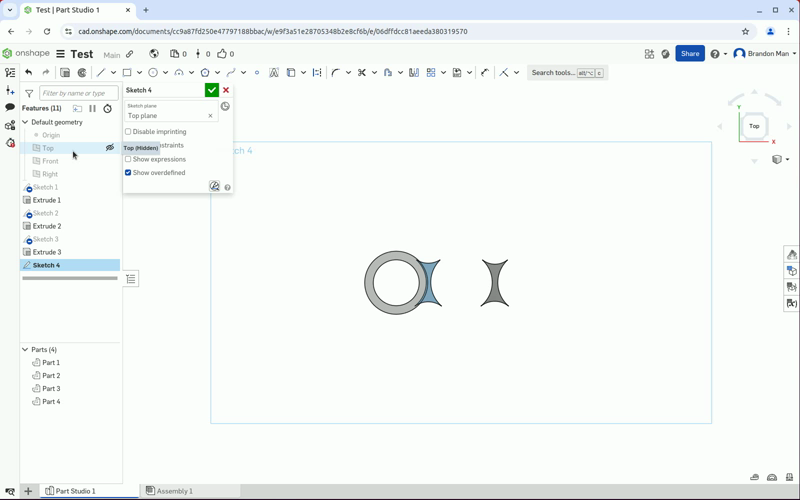
mouse_move(73, 352)
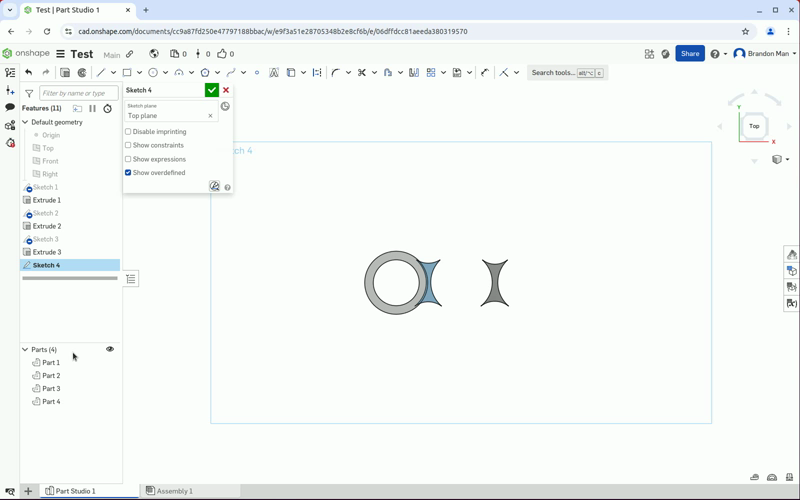
key(y)
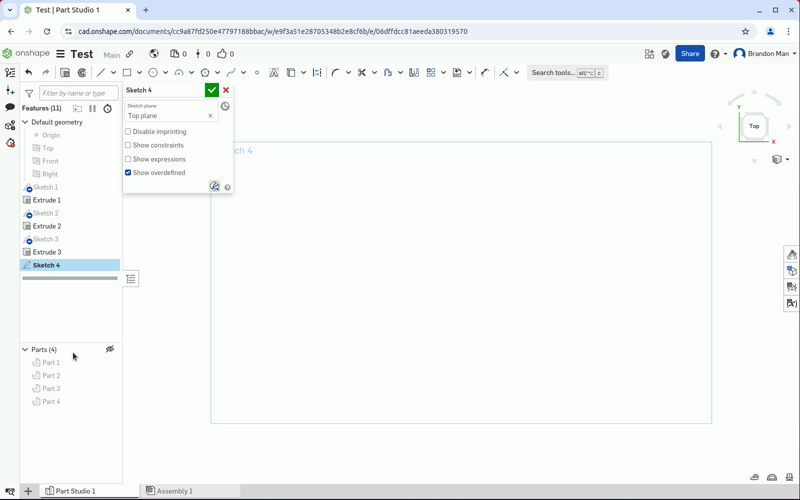
key(c)
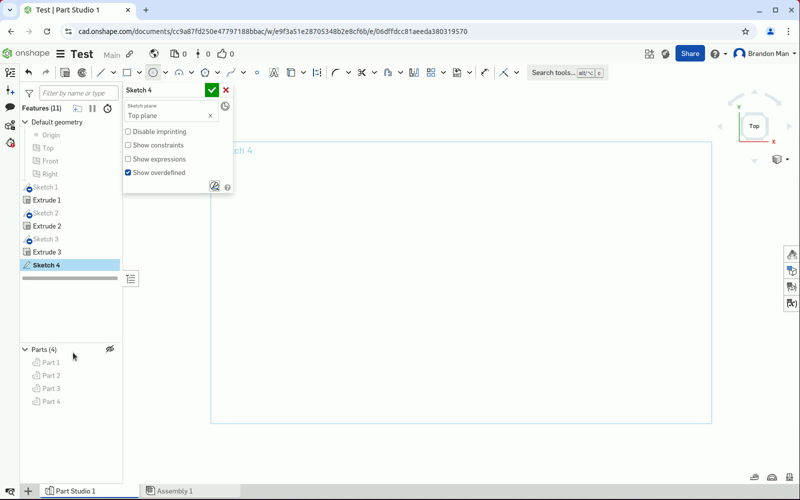
key_down(shift)
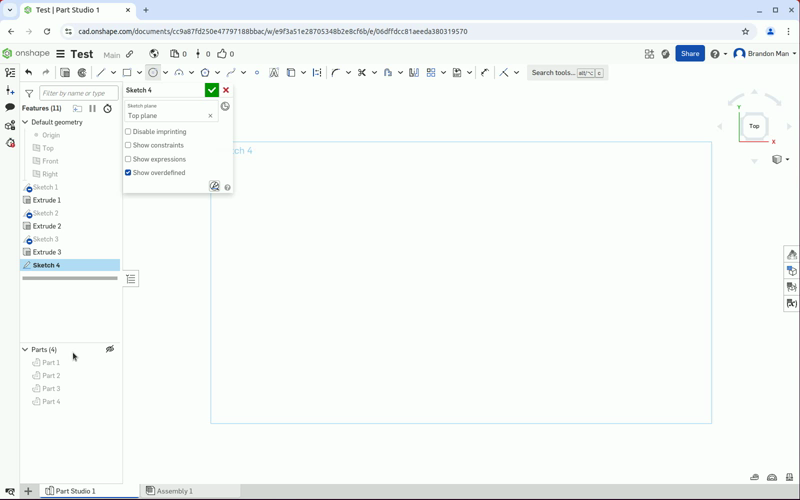
mouse_move(528, 282)
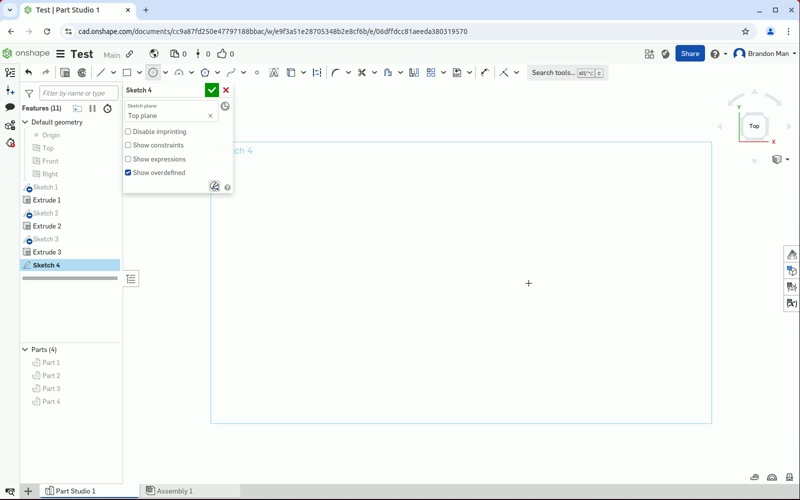
click(528, 282)
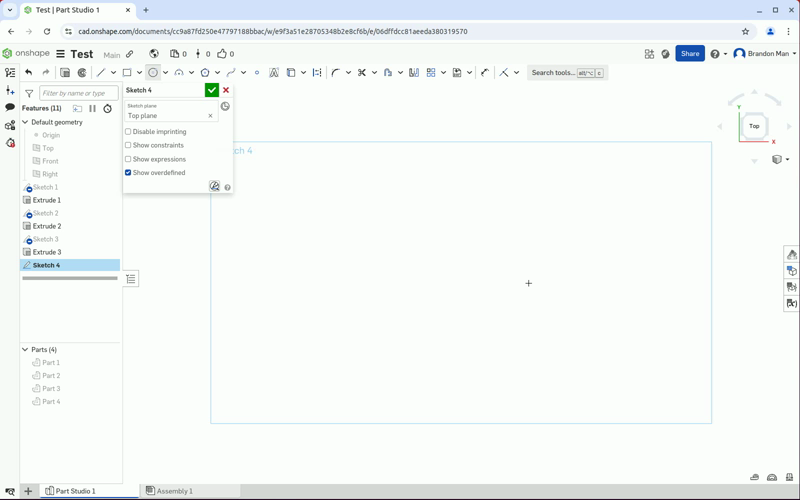
key_up(shift)
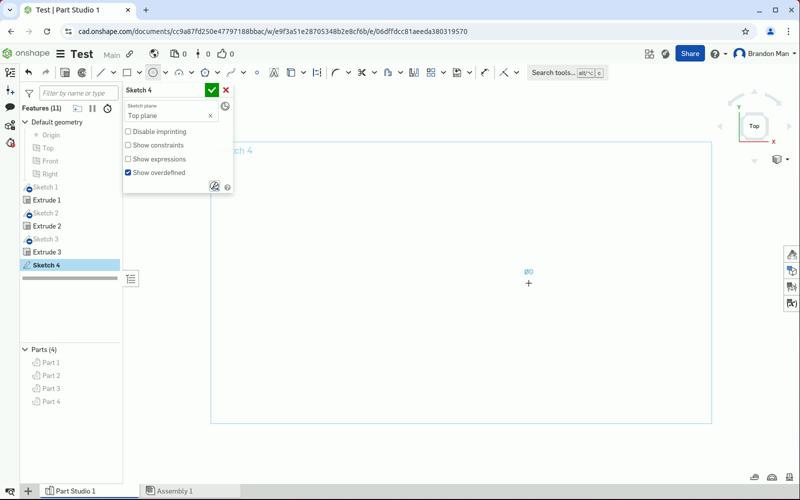
mouse_move(560, 282)
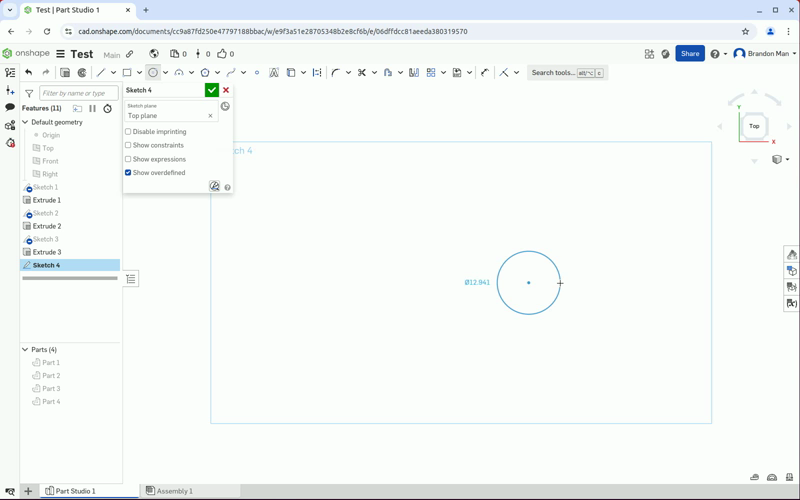
click(560, 282)
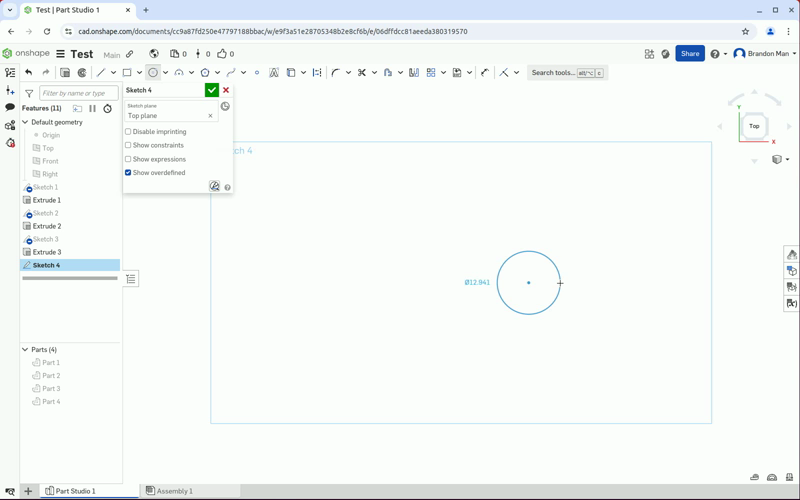
key(esc)
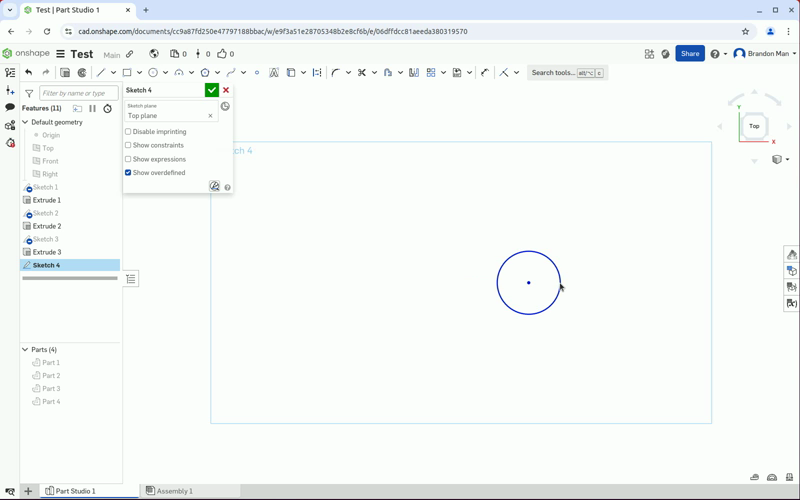
key(c)
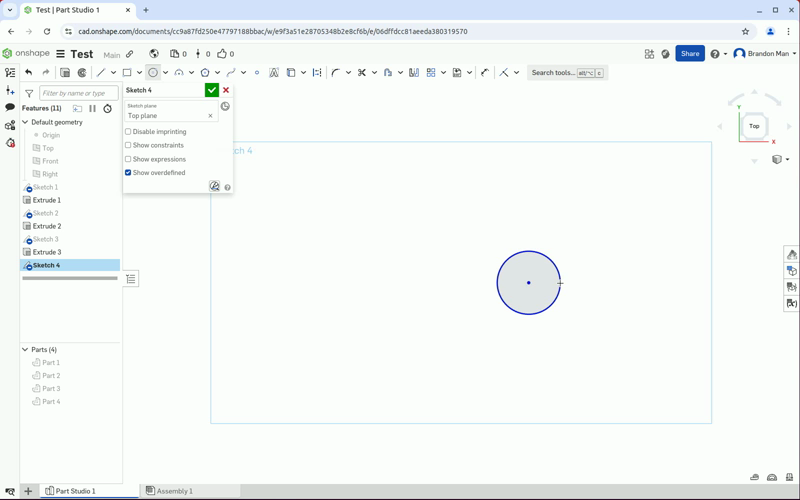
key_down(shift)
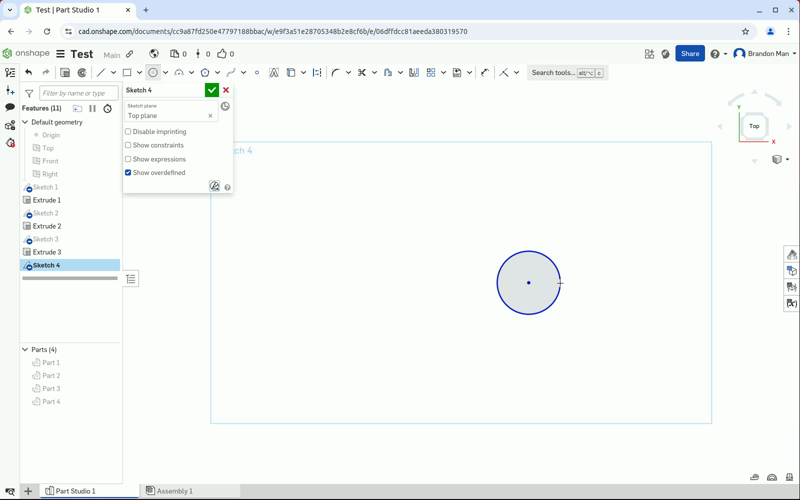
mouse_move(528, 282)
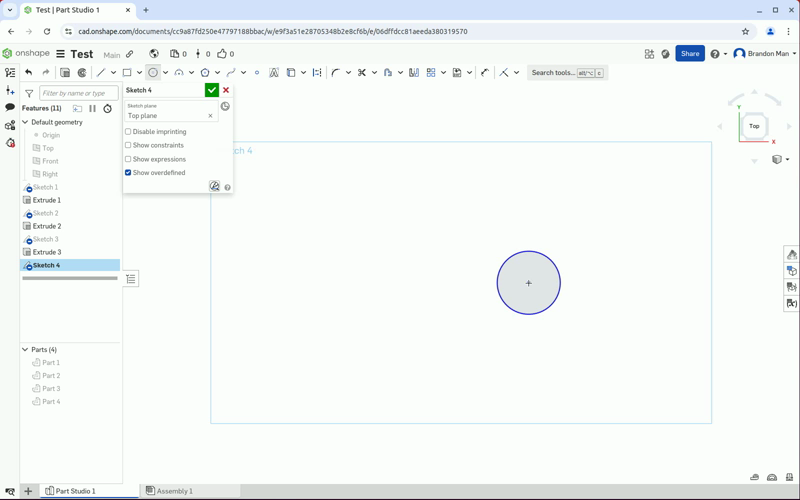
click(528, 282)
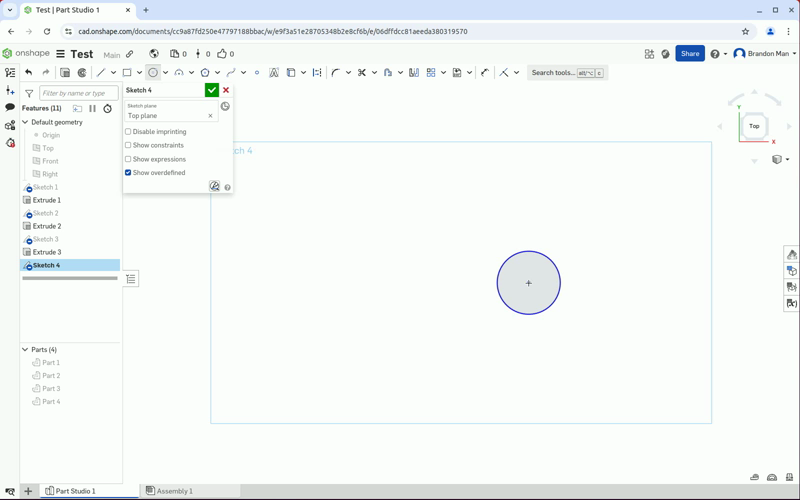
key_up(shift)
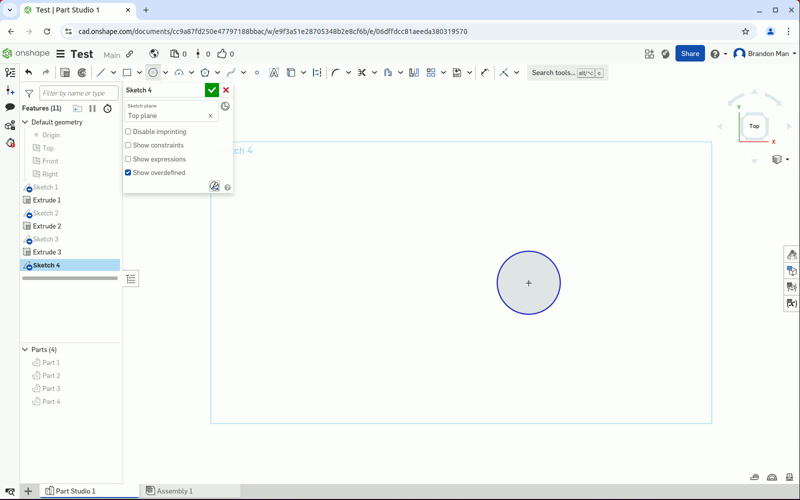
mouse_move(551, 282)
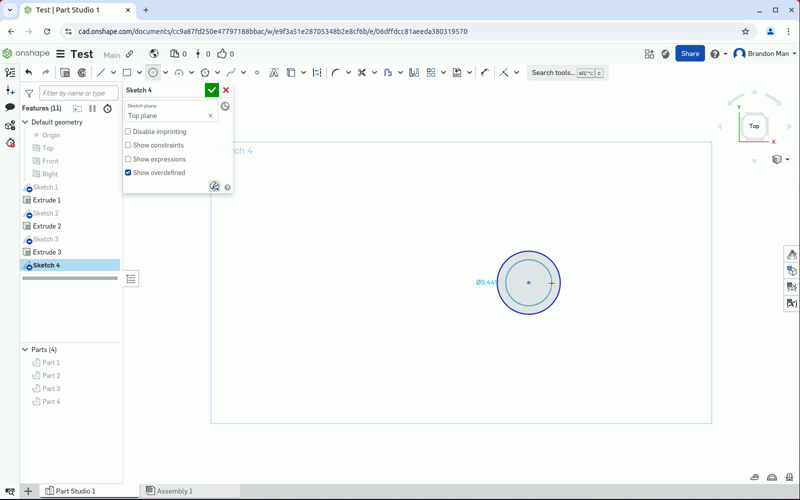
click(551, 282)
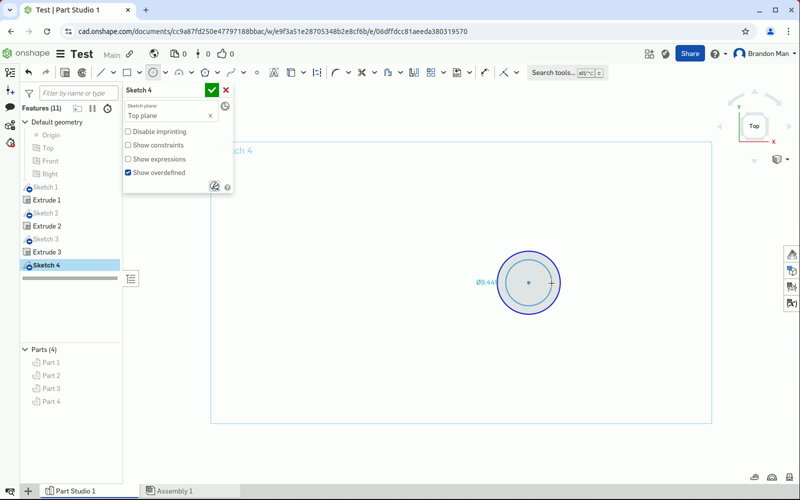
key(esc)
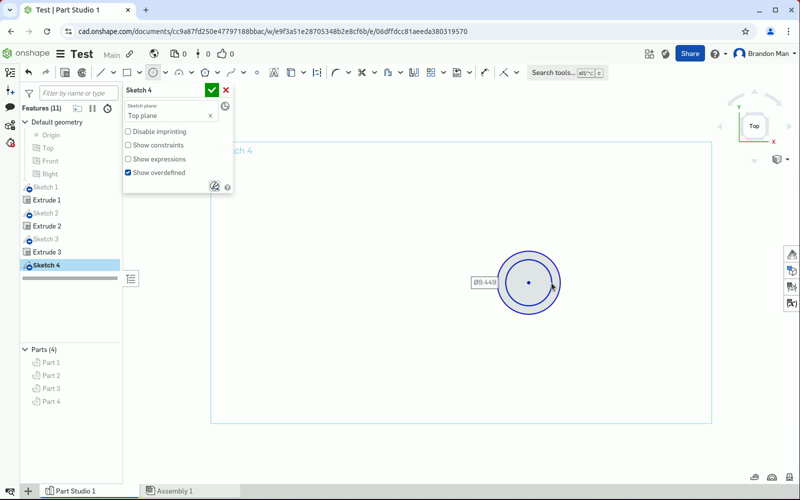
mouse_move(519, 310)
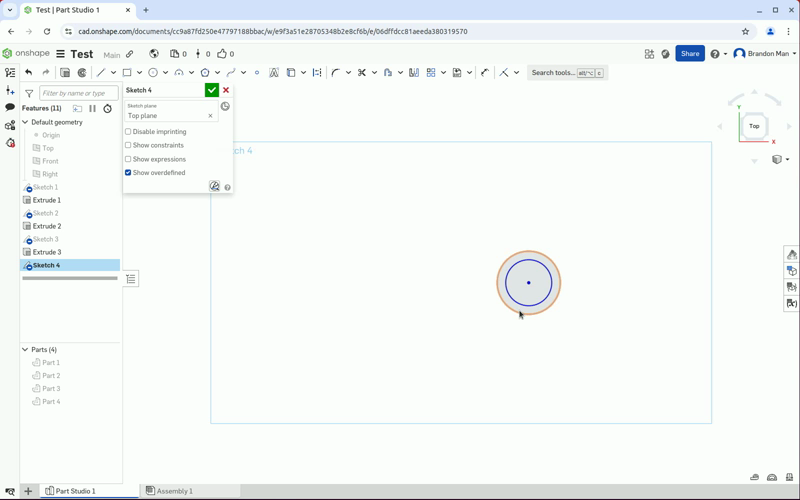
scroll(6)
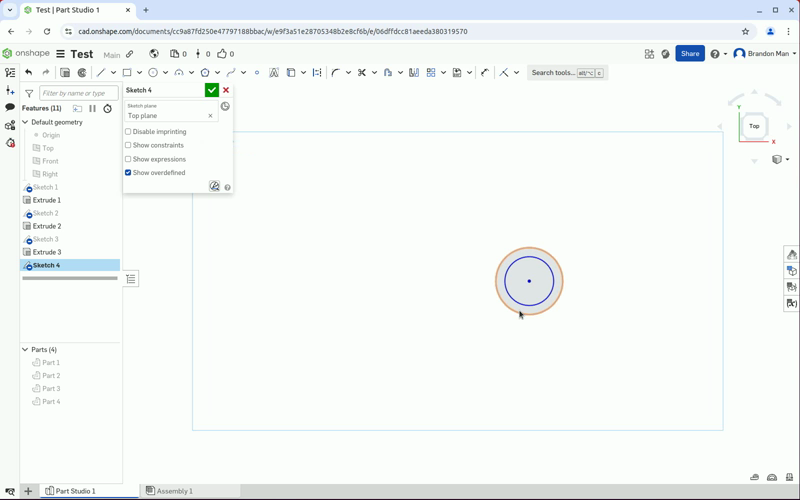
scroll(6)
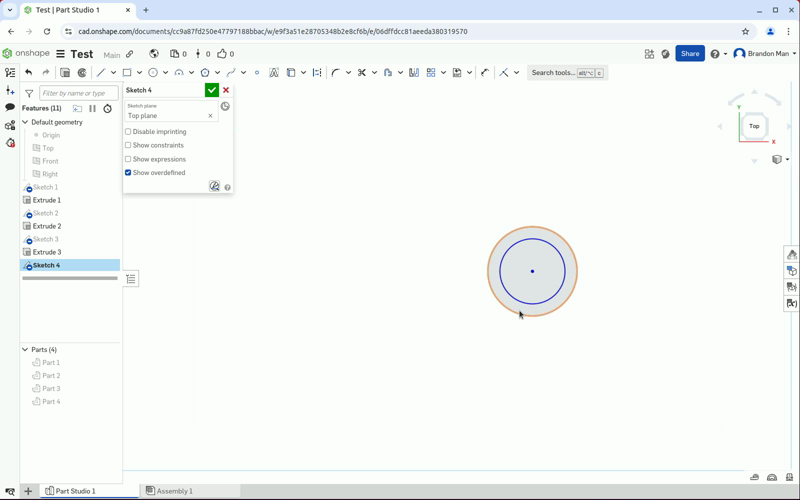
scroll(6)
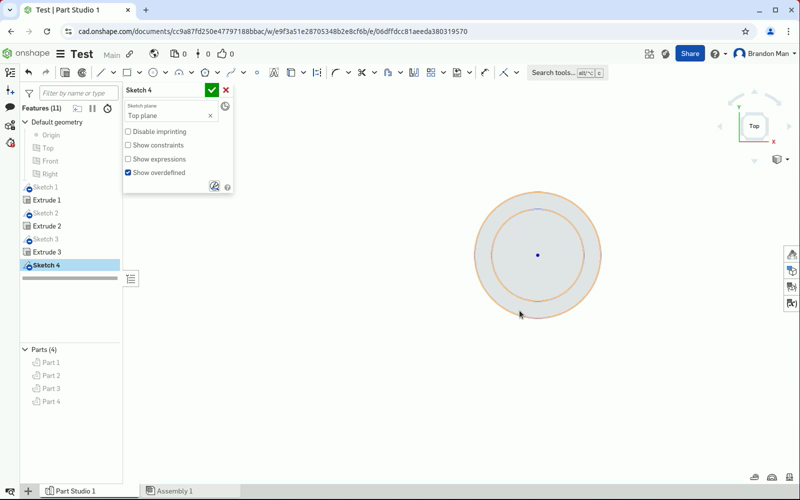
scroll(6)
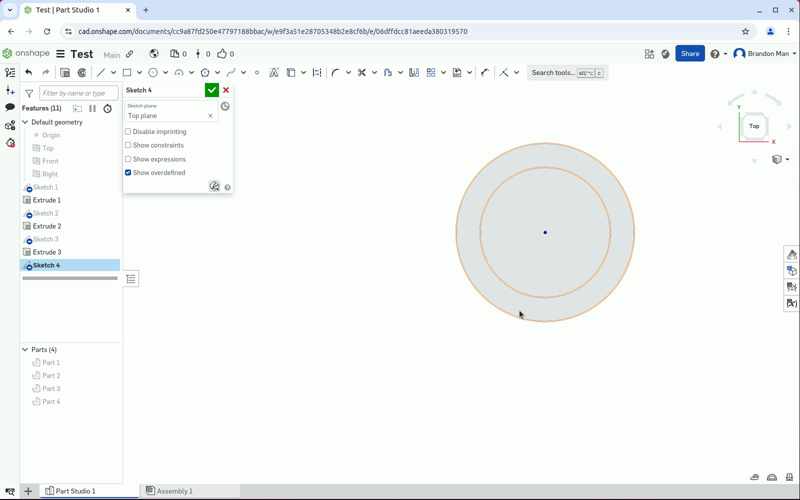
scroll(6)
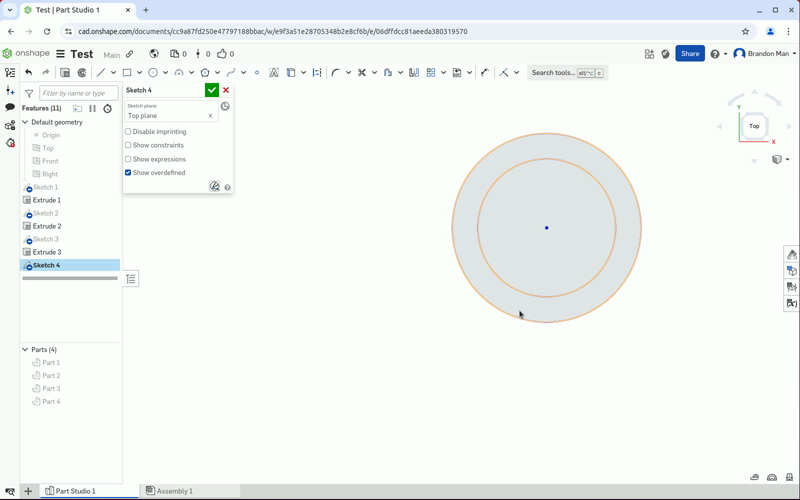
scroll(6)
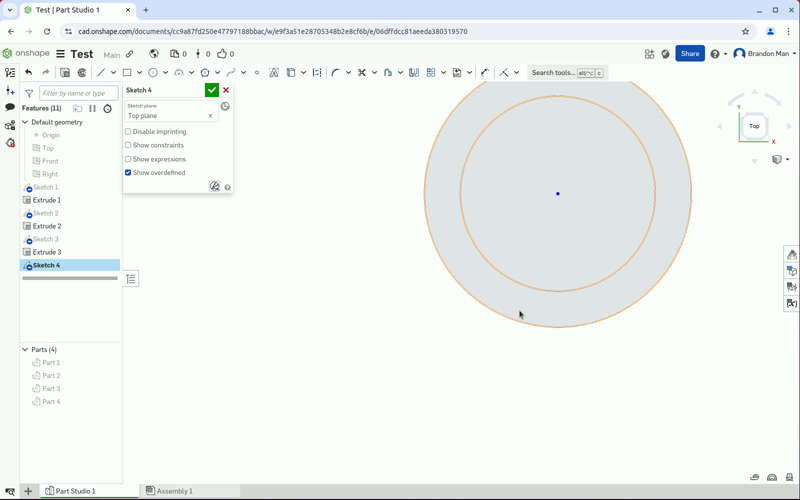
scroll(6)
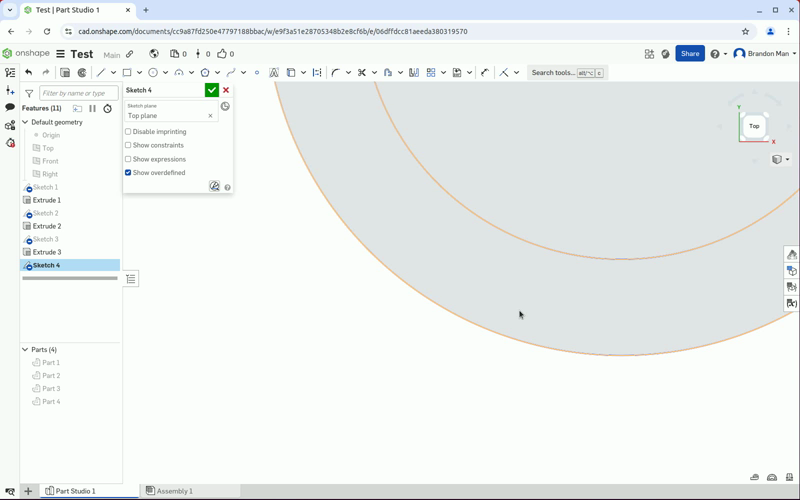
click(519, 310)
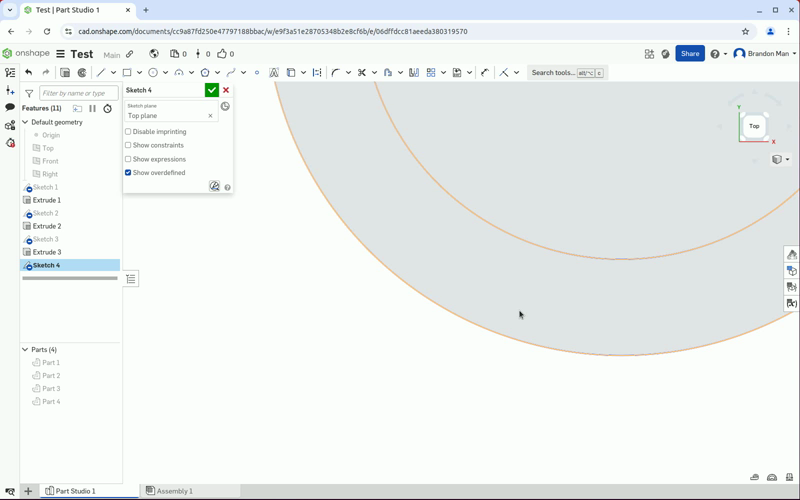
scroll(-6)
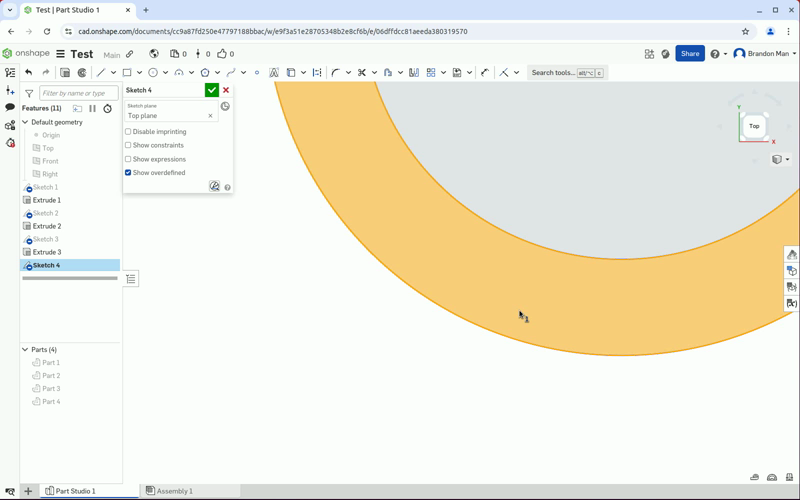
scroll(-6)
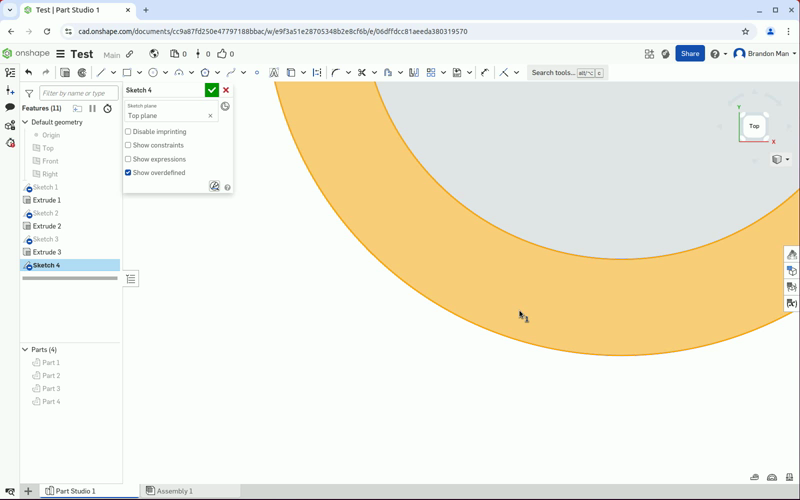
scroll(-6)
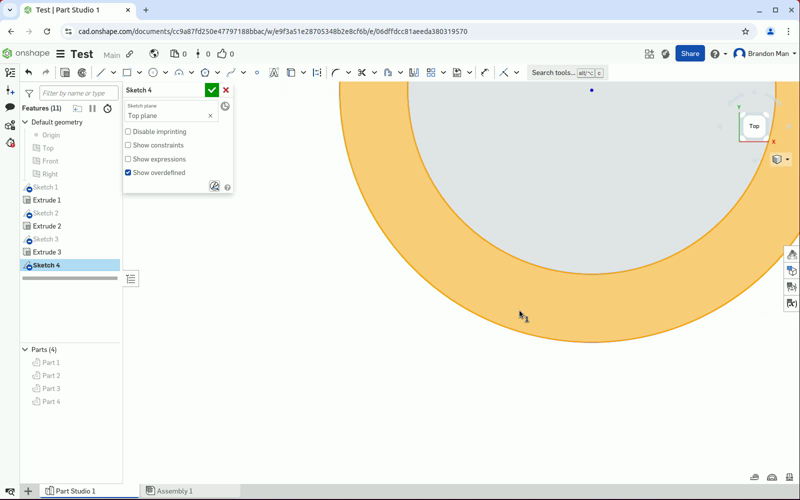
scroll(-6)
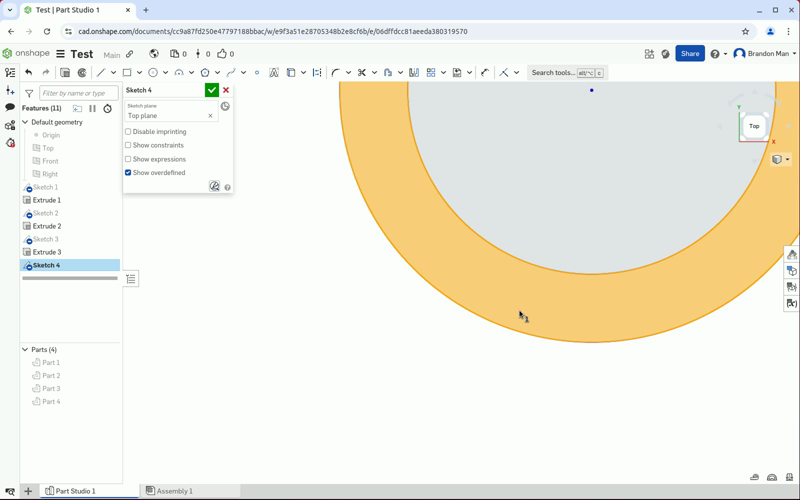
scroll(-6)
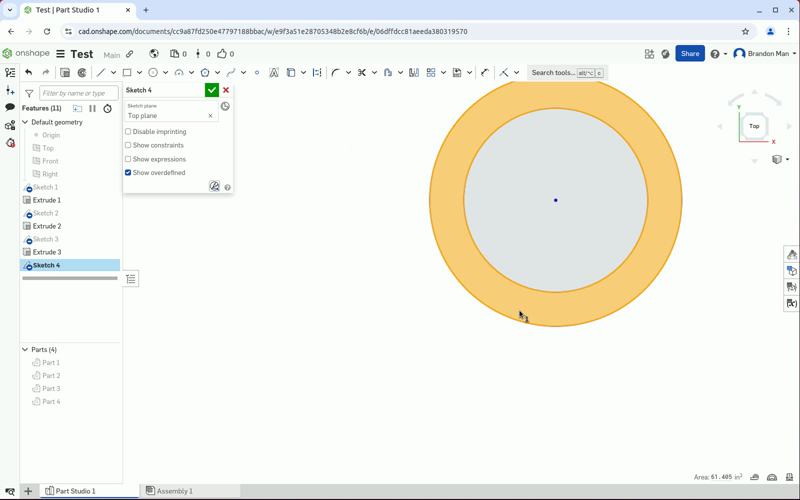
scroll(-6)
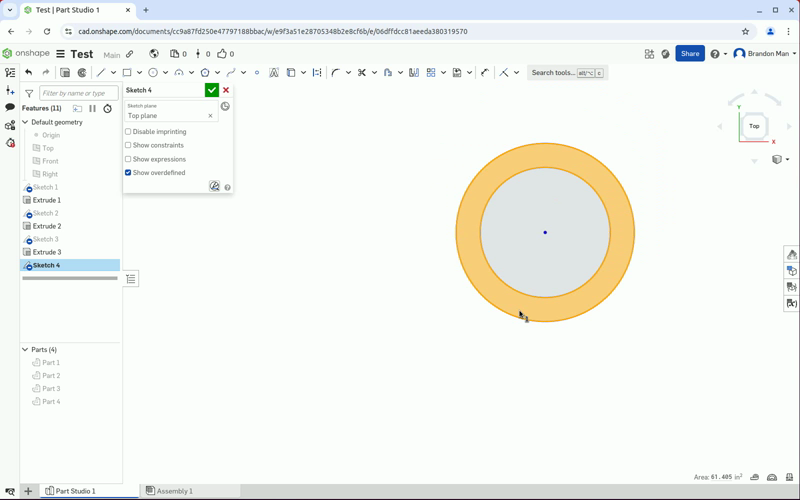
scroll(-6)
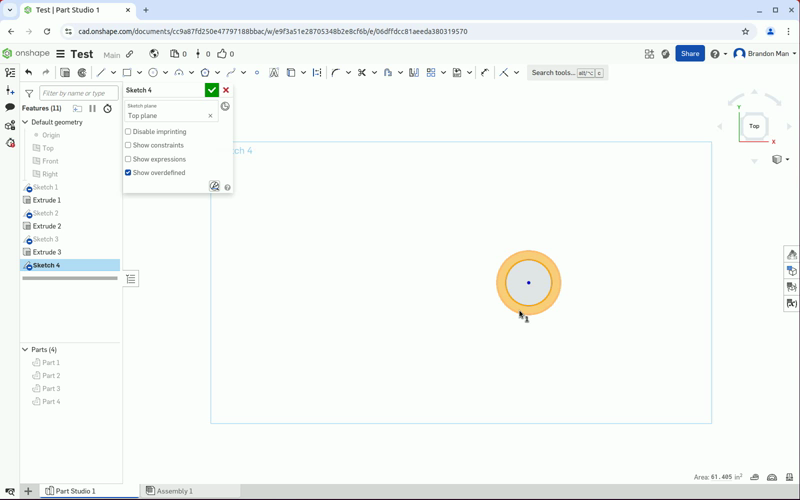
mouse_move(73, 352)
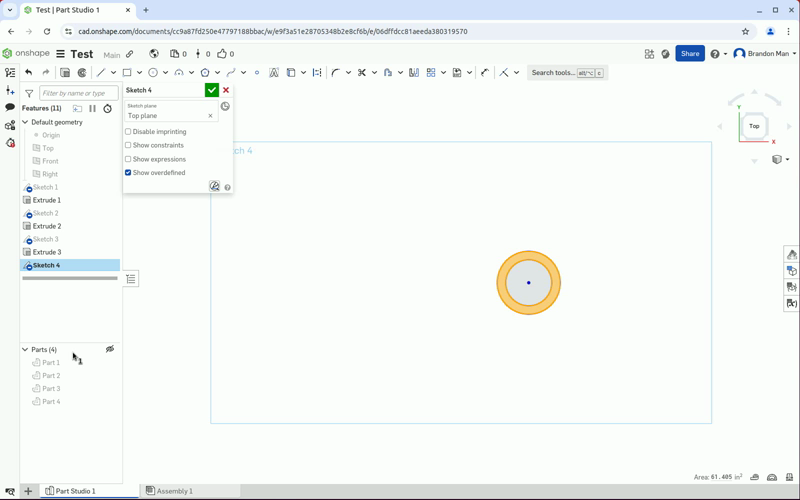
key(shift+y)
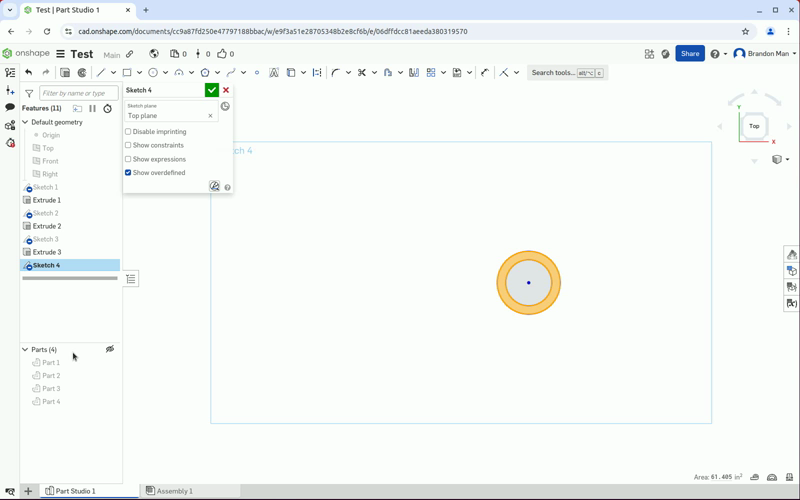
key(shift+e)
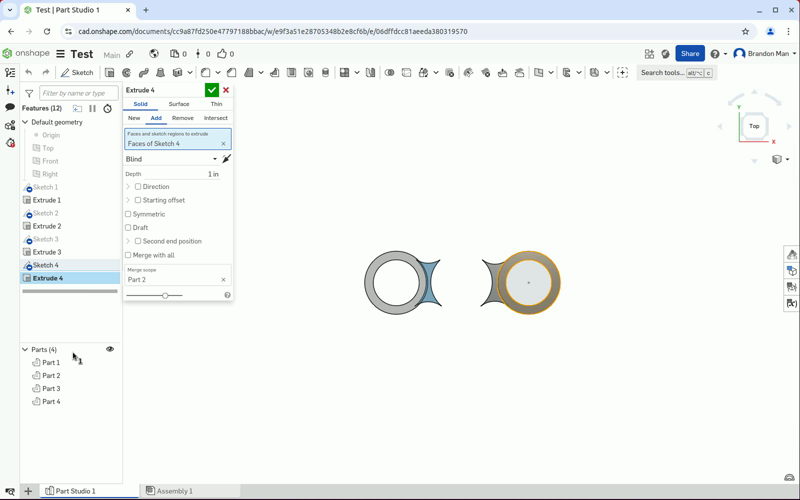
mouse_move(143, 106)
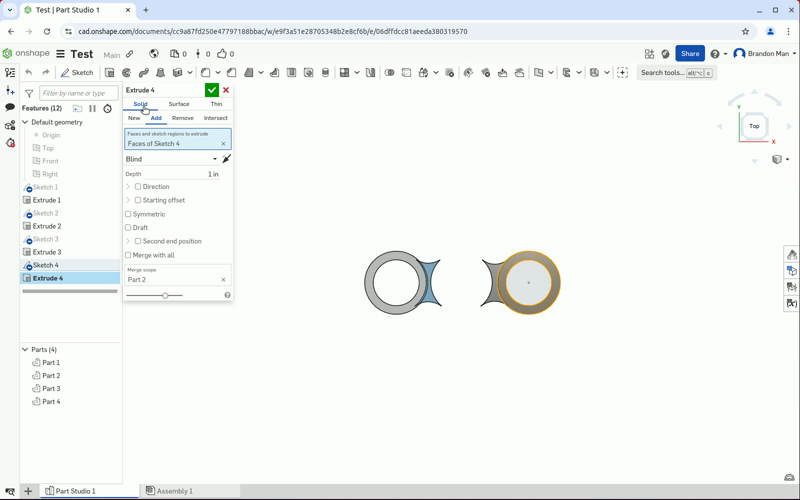
click(143, 106)
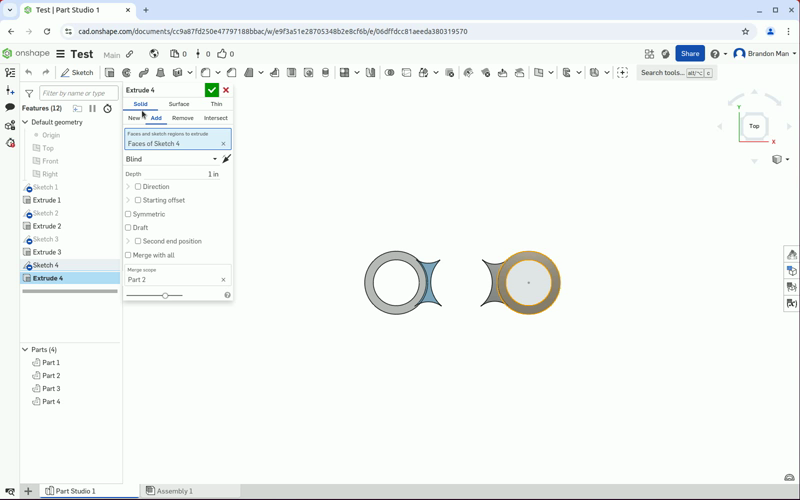
mouse_move(137, 120)
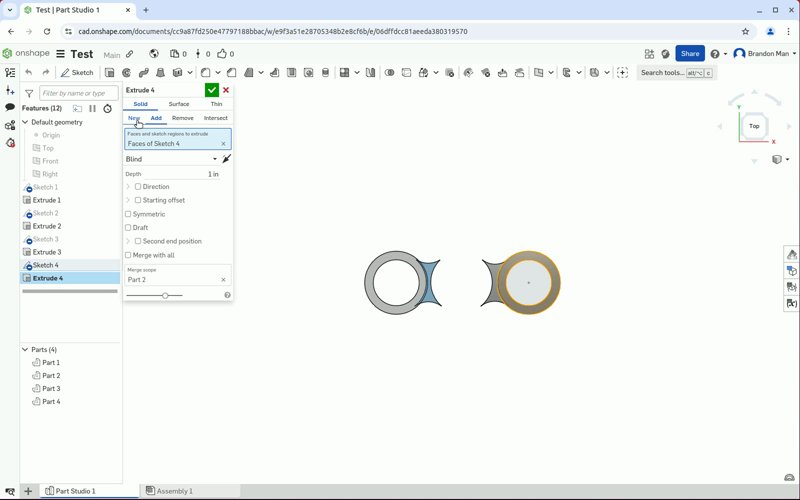
click(137, 120)
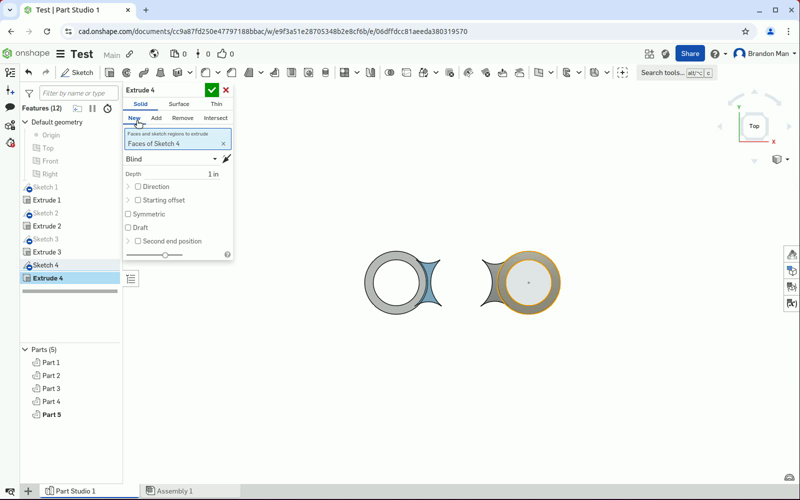
key(tab, 4)
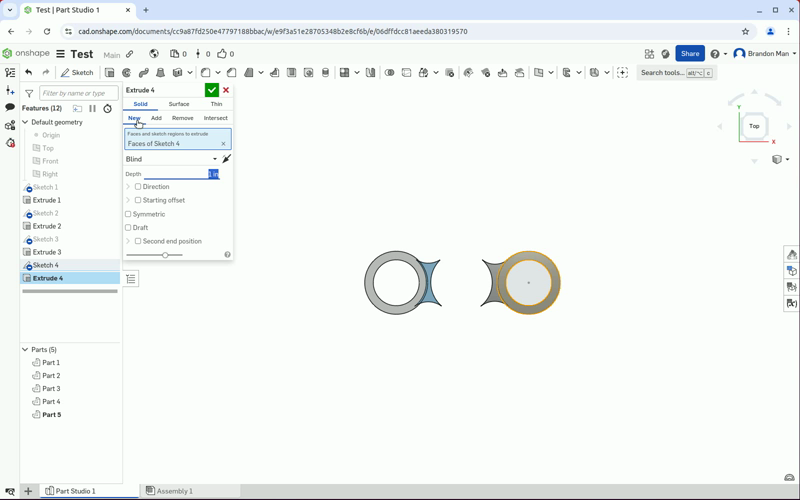
text(2.889)
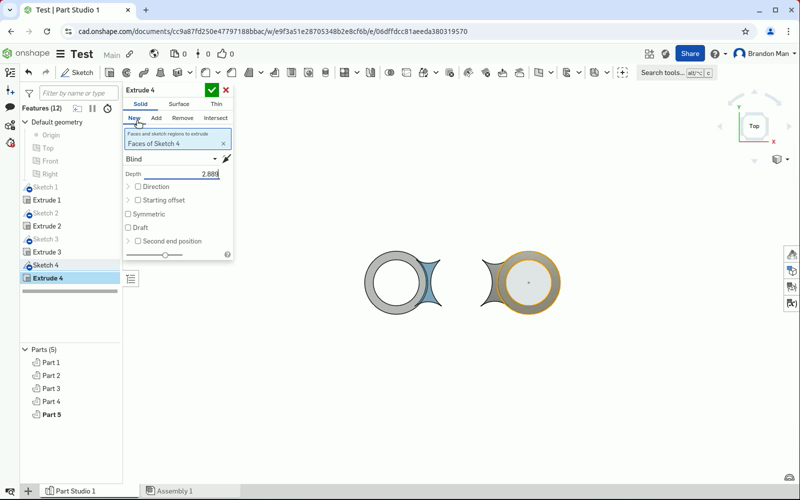
key(enter)
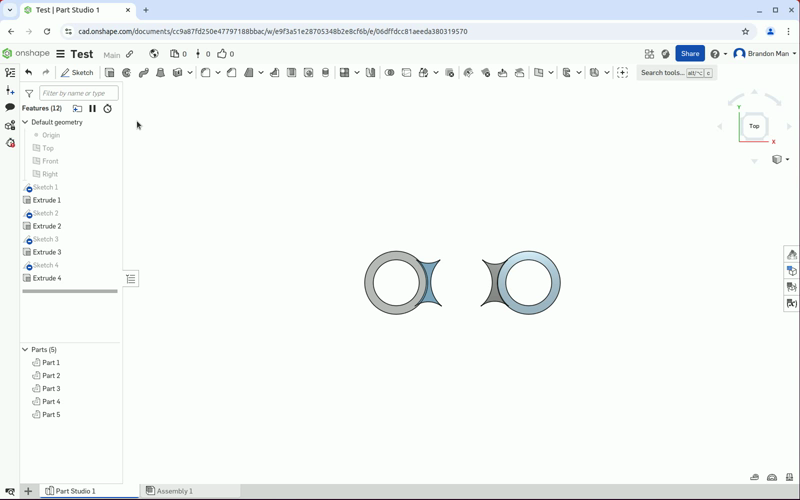
key(shift+h)
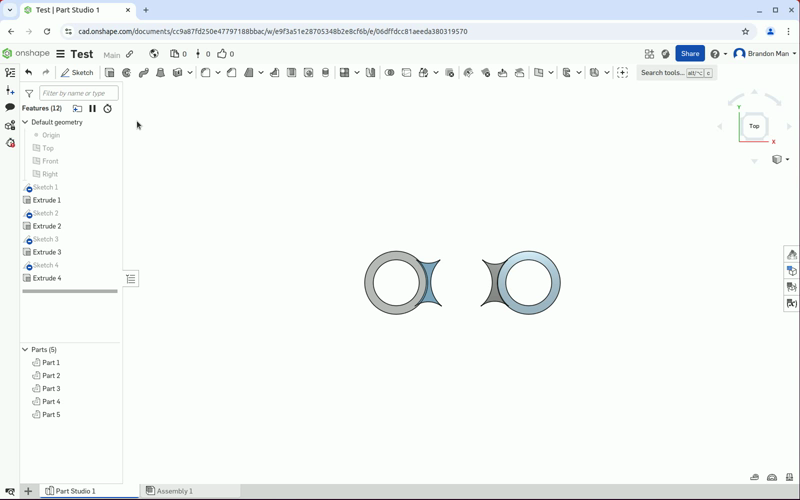
key(shift+h)
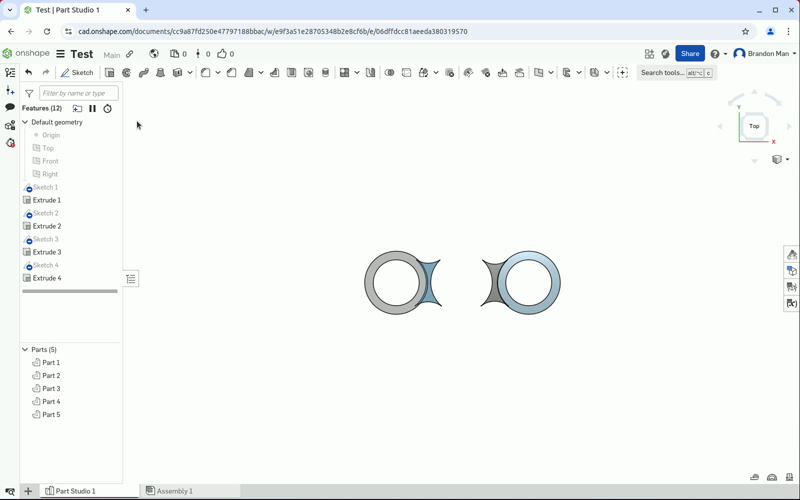
mouse_move(73, 189)
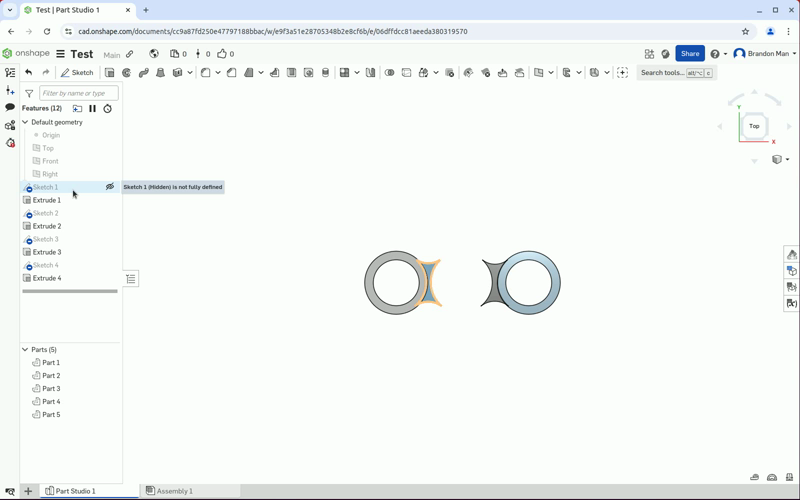
click(73, 189)
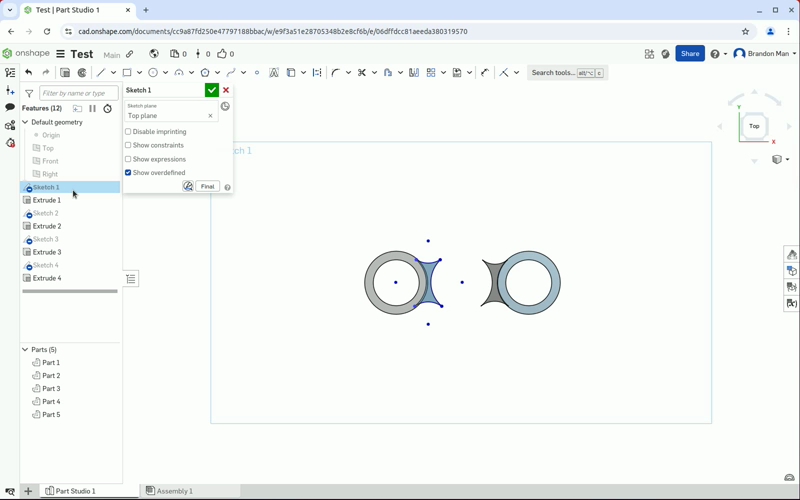
mouse_move(229, 92)
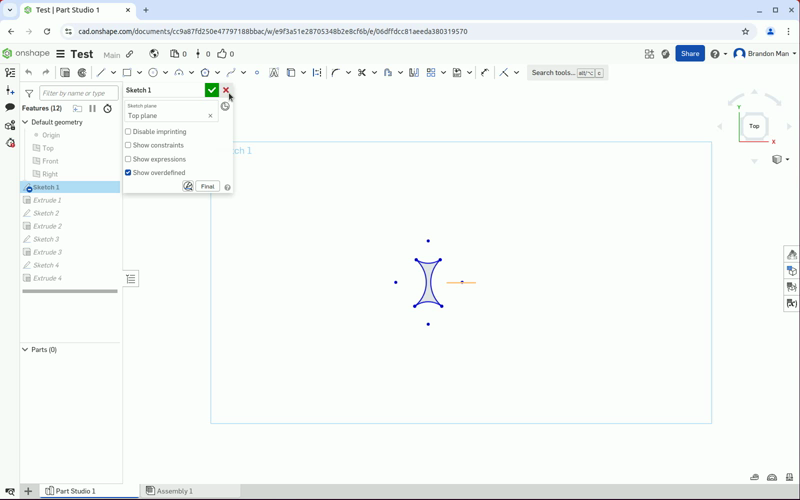
click(229, 92)
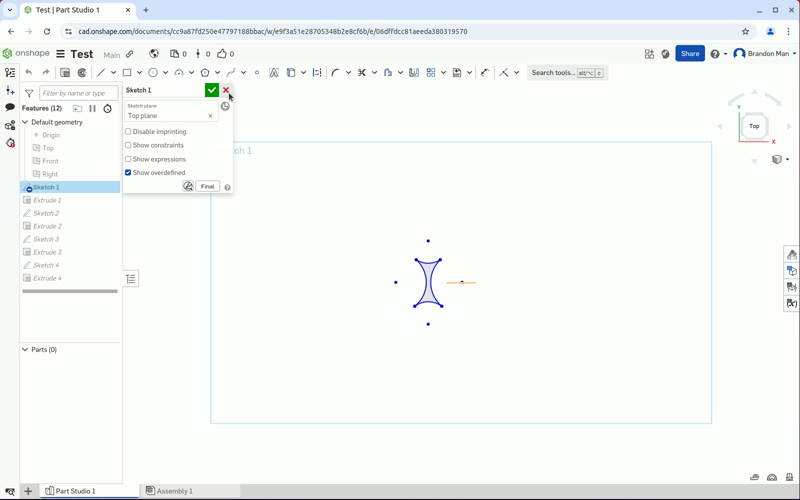
key(shift+s)
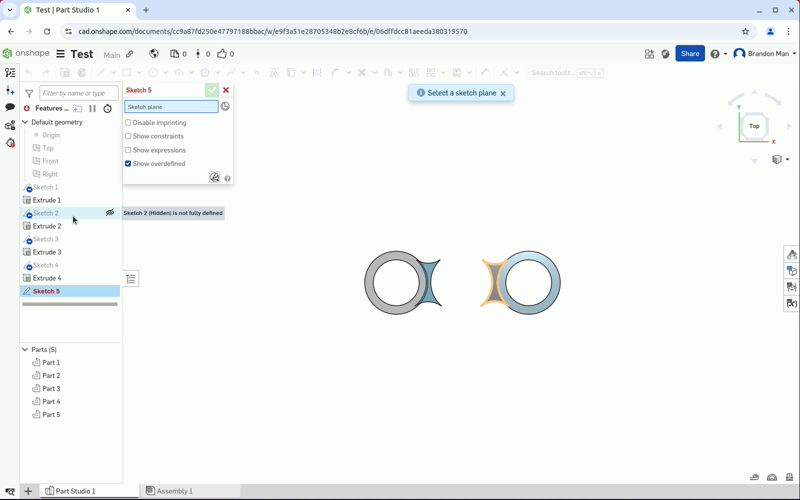
scroll(3)
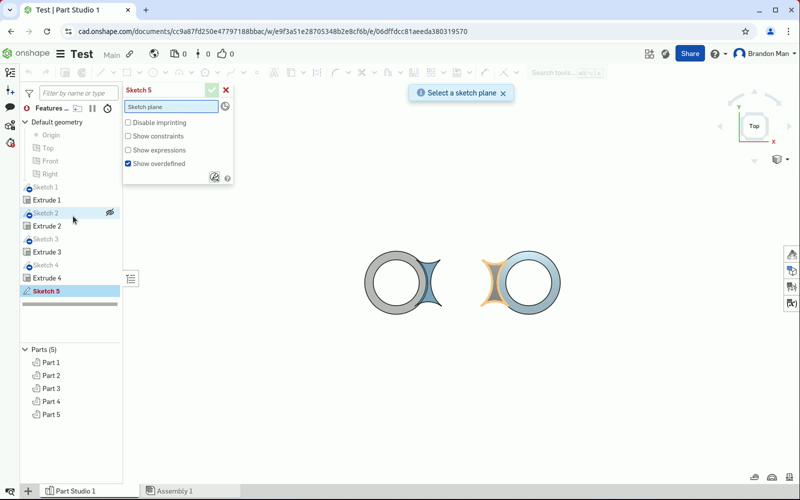
mouse_move(73, 150)
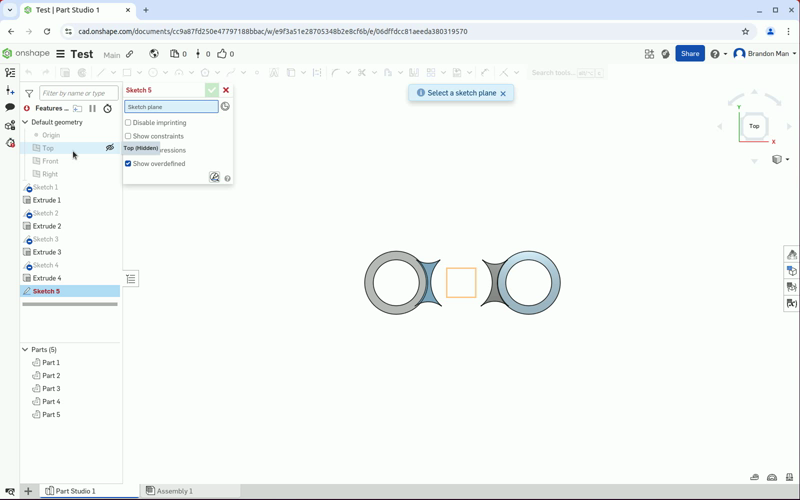
click(73, 150)
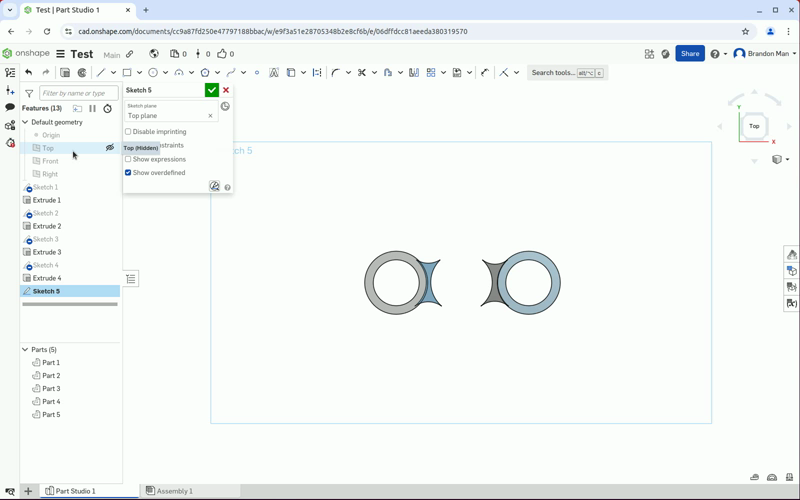
mouse_move(73, 352)
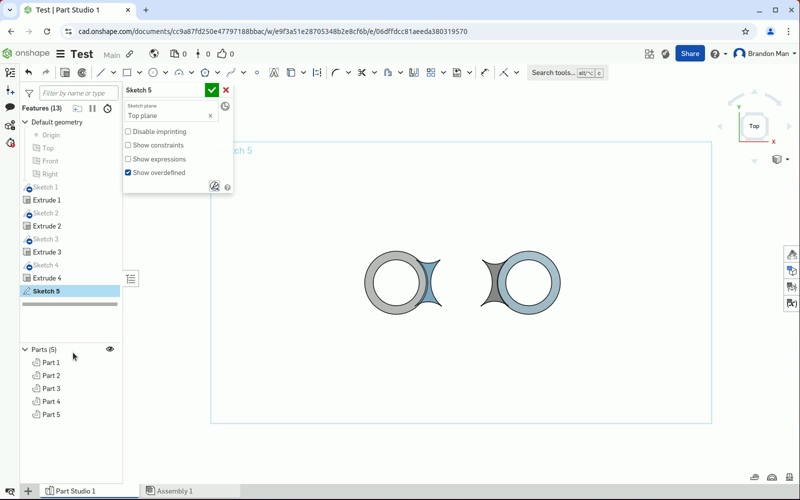
key(y)
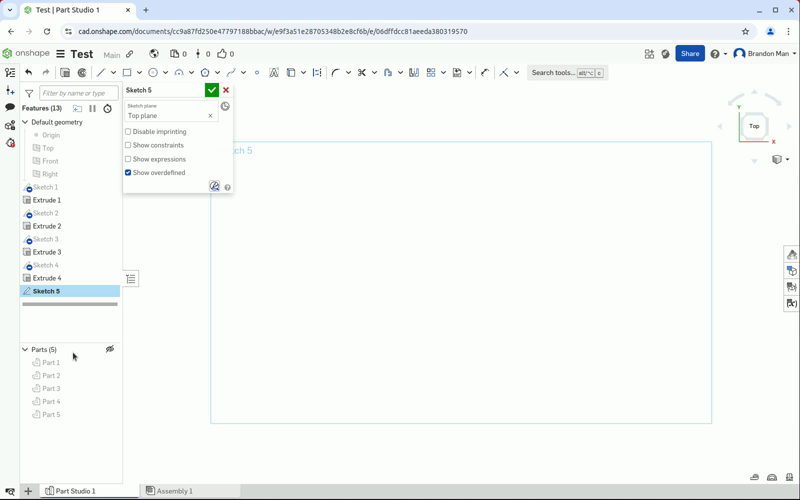
key(c)
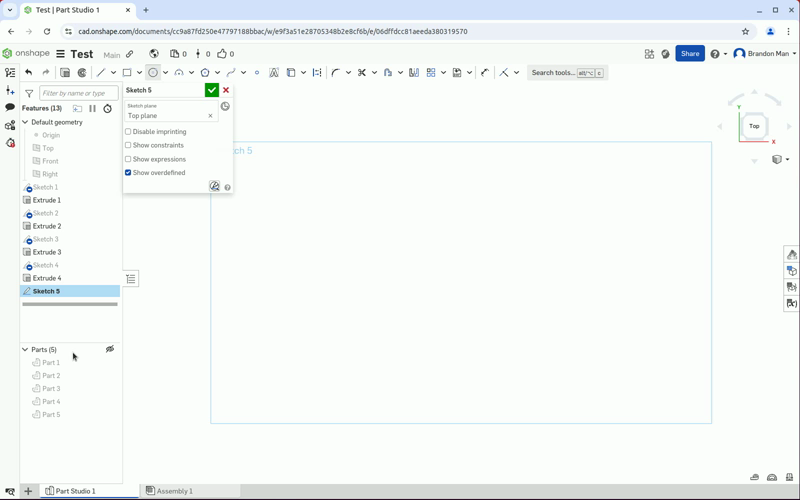
key_down(shift)
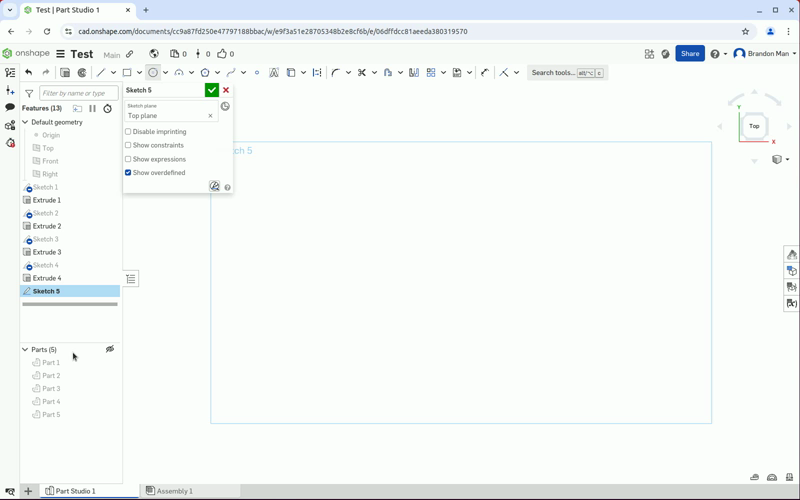
mouse_move(461, 282)
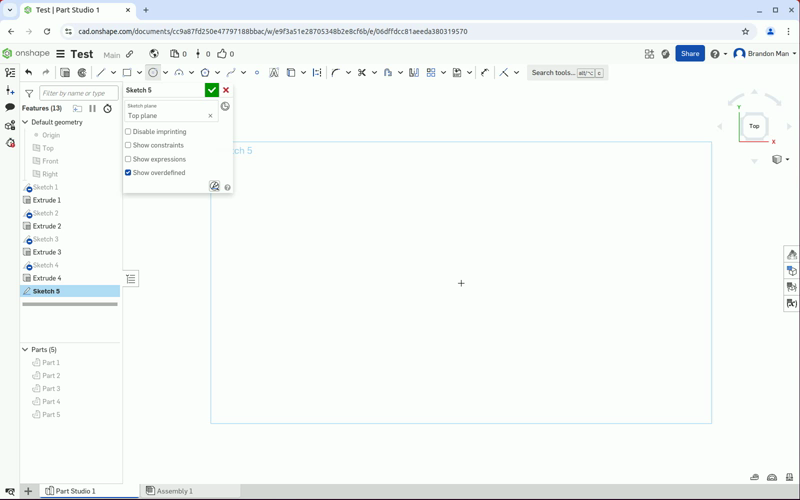
click(461, 282)
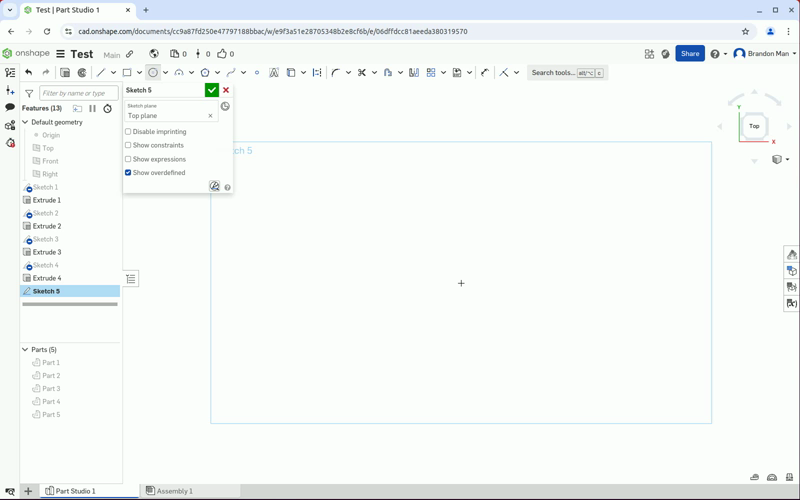
key_up(shift)
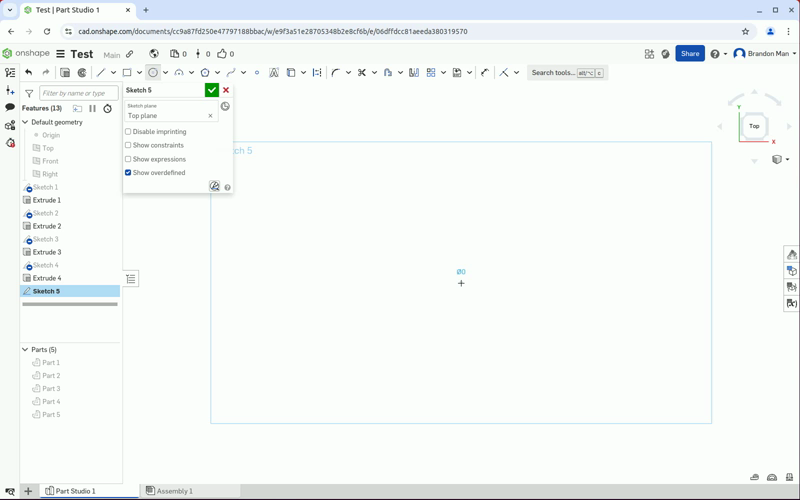
mouse_move(492, 282)
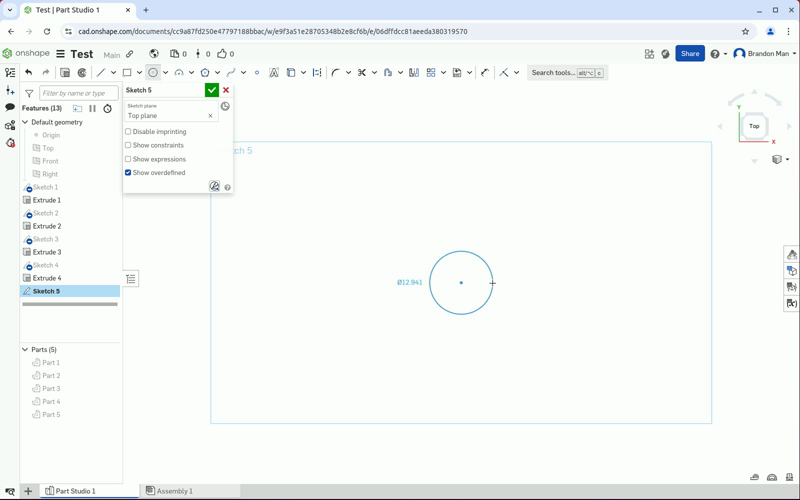
click(492, 282)
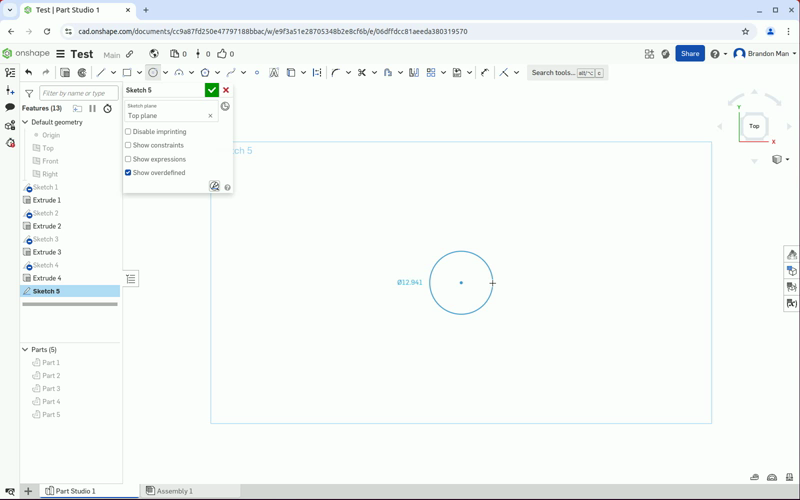
key(esc)
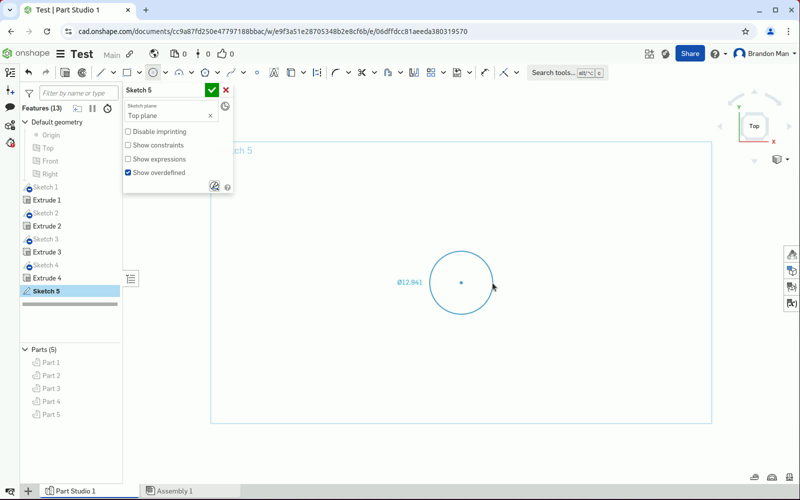
key(c)
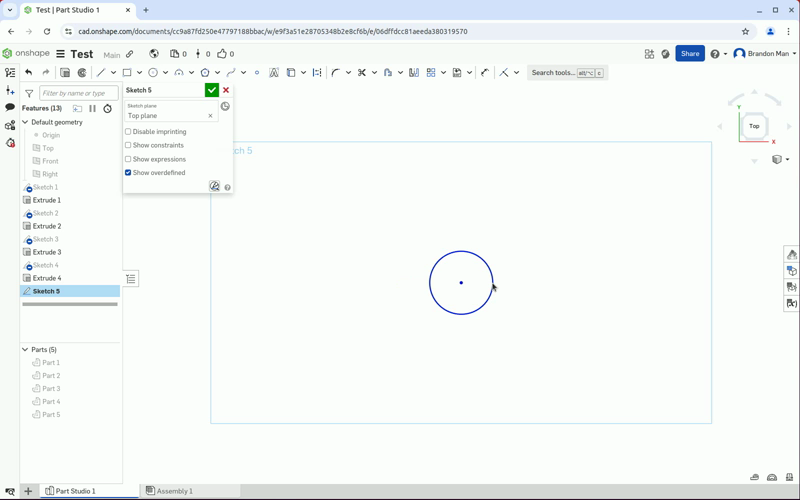
key_down(shift)
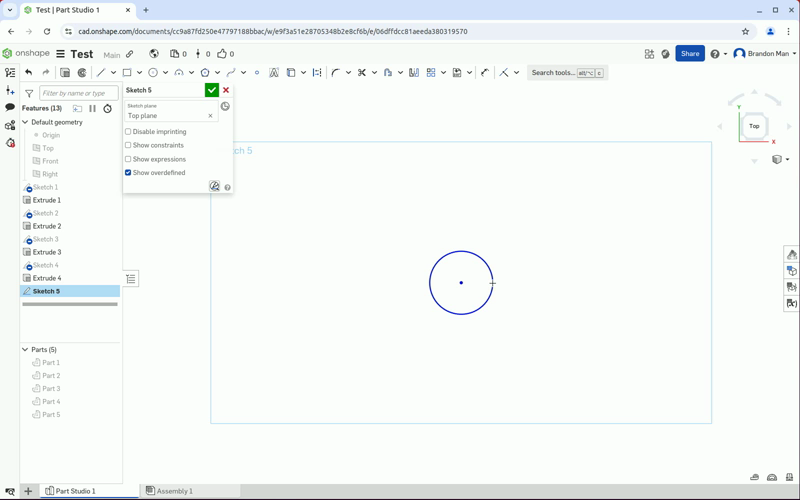
mouse_move(461, 282)
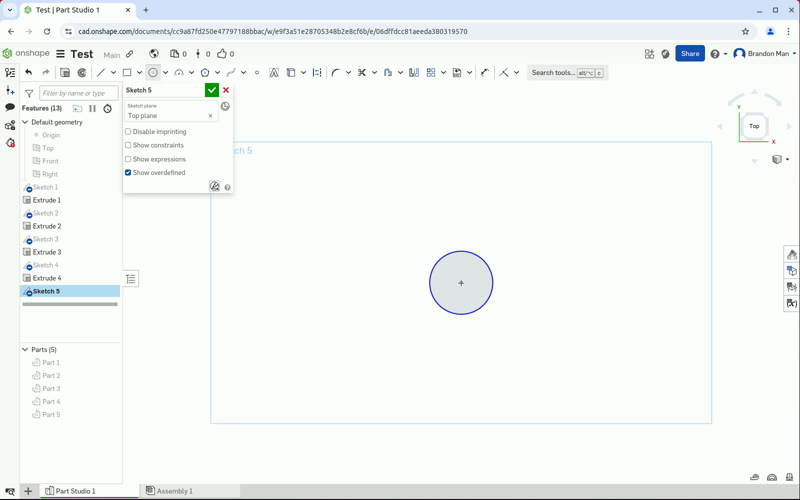
click(461, 282)
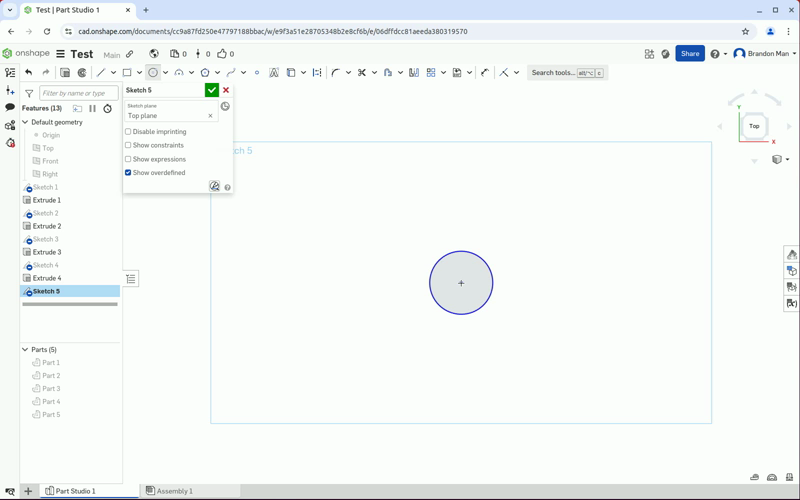
key_up(shift)
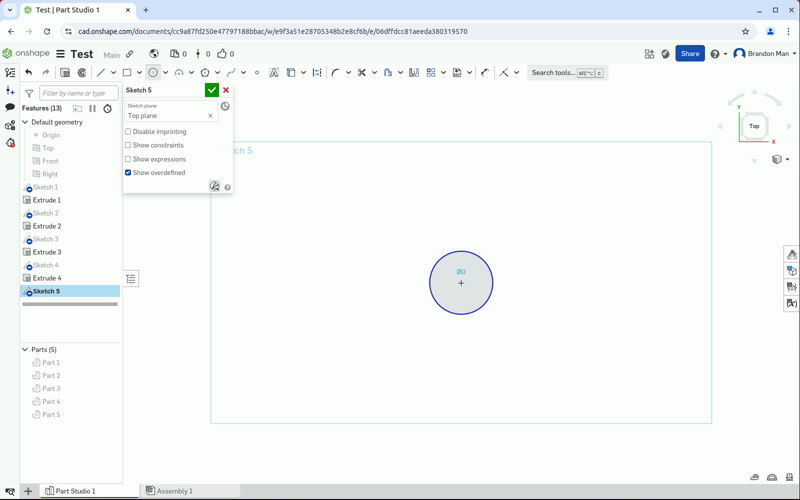
mouse_move(483, 282)
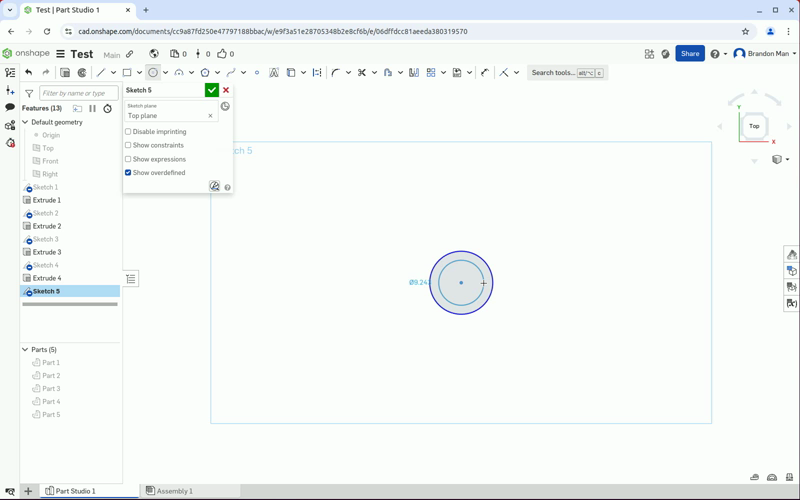
click(483, 282)
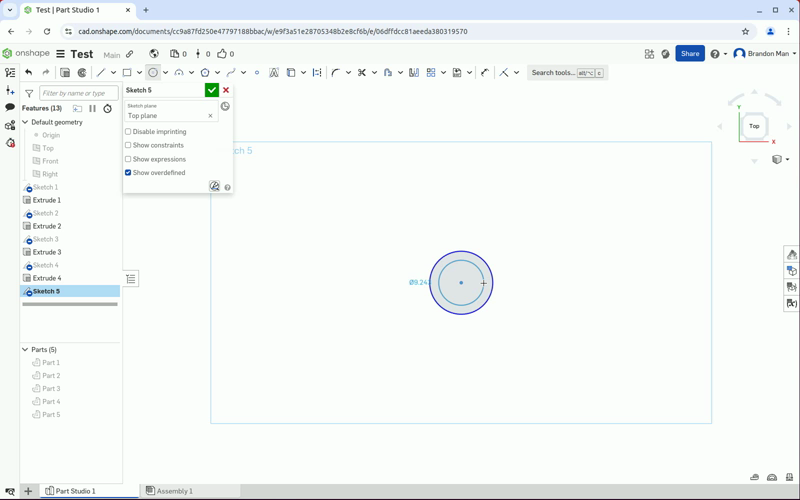
key(esc)
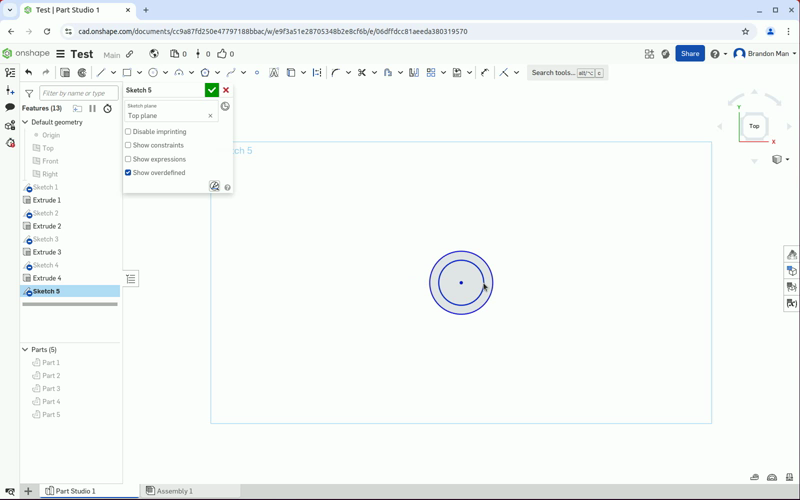
mouse_move(484, 292)
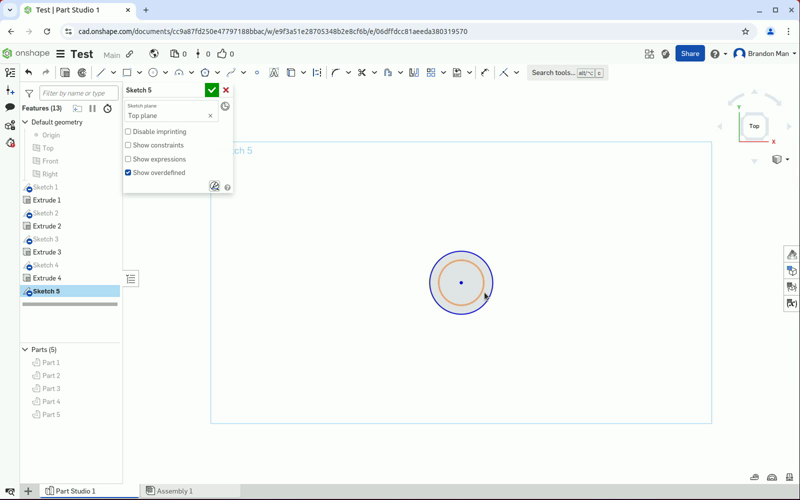
scroll(6)
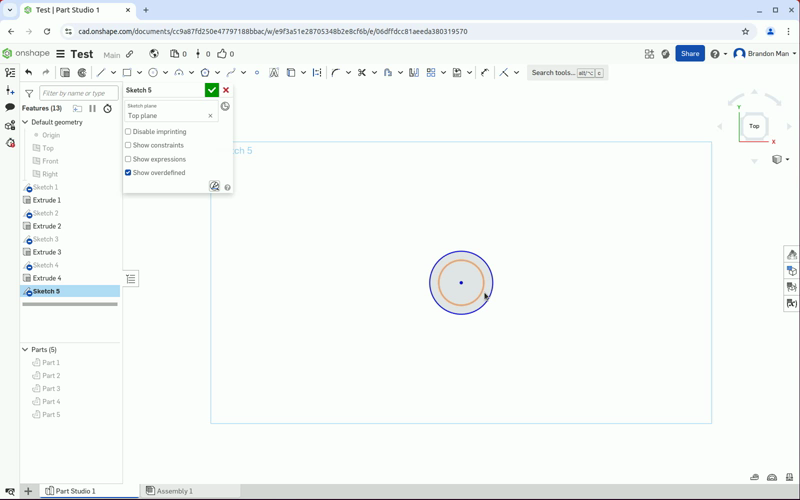
scroll(6)
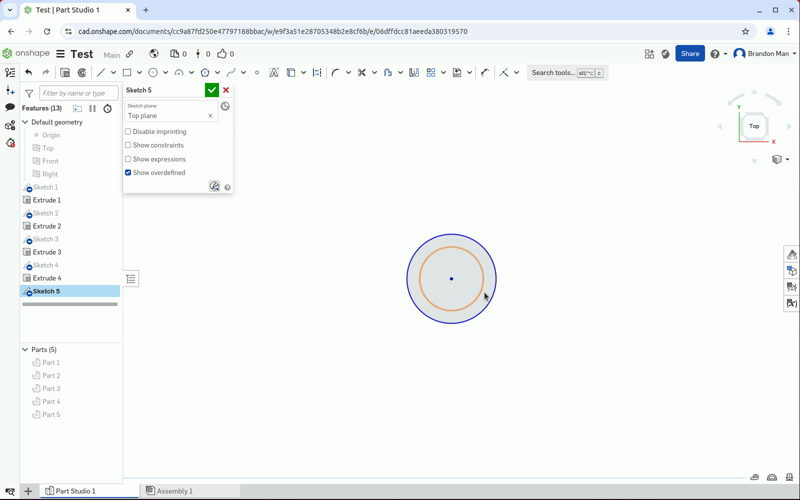
scroll(6)
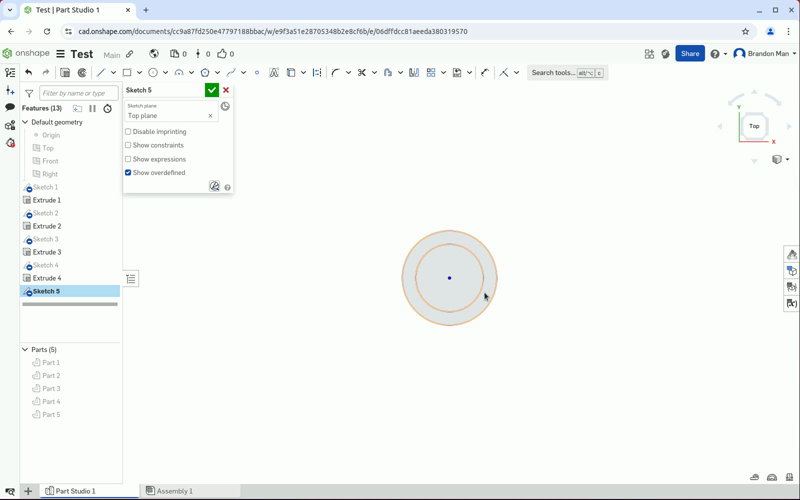
scroll(6)
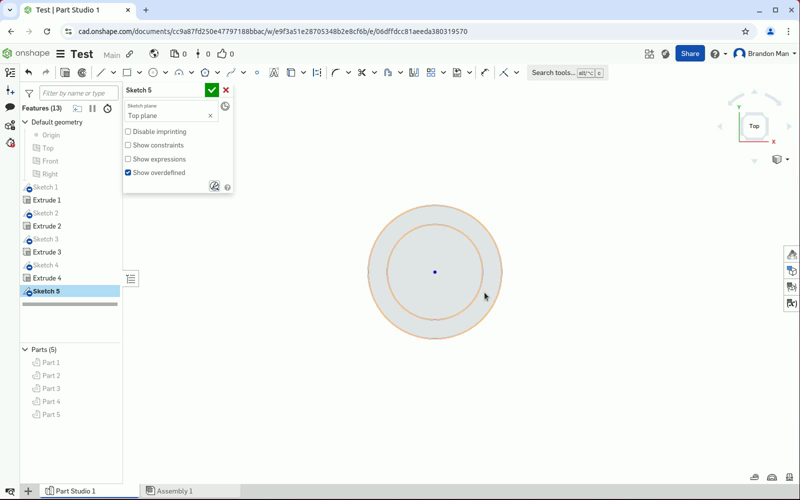
scroll(6)
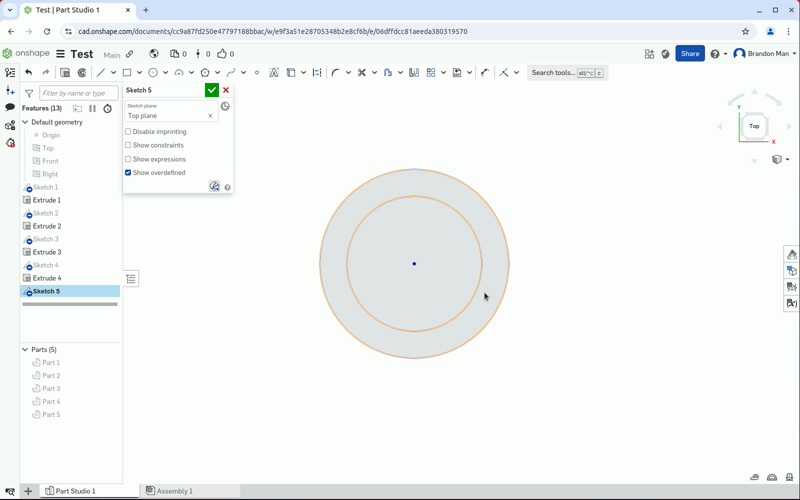
scroll(6)
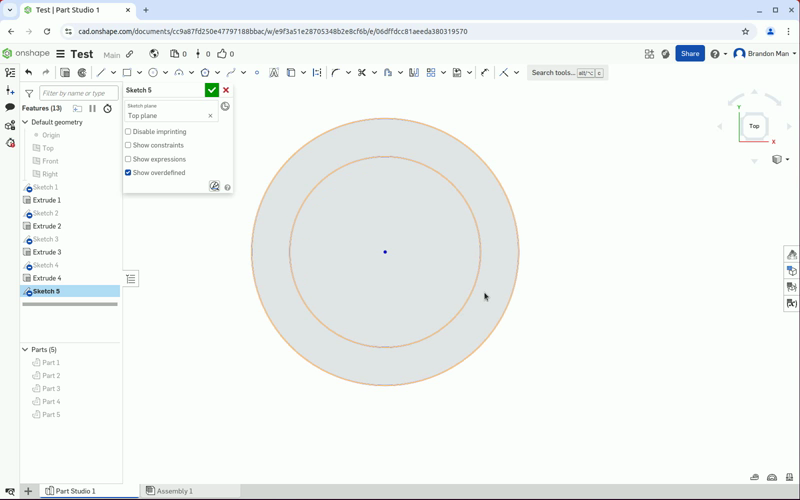
scroll(6)
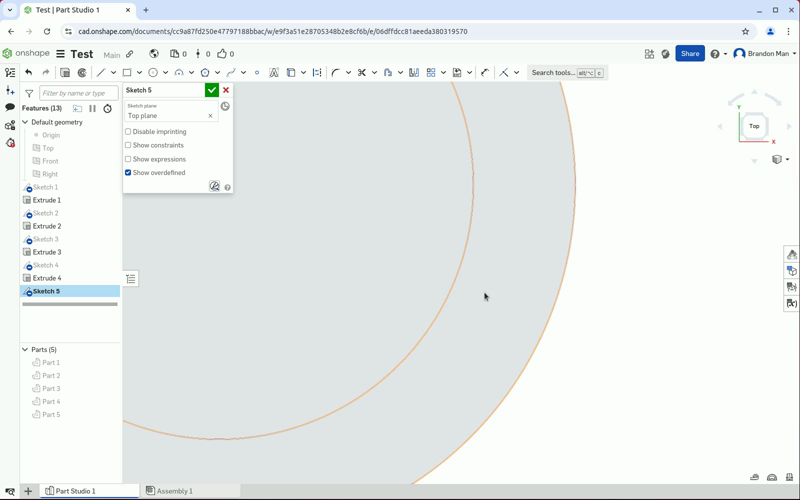
click(484, 292)
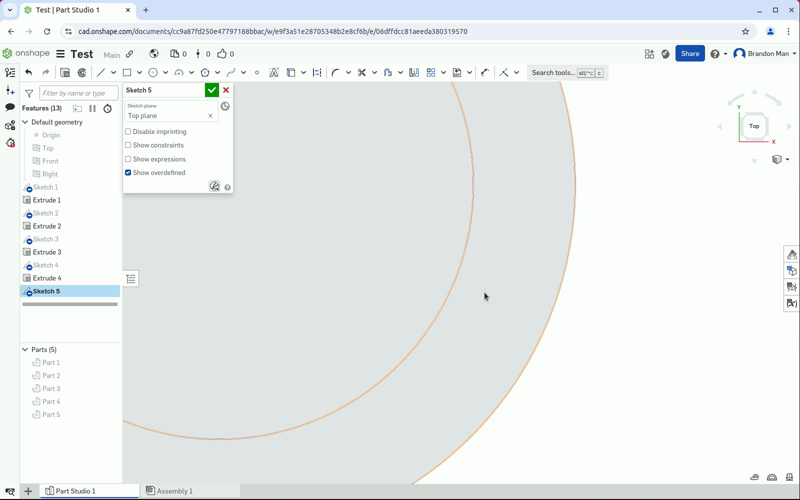
scroll(-6)
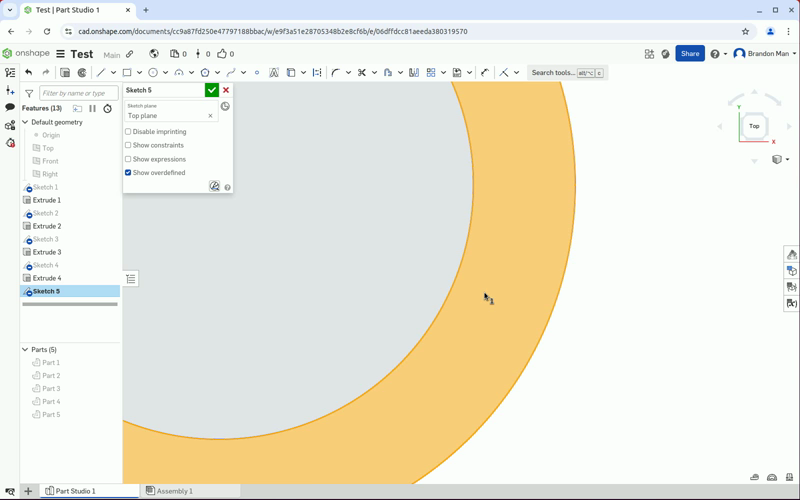
scroll(-6)
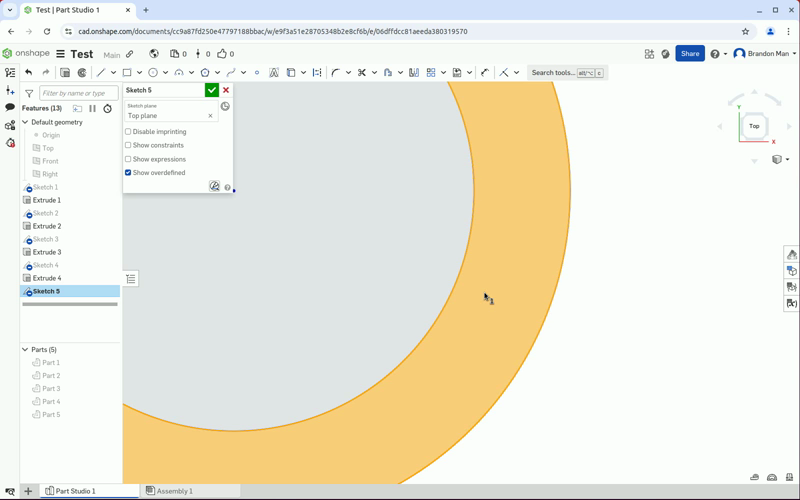
scroll(-6)
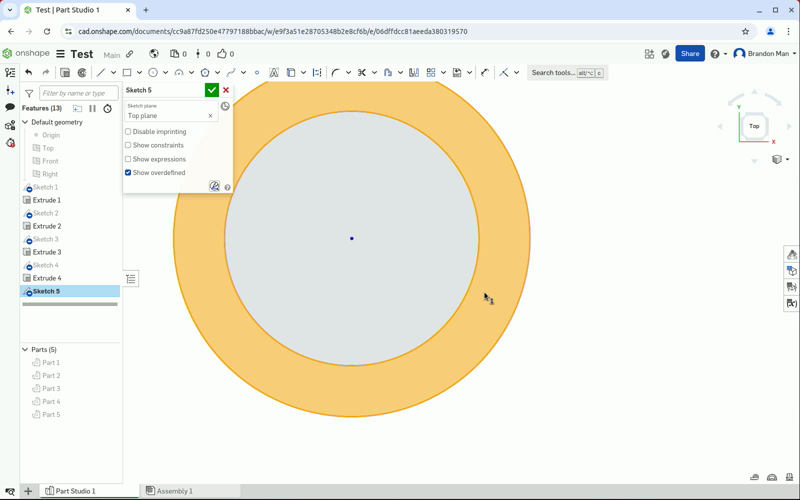
scroll(-6)
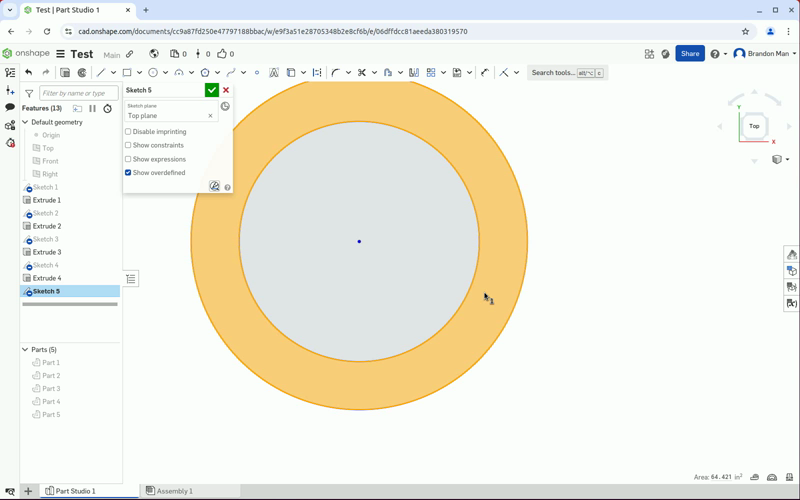
scroll(-6)
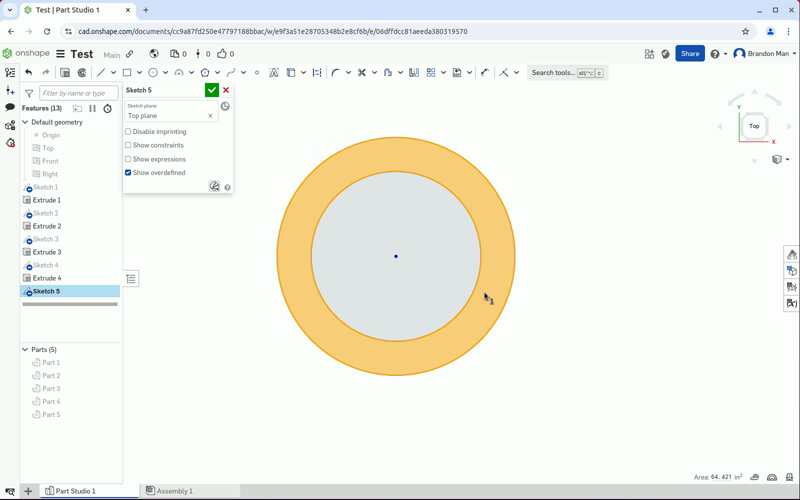
scroll(-6)
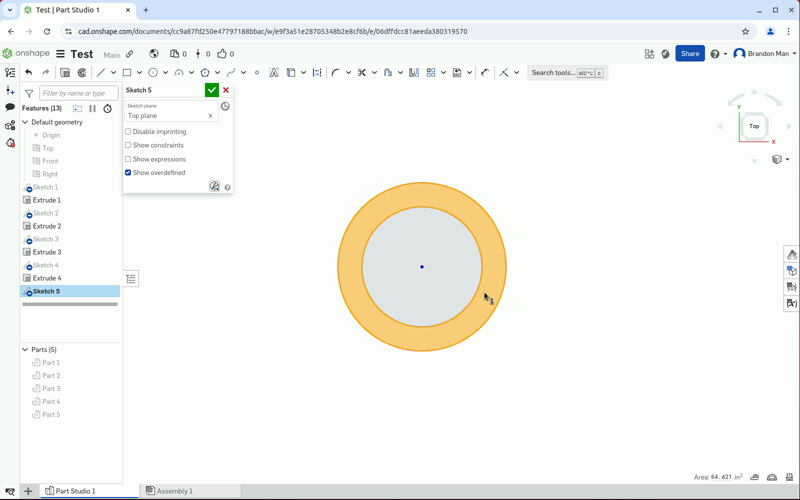
scroll(-6)
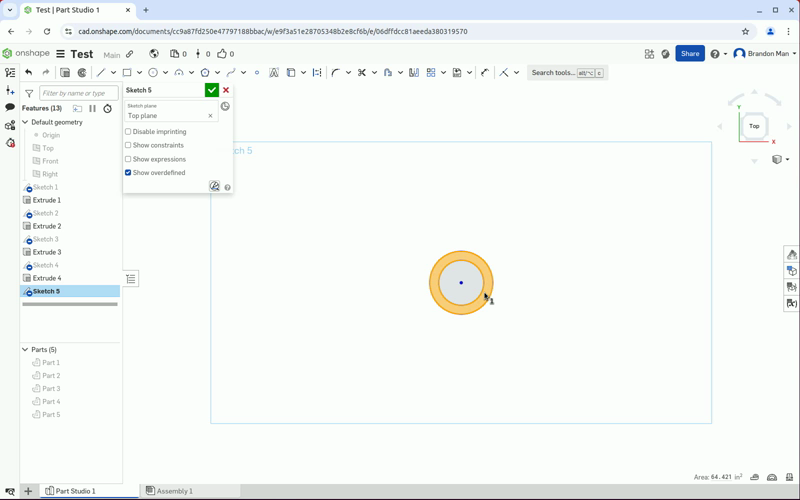
mouse_move(73, 352)
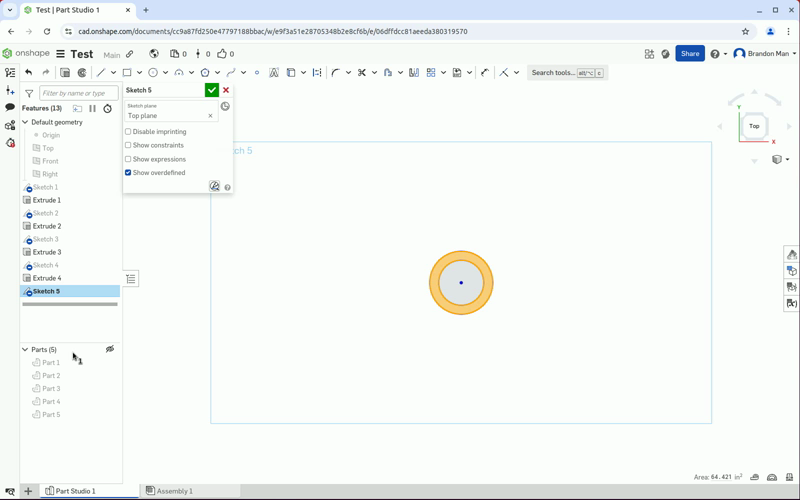
key(shift+y)
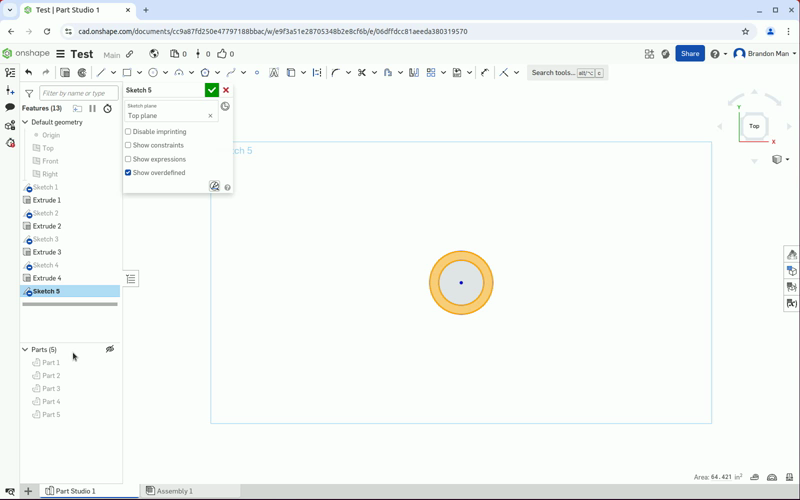
key(shift+e)
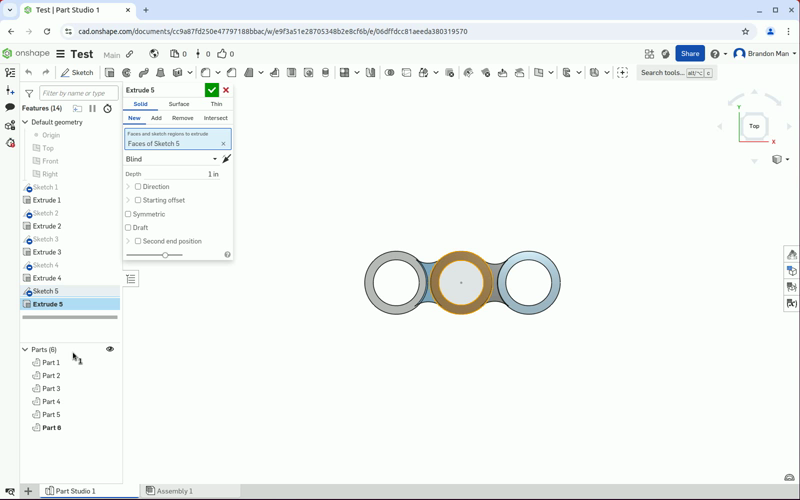
mouse_move(143, 106)
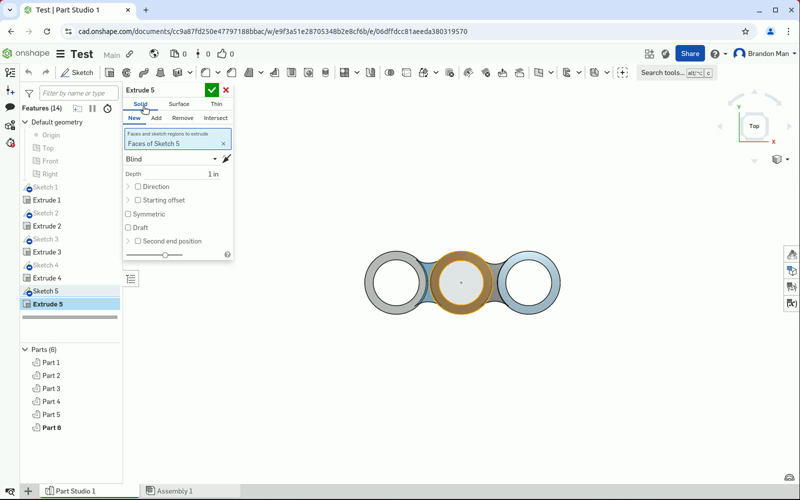
click(143, 106)
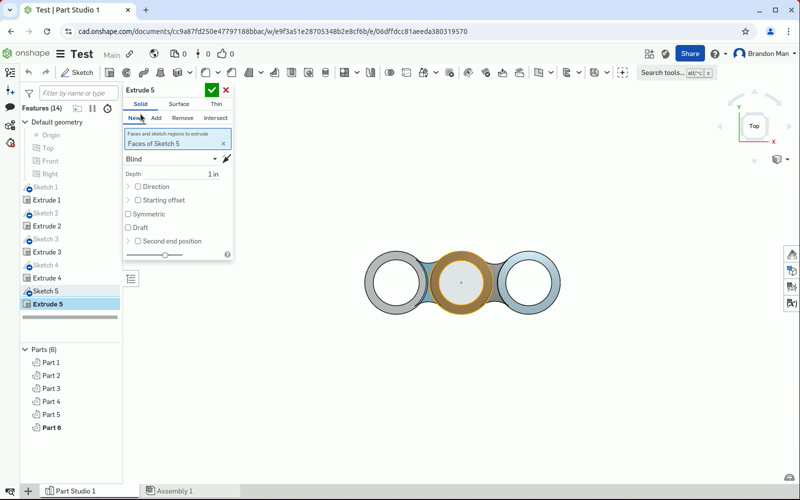
mouse_move(137, 120)
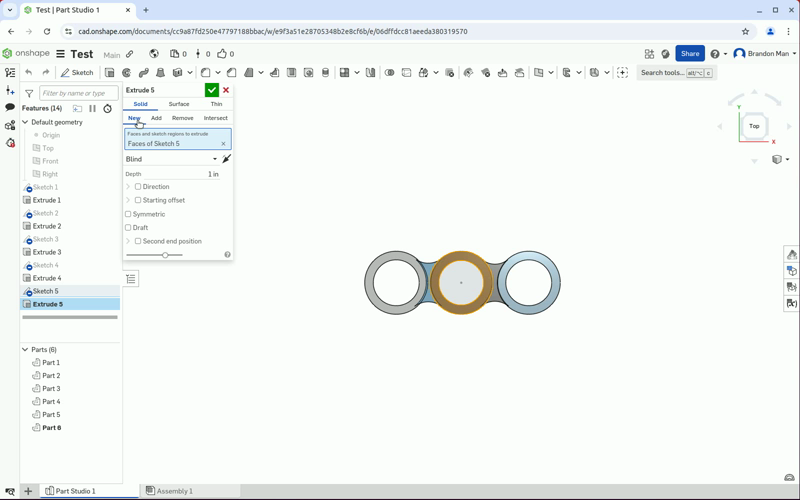
click(137, 120)
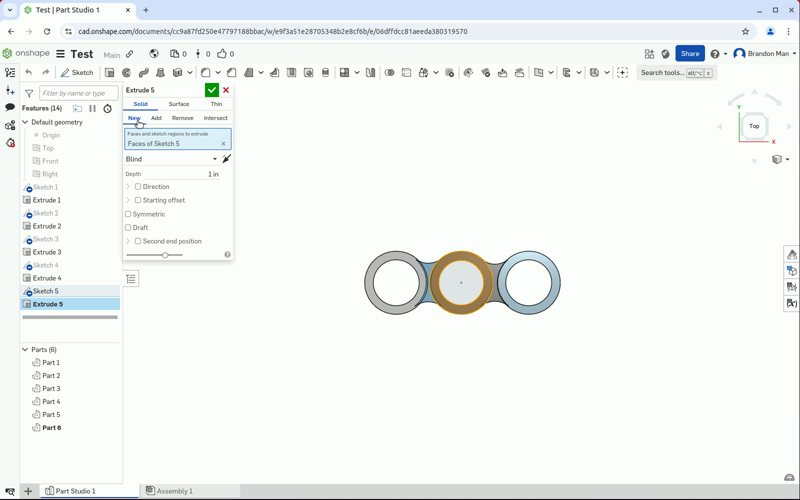
key(tab, 4)
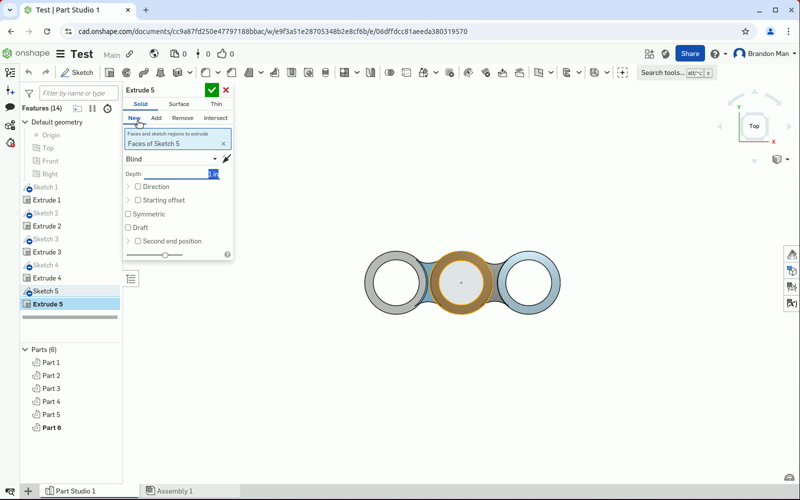
text(2.889)
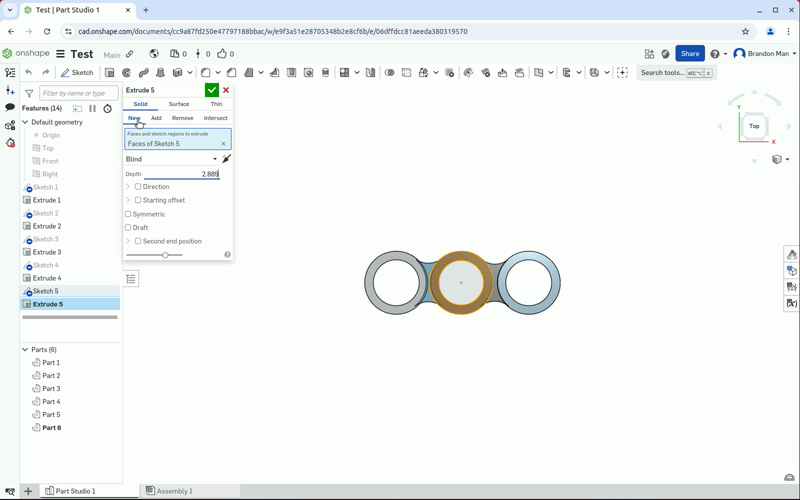
key(enter)
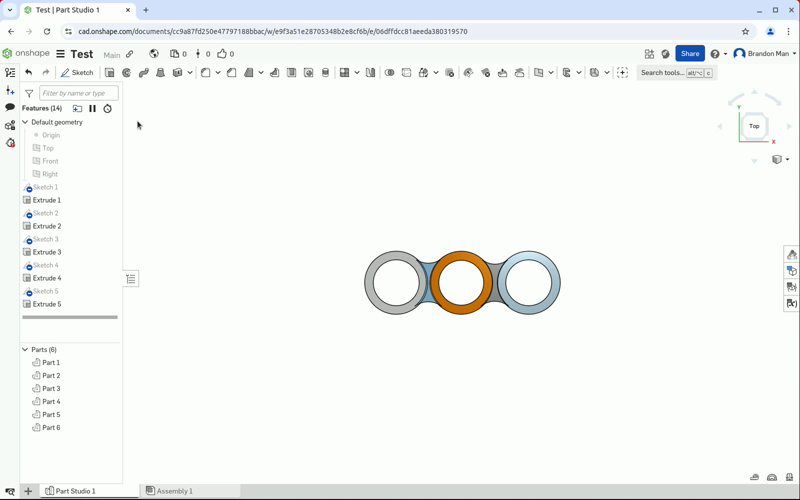
key(shift+h)
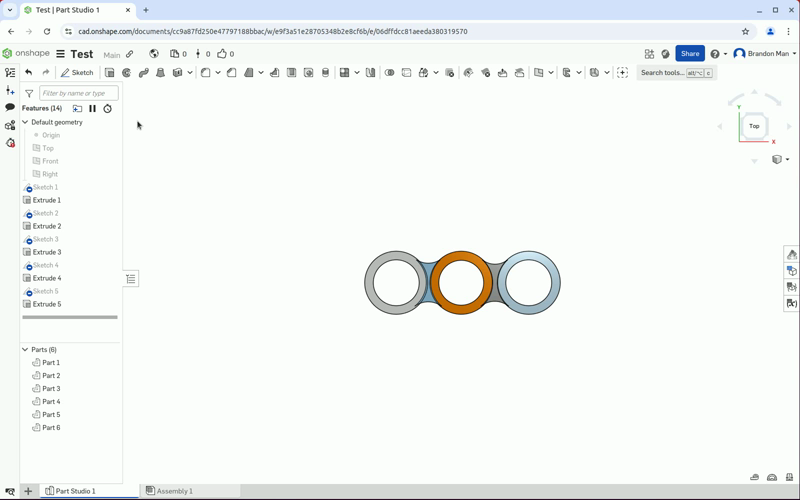
key(shift+h)
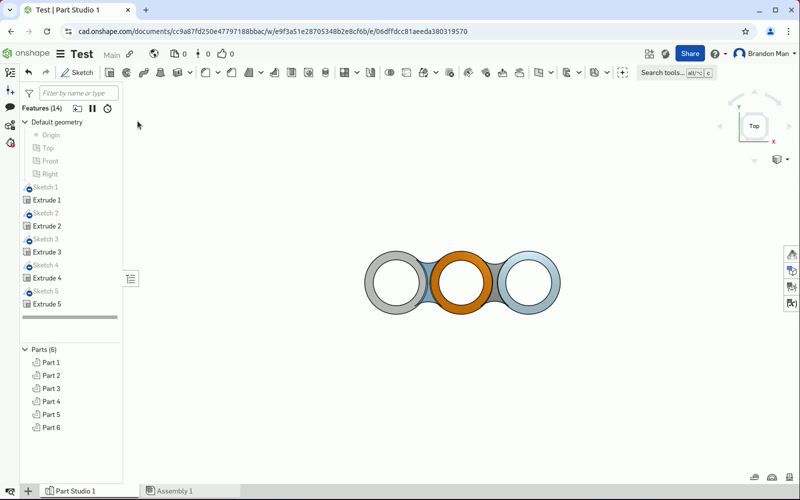
mouse_move(73, 189)
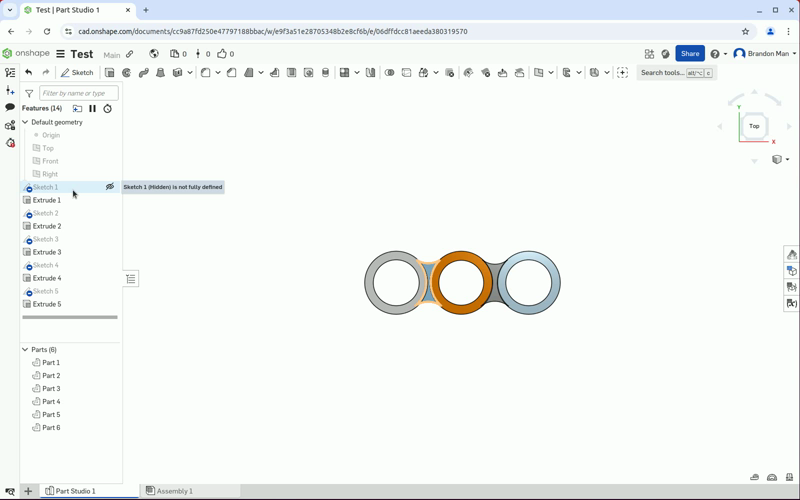
click(73, 189)
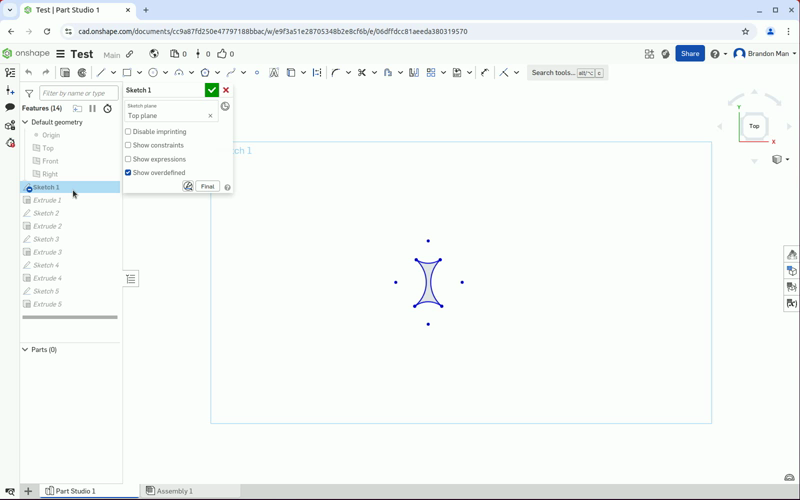
mouse_move(229, 92)
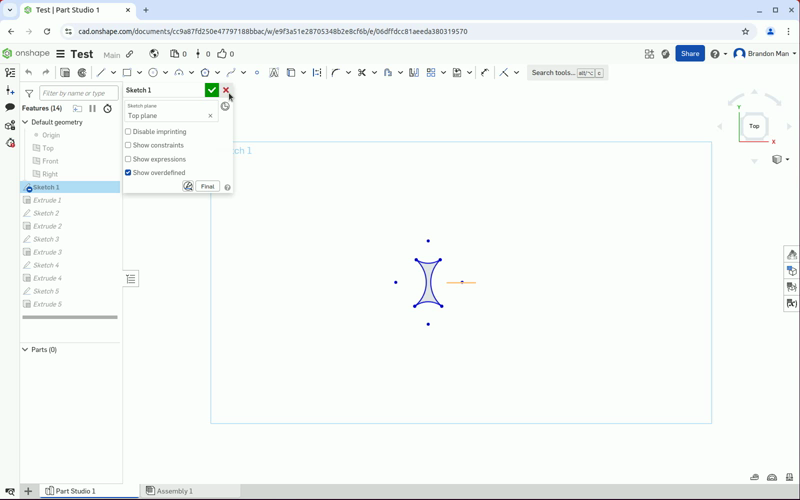
click(229, 92)
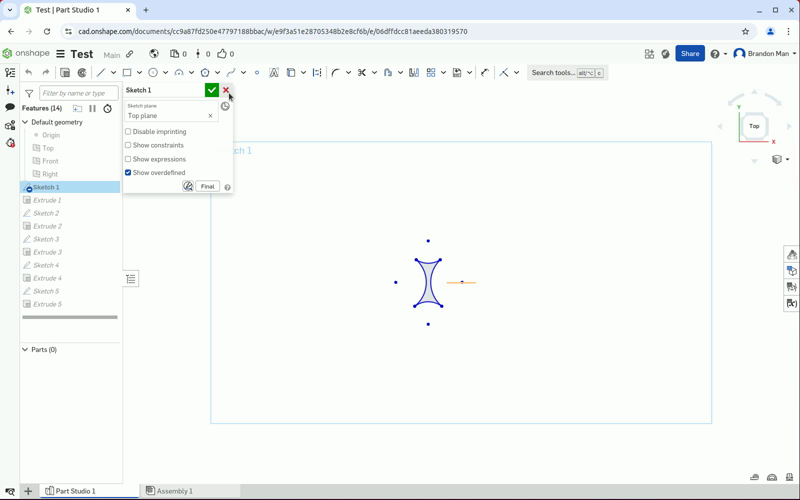
key(shift+s)
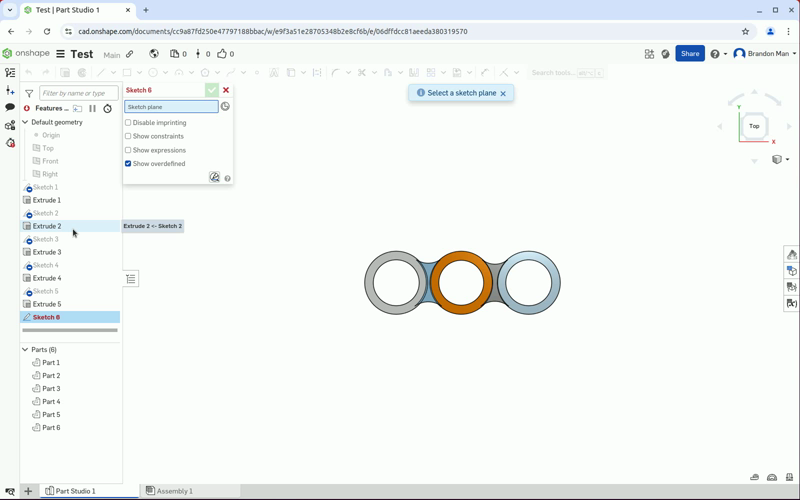
scroll(3)
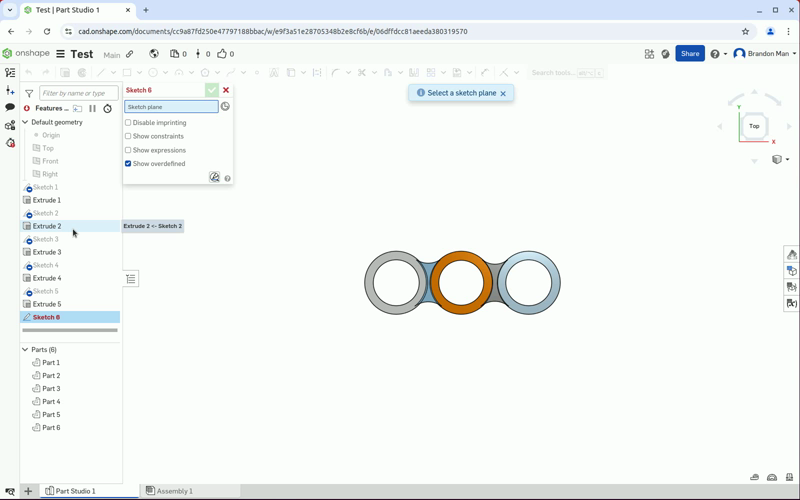
mouse_move(73, 150)
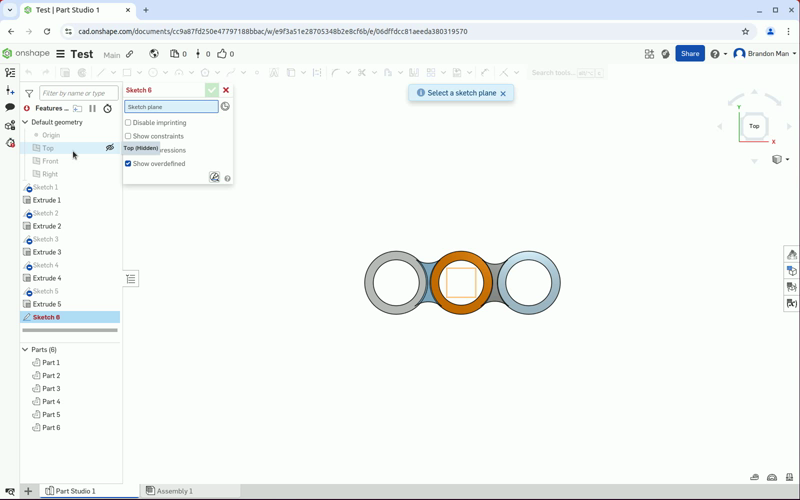
click(73, 150)
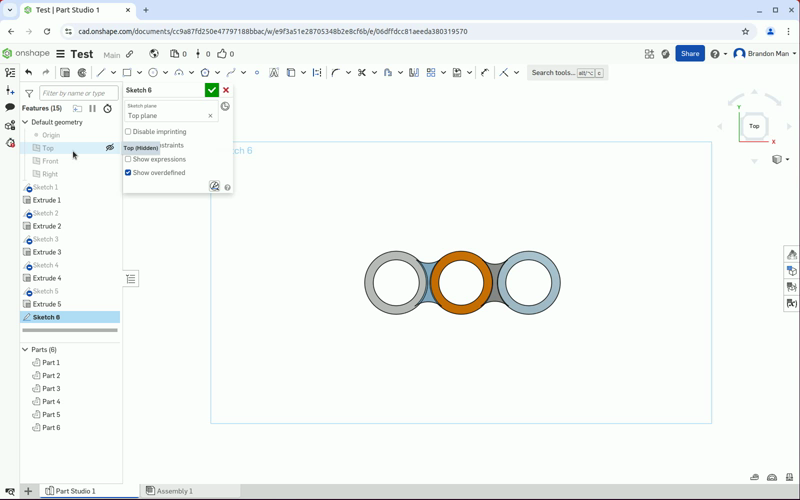
mouse_move(73, 352)
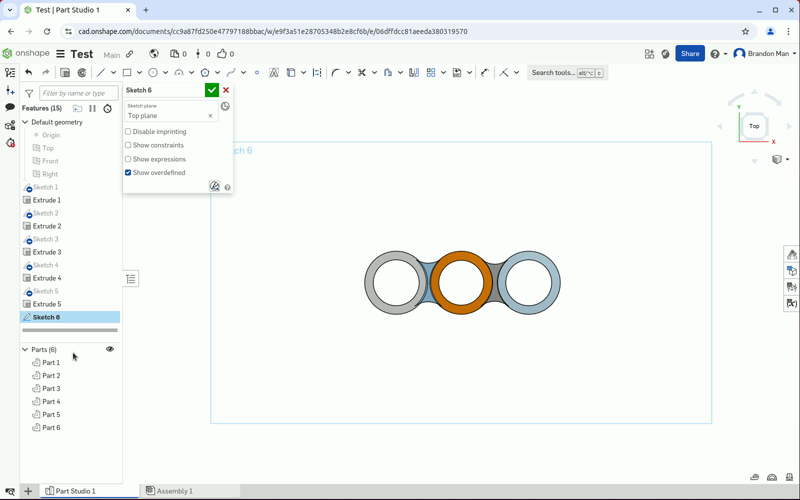
key(y)
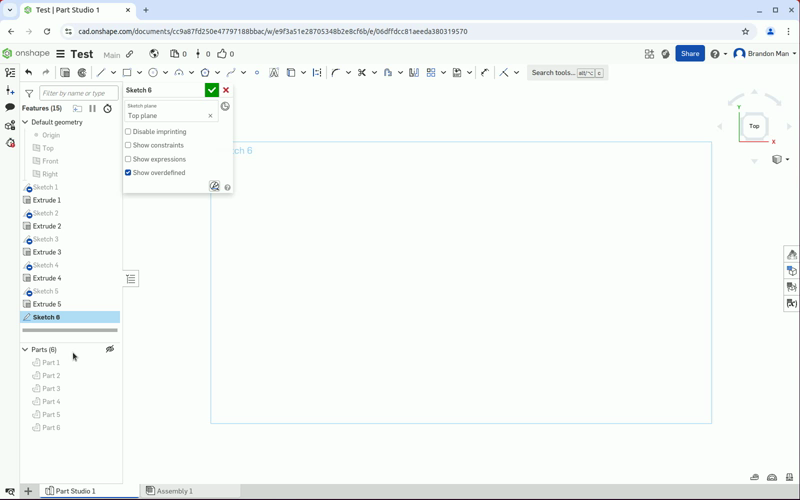
key(c)
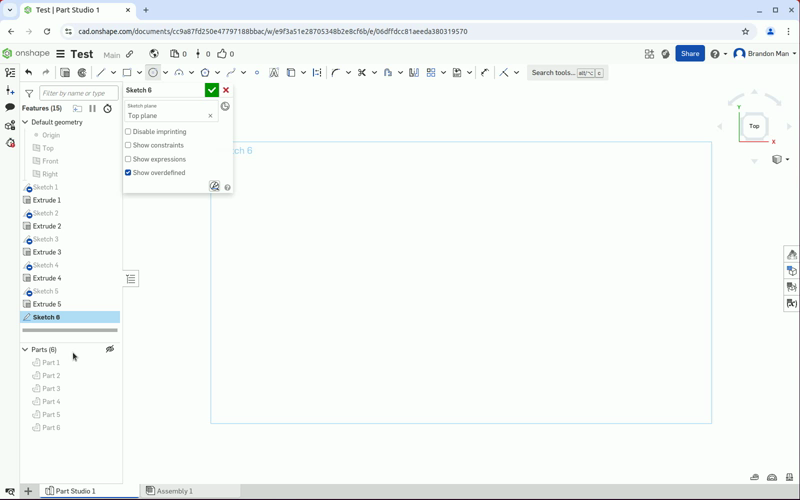
key_down(shift)
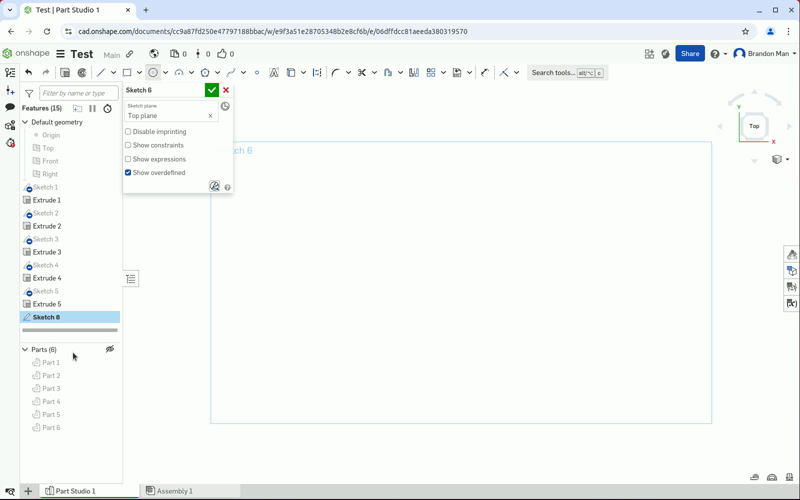
mouse_move(395, 192)
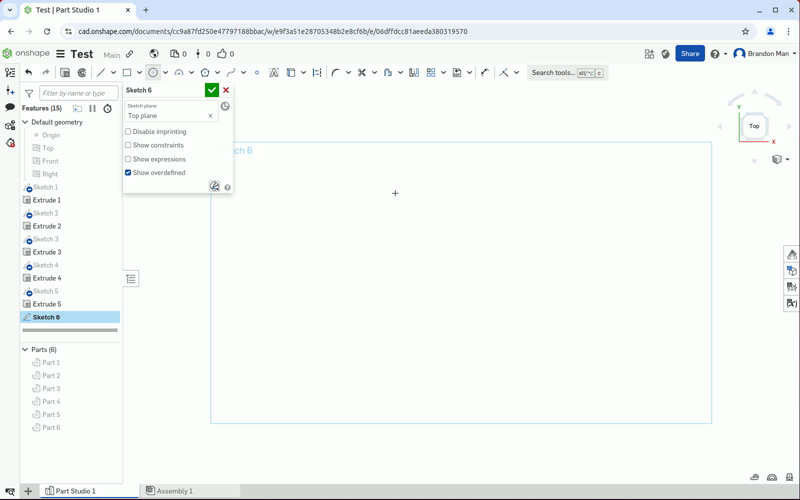
click(395, 192)
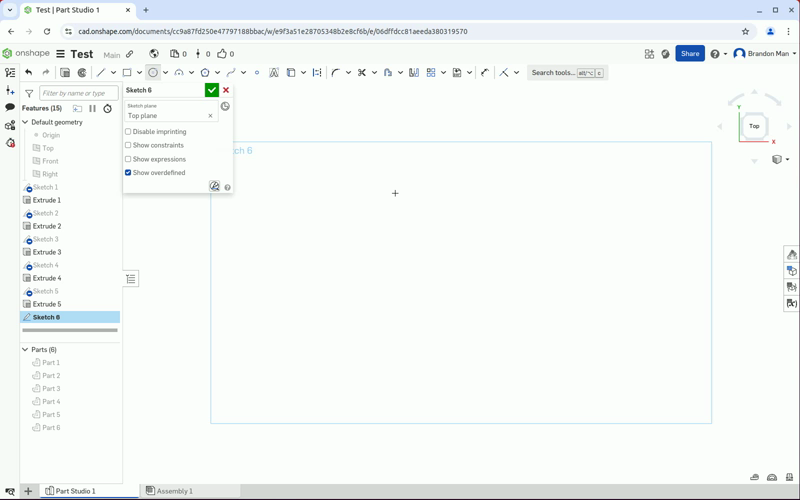
key_up(shift)
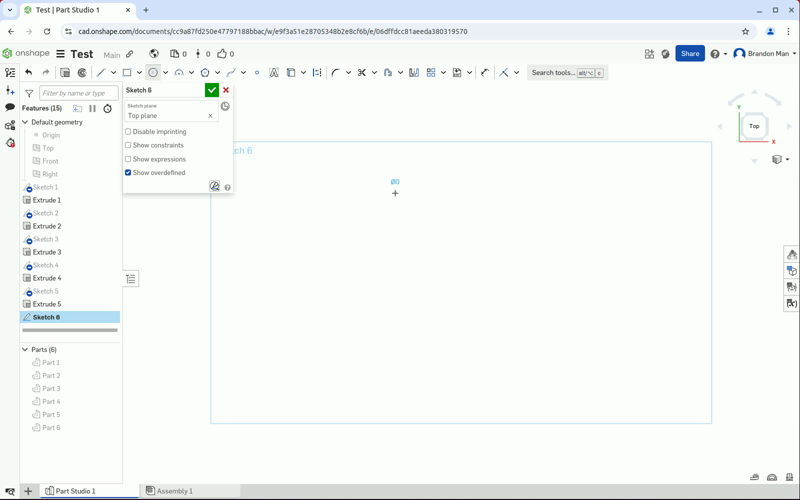
mouse_move(418, 192)
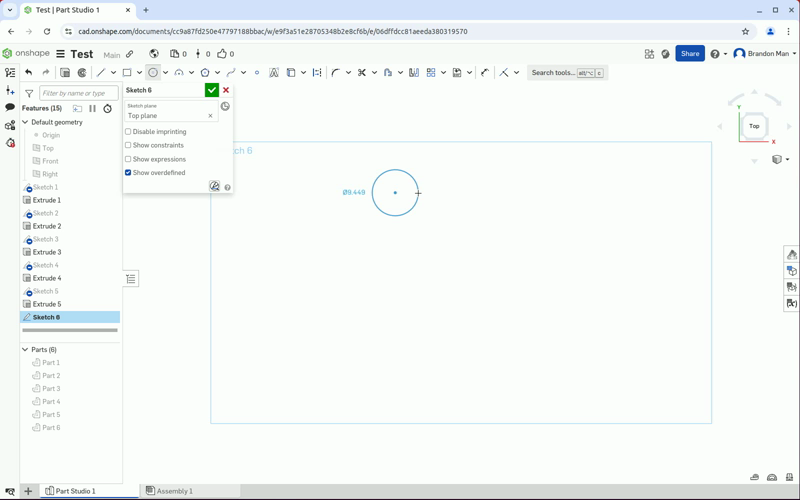
click(418, 192)
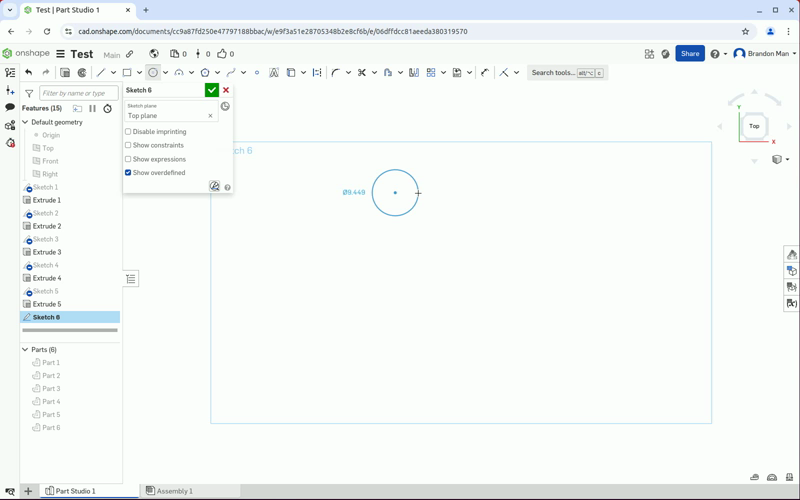
key(esc)
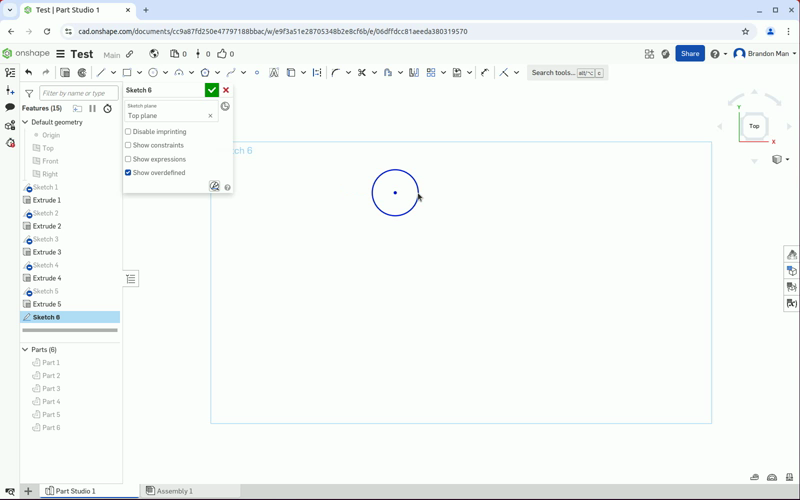
key(c)
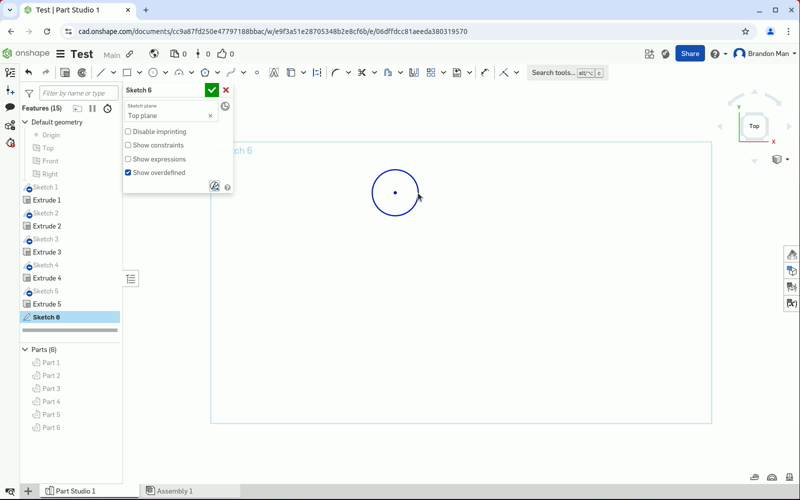
key_down(shift)
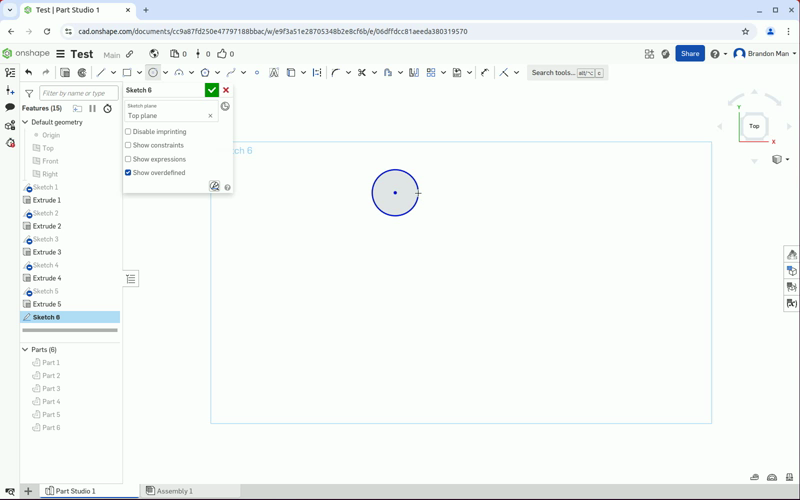
mouse_move(395, 192)
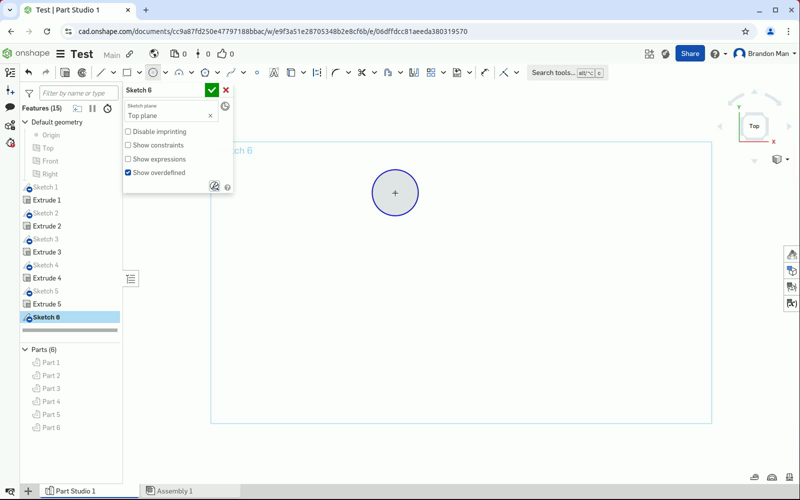
click(395, 192)
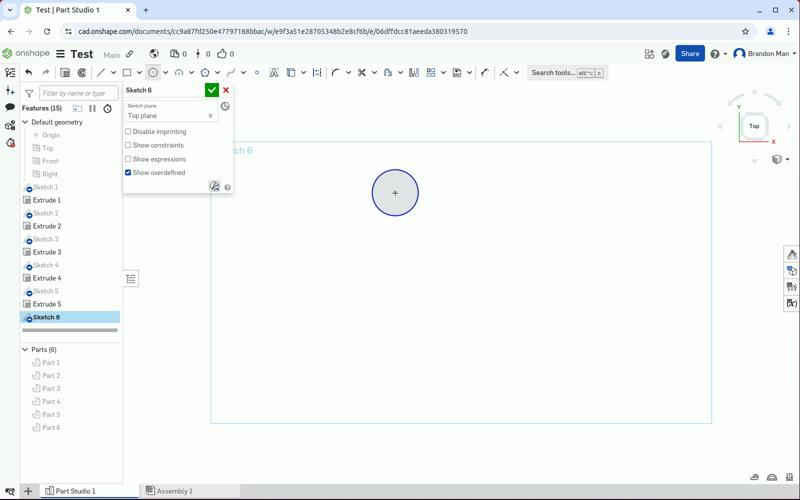
key_up(shift)
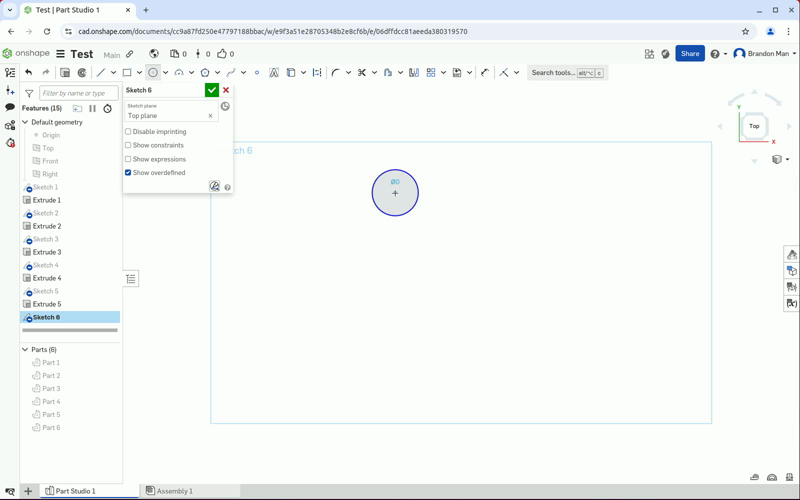
mouse_move(403, 192)
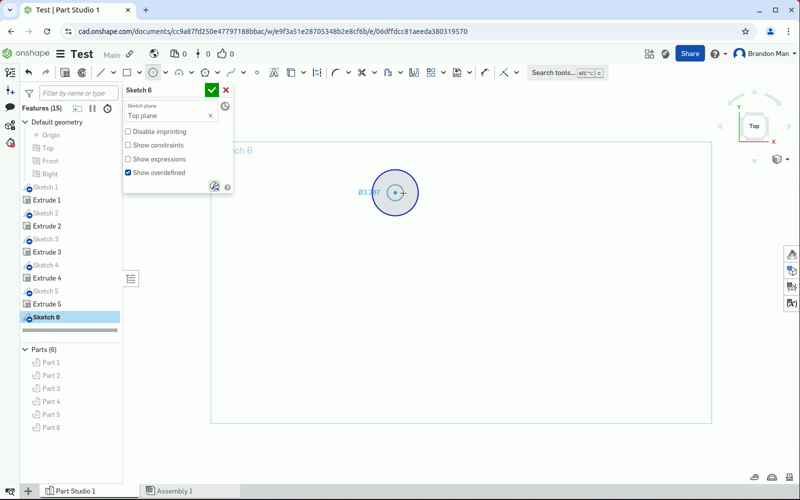
click(403, 192)
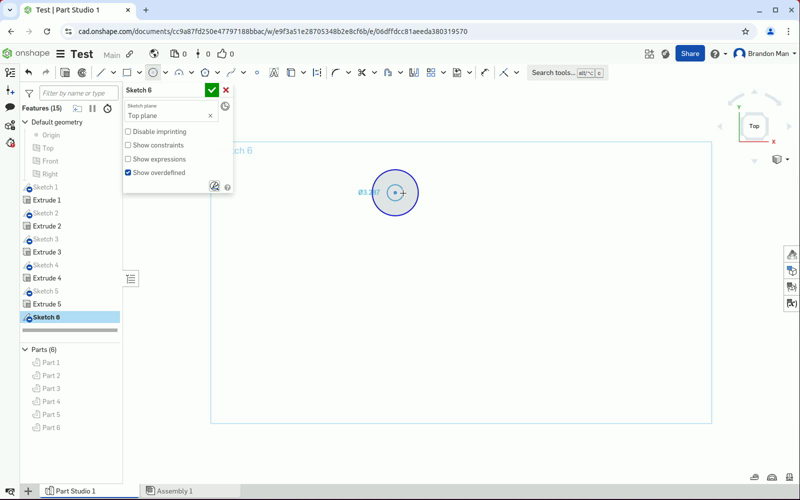
key(esc)
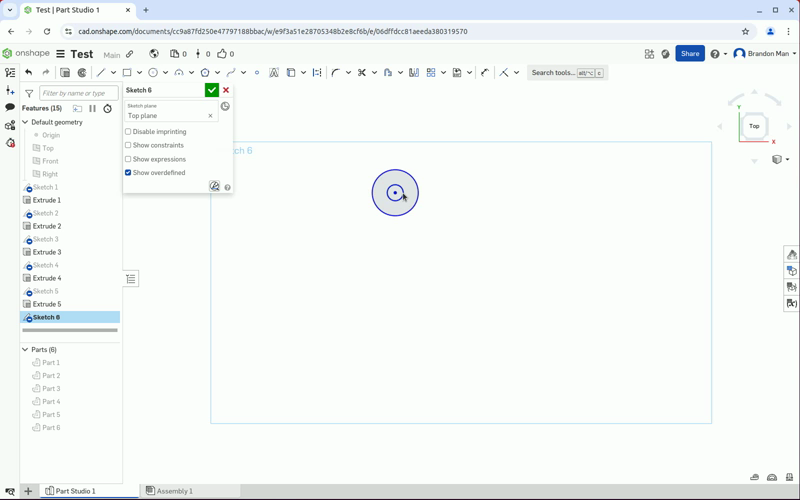
mouse_move(405, 201)
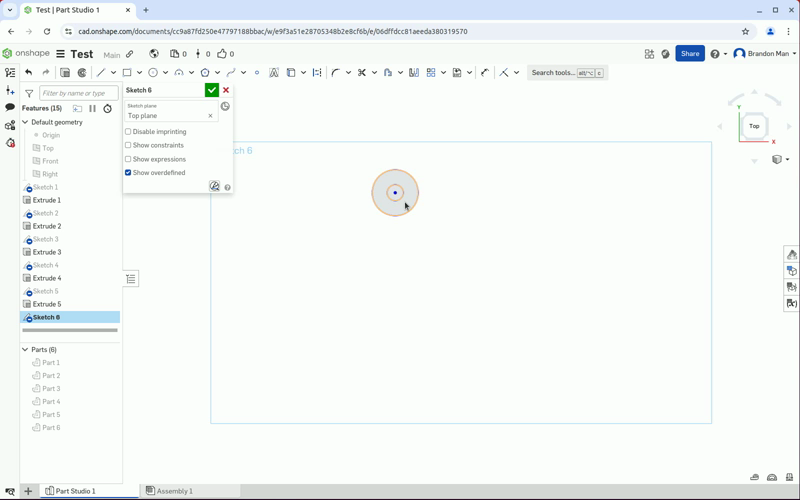
scroll(6)
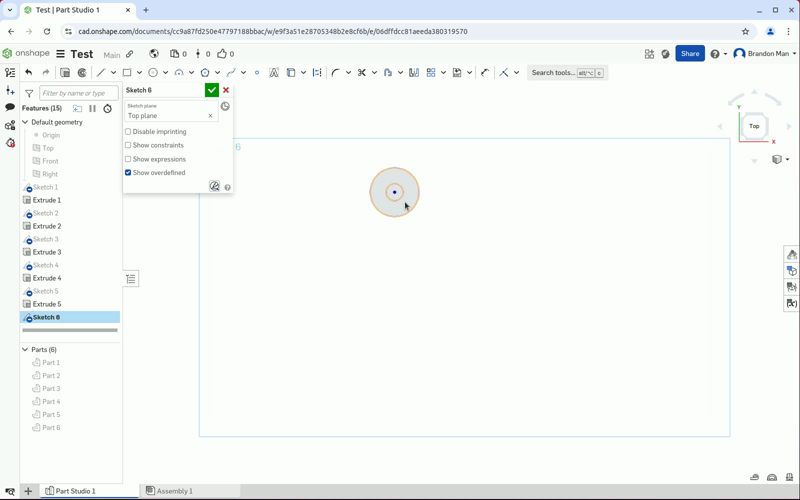
scroll(6)
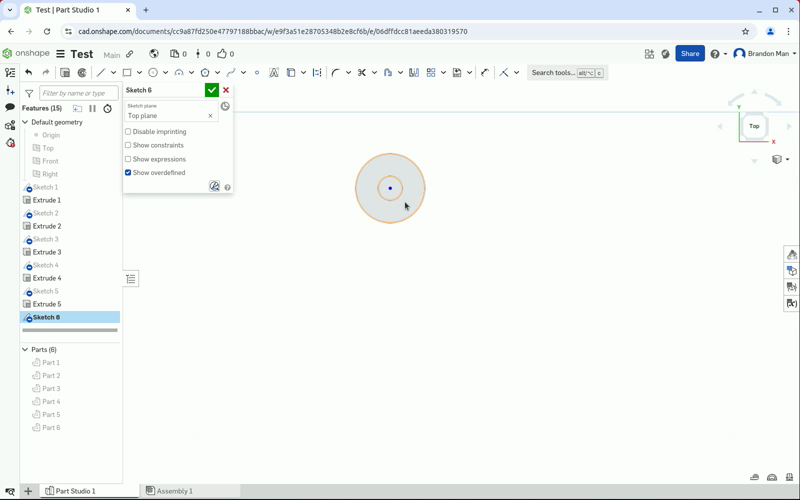
scroll(6)
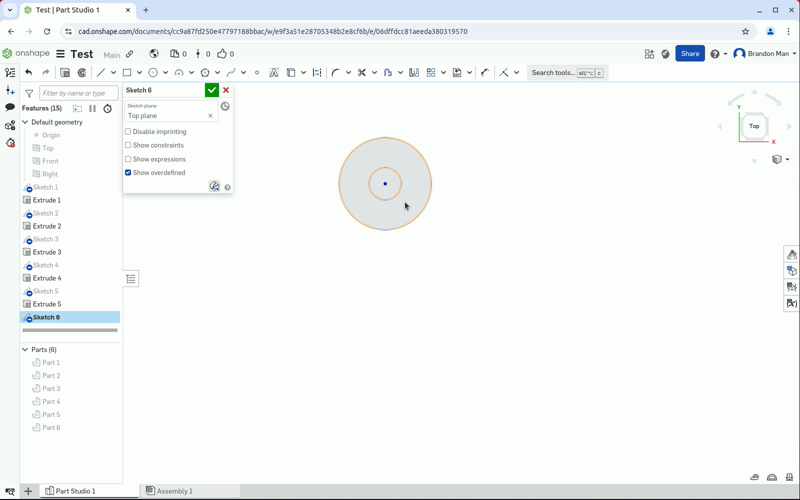
scroll(6)
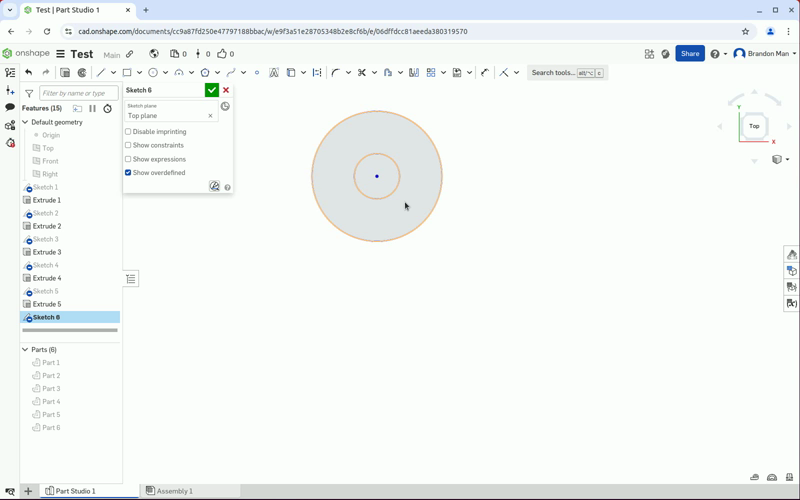
scroll(6)
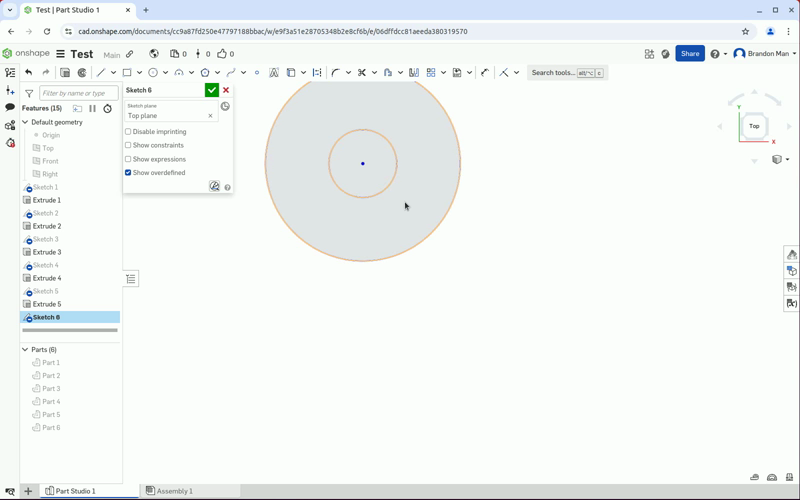
scroll(6)
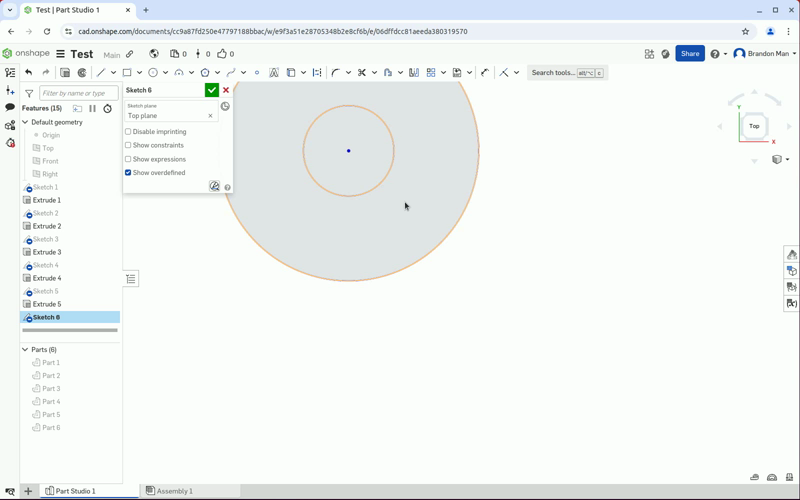
scroll(6)
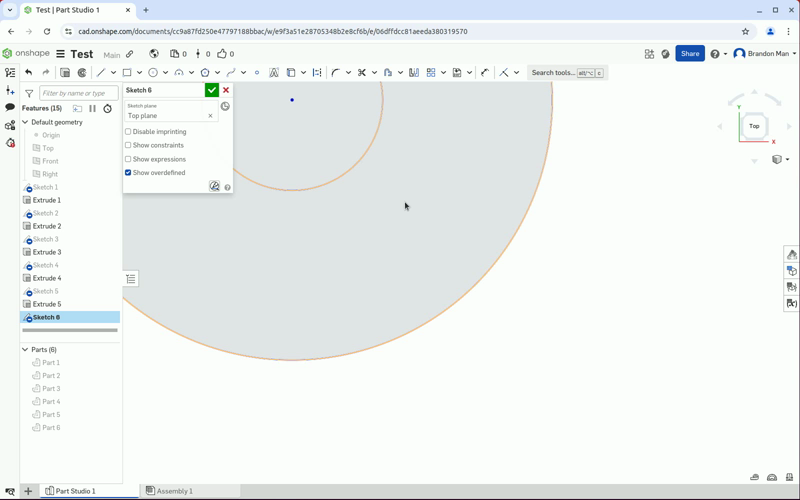
click(405, 201)
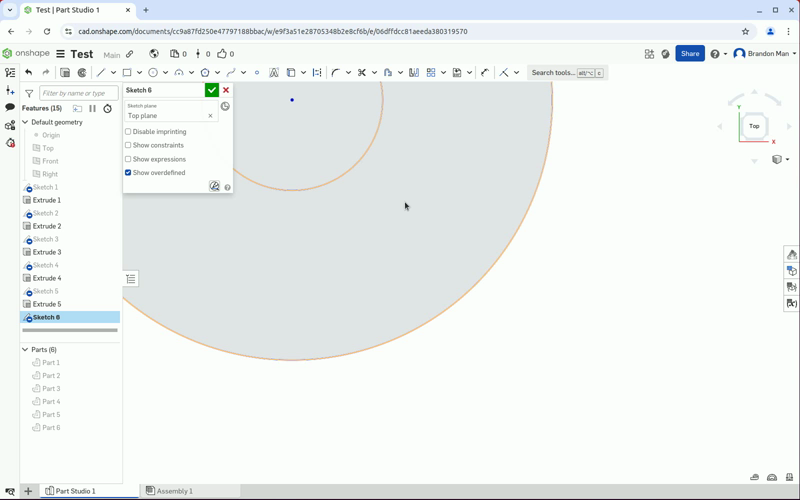
scroll(-6)
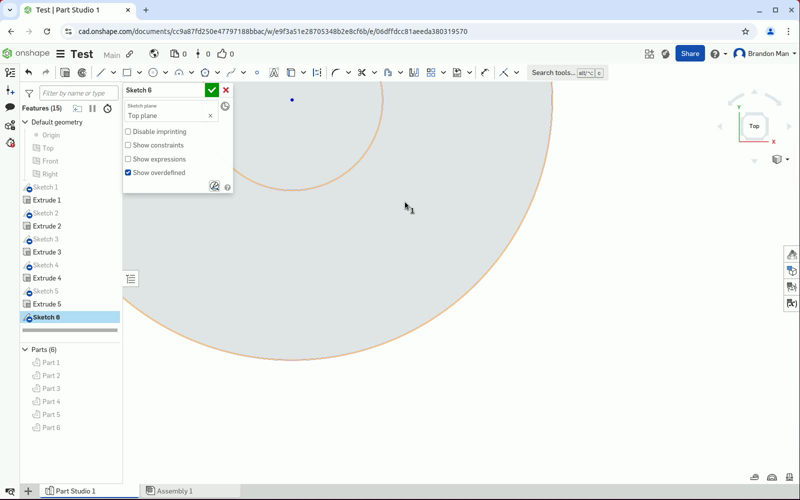
scroll(-6)
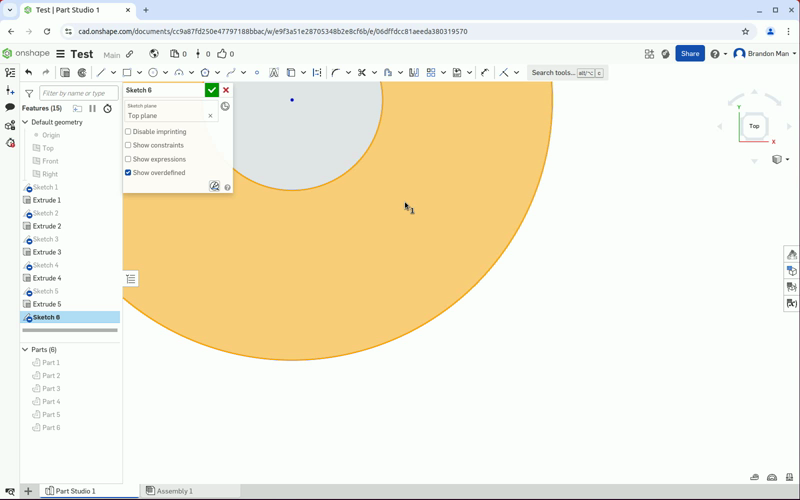
scroll(-6)
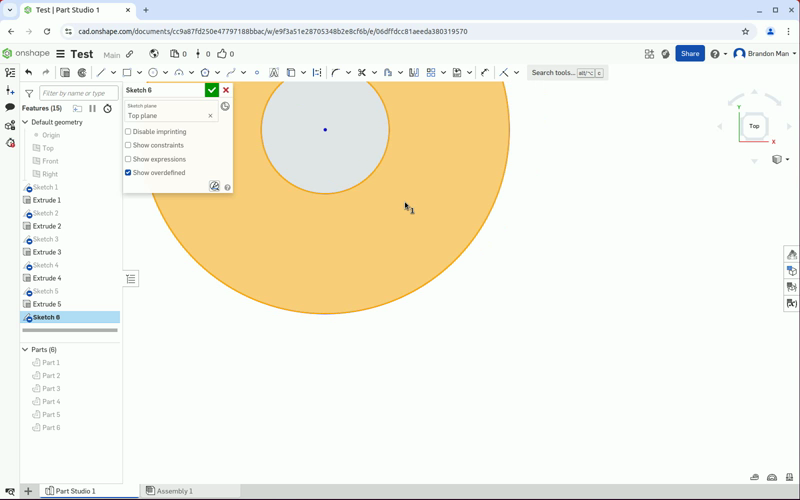
scroll(-6)
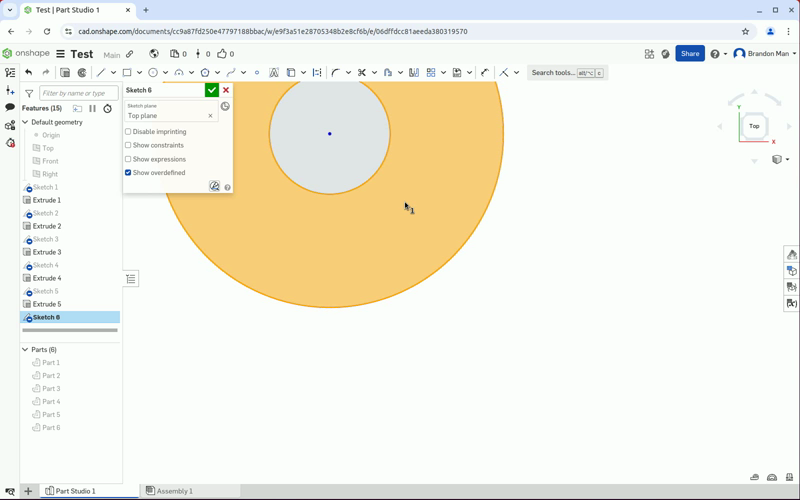
scroll(-6)
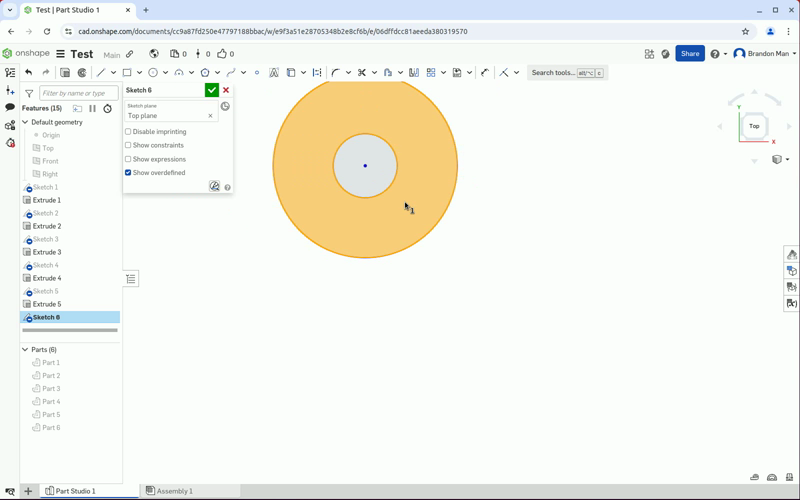
scroll(-6)
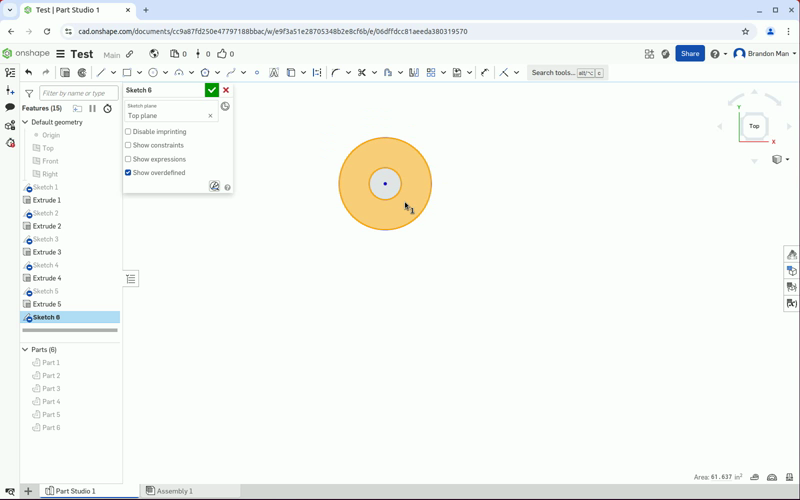
scroll(-6)
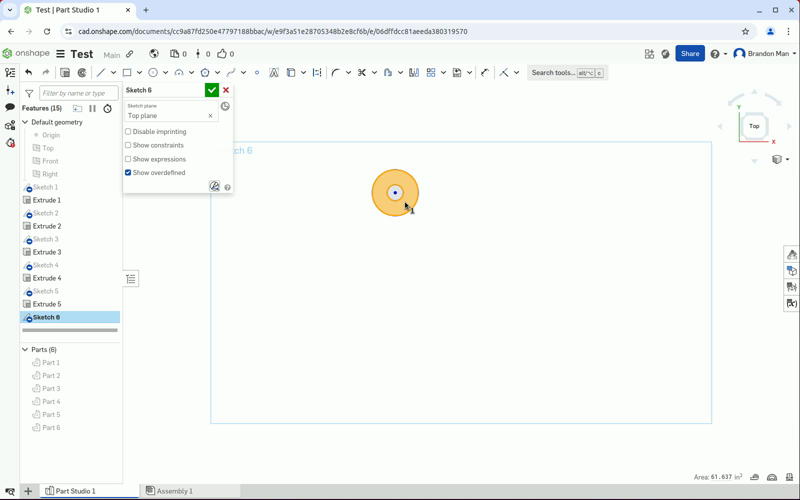
mouse_move(73, 352)
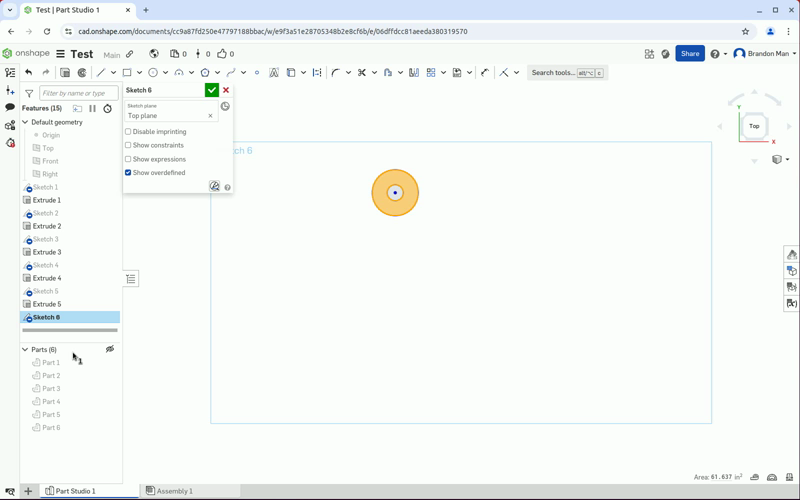
key(shift+y)
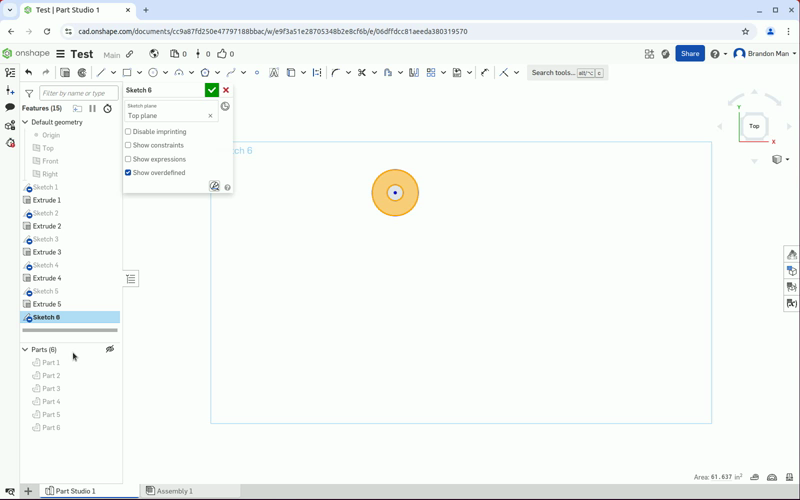
key(shift+e)
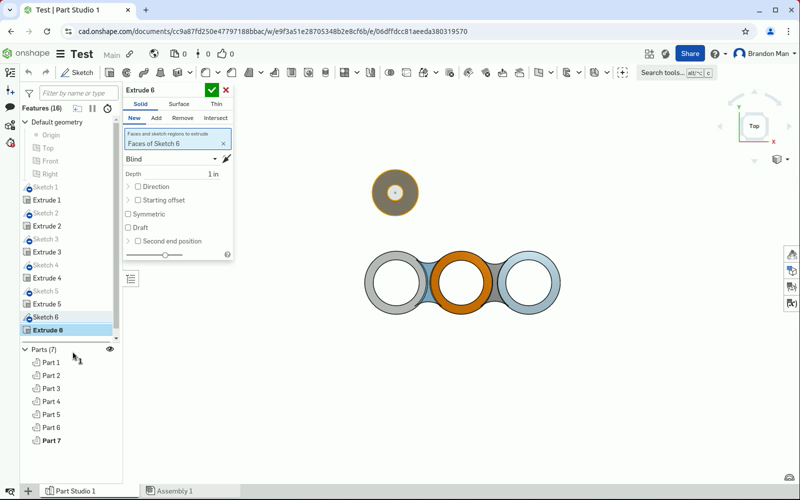
mouse_move(143, 106)
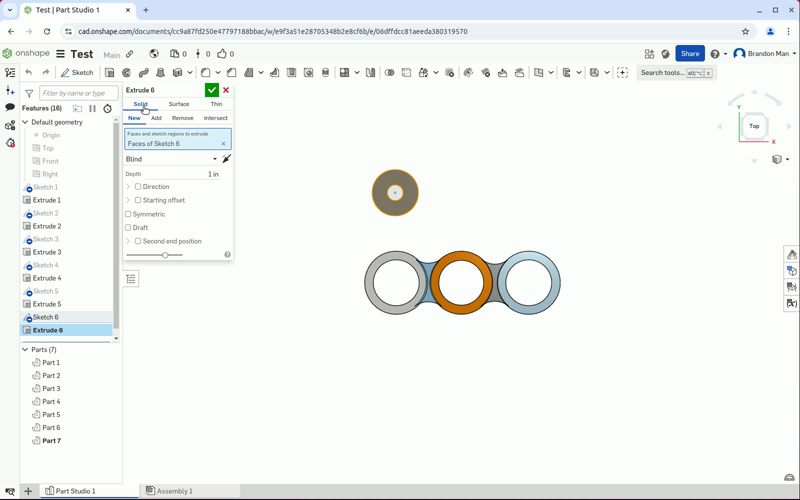
click(143, 106)
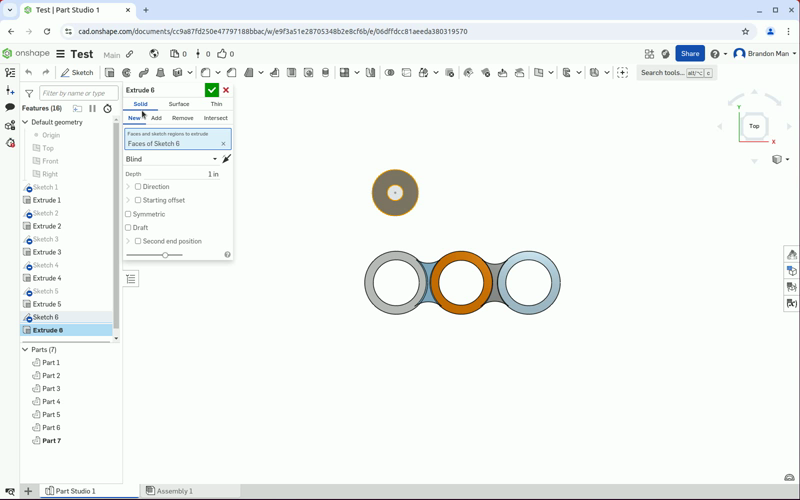
mouse_move(137, 120)
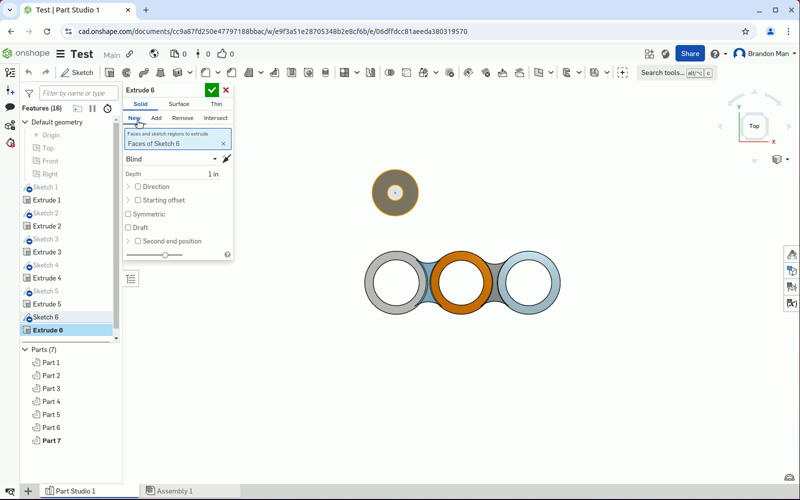
click(137, 120)
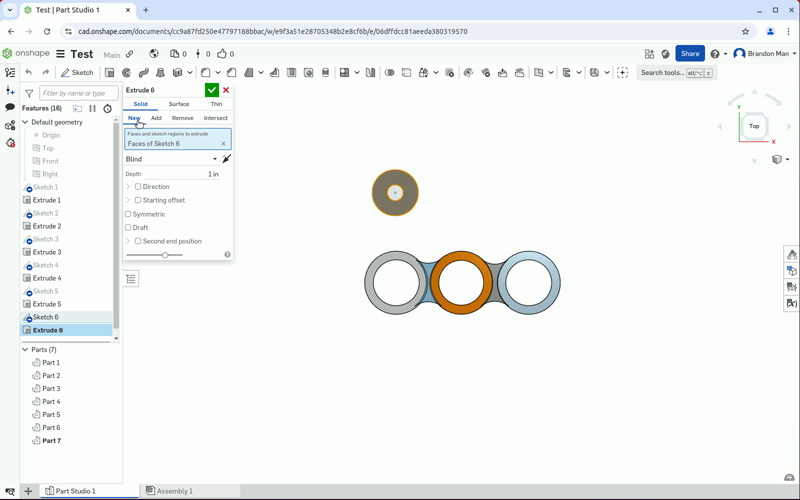
key(tab, 4)
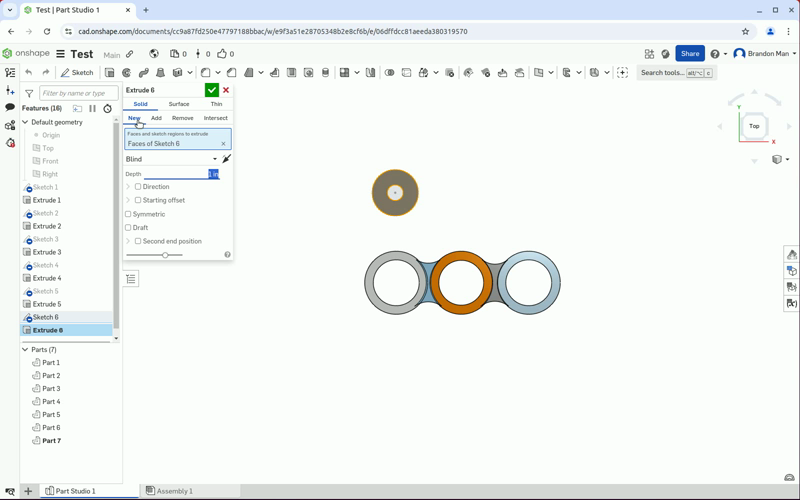
text(0.241)
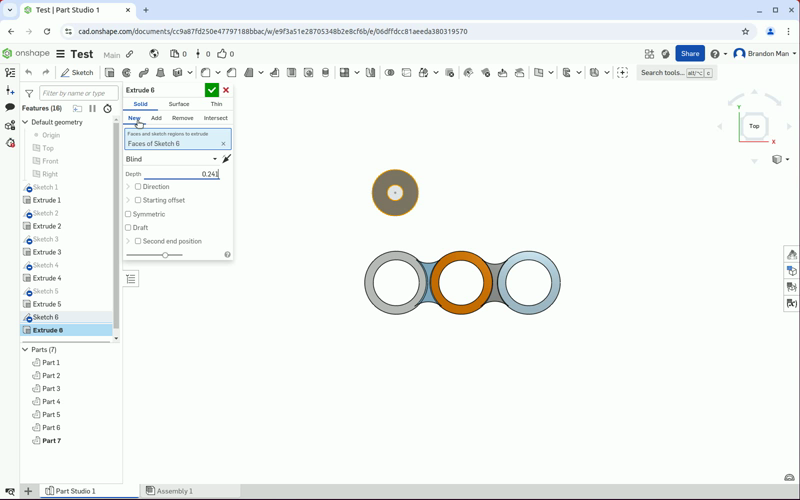
key(enter)
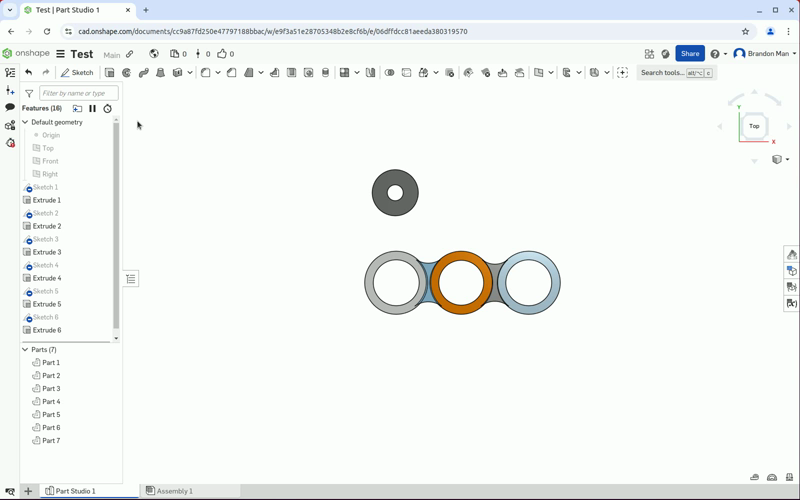
key(shift+h)
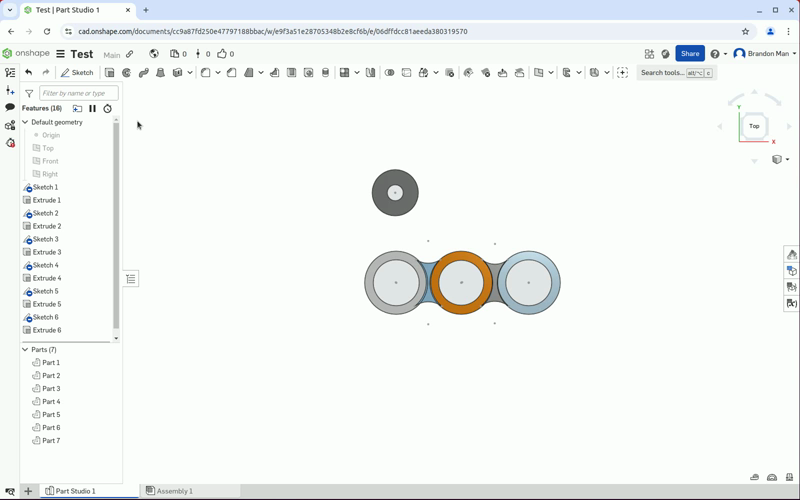
key(shift+h)
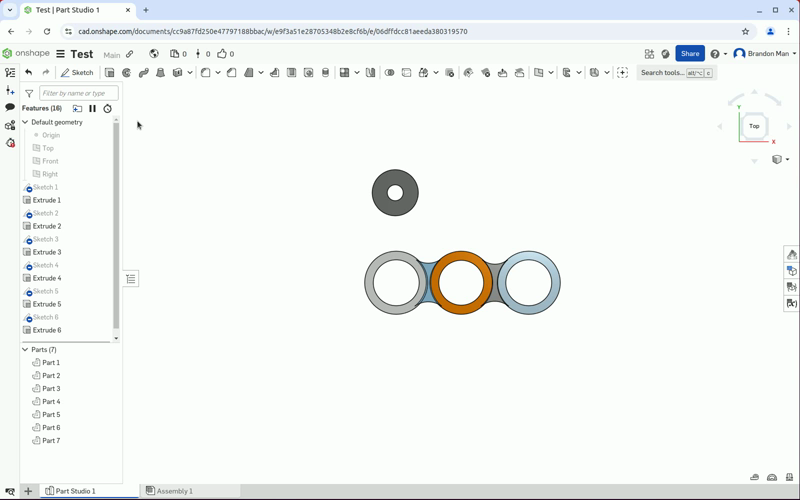
mouse_move(69, 189)
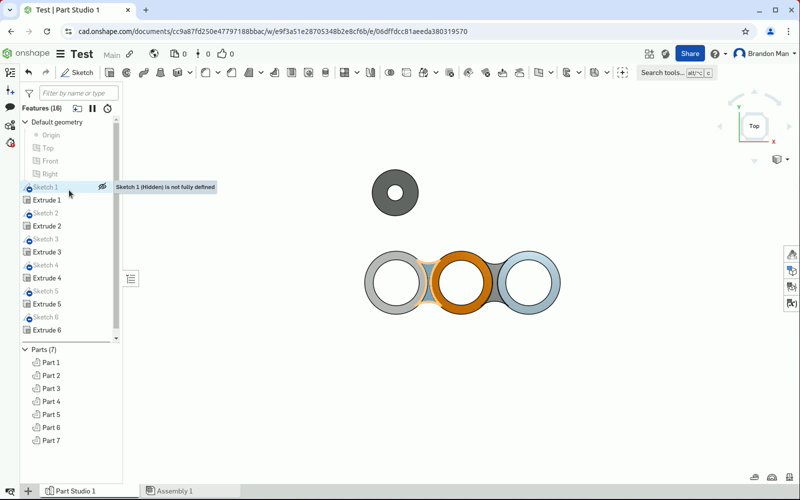
click(69, 189)
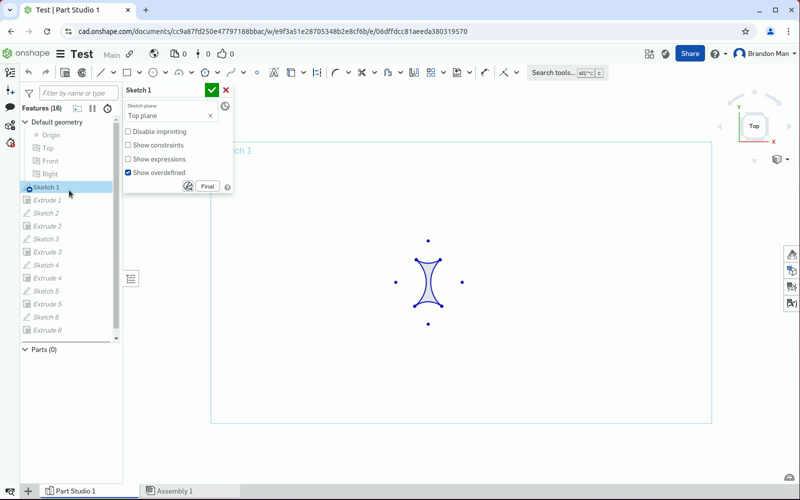
mouse_move(229, 92)
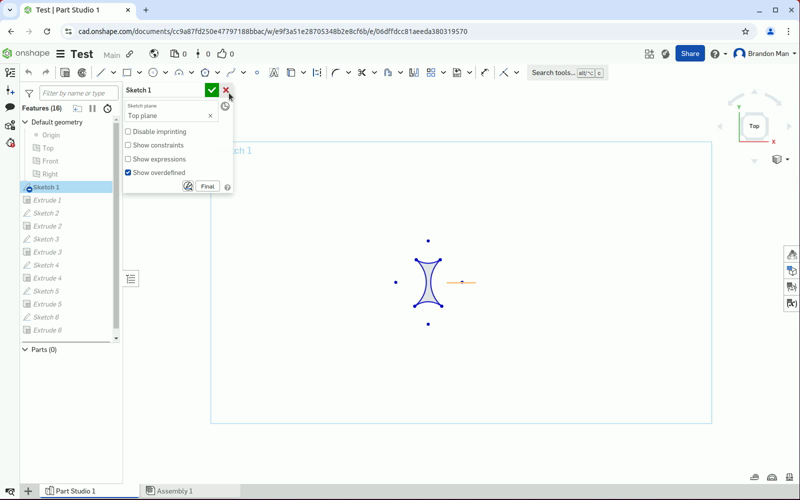
click(229, 92)
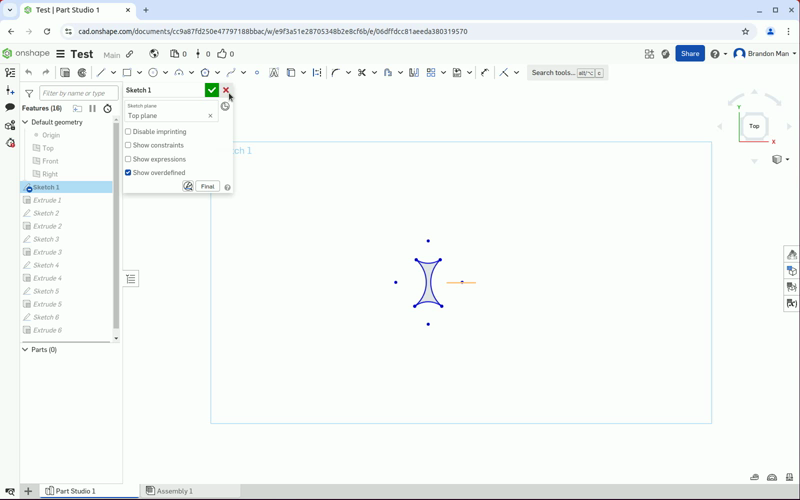
key(shift+s)
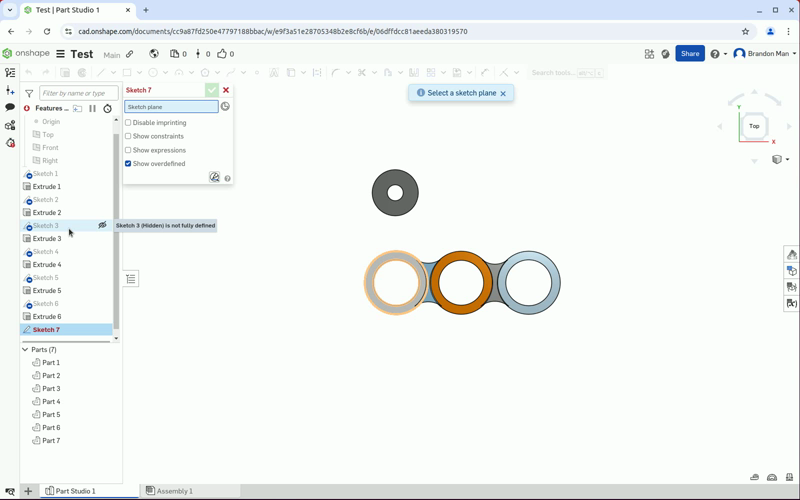
scroll(3)
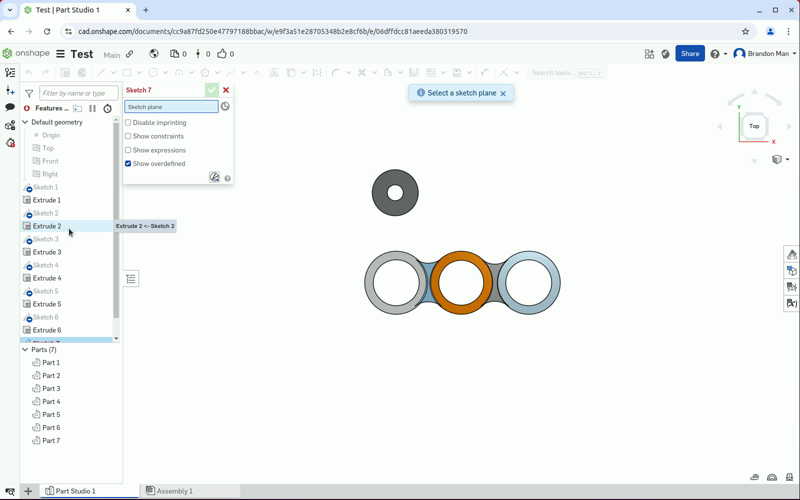
mouse_move(69, 150)
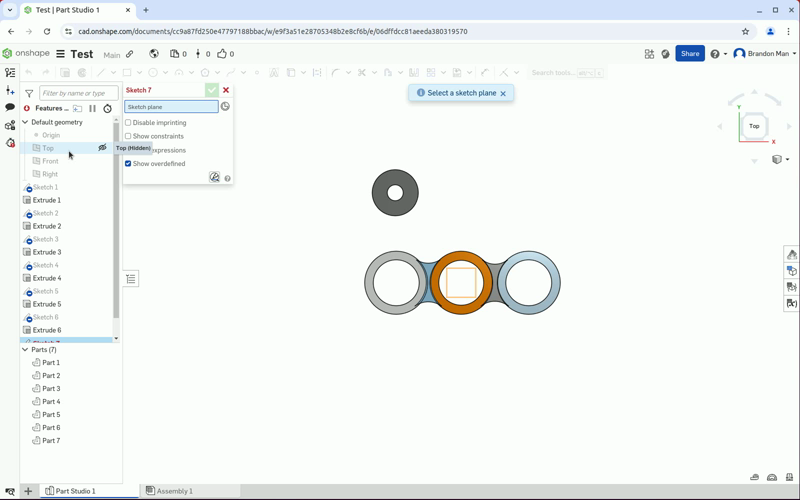
click(69, 150)
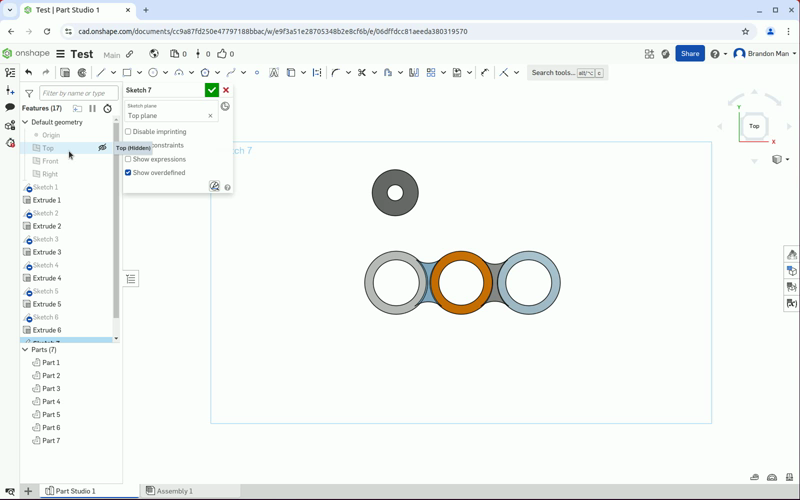
mouse_move(73, 352)
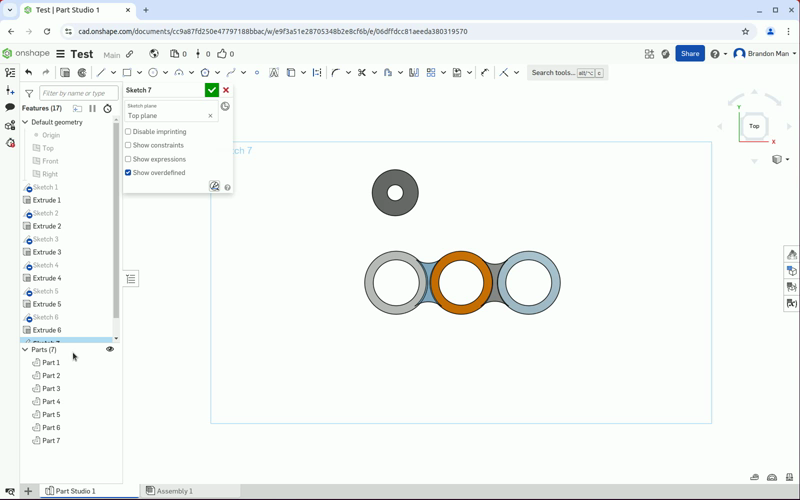
key(y)
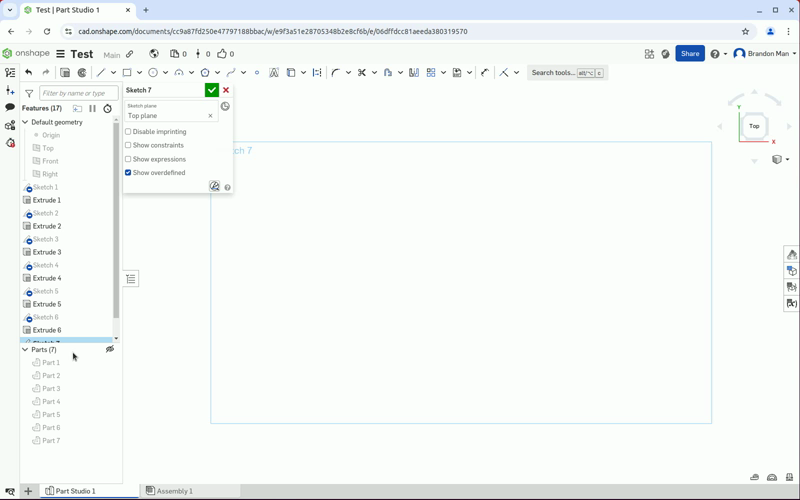
key(c)
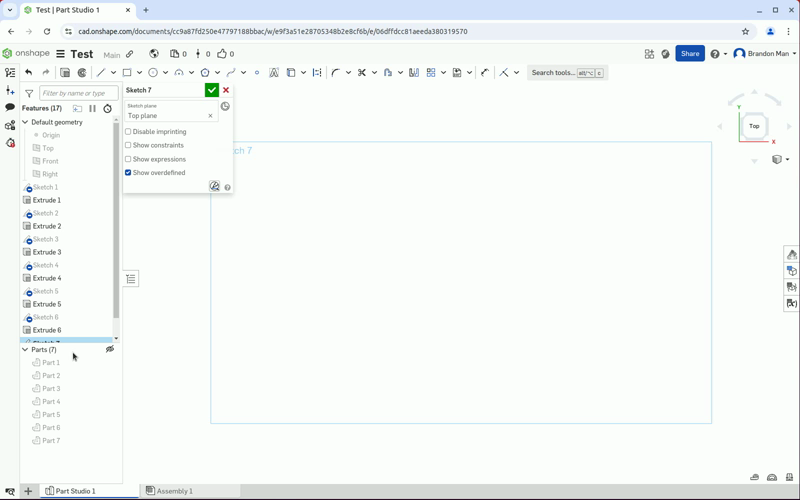
key_down(shift)
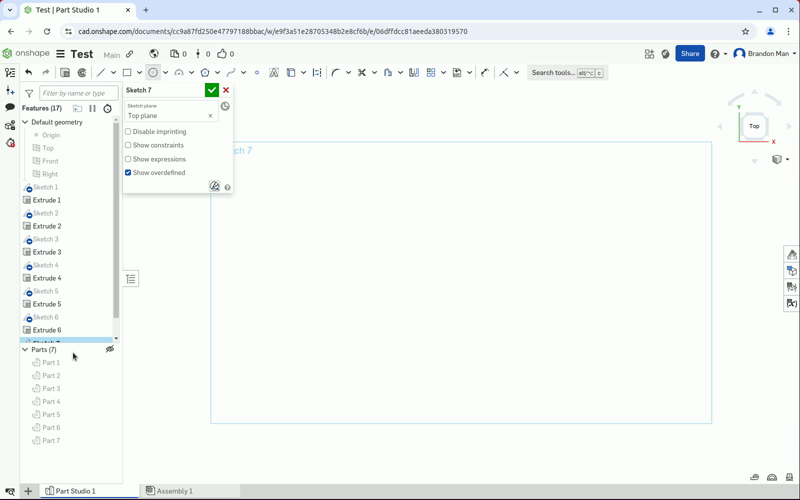
mouse_move(394, 192)
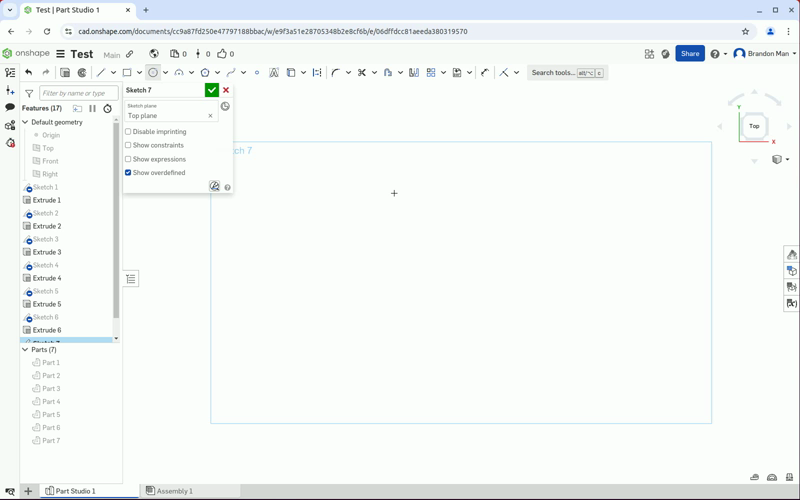
click(394, 192)
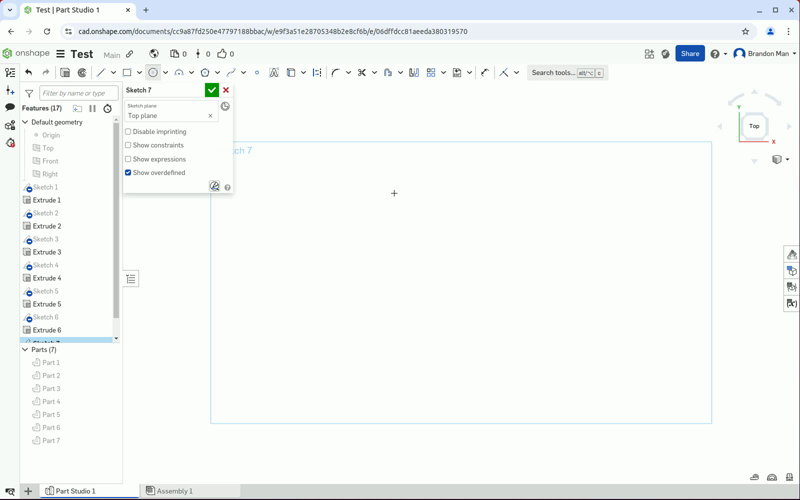
key_up(shift)
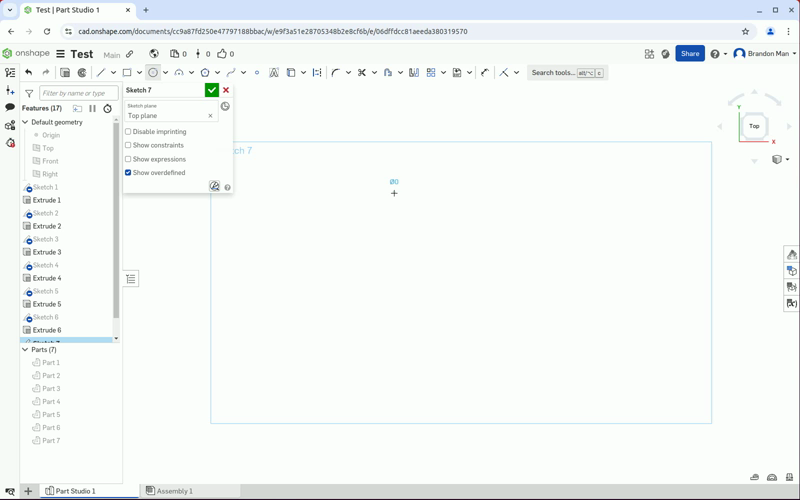
mouse_move(403, 192)
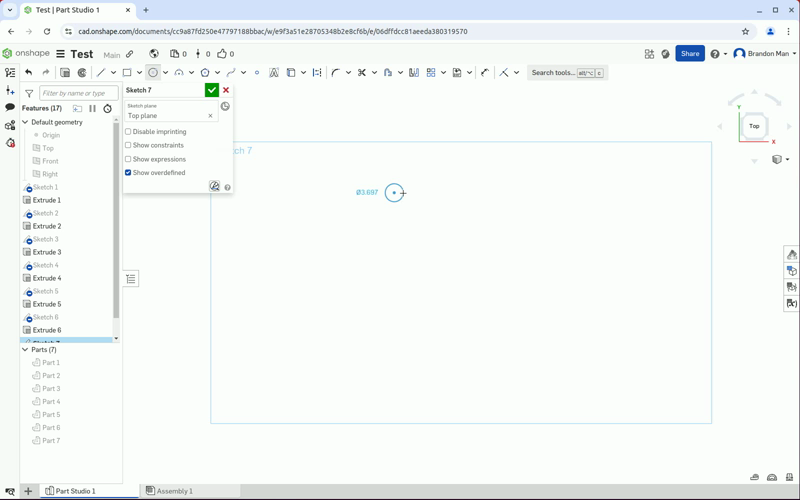
click(403, 192)
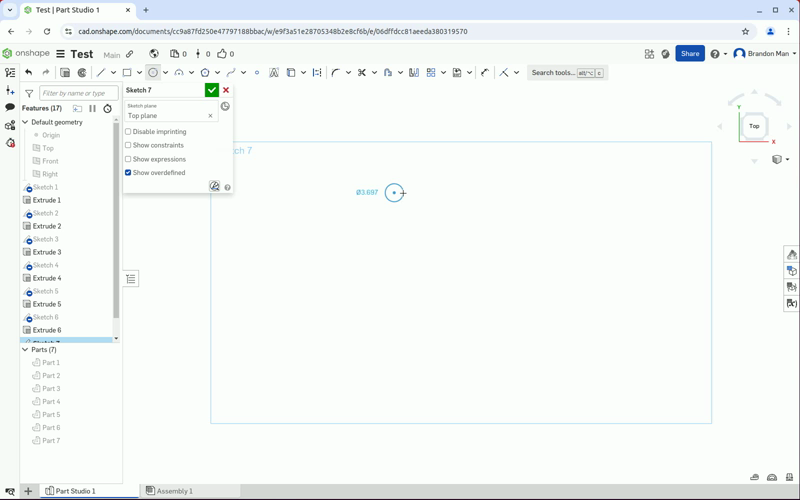
key(esc)
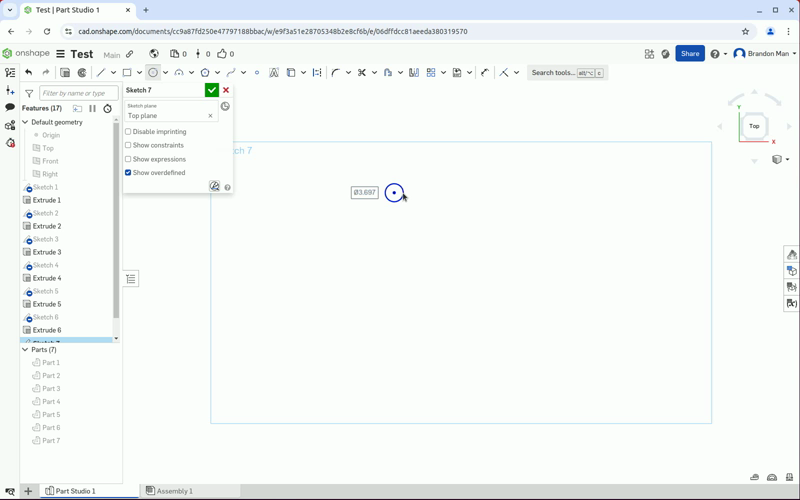
mouse_move(402, 190)
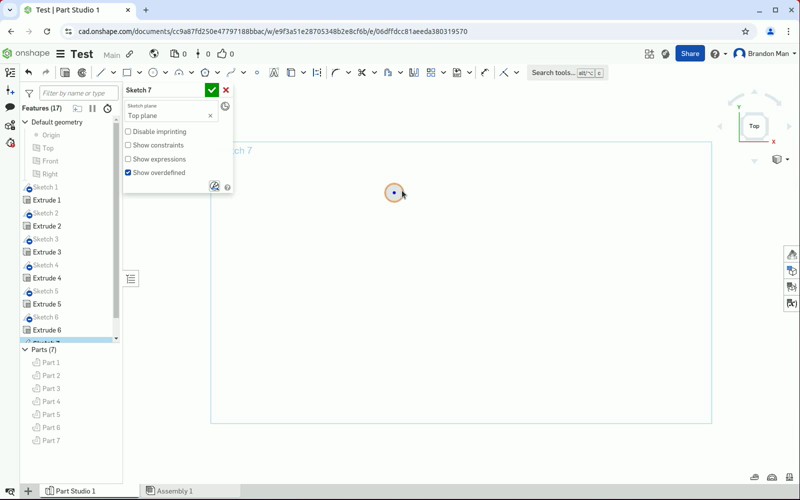
scroll(6)
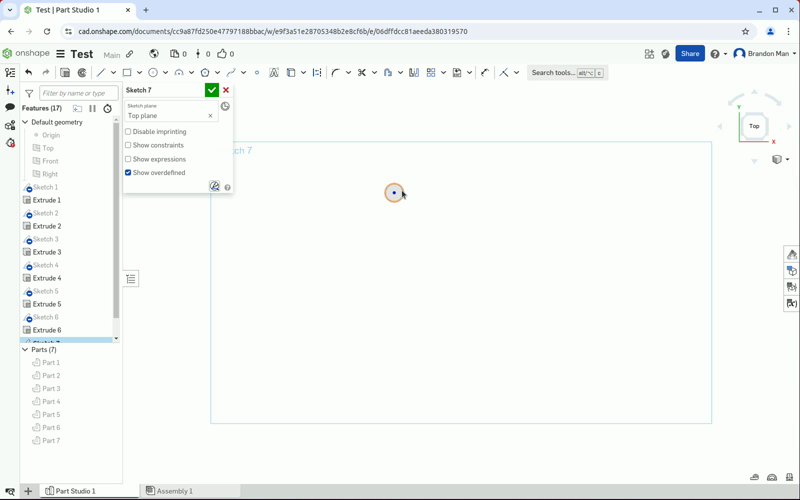
scroll(6)
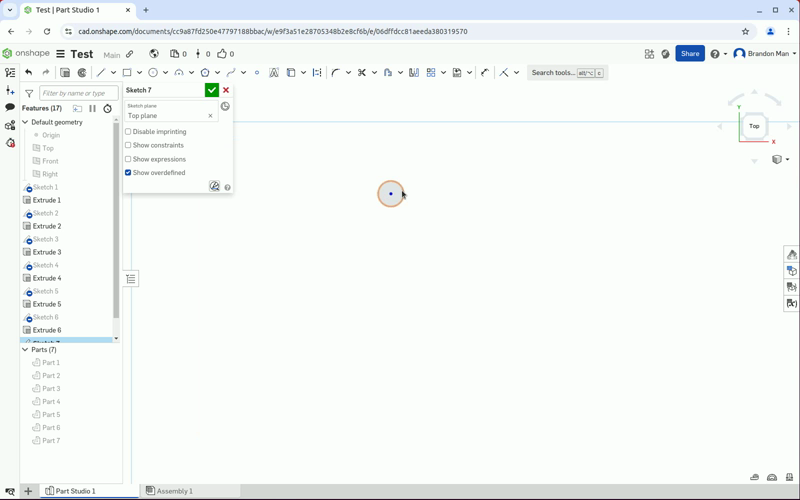
scroll(6)
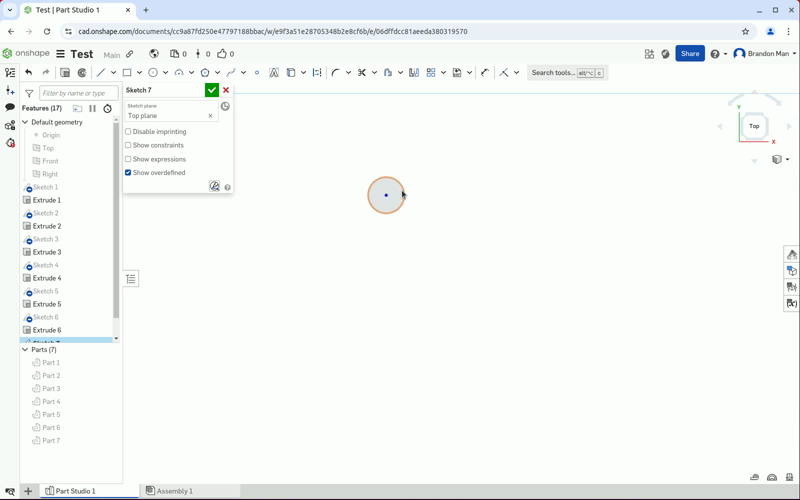
scroll(6)
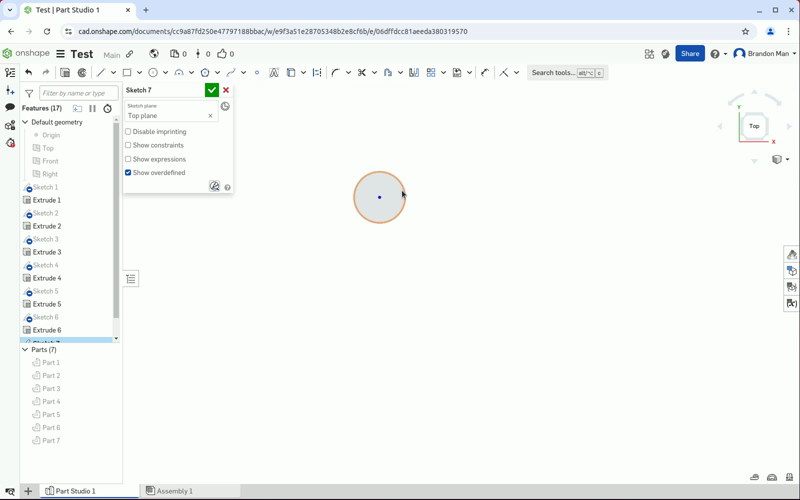
scroll(6)
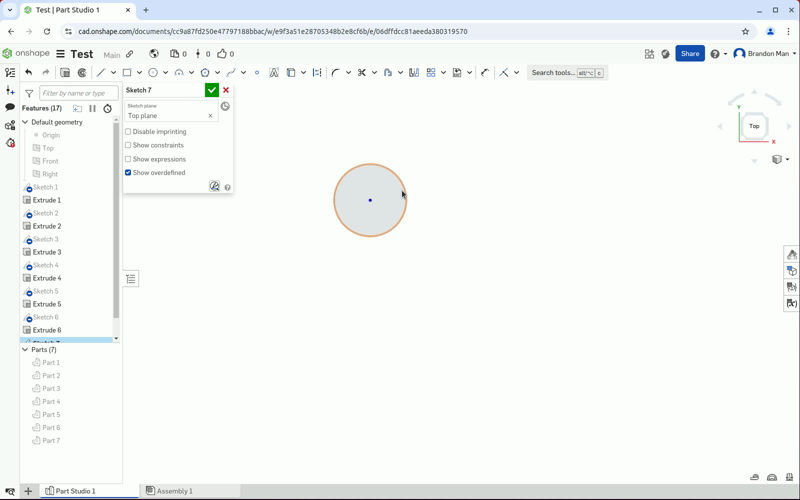
scroll(6)
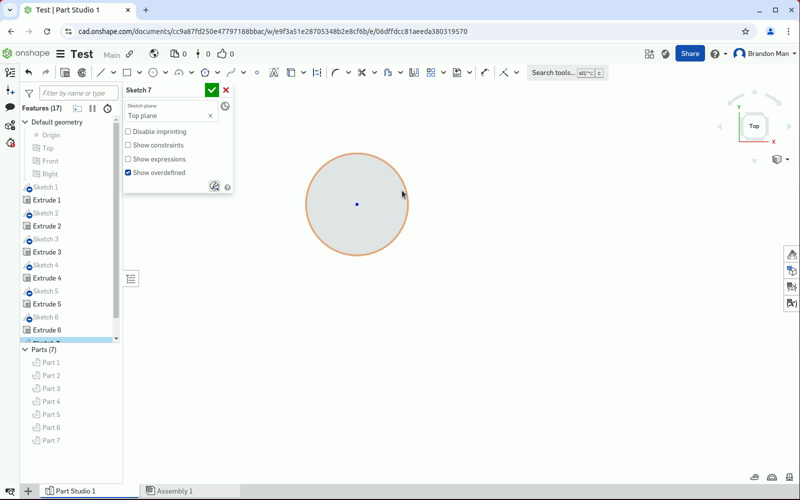
scroll(6)
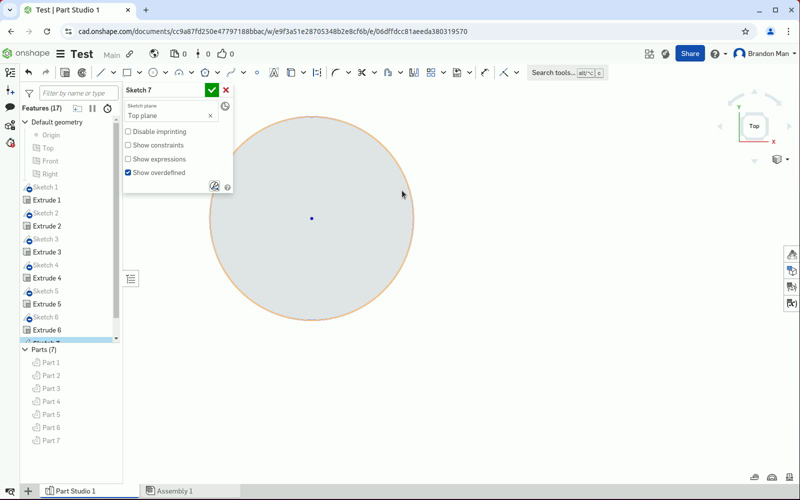
click(402, 190)
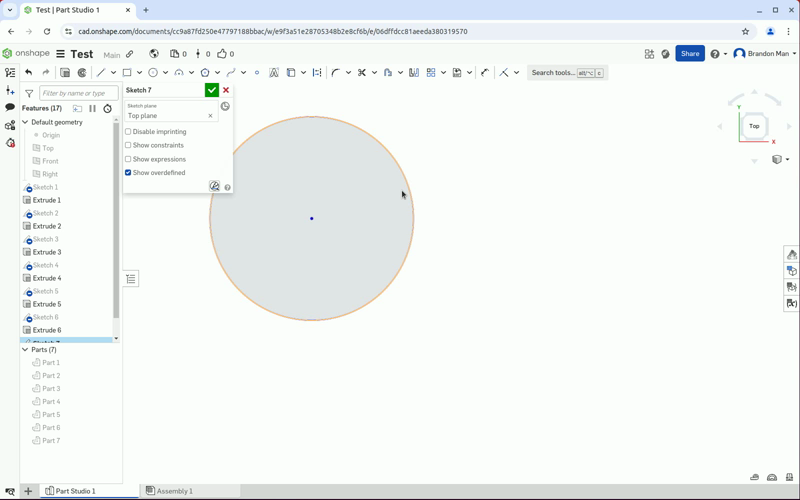
scroll(-6)
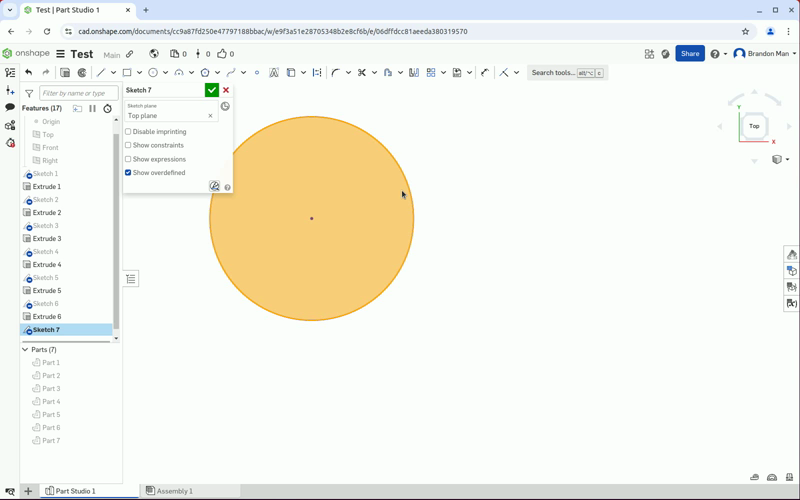
scroll(-6)
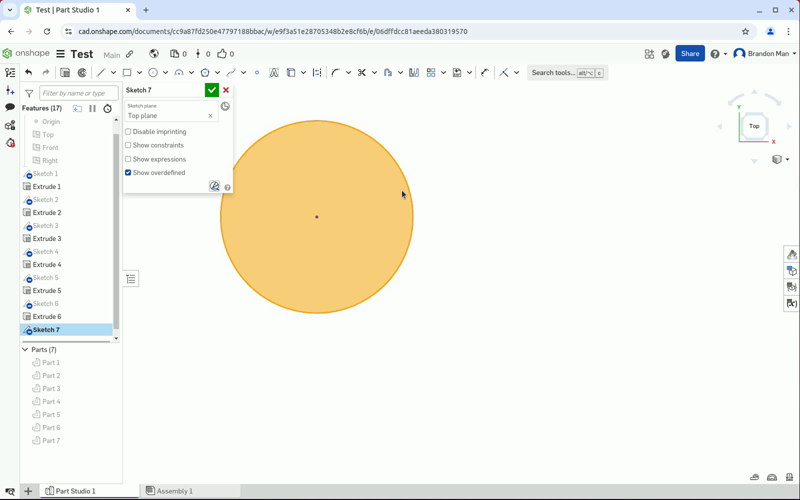
scroll(-6)
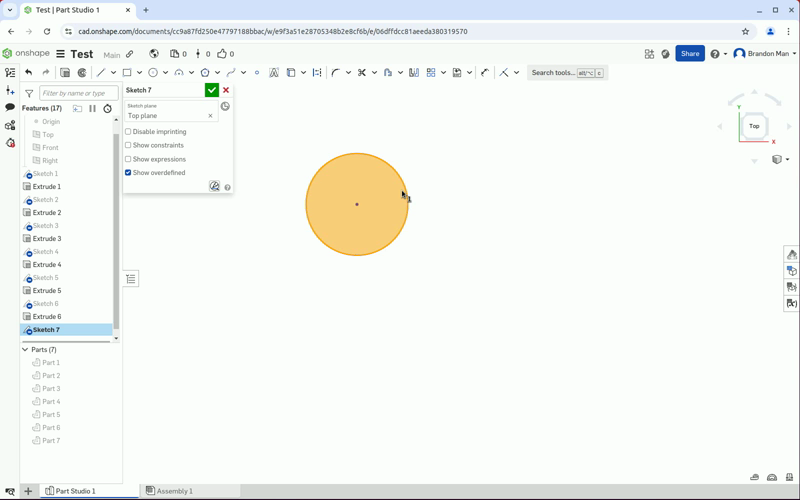
scroll(-6)
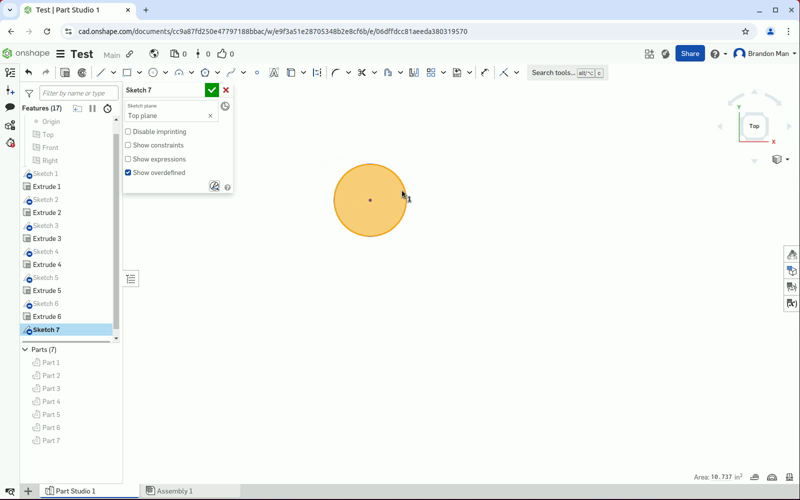
scroll(-6)
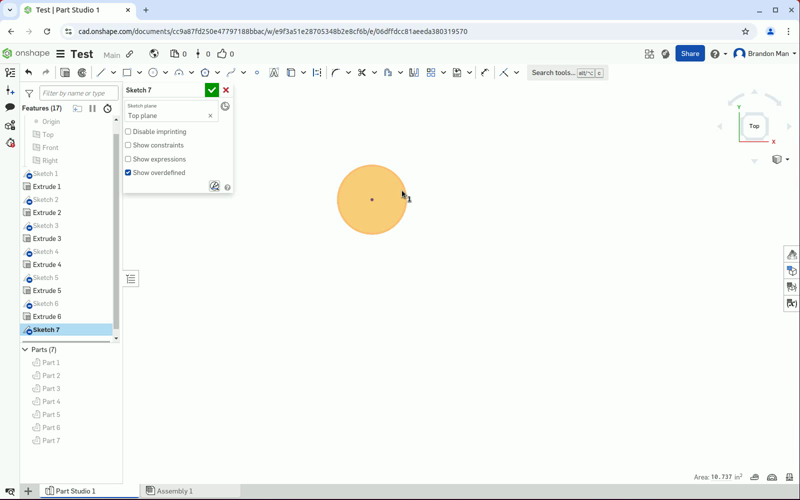
scroll(-6)
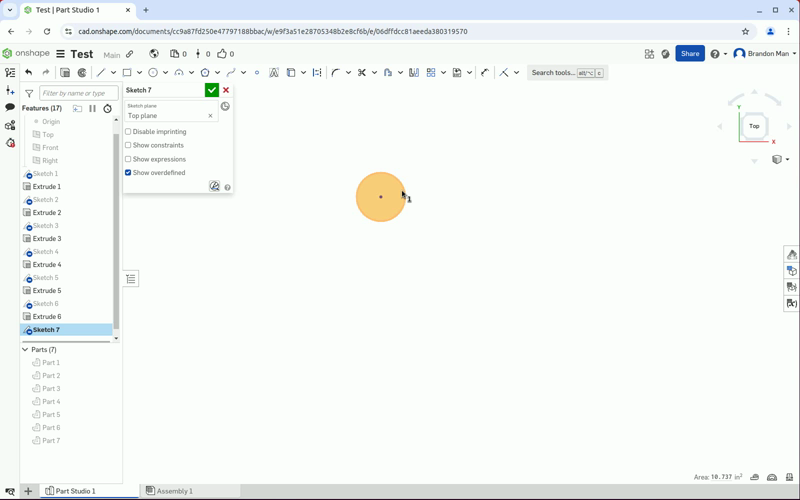
scroll(-6)
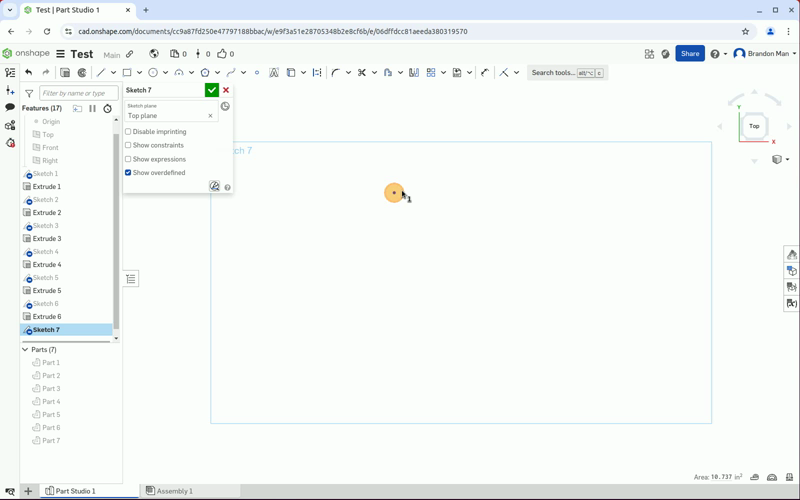
mouse_move(73, 352)
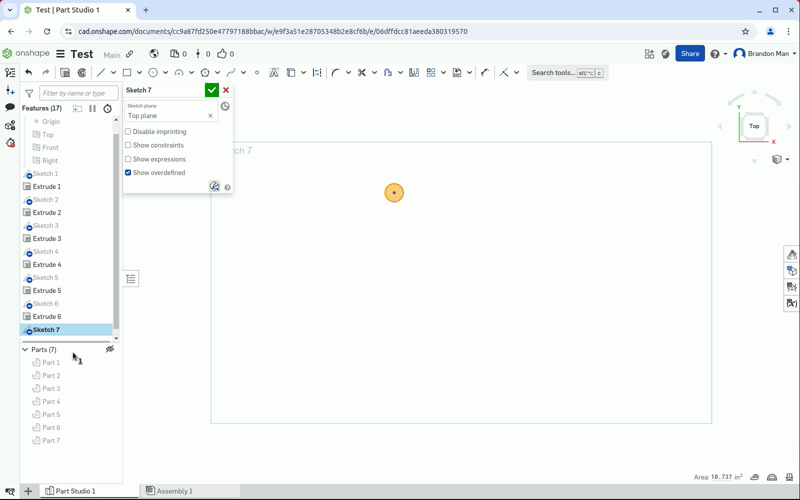
key(shift+y)
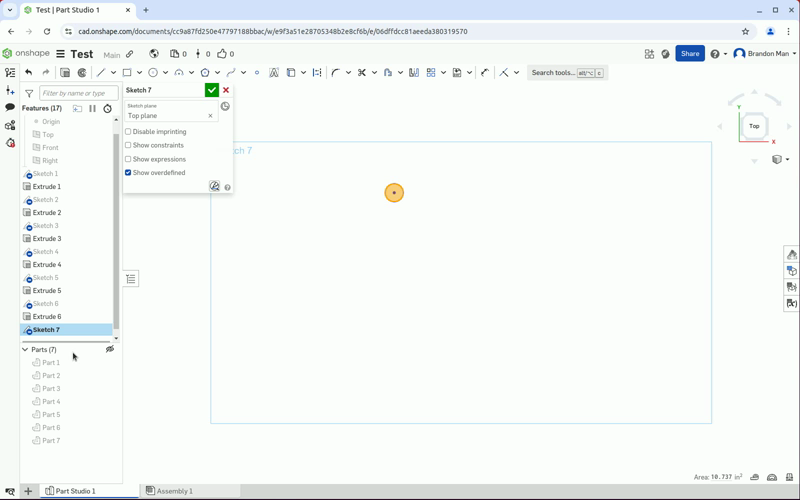
key(shift+e)
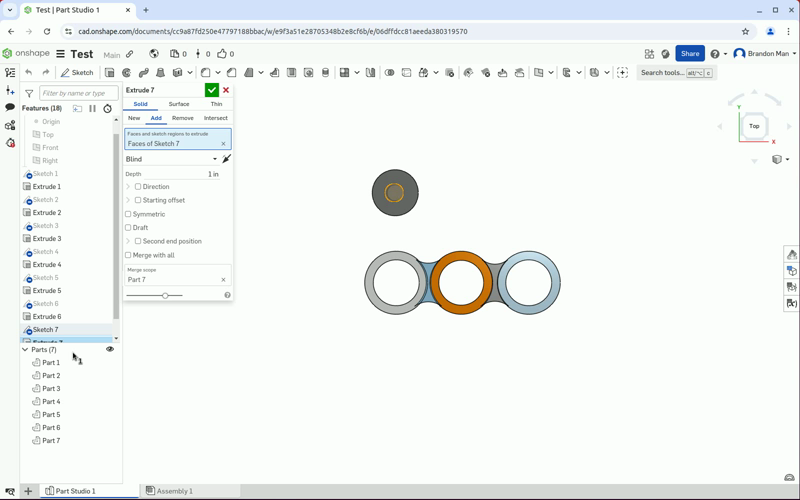
mouse_move(143, 106)
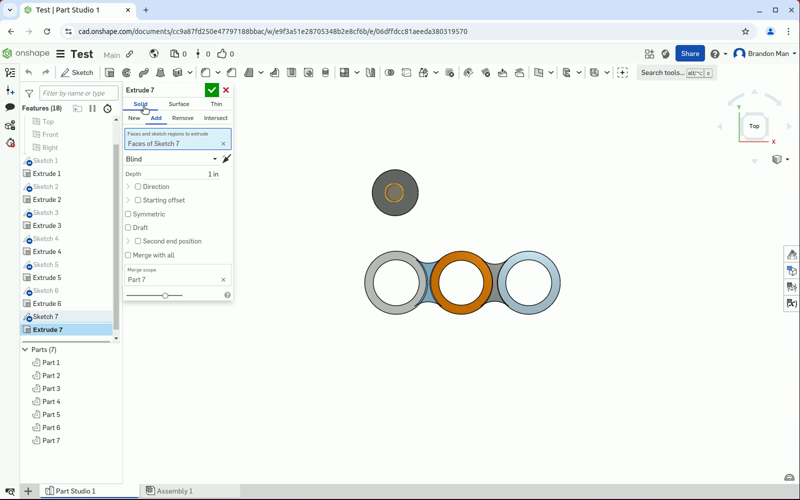
click(143, 106)
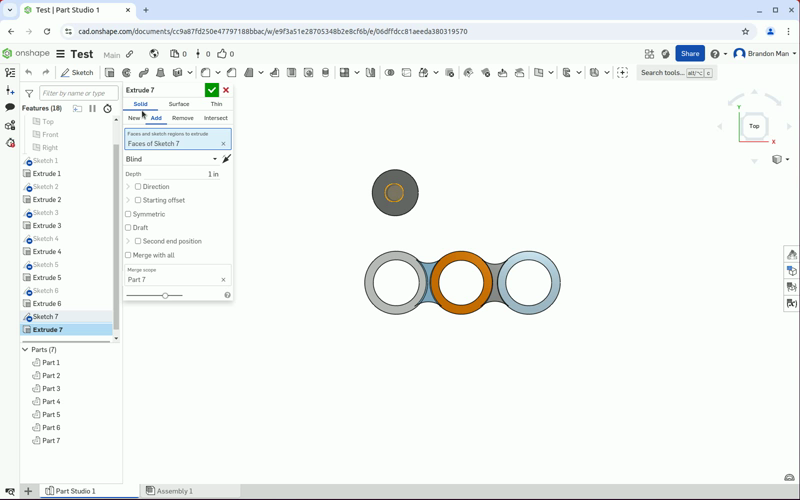
mouse_move(137, 120)
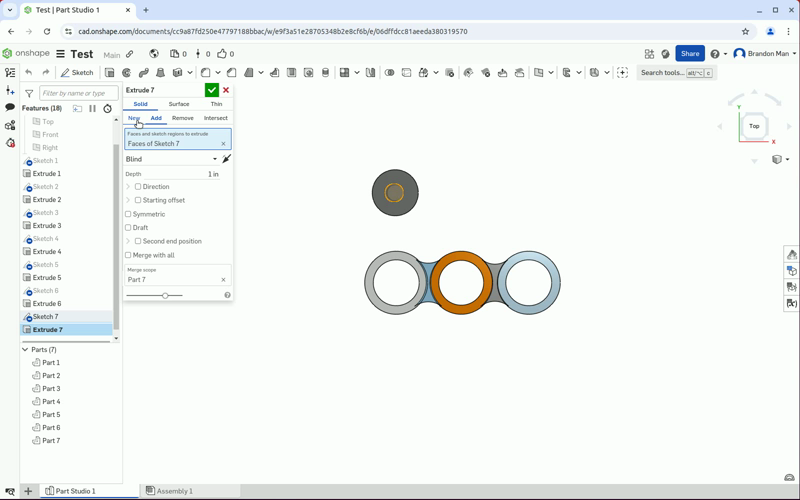
click(137, 120)
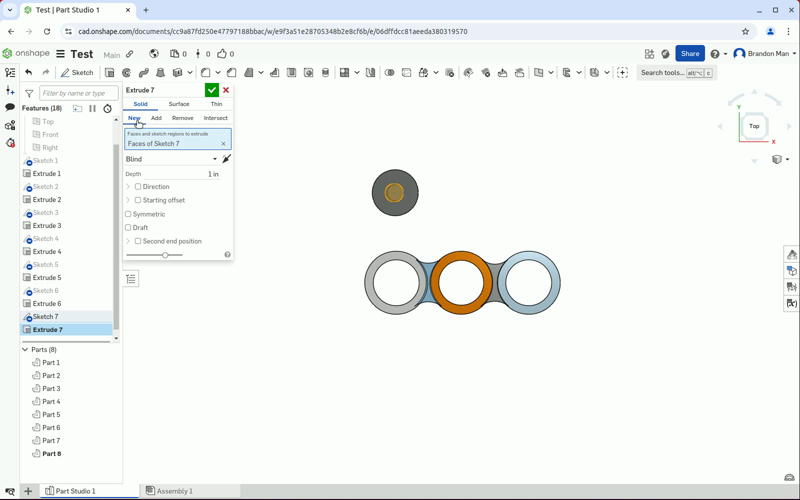
key(tab, 4)
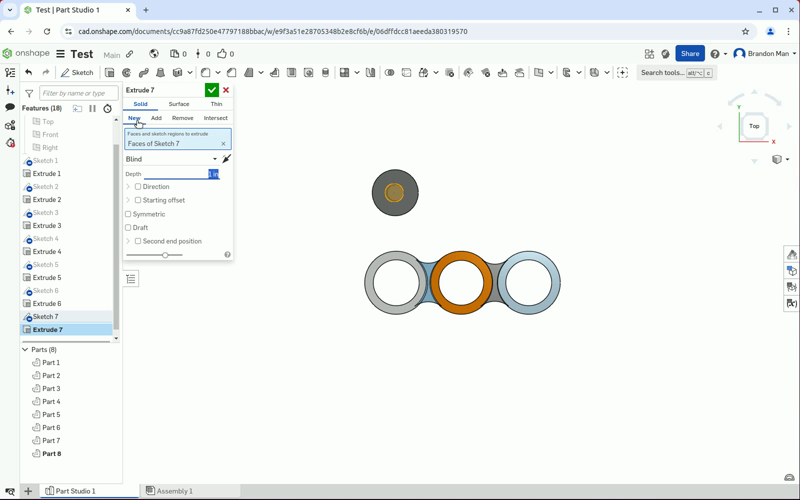
text(1.685)
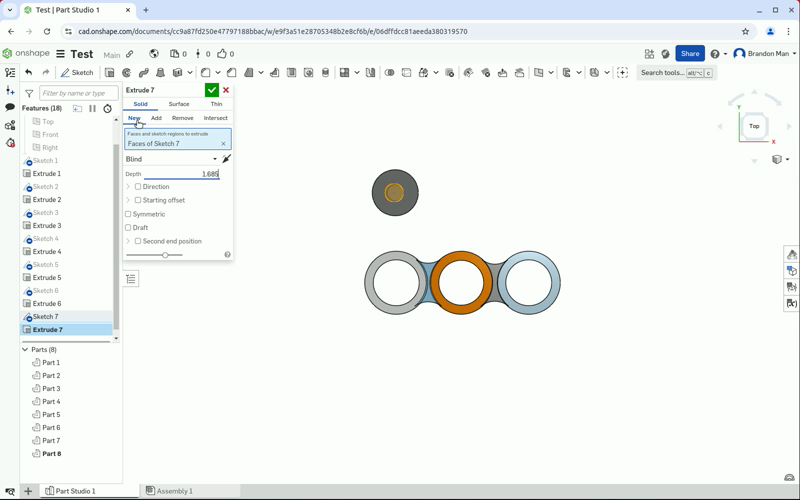
key(enter)
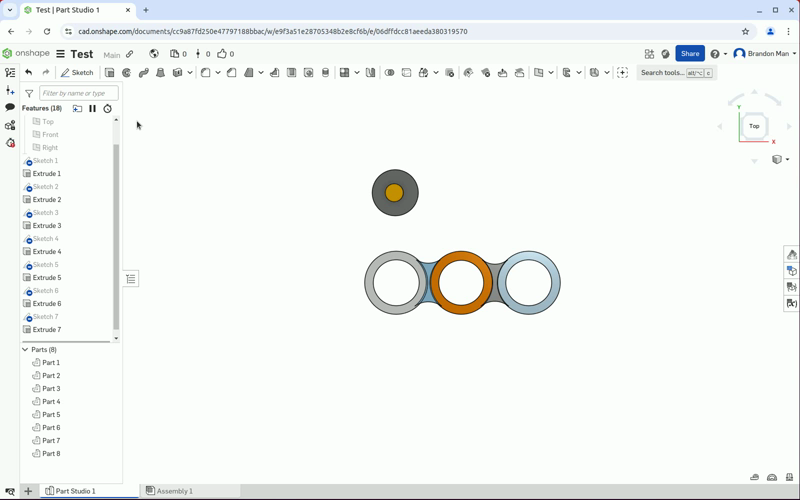
key(shift+h)
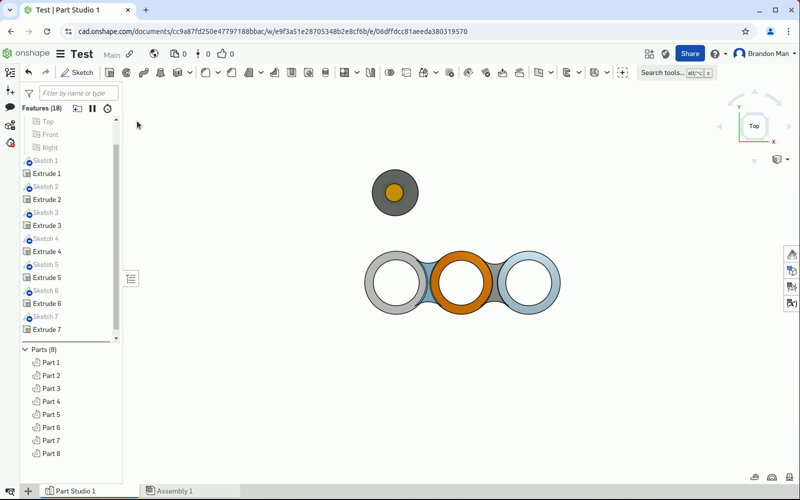
key(shift+h)
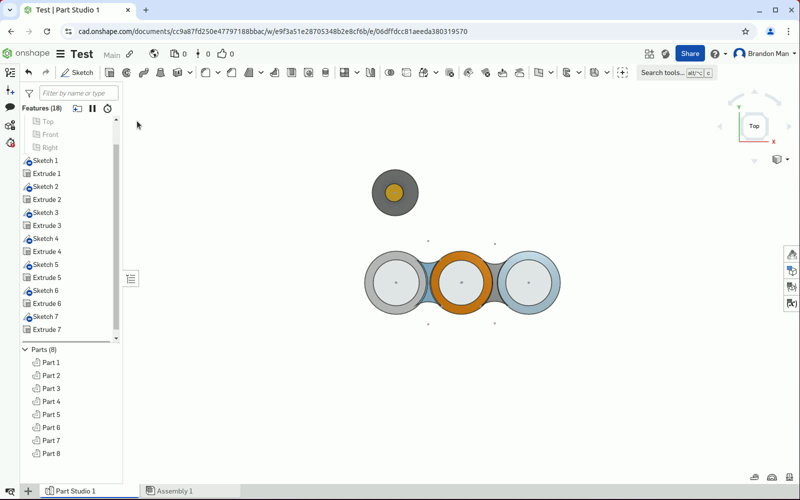
key(shift+7)
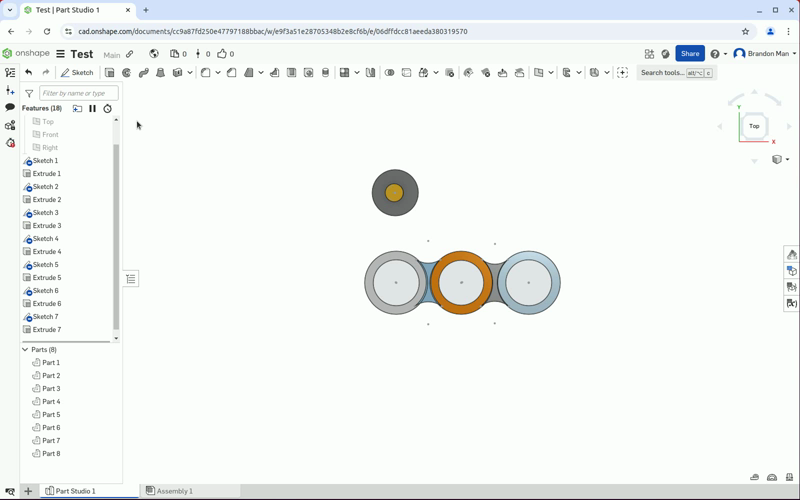
key(up, 3)
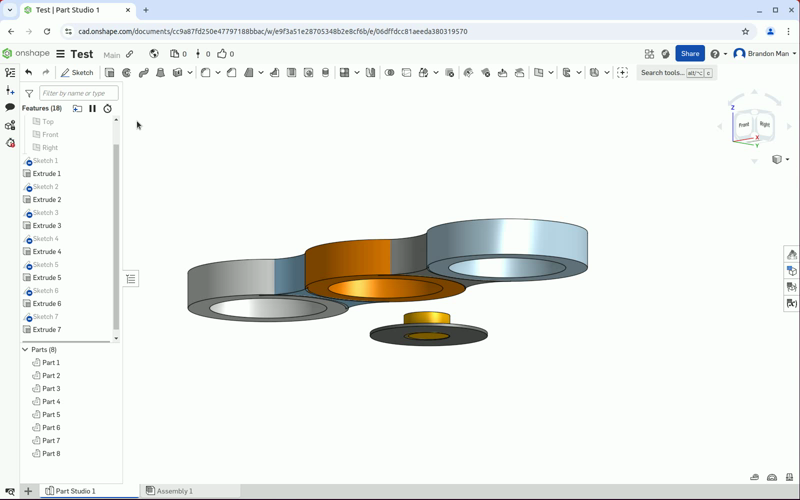
key(left, 3)
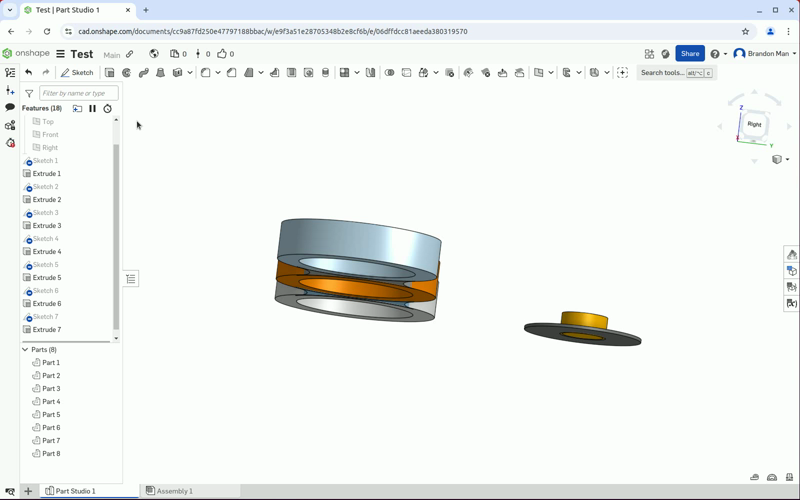
key(right, 3)
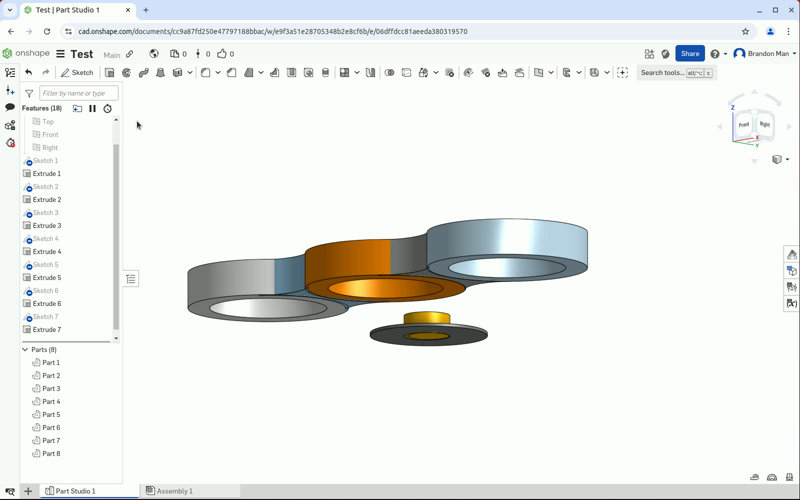
key(down, 3)
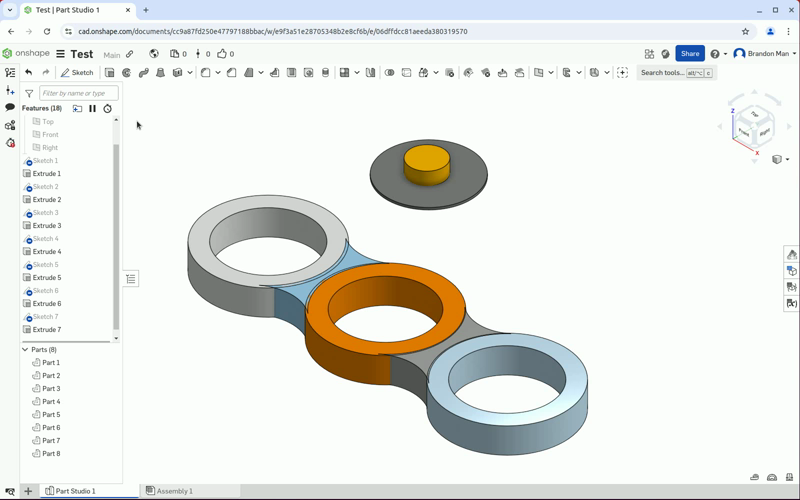
mouse_move(69, 163)
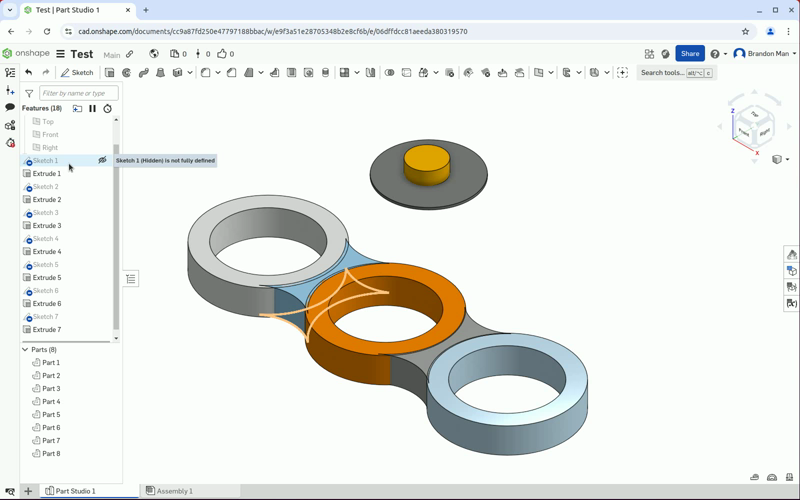
click(69, 163)